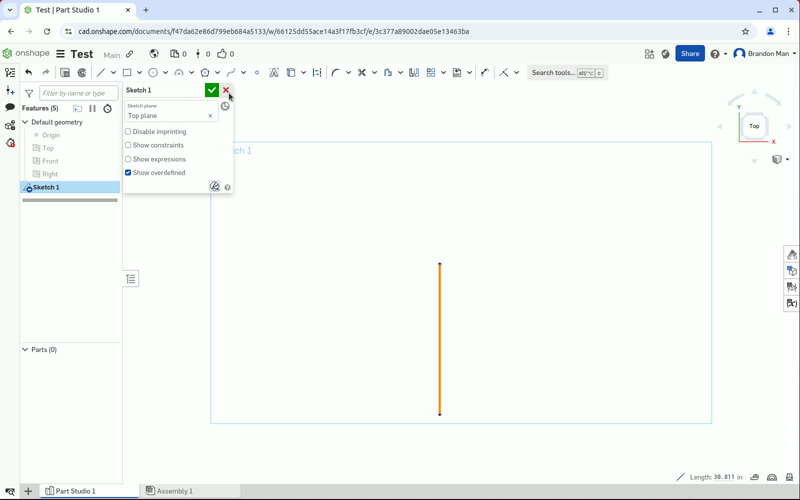
key(shift+h)
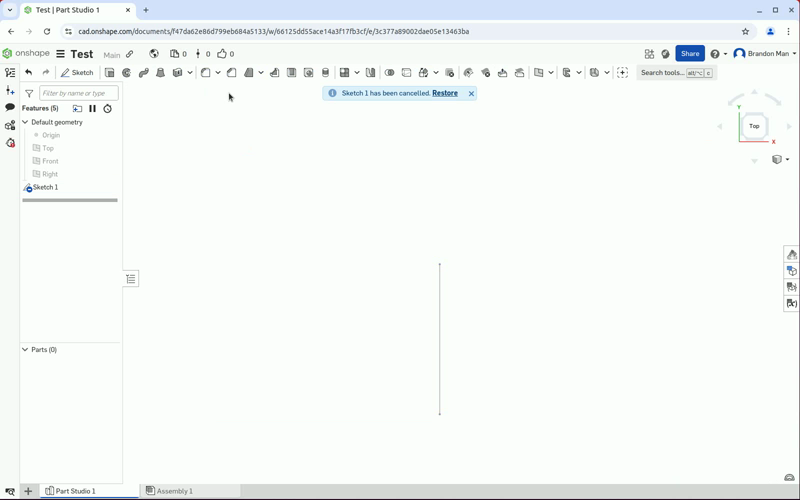
key(shift+s)
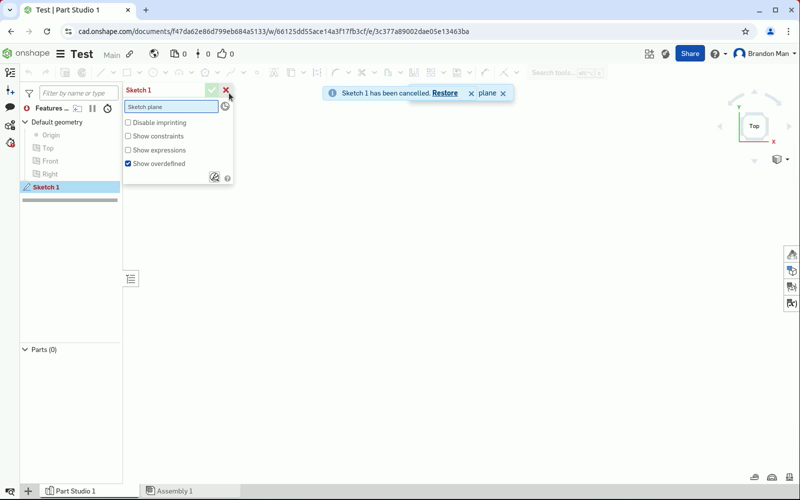
mouse_move(73, 150)
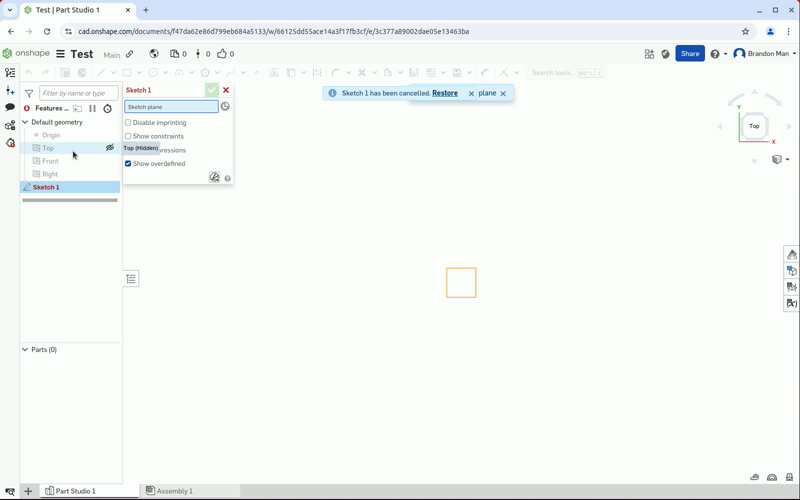
click(73, 150)
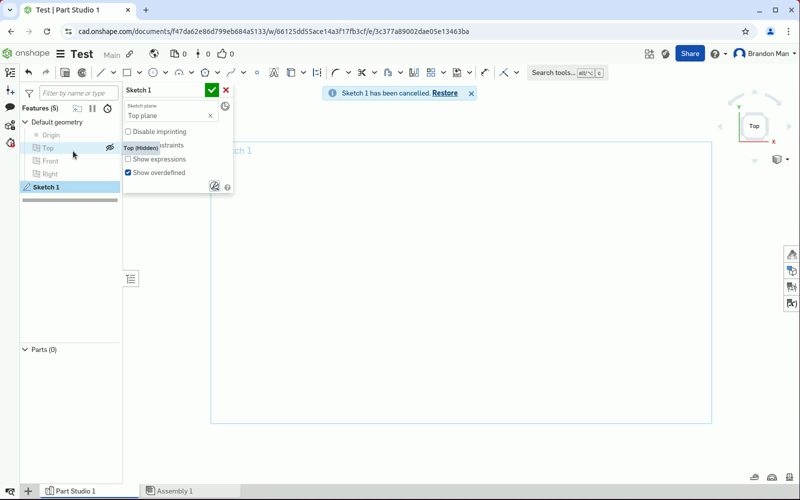
mouse_move(73, 352)
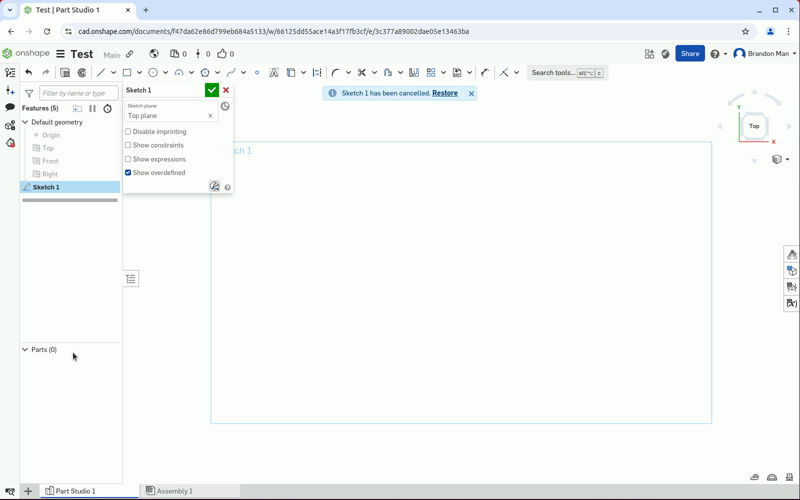
key(y)
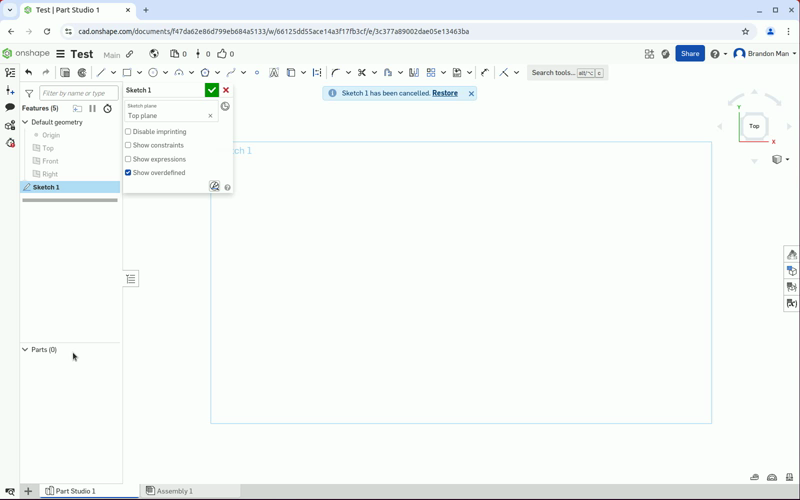
key(c)
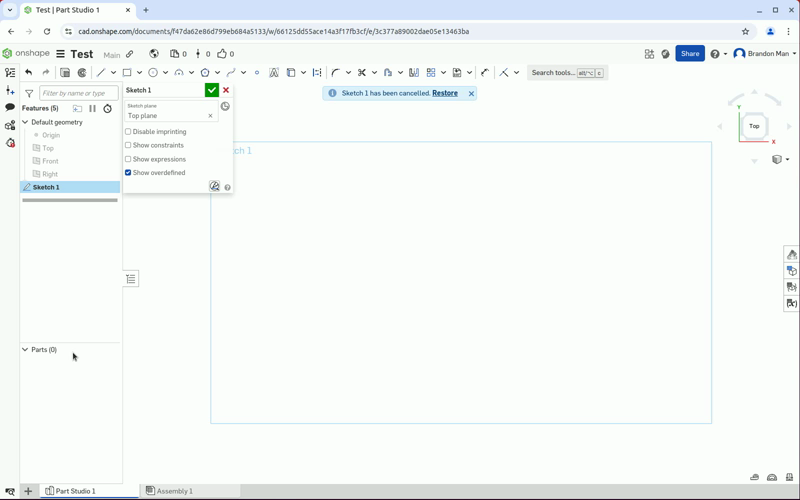
key_down(shift)
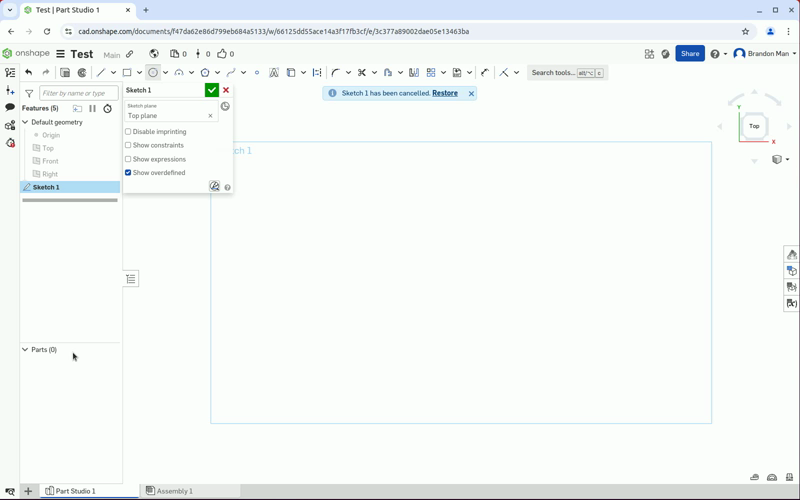
mouse_move(461, 282)
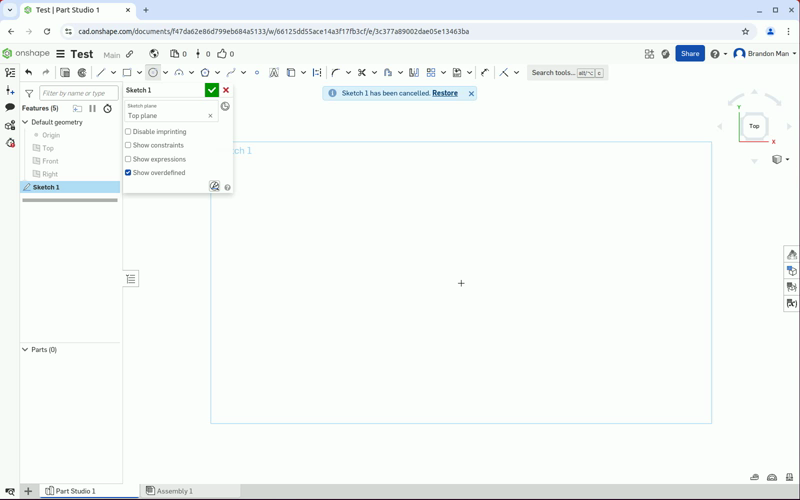
click(461, 282)
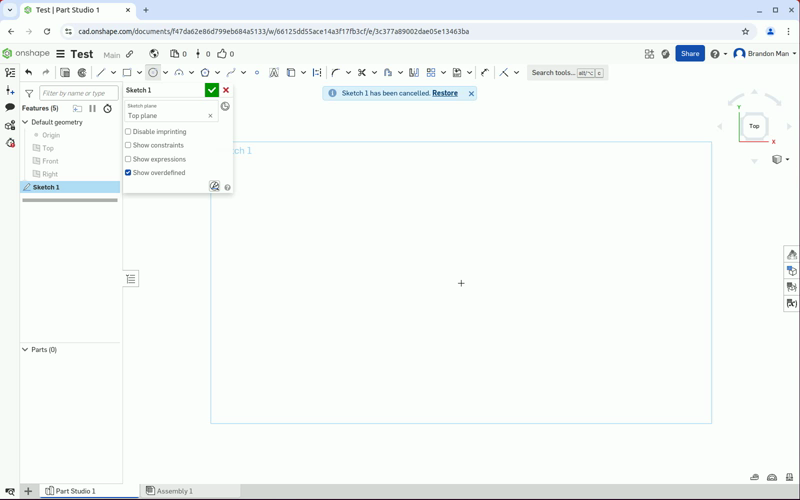
key_up(shift)
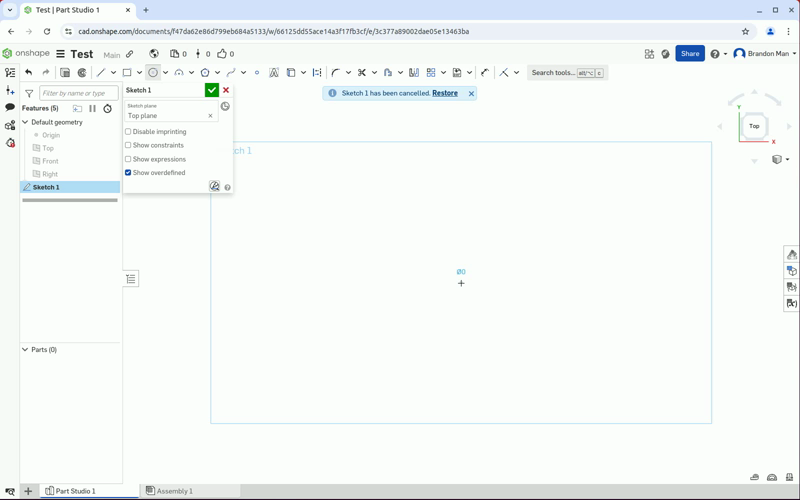
mouse_move(574, 282)
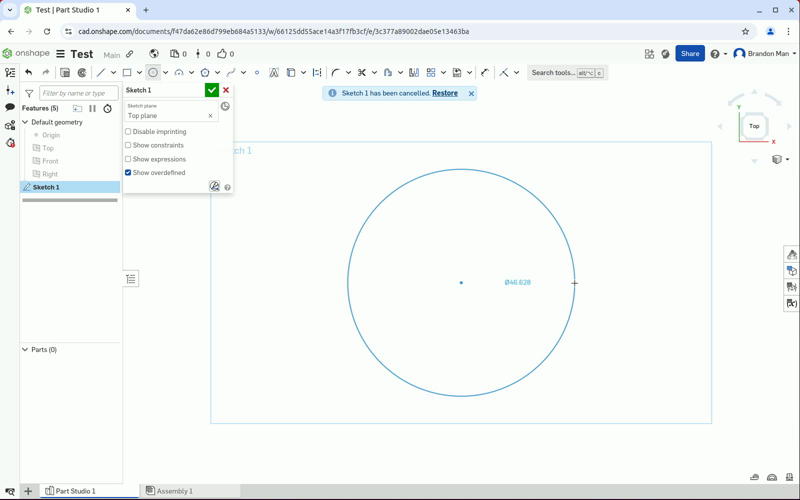
click(574, 282)
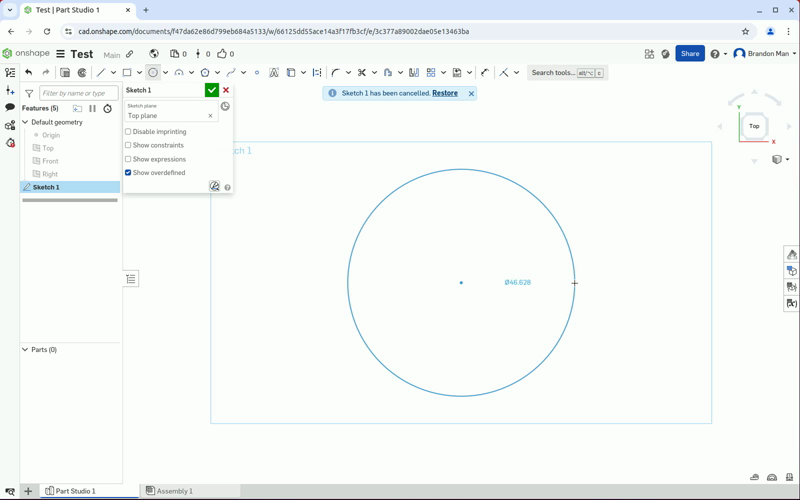
key(esc)
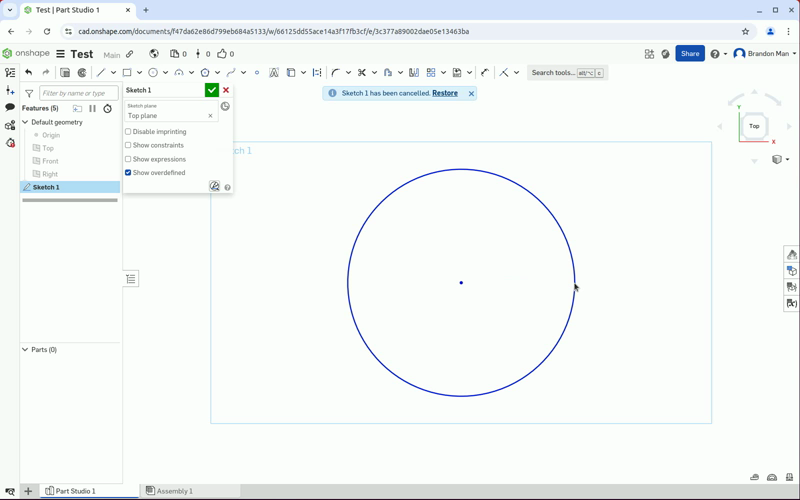
mouse_move(499, 298)
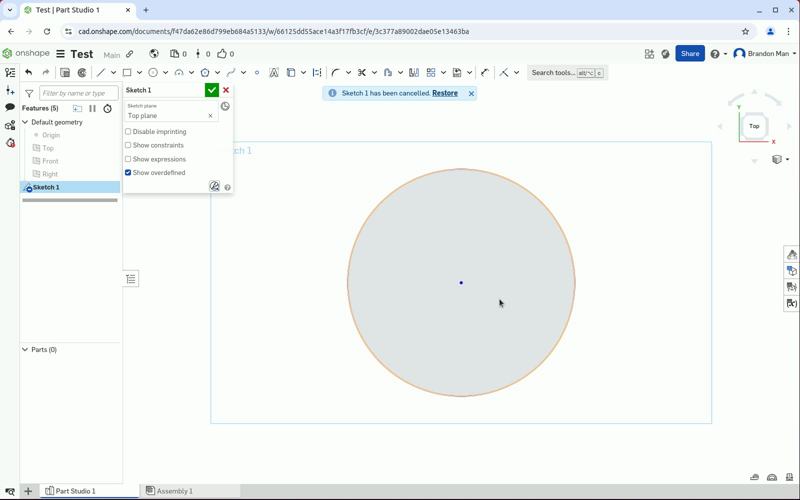
click(499, 298)
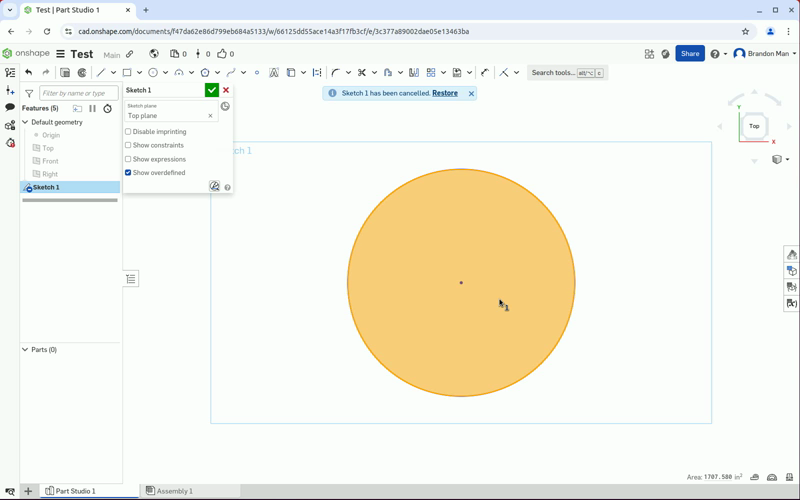
mouse_move(73, 352)
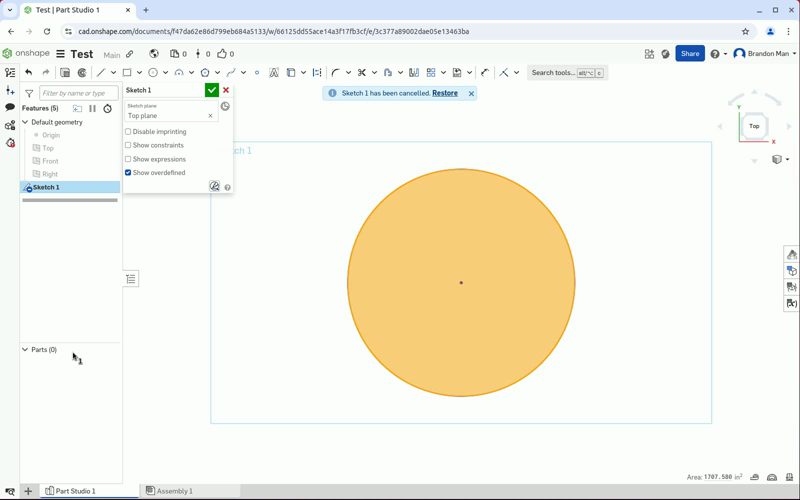
key(shift+y)
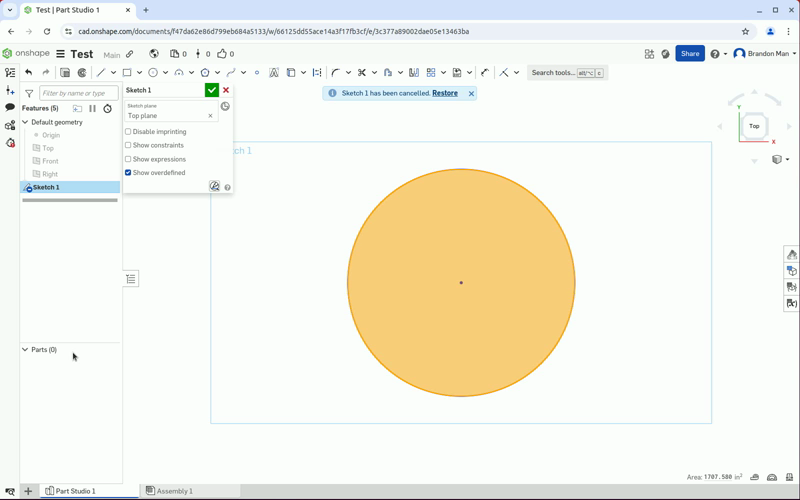
key(shift+e)
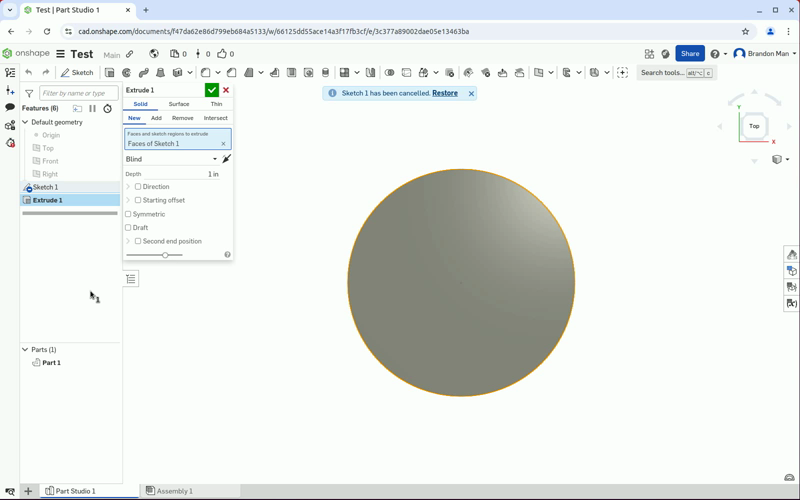
mouse_move(143, 106)
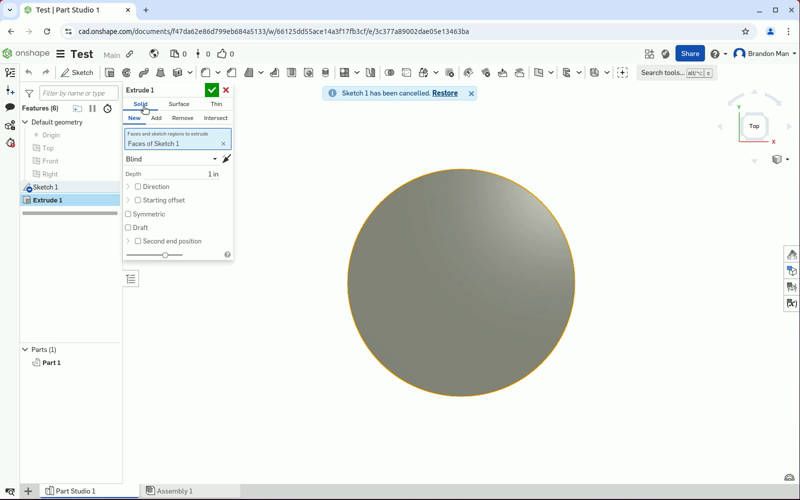
click(143, 106)
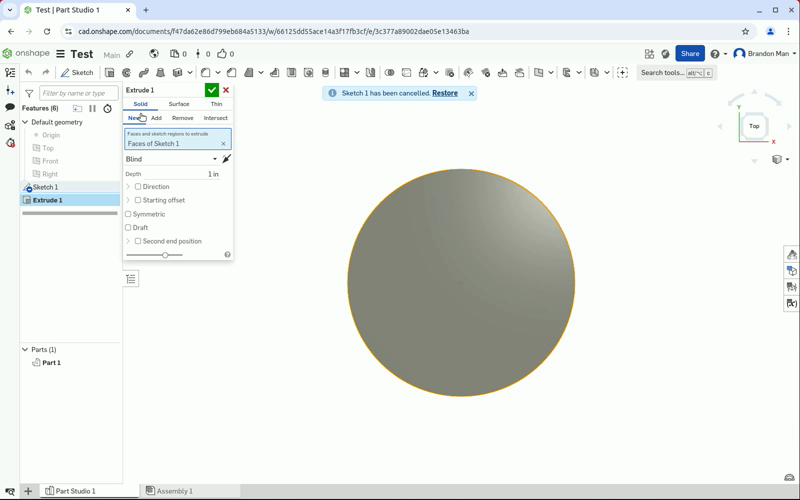
mouse_move(137, 120)
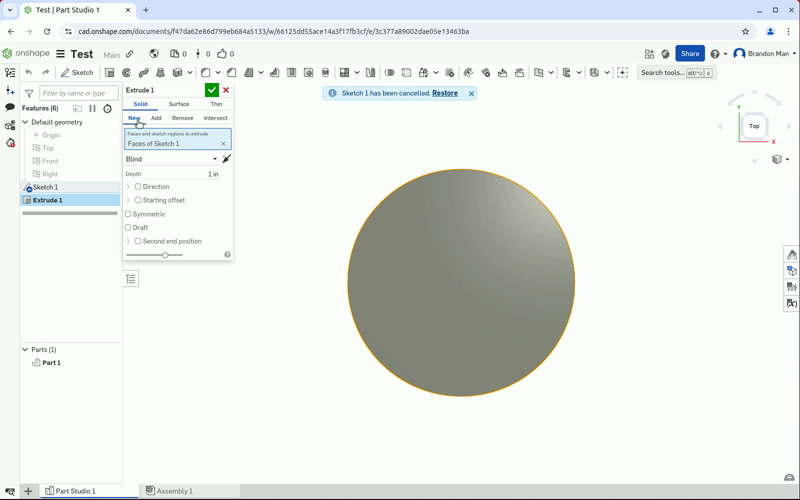
click(137, 120)
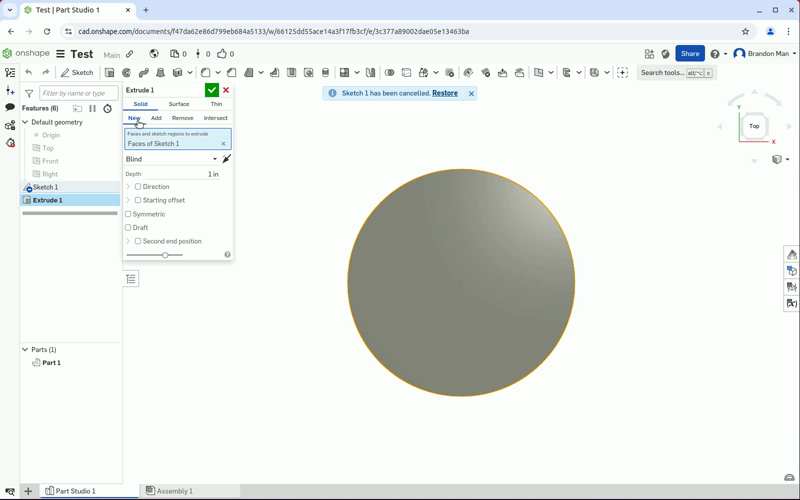
key(tab, 4)
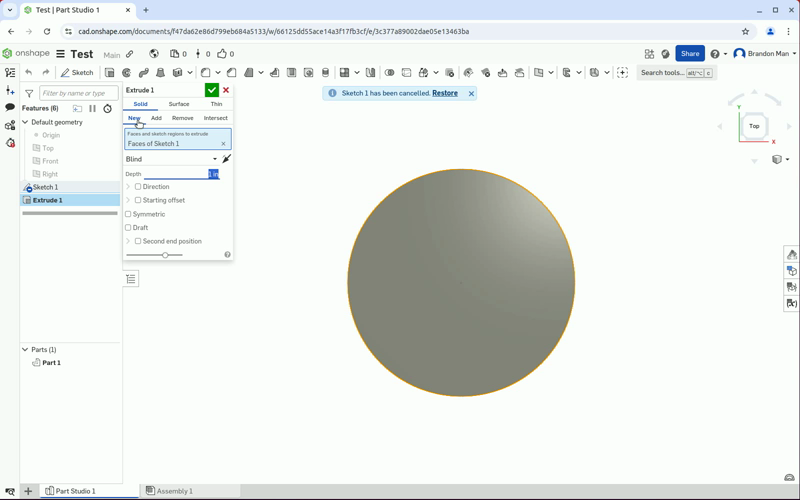
text(-14.443)
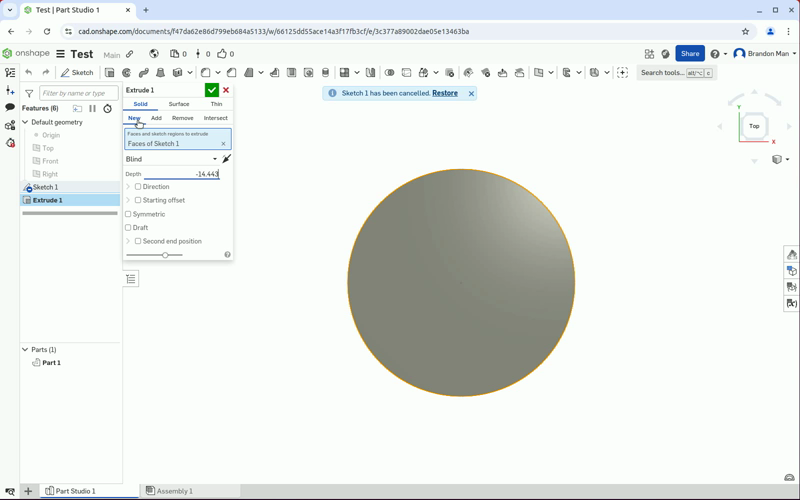
key(enter)
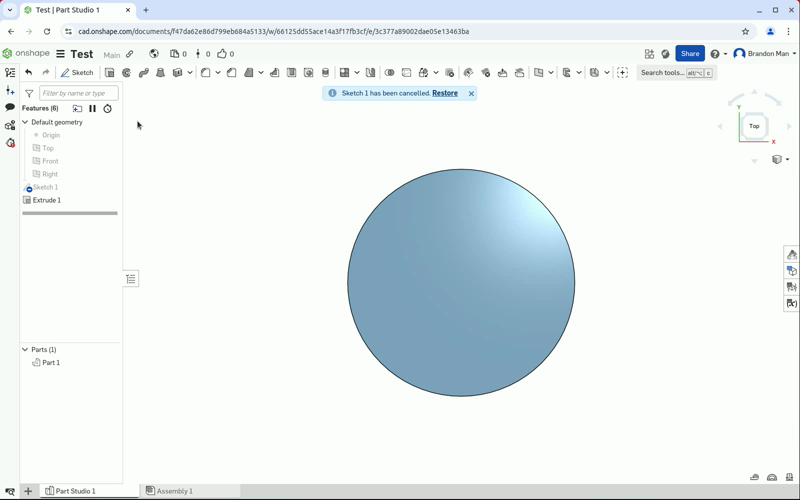
key(shift+h)
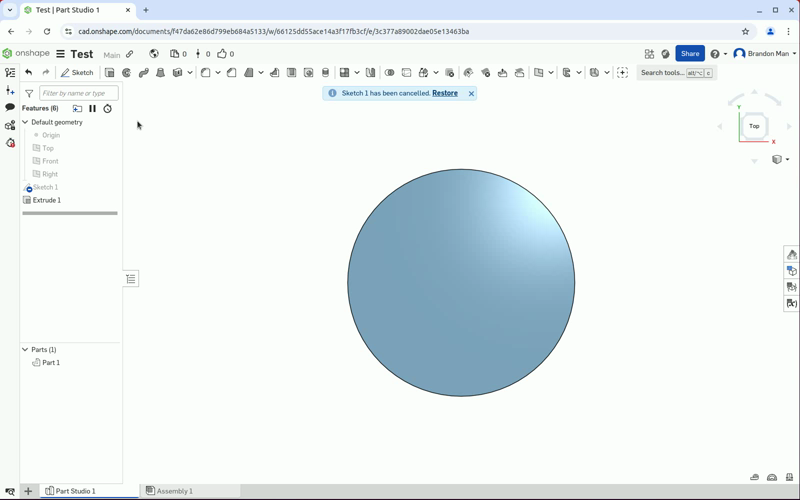
key(shift+h)
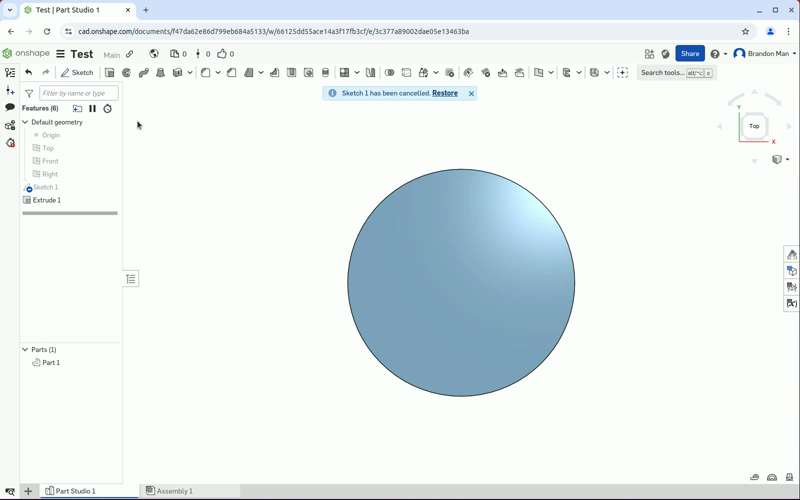
mouse_move(73, 189)
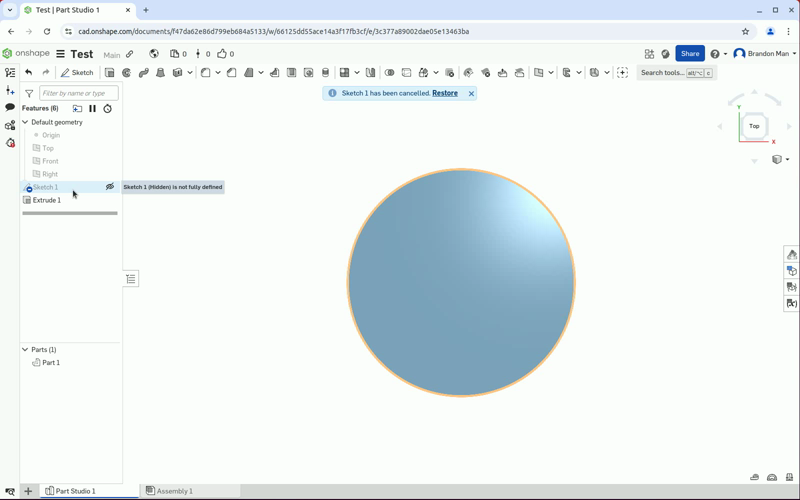
click(73, 189)
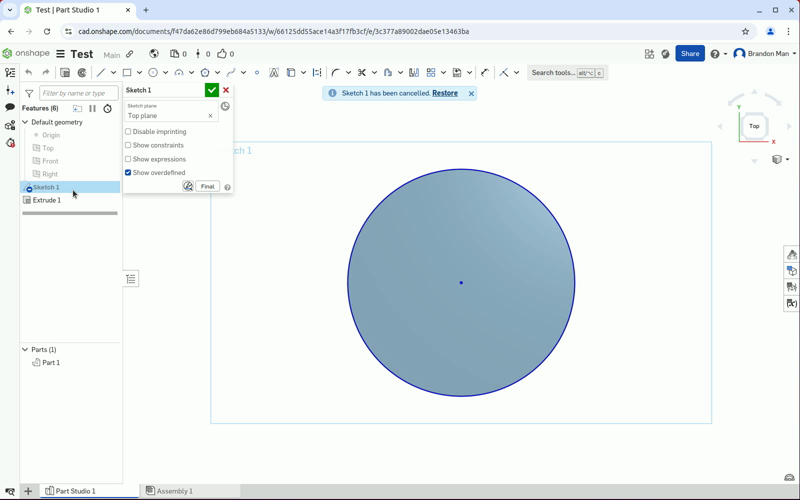
mouse_move(229, 92)
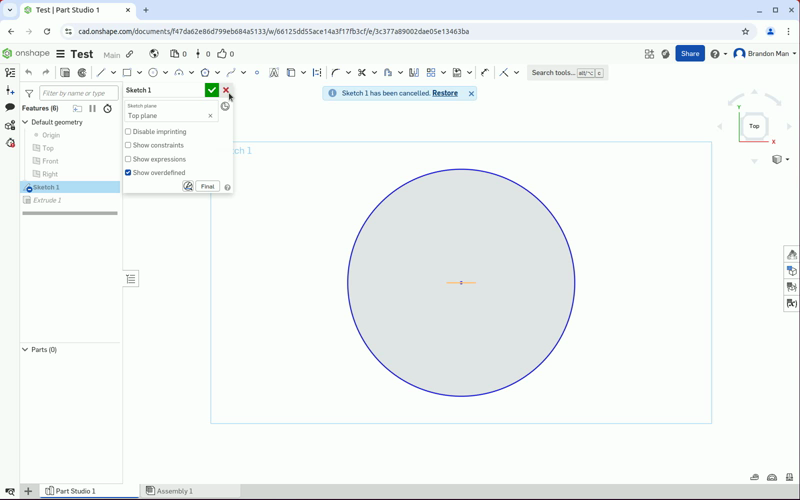
click(229, 92)
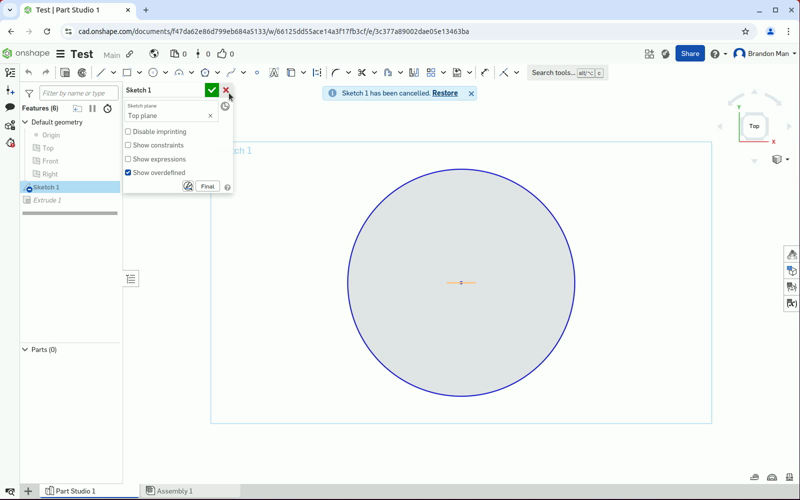
key(shift+s)
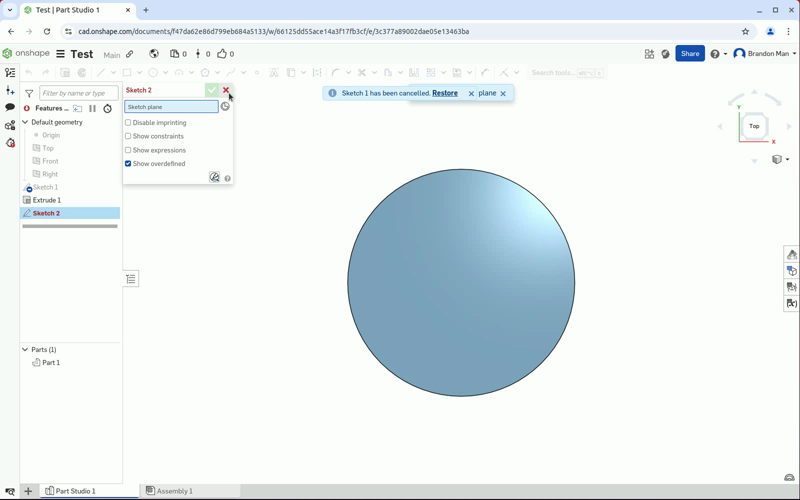
mouse_move(73, 150)
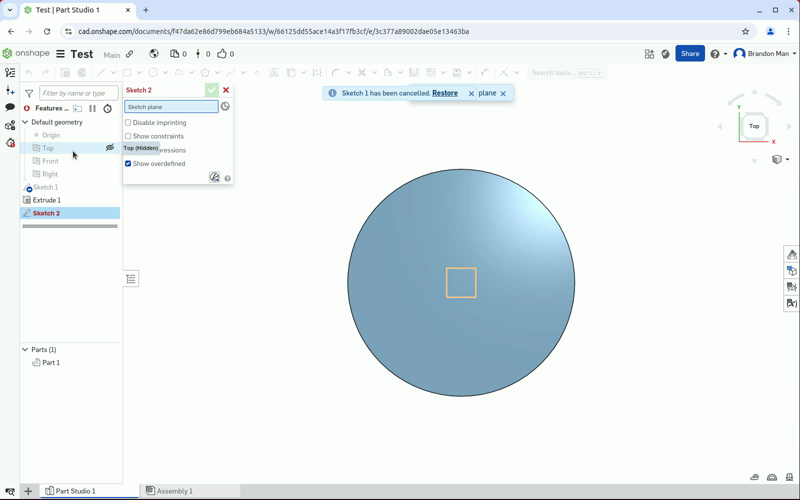
click(73, 150)
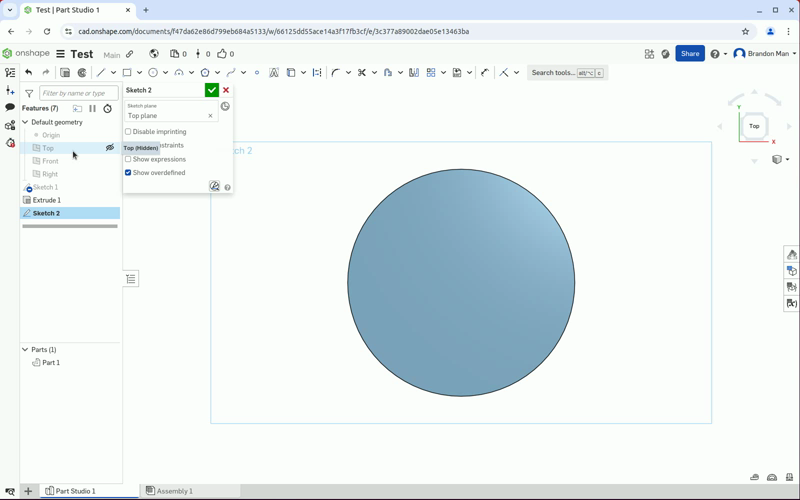
mouse_move(73, 352)
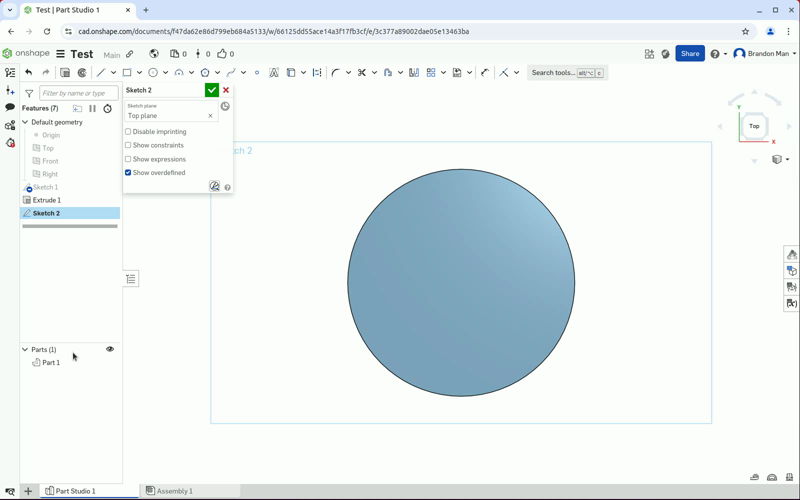
key(y)
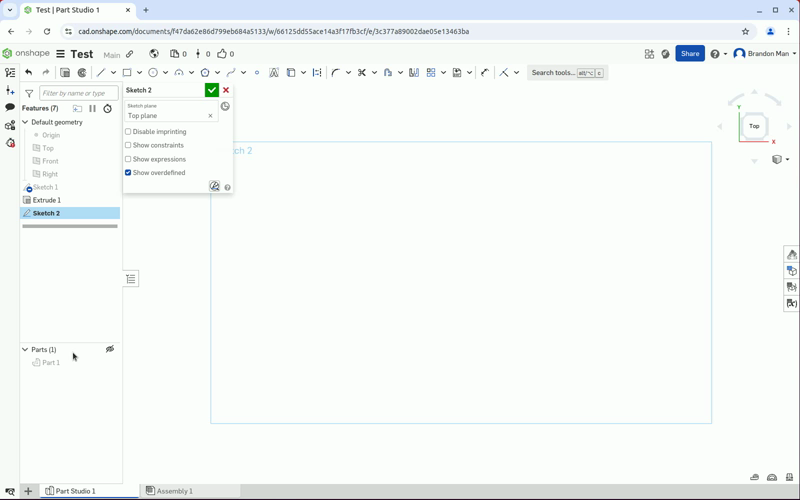
key(a)
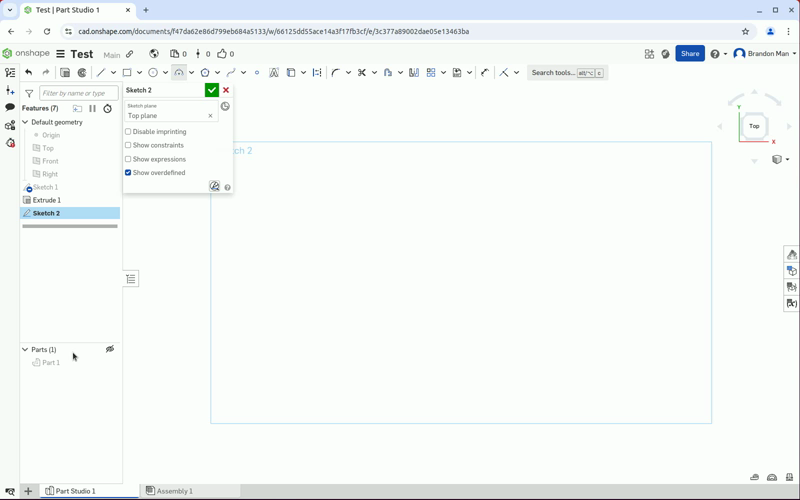
key_down(shift)
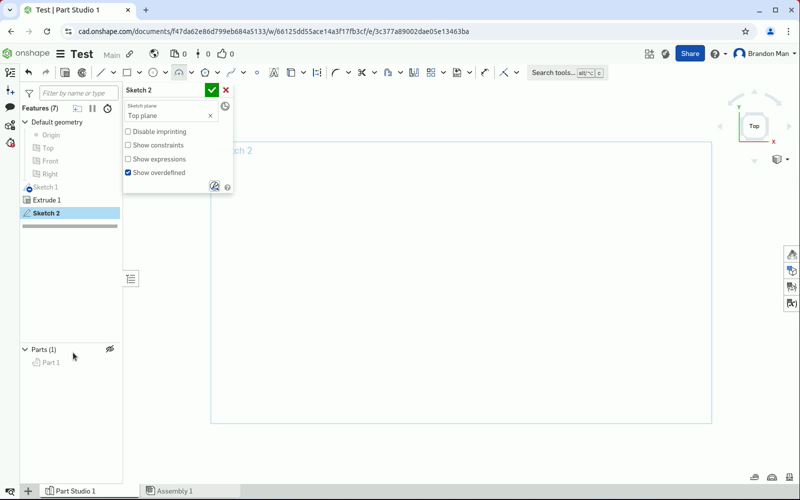
mouse_move(460, 380)
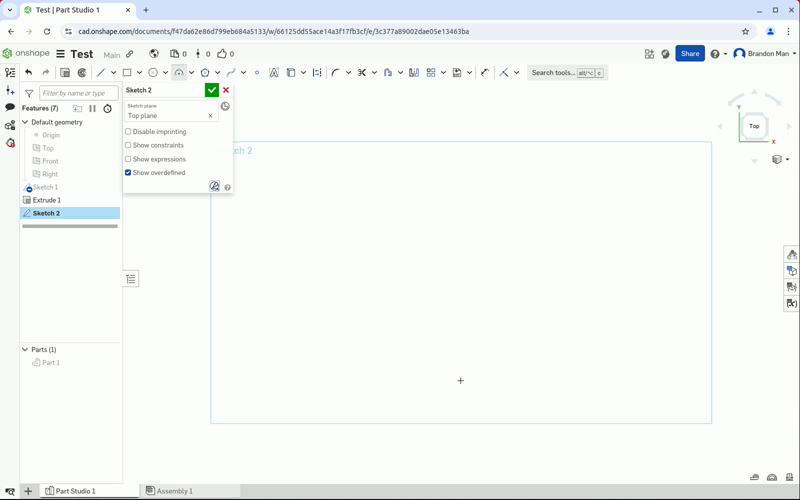
click(460, 380)
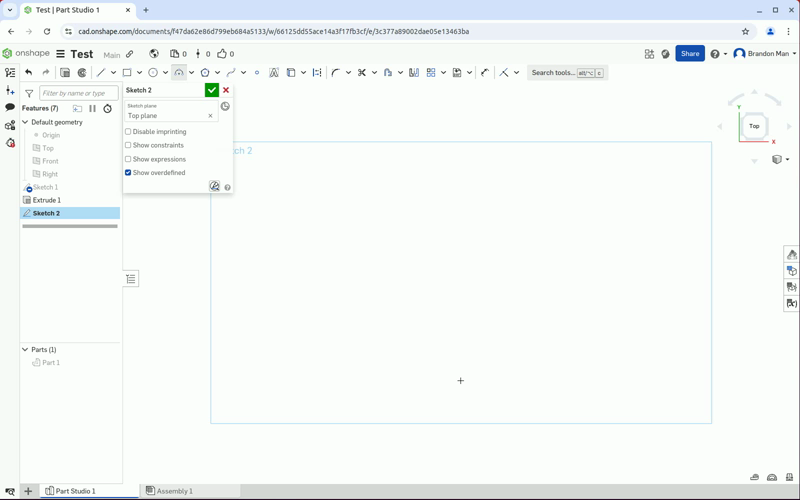
key_up(shift)
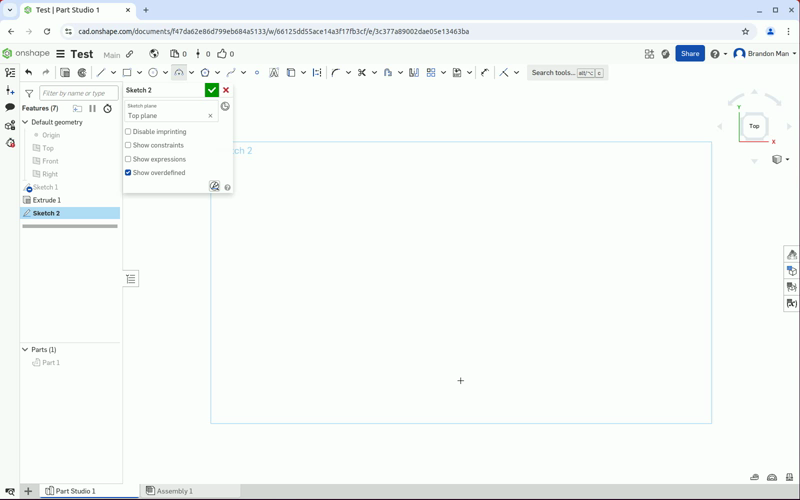
key_down(shift)
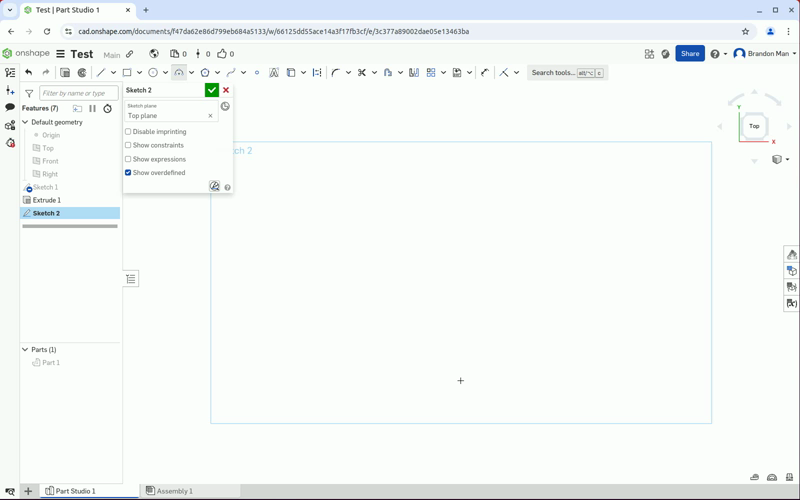
mouse_move(485, 367)
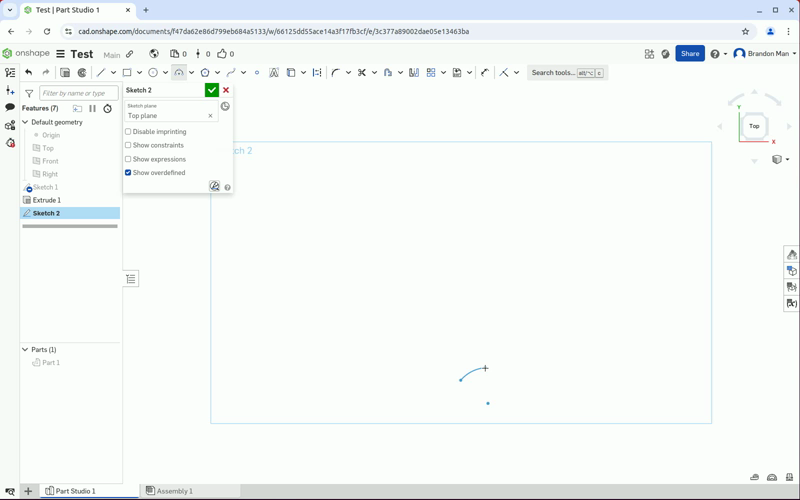
click(485, 367)
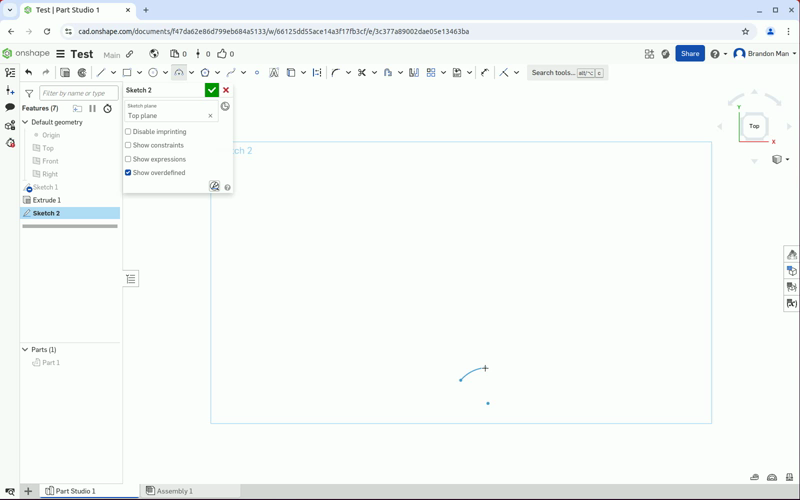
mouse_move(474, 376)
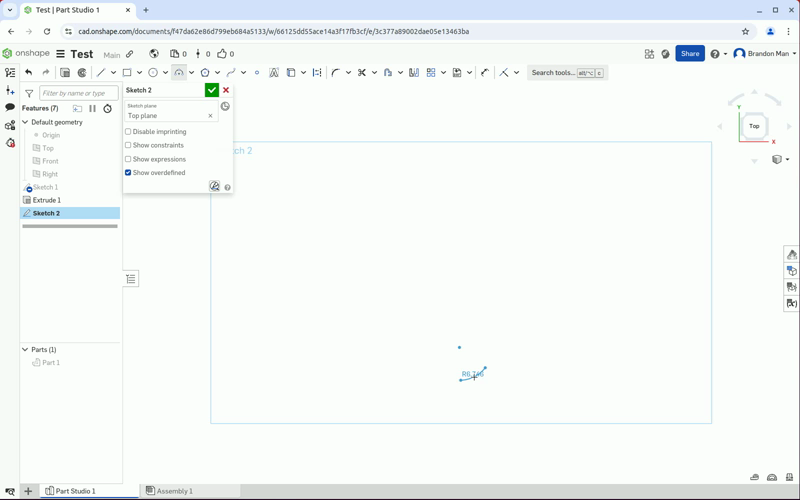
click(474, 376)
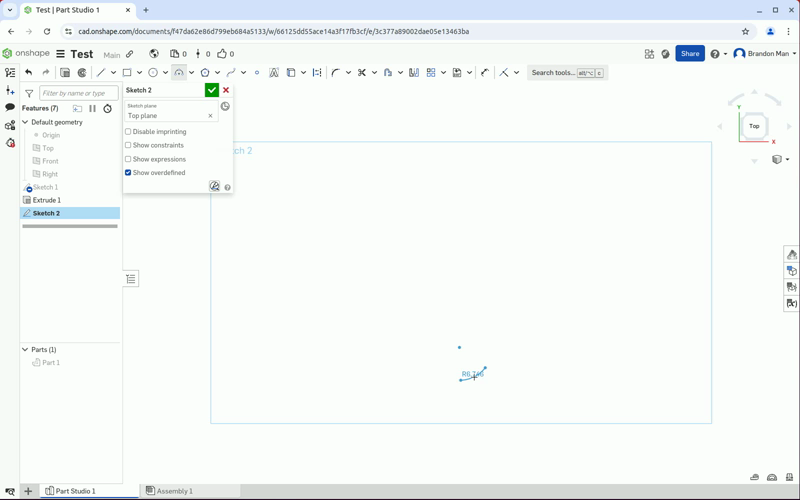
key_up(shift)
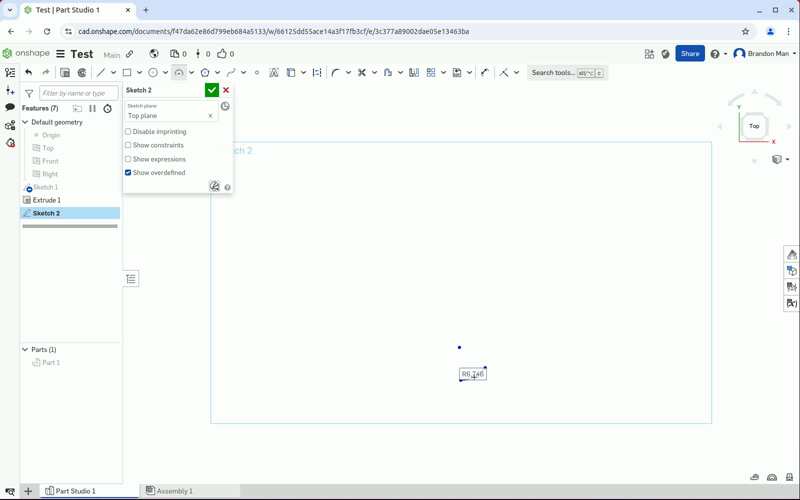
key(esc)
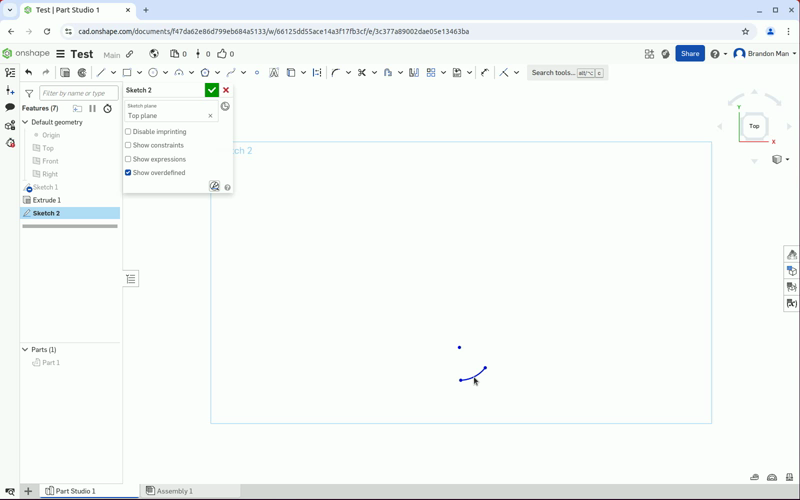
key(l)
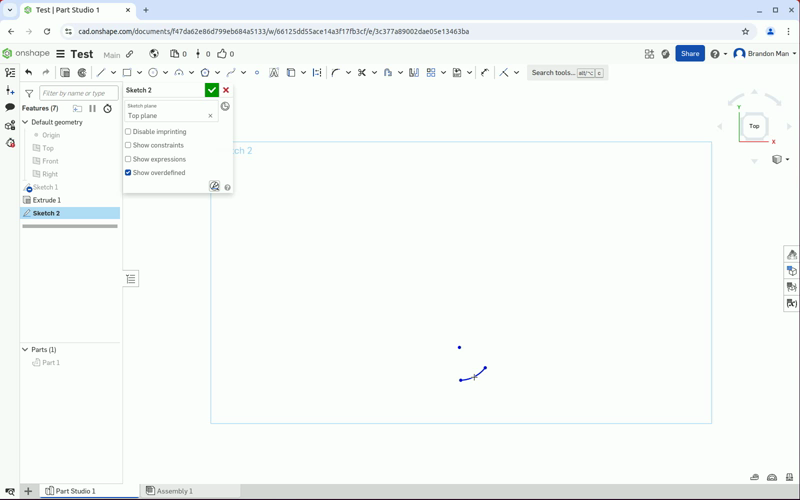
mouse_move(485, 367)
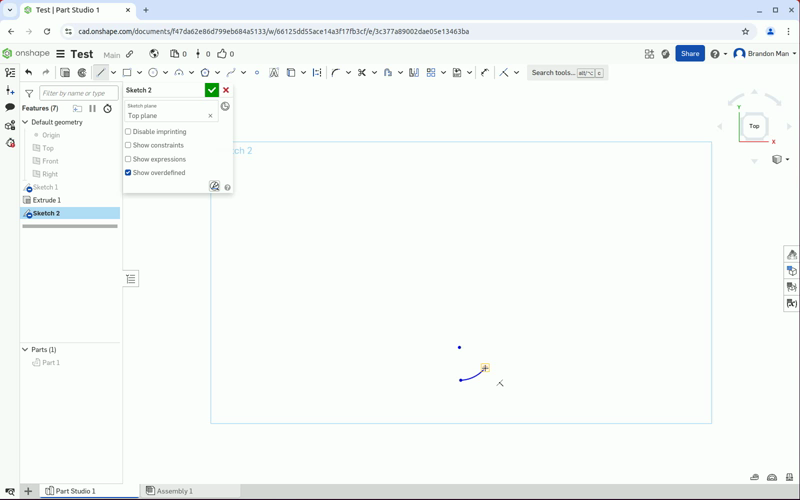
click(485, 367)
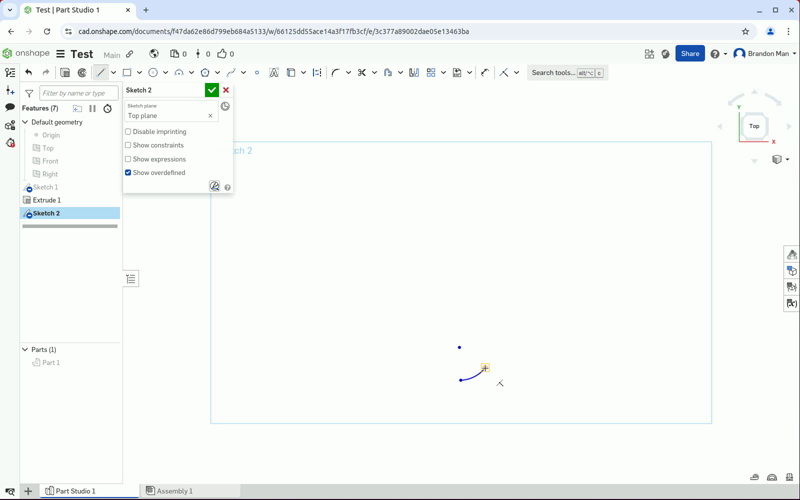
key_down(shift)
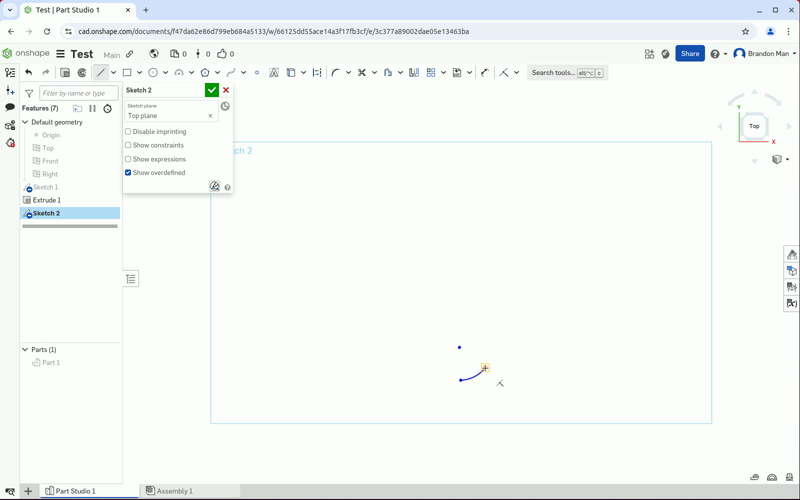
mouse_move(515, 367)
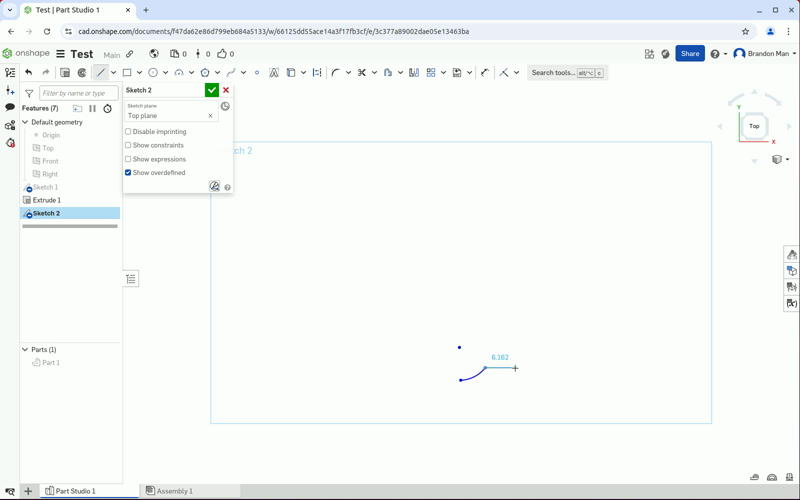
mouse_move(460, 367)
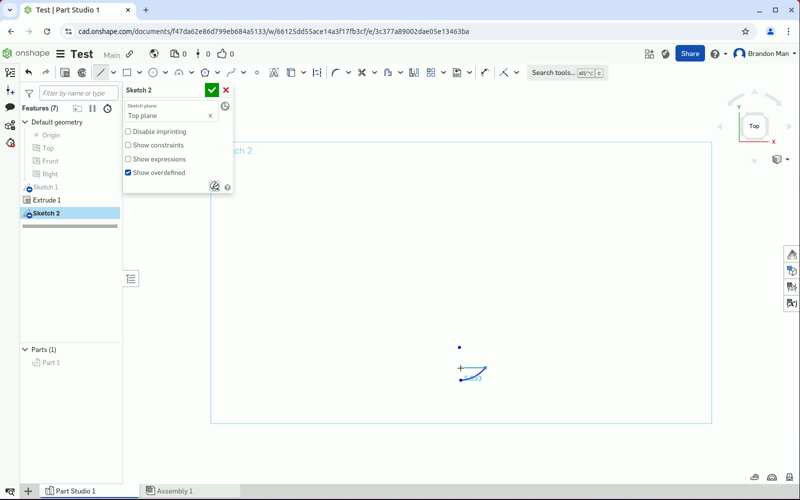
click(460, 367)
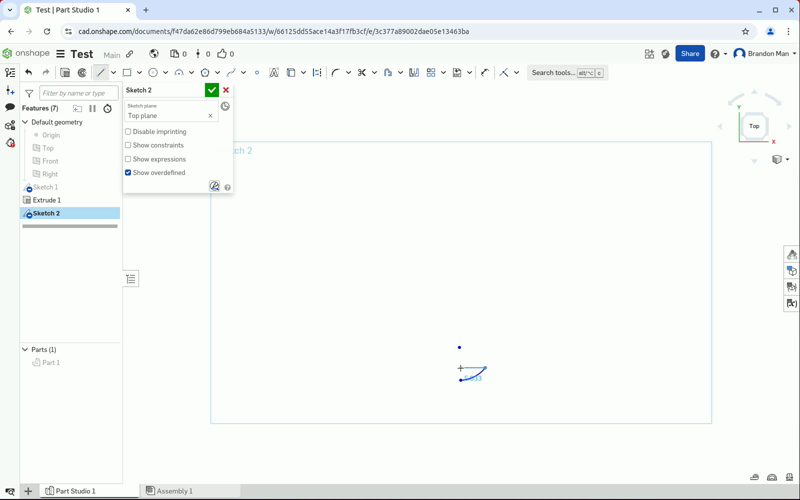
key_up(shift)
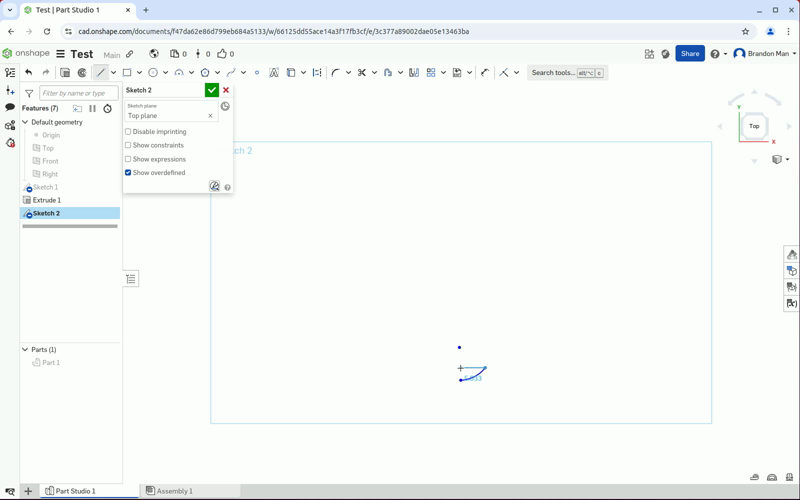
mouse_move(490, 367)
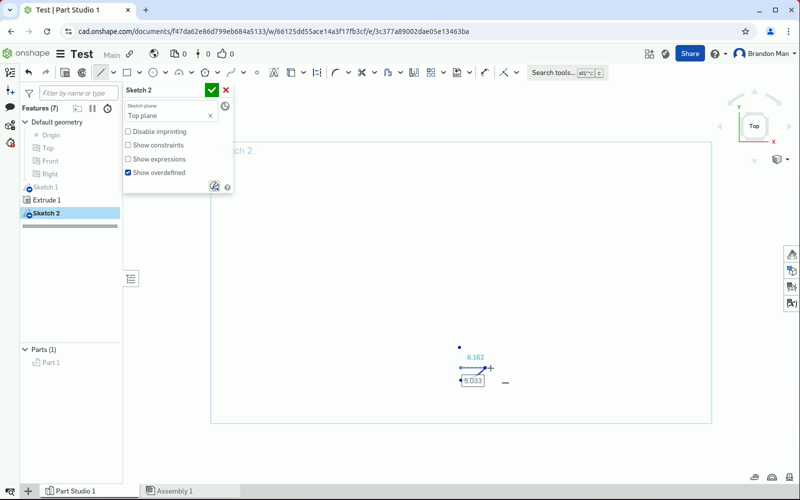
key_down(shift)
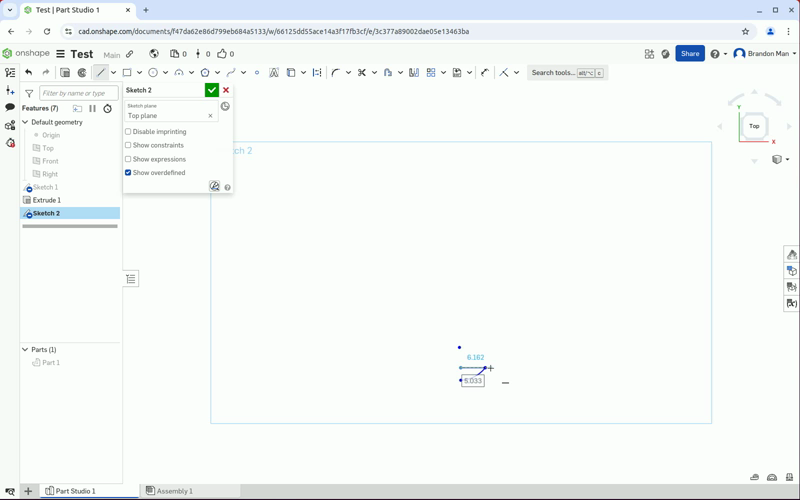
mouse_move(460, 380)
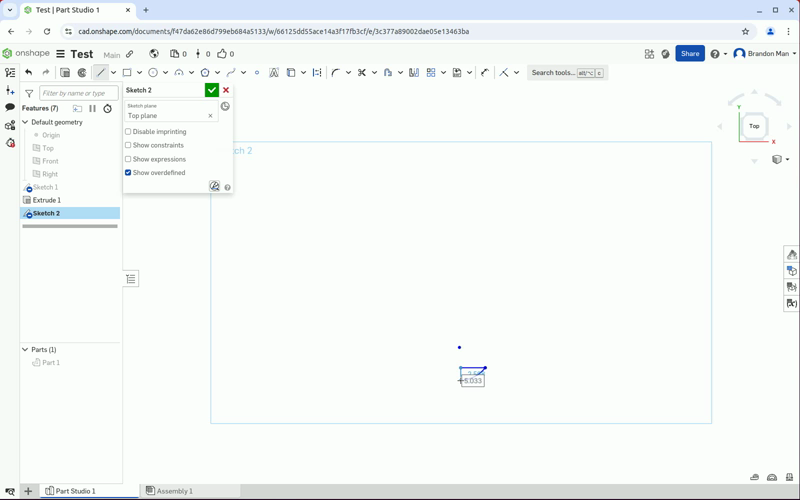
key_up(shift)
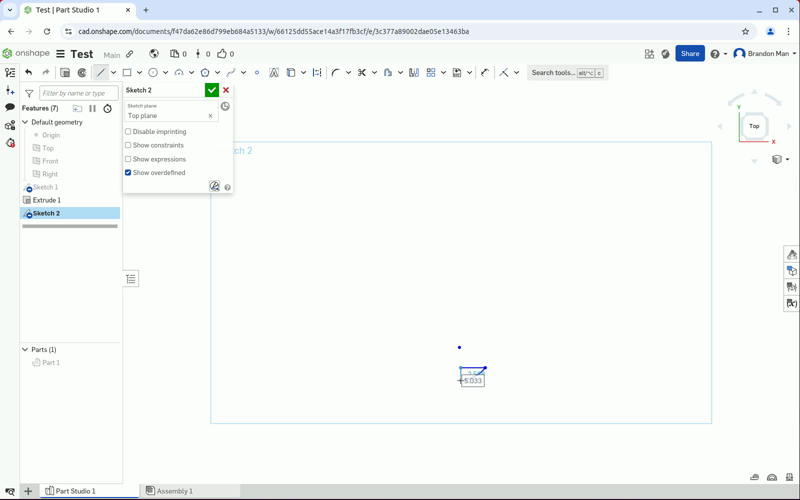
click(460, 380)
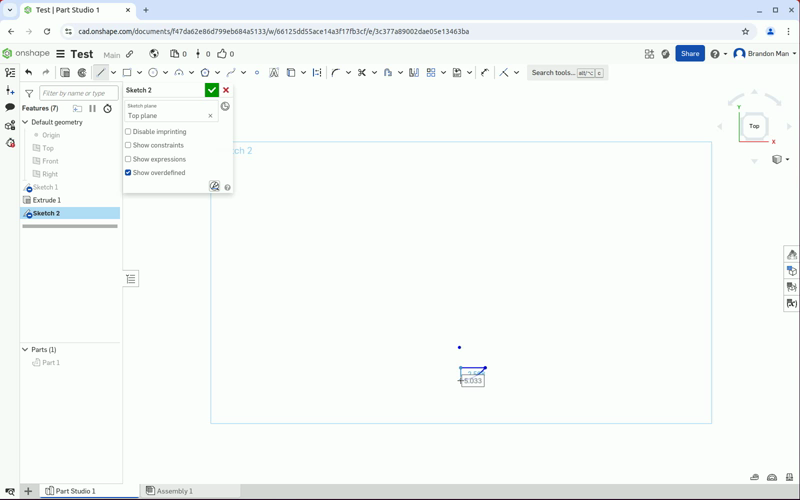
key(esc)
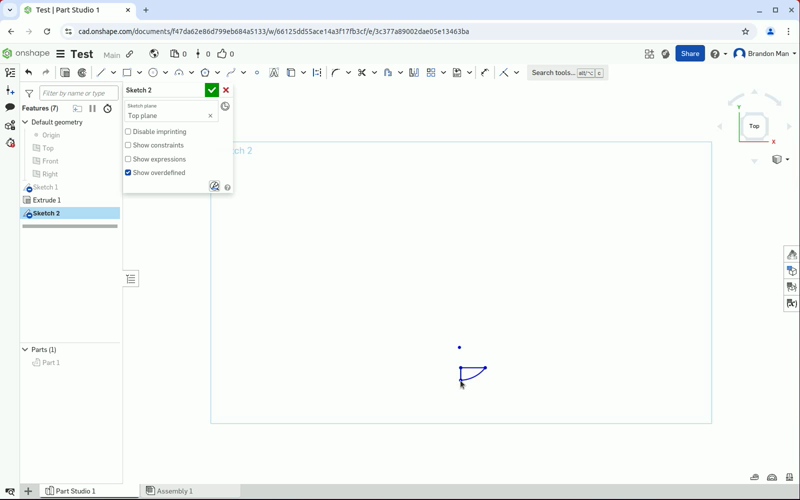
mouse_move(472, 374)
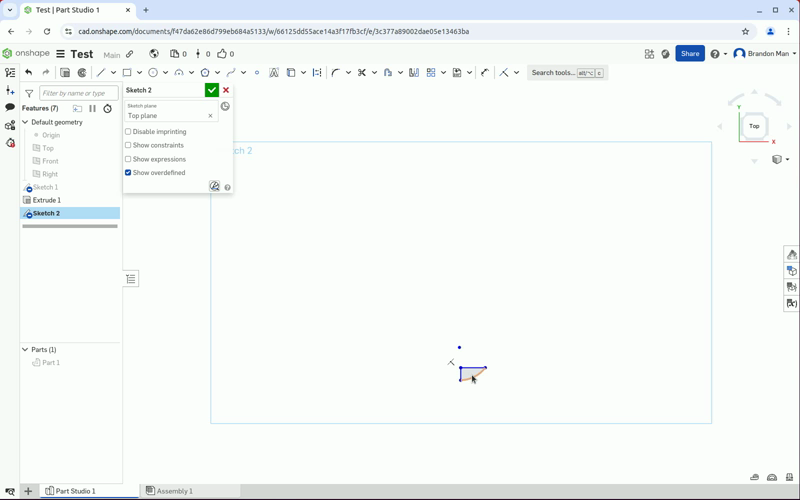
scroll(6)
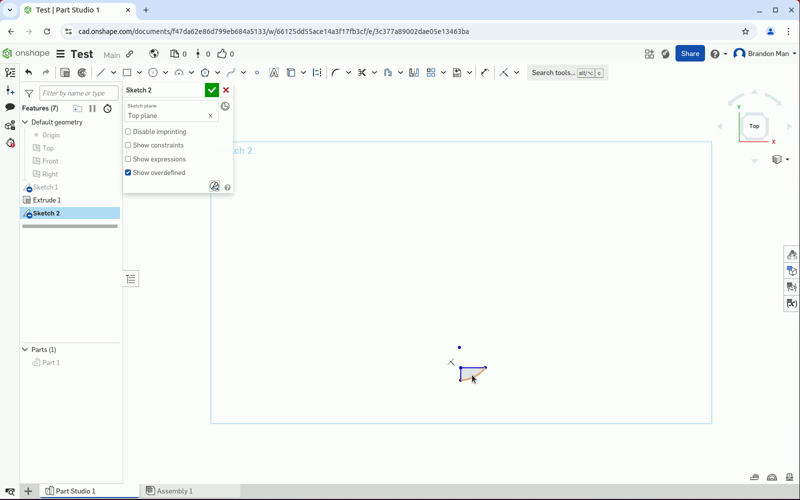
scroll(6)
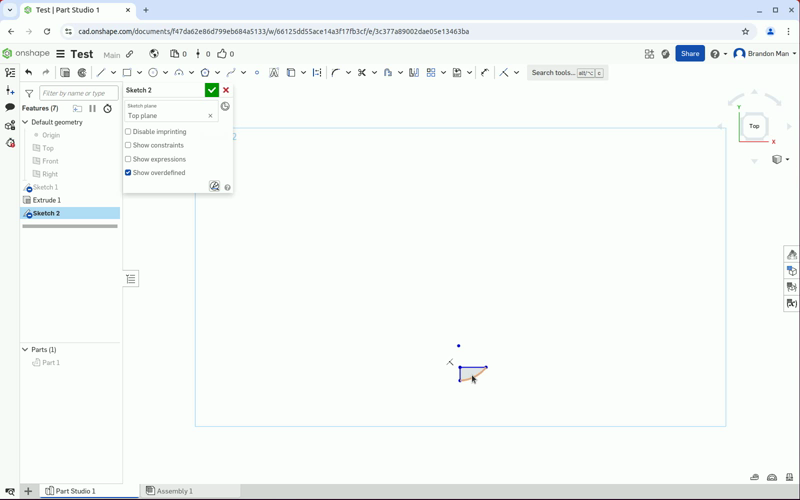
scroll(6)
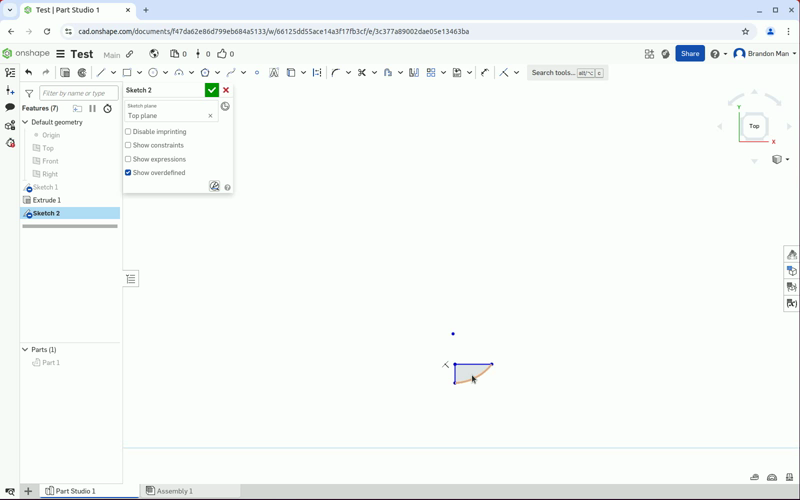
scroll(6)
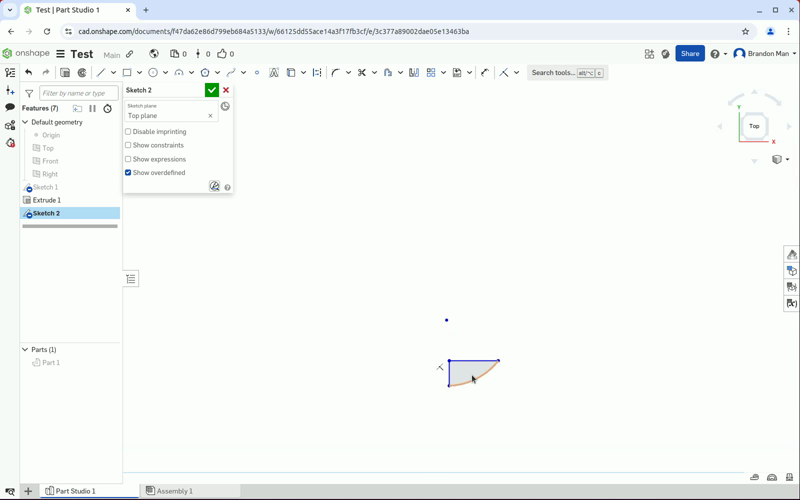
scroll(6)
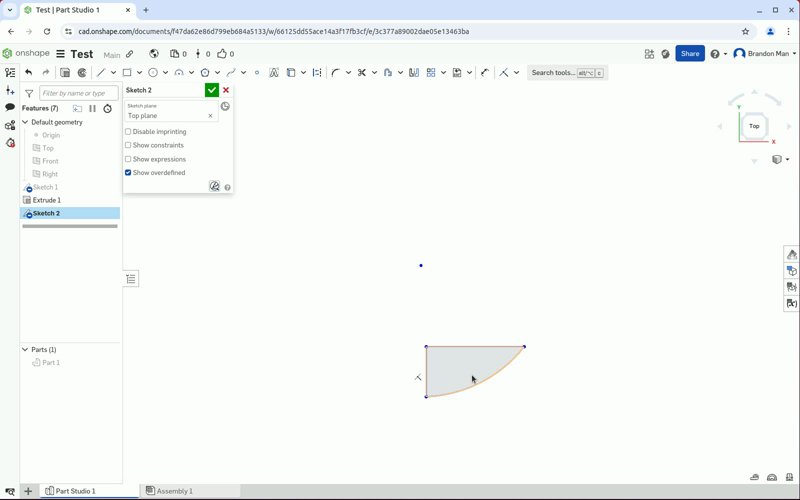
scroll(6)
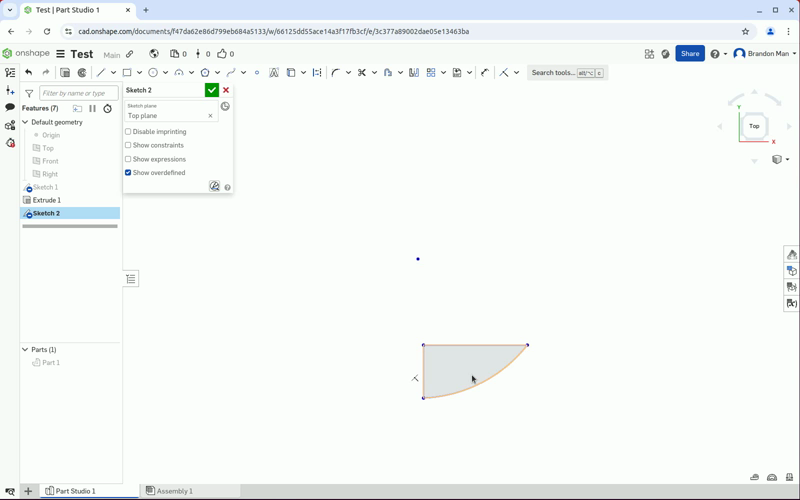
scroll(6)
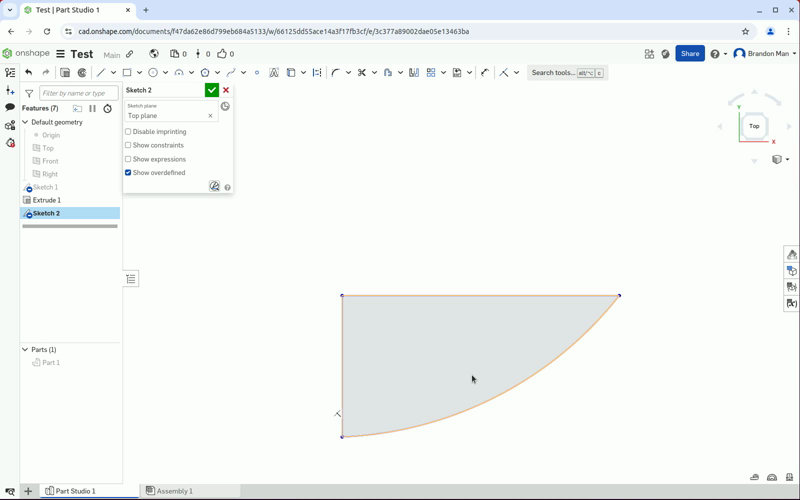
click(472, 374)
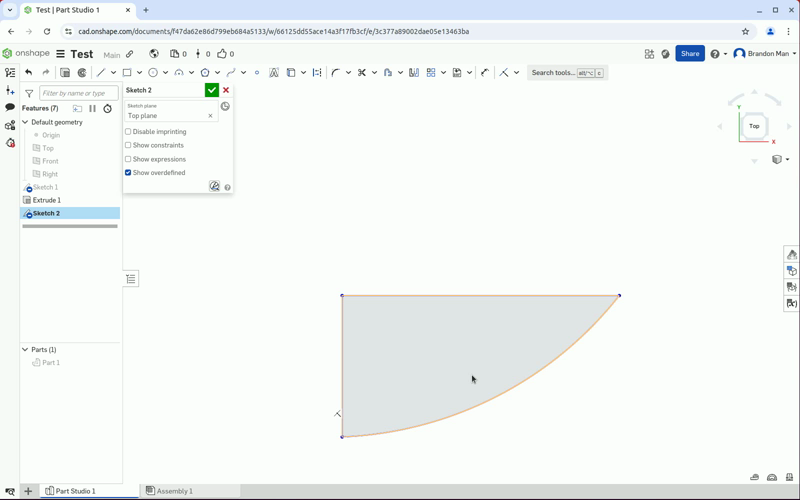
scroll(-6)
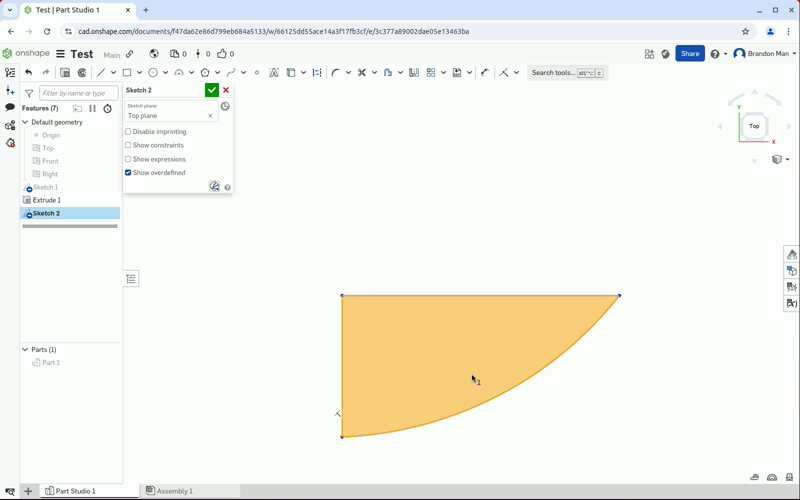
scroll(-6)
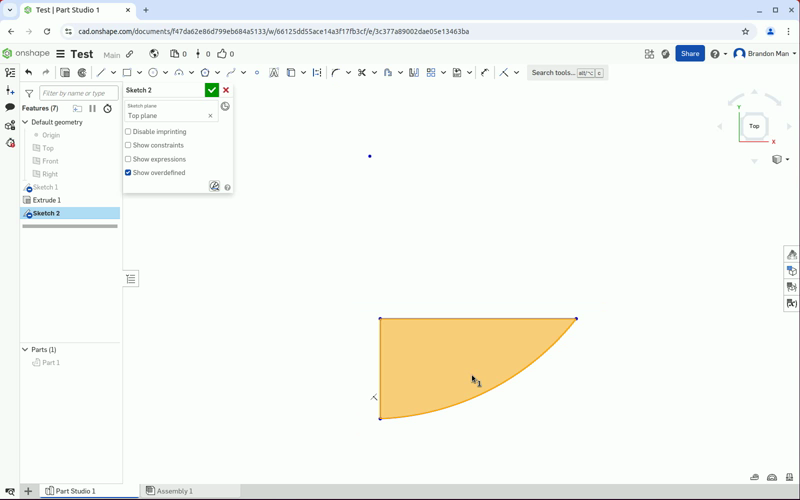
scroll(-6)
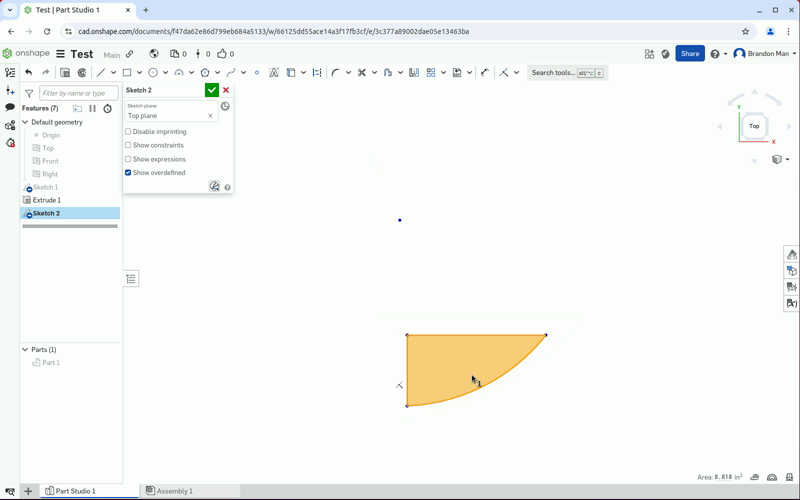
scroll(-6)
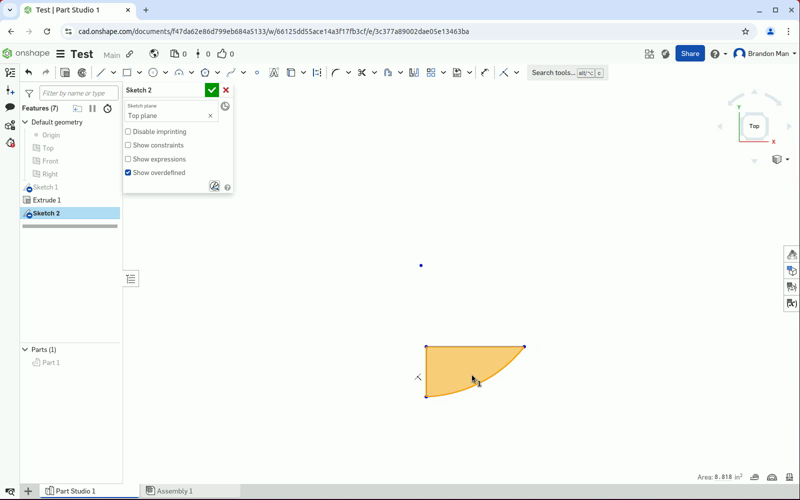
scroll(-6)
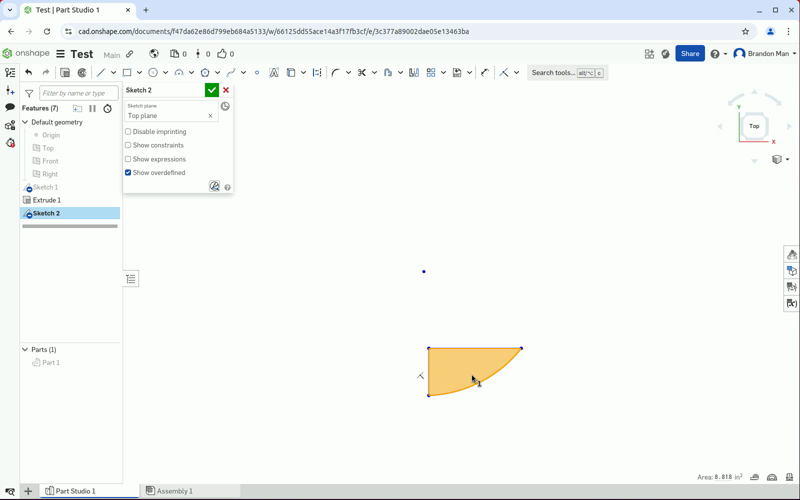
scroll(-6)
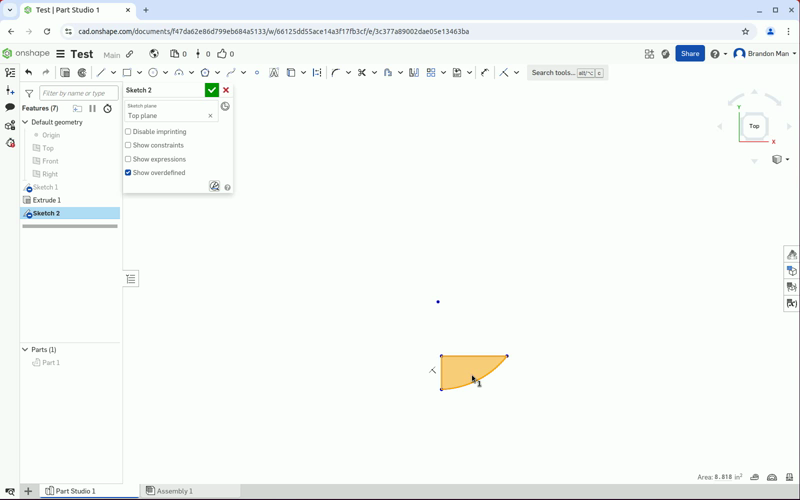
scroll(-6)
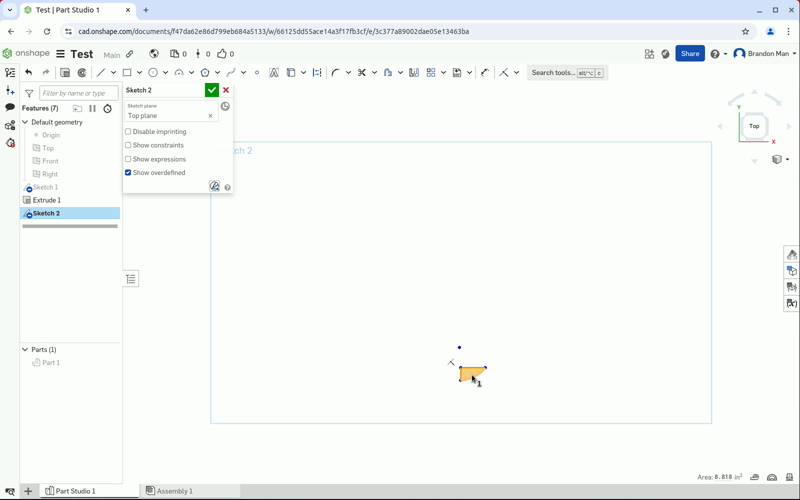
mouse_move(73, 352)
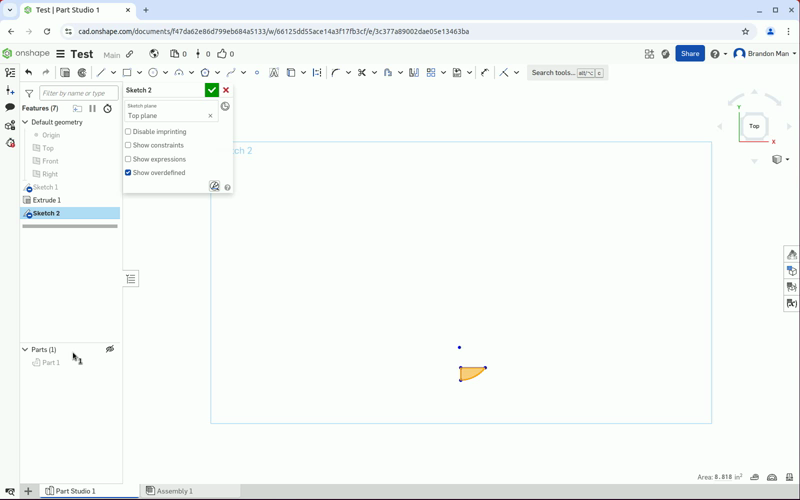
key(shift+y)
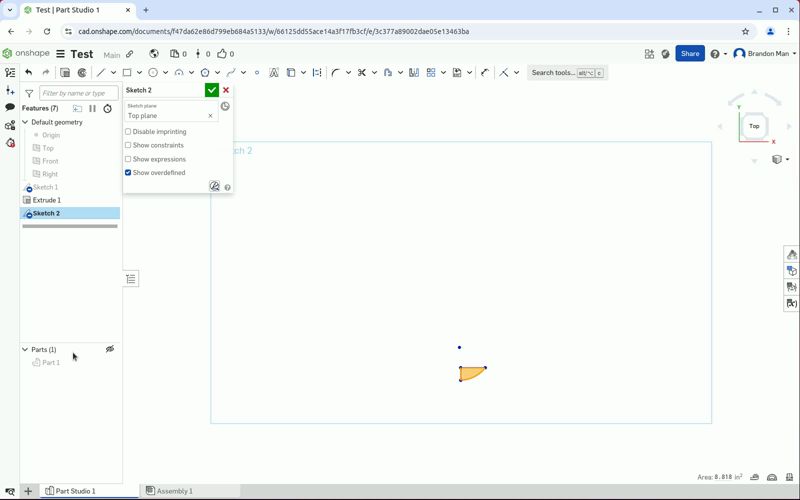
key(shift+e)
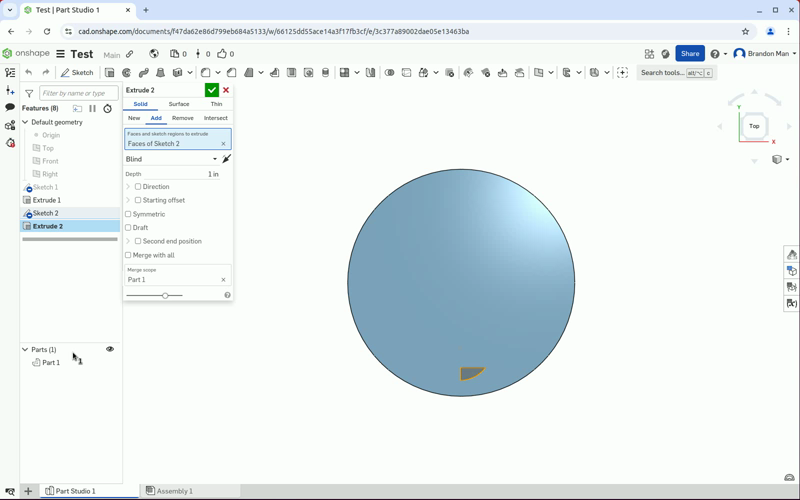
mouse_move(143, 106)
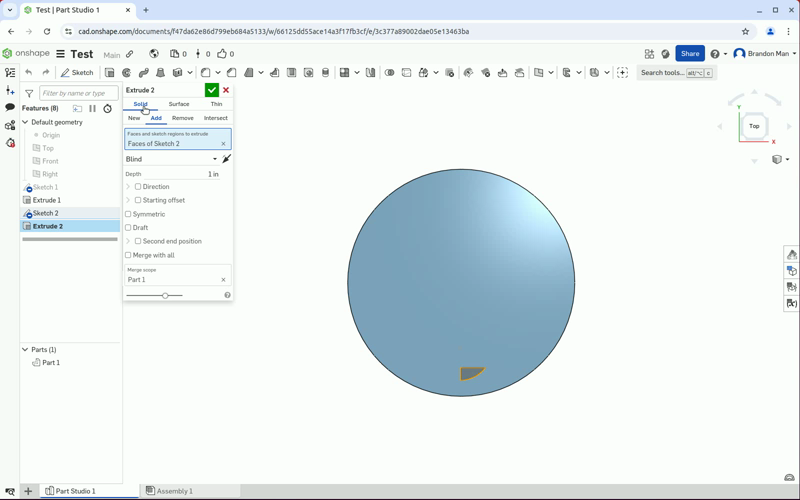
click(143, 106)
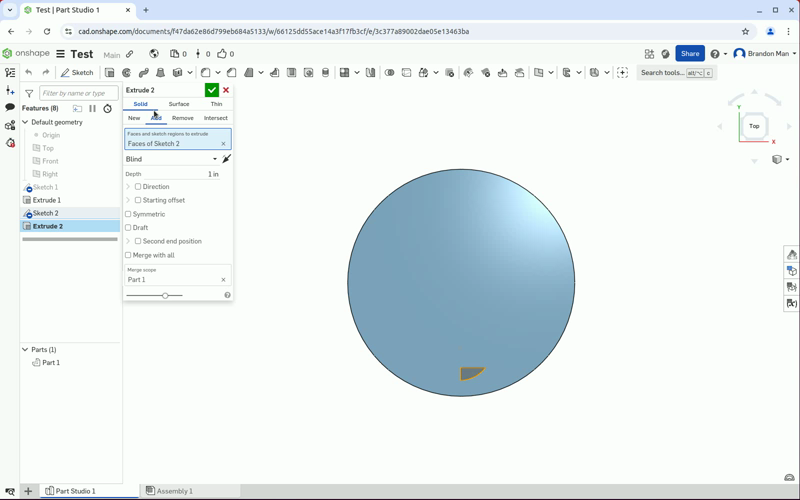
mouse_move(186, 120)
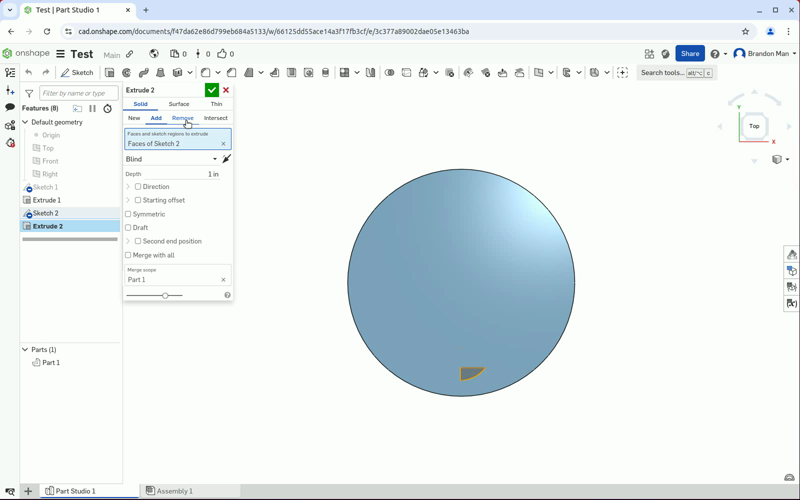
click(186, 120)
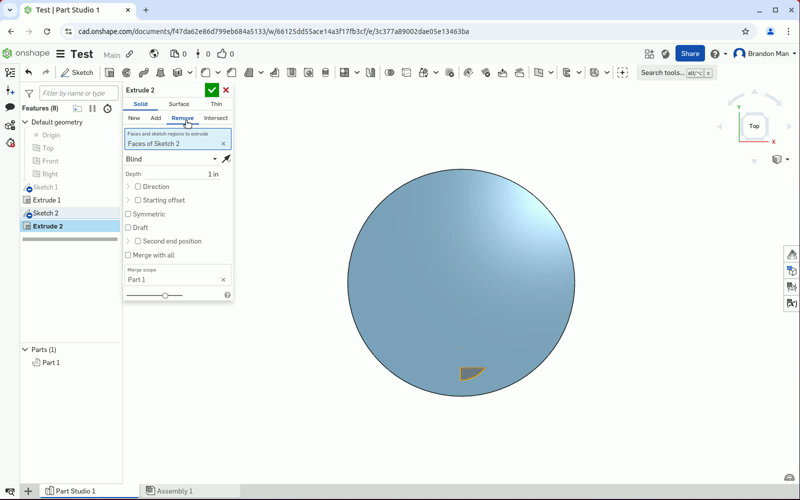
key(tab, 4)
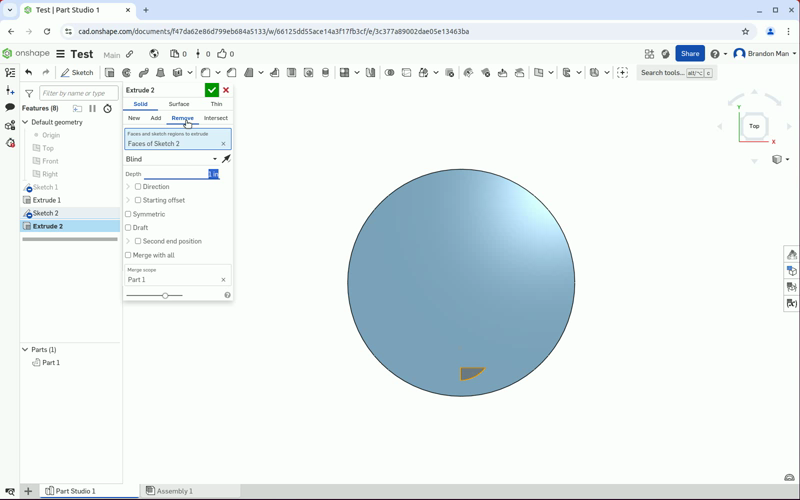
text(4.092)
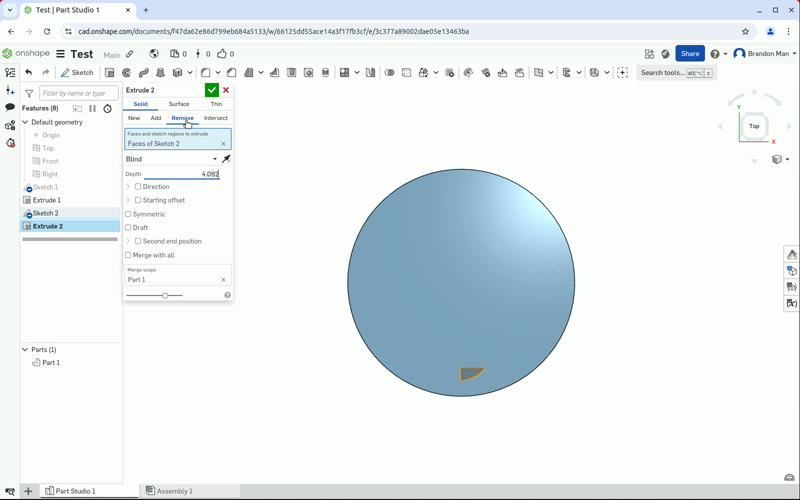
key(tab, 6)
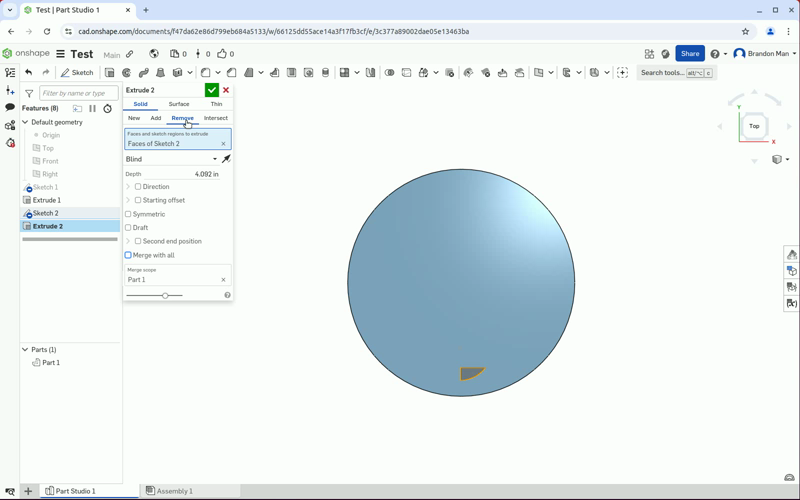
key(space)
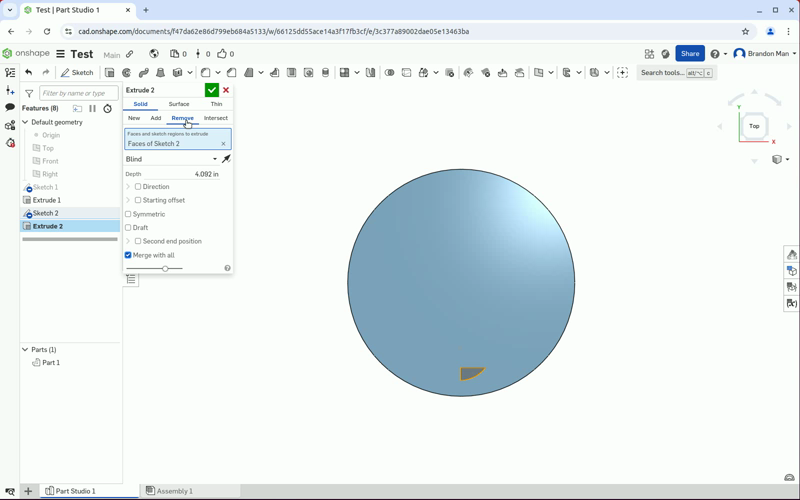
key(enter)
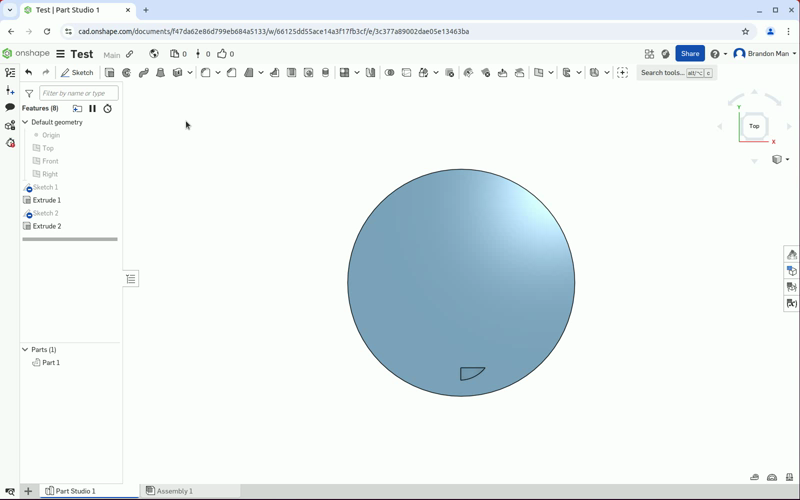
key(shift+h)
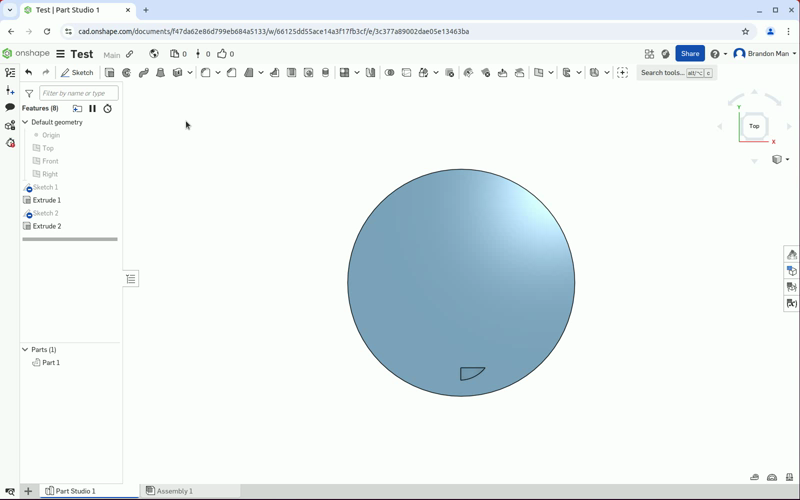
key(shift+h)
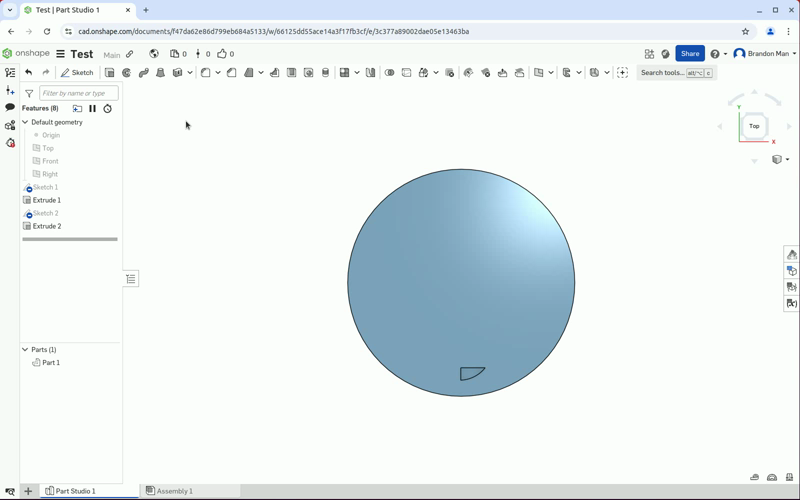
mouse_move(73, 189)
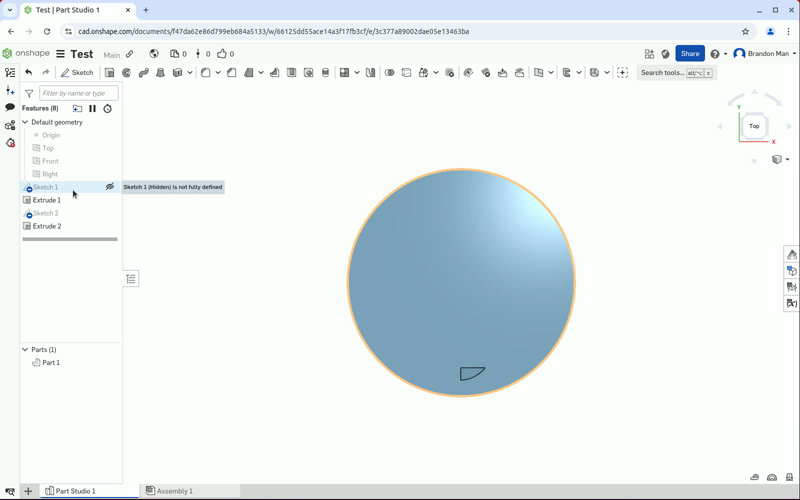
click(73, 189)
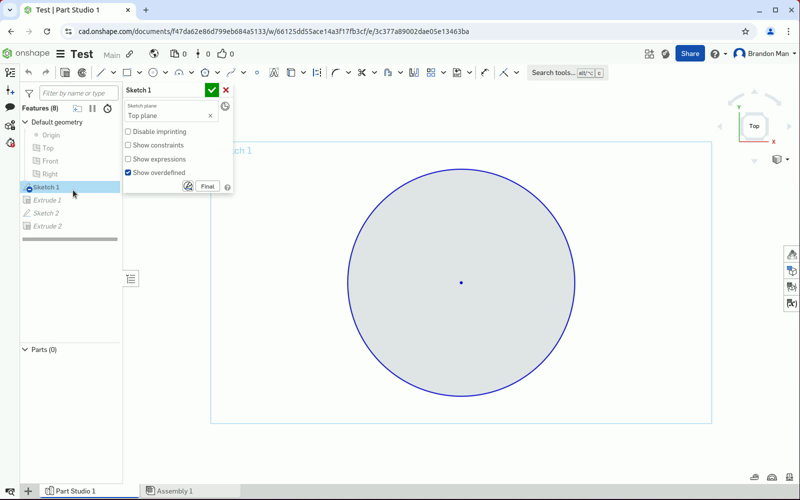
mouse_move(229, 92)
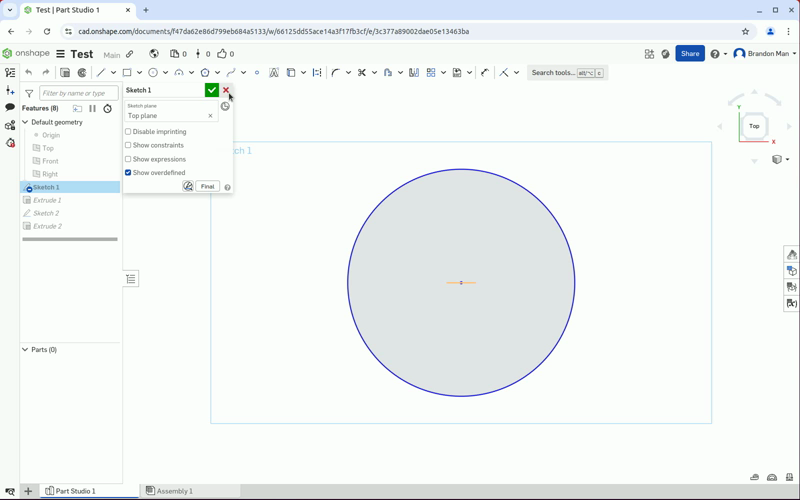
click(229, 92)
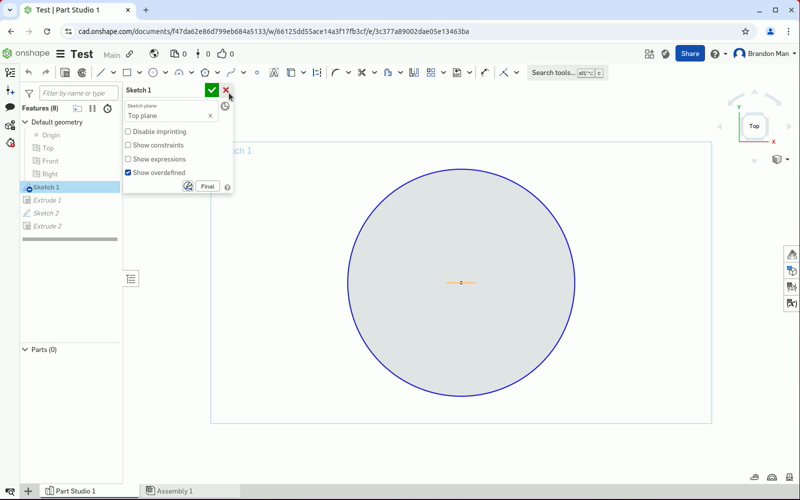
key(shift+s)
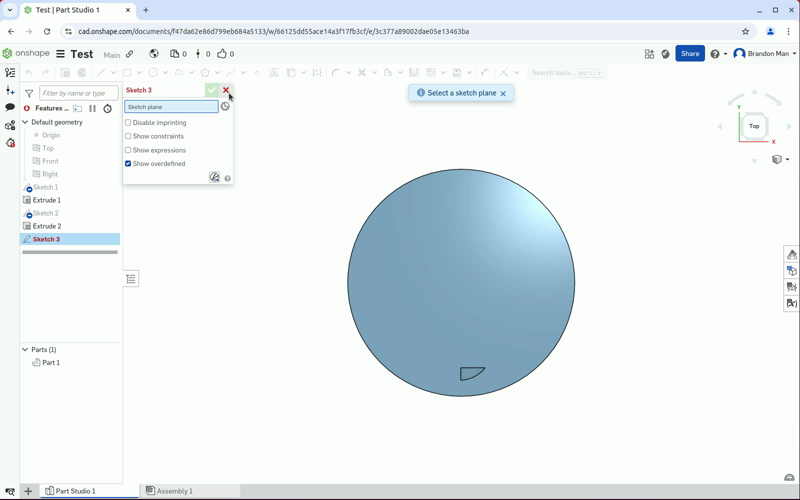
mouse_move(73, 150)
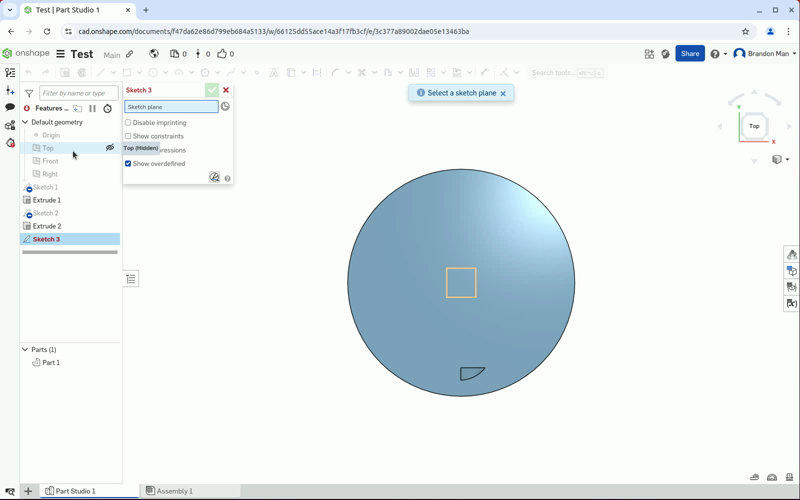
click(73, 150)
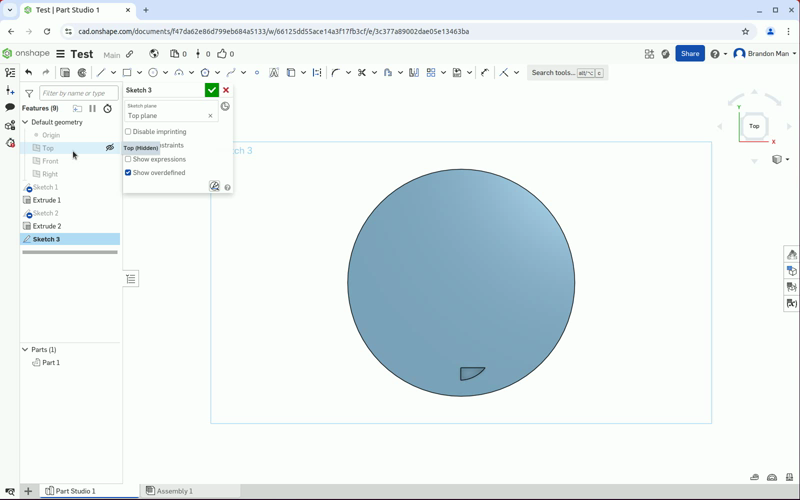
mouse_move(73, 352)
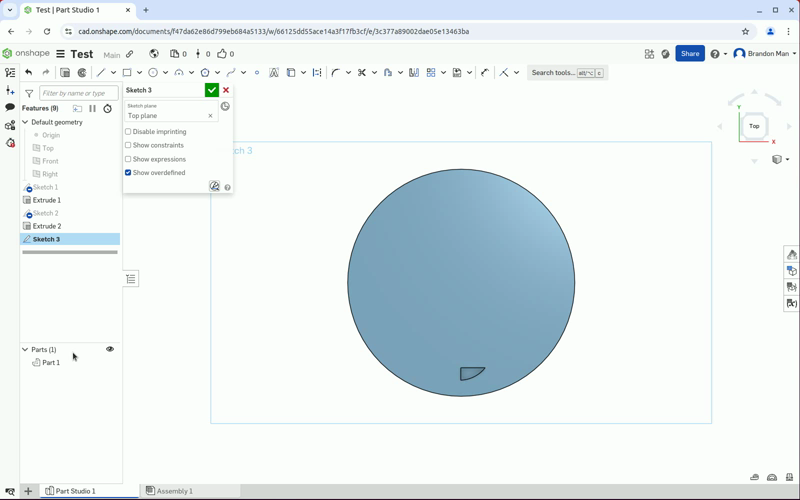
key(y)
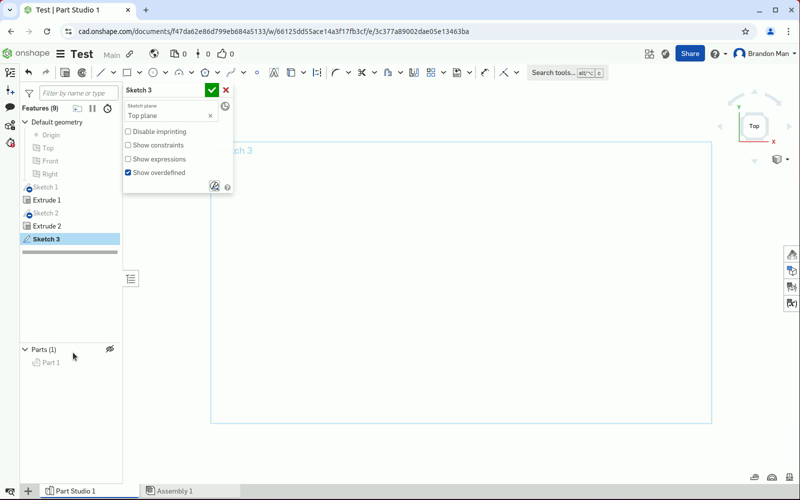
key(a)
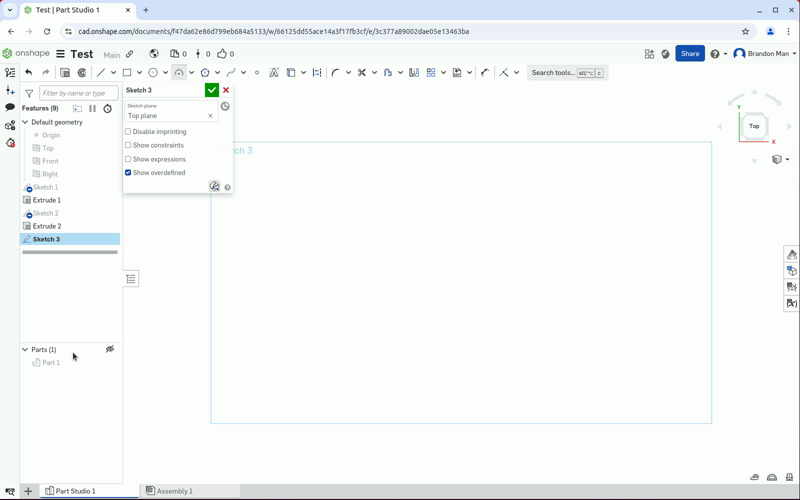
key_down(shift)
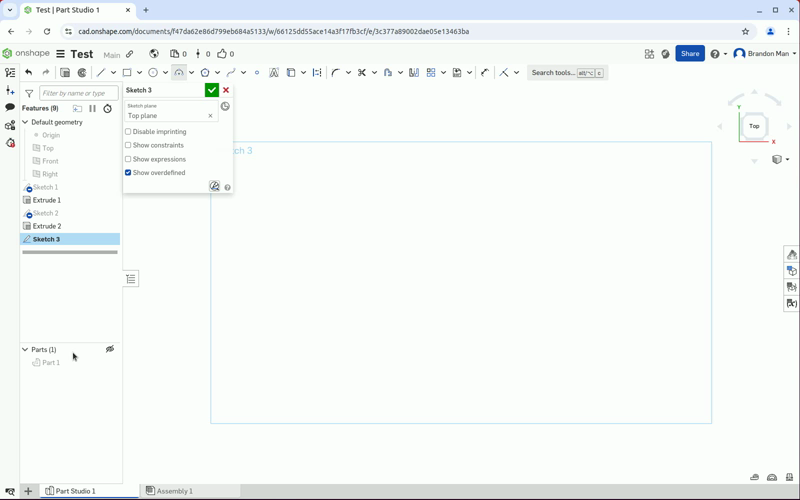
mouse_move(434, 367)
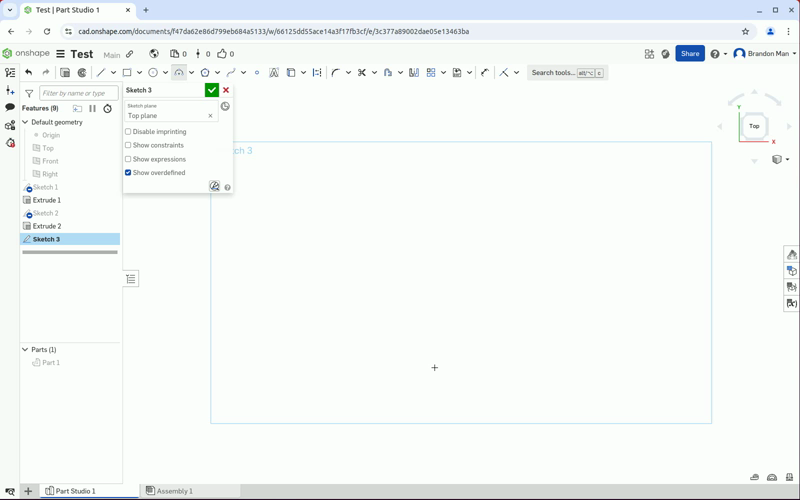
click(434, 367)
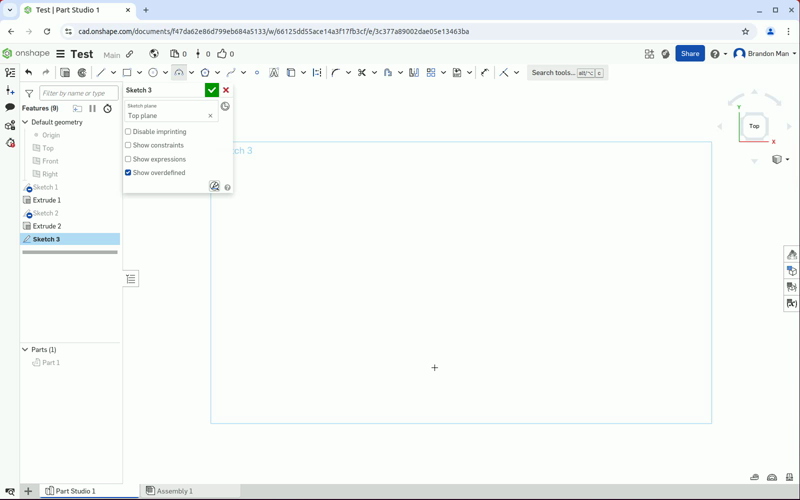
key_up(shift)
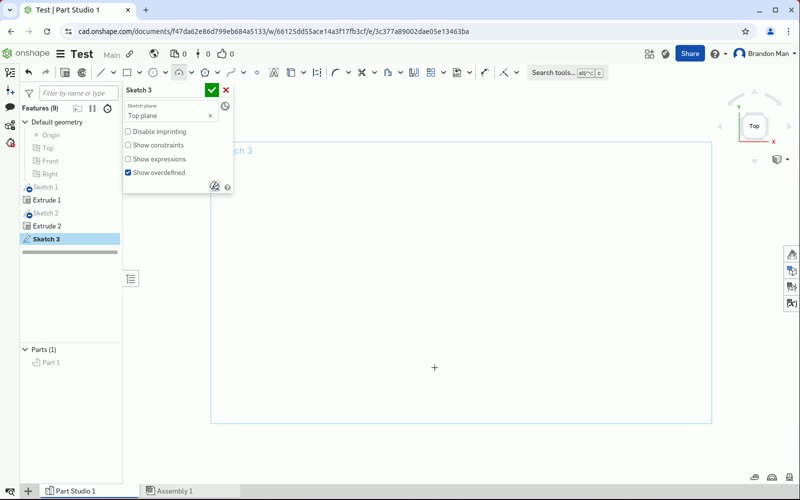
key_down(shift)
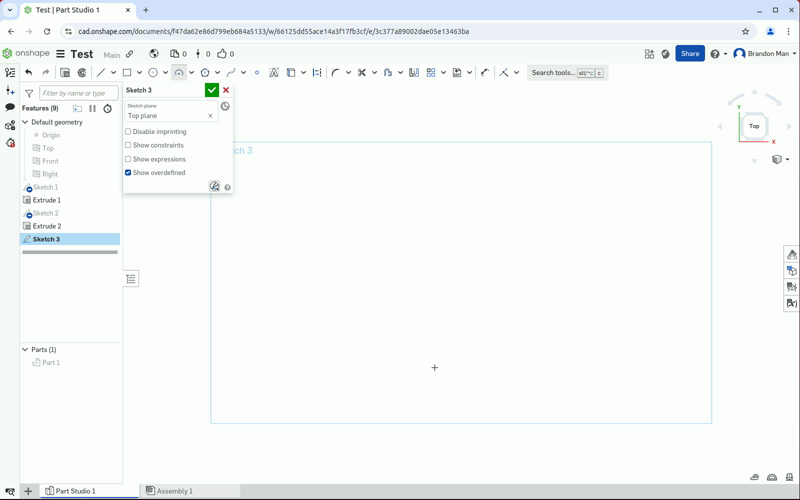
mouse_move(461, 379)
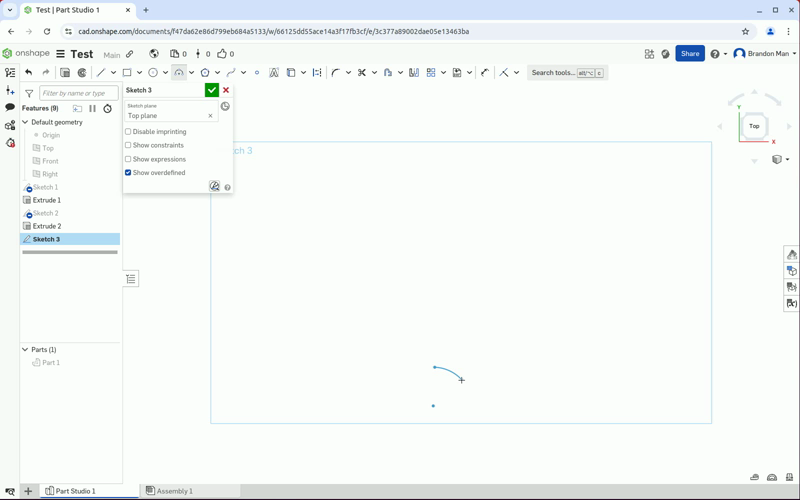
click(461, 379)
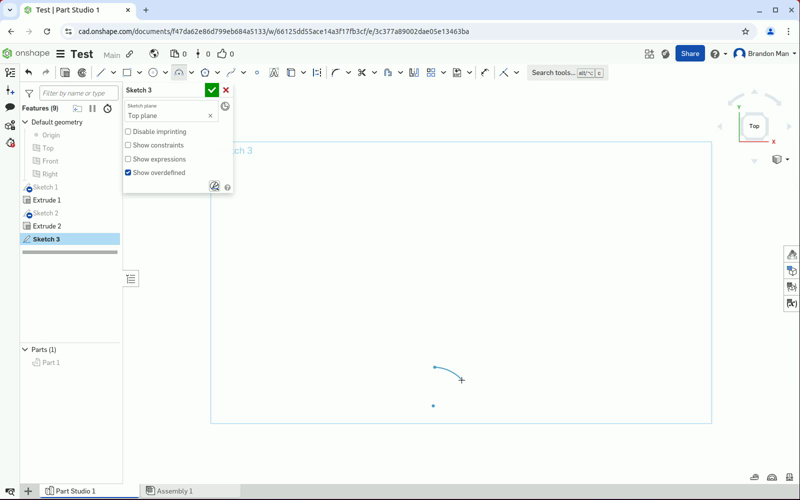
mouse_move(446, 376)
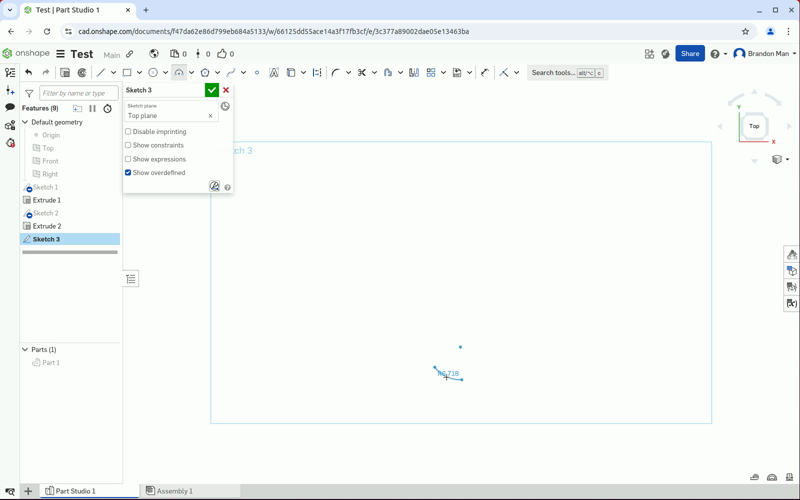
click(446, 376)
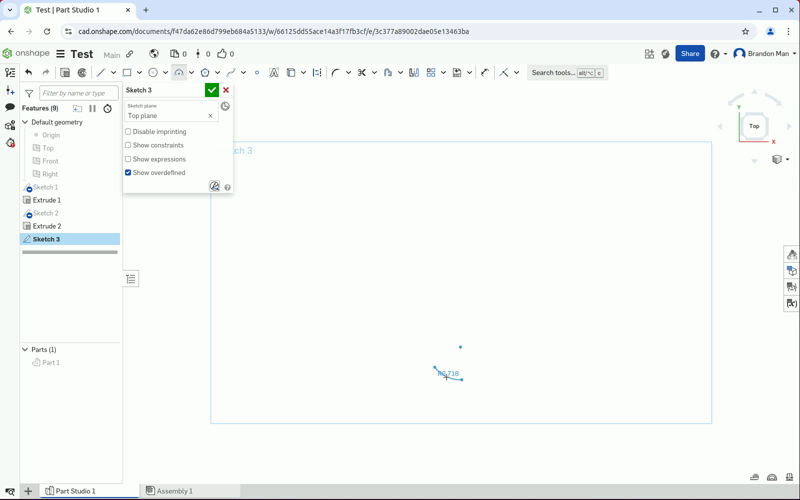
key_up(shift)
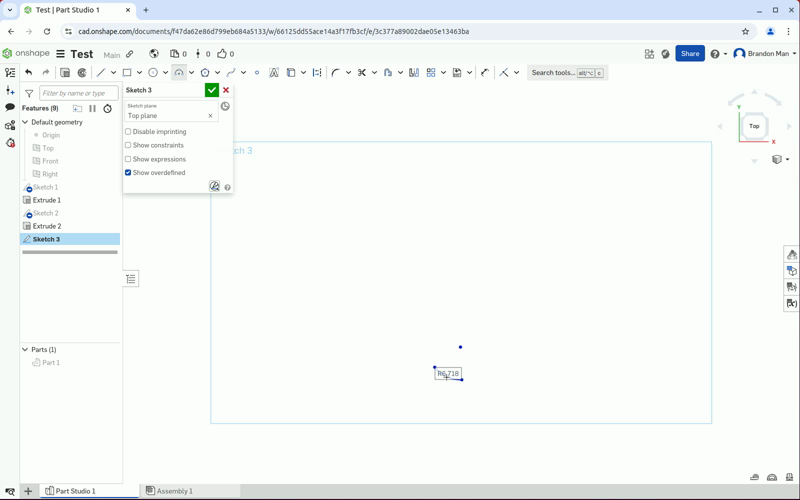
key(esc)
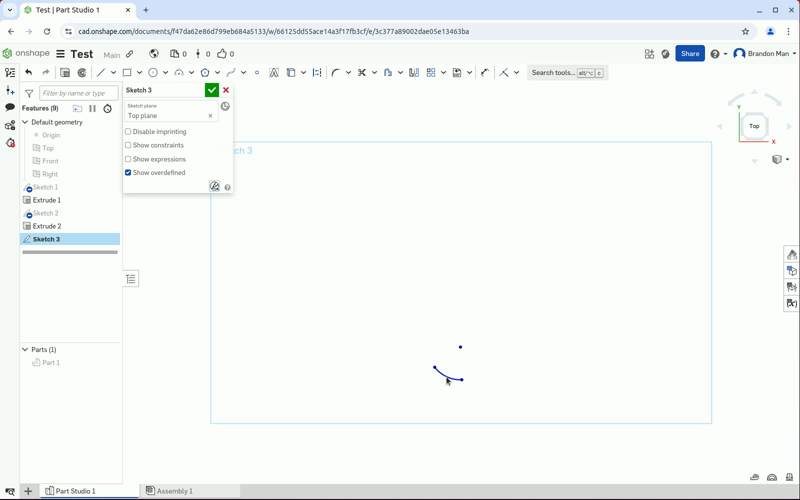
key(l)
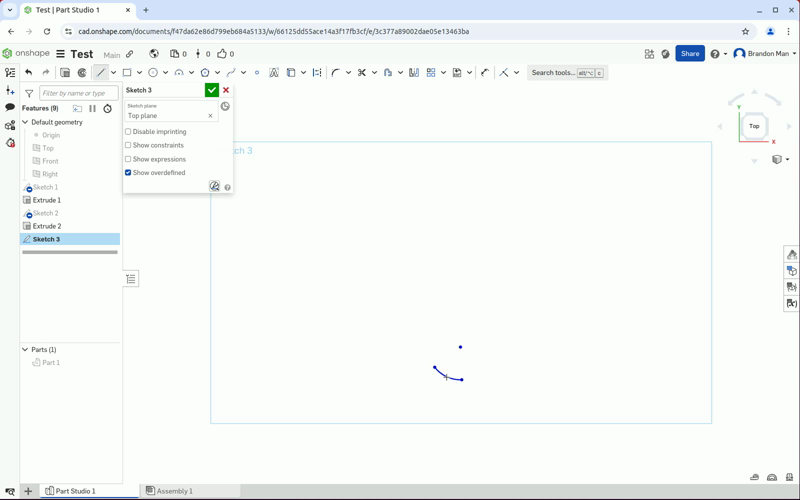
mouse_move(461, 379)
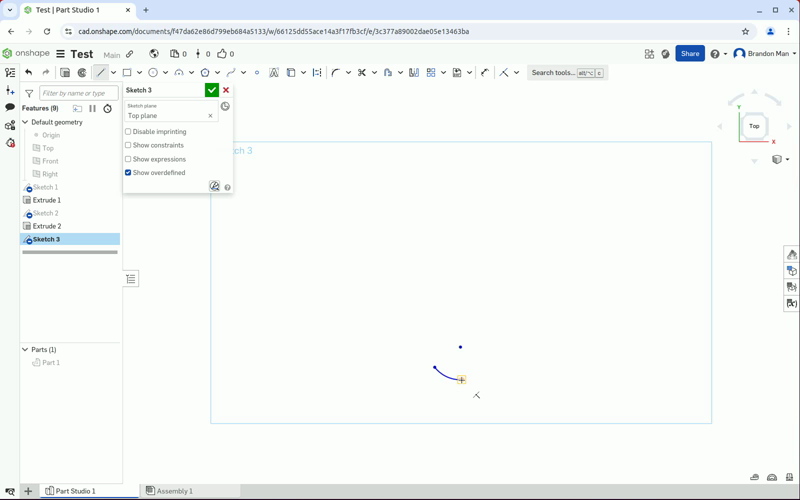
click(461, 379)
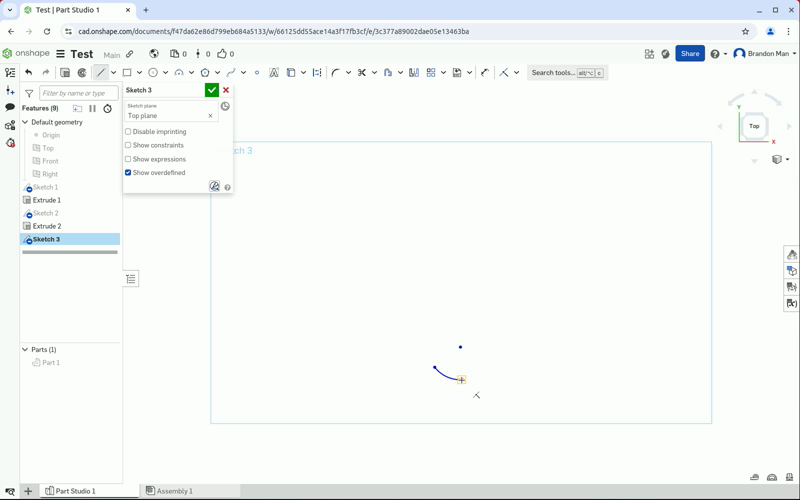
key_down(shift)
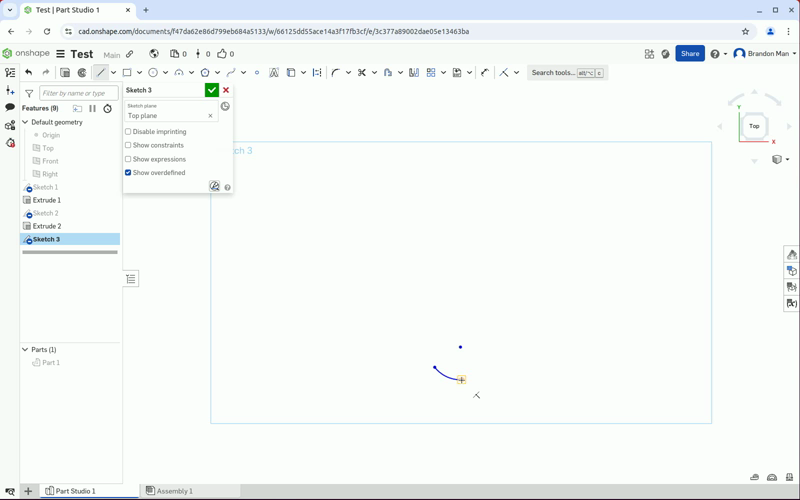
mouse_move(491, 379)
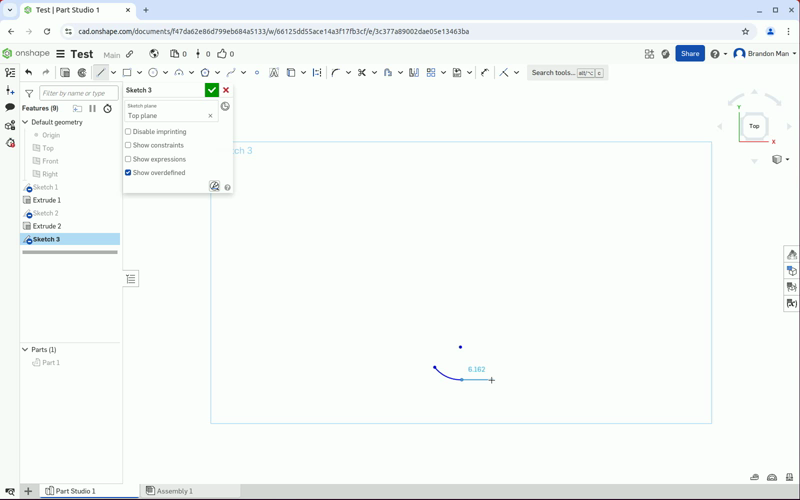
mouse_move(461, 367)
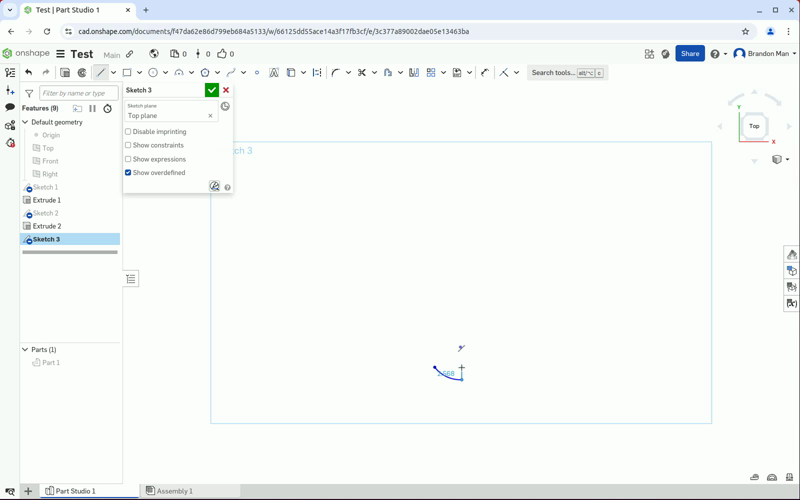
click(461, 367)
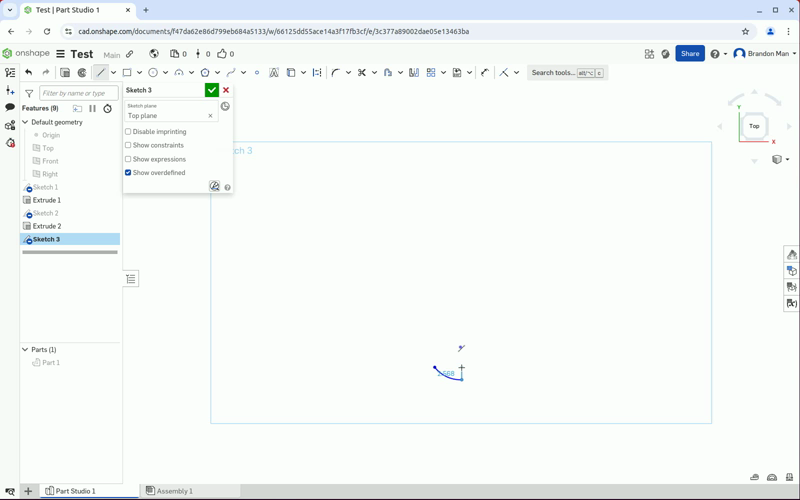
key_up(shift)
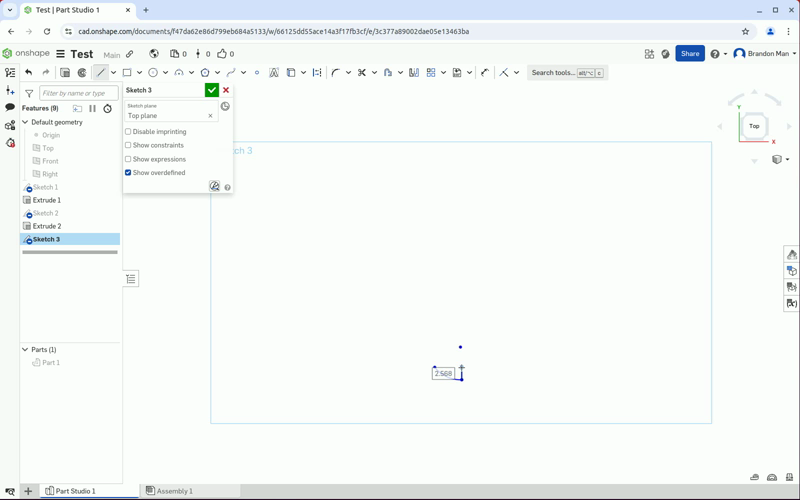
mouse_move(491, 367)
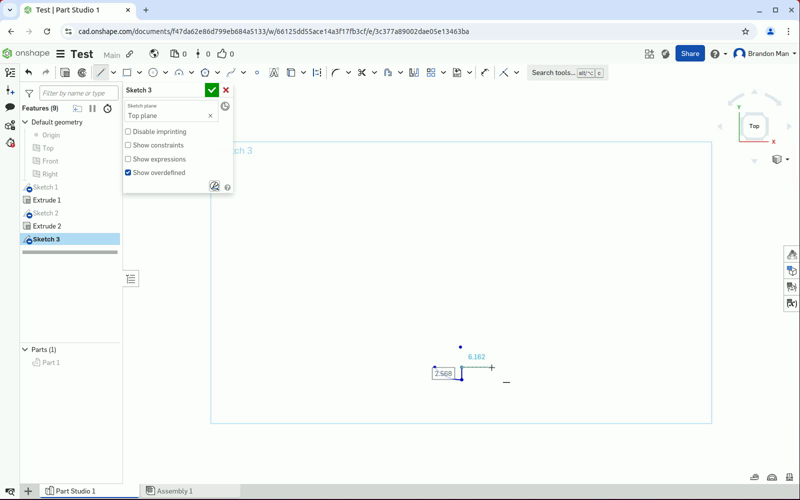
key_down(shift)
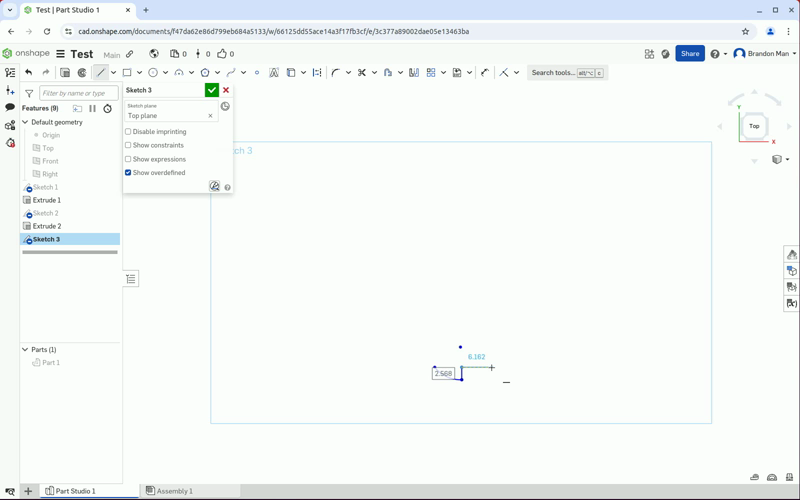
mouse_move(434, 367)
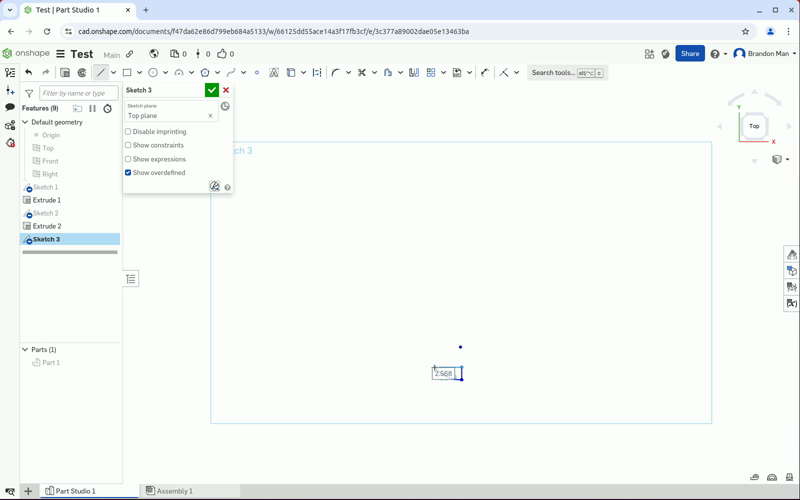
key_up(shift)
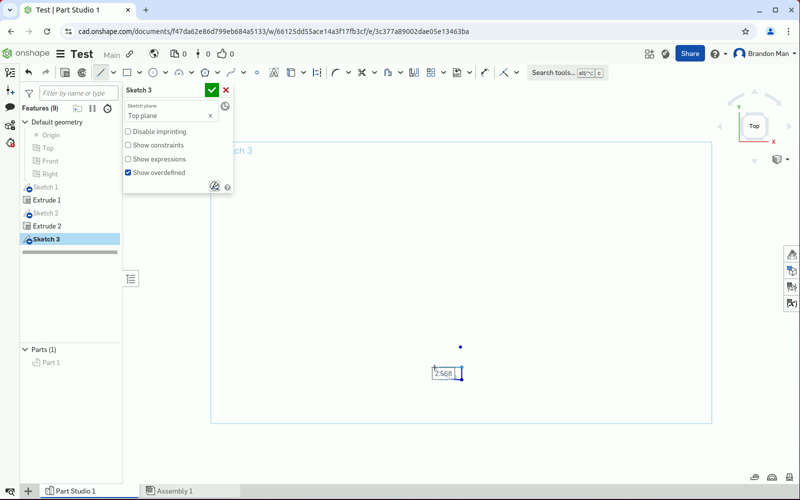
click(434, 367)
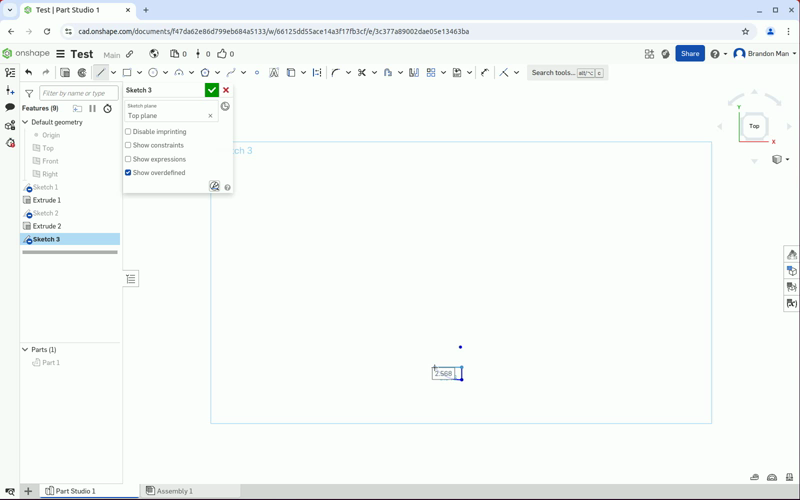
key(esc)
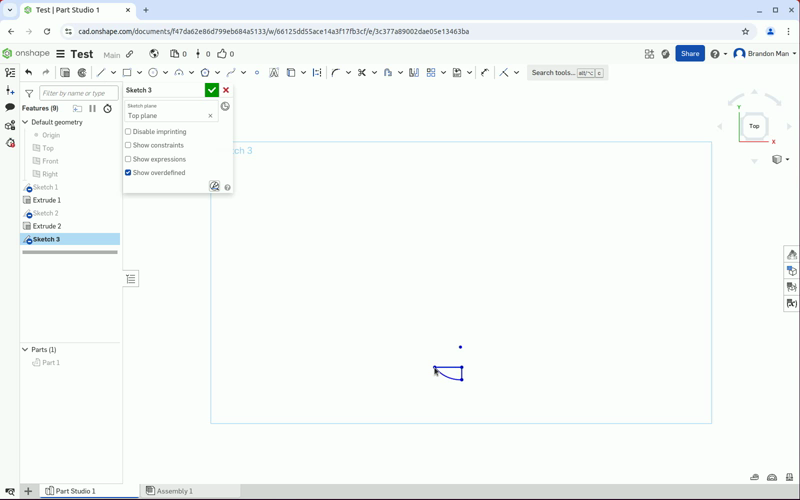
mouse_move(453, 368)
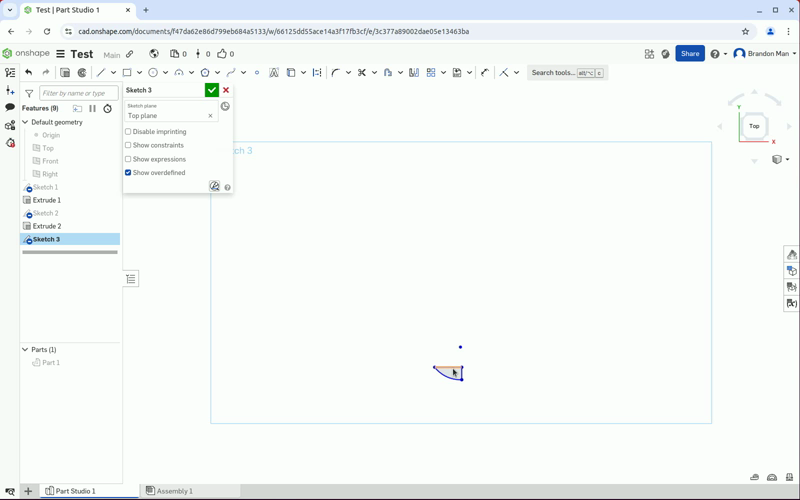
scroll(6)
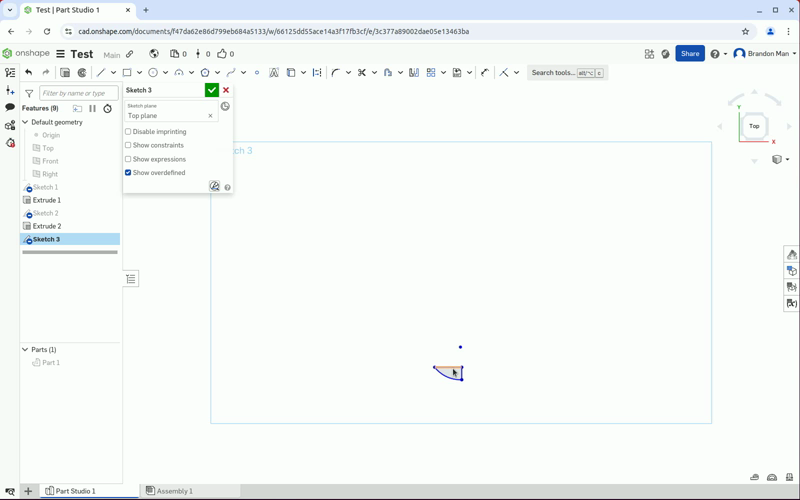
scroll(6)
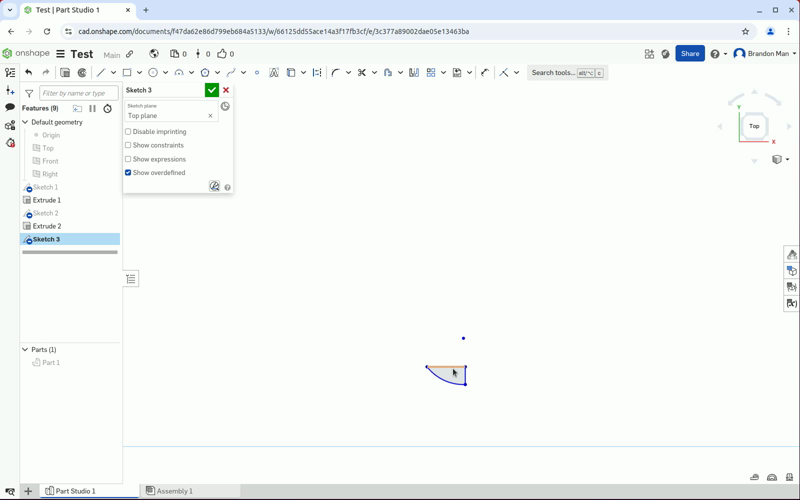
scroll(6)
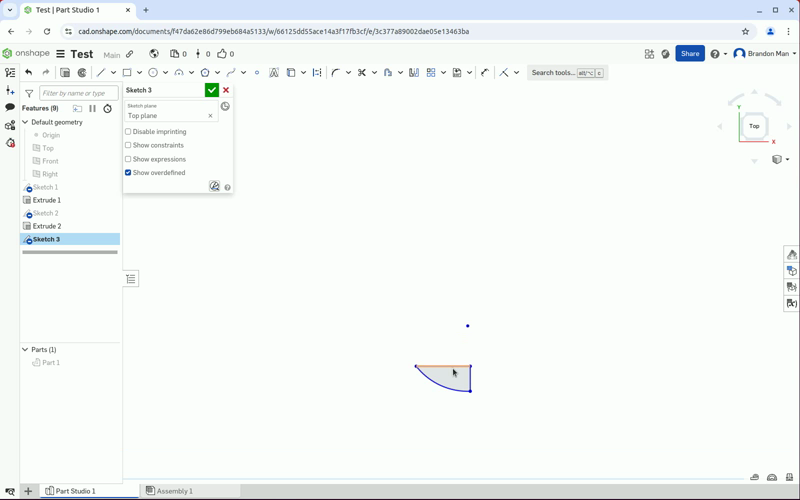
scroll(6)
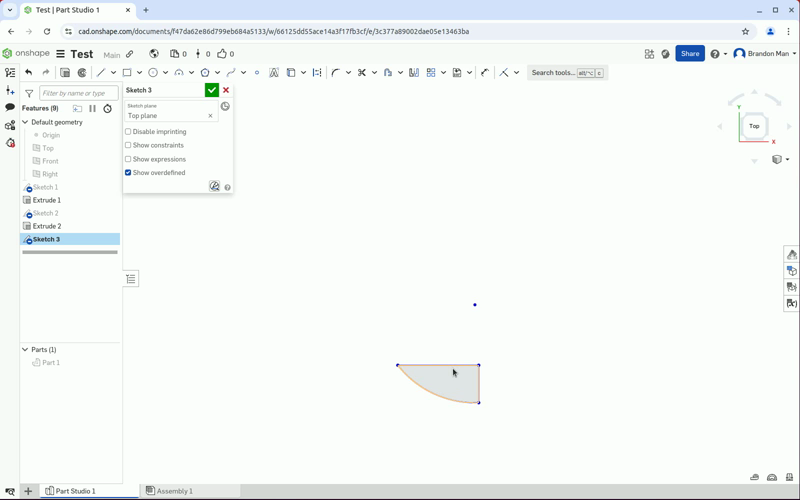
scroll(6)
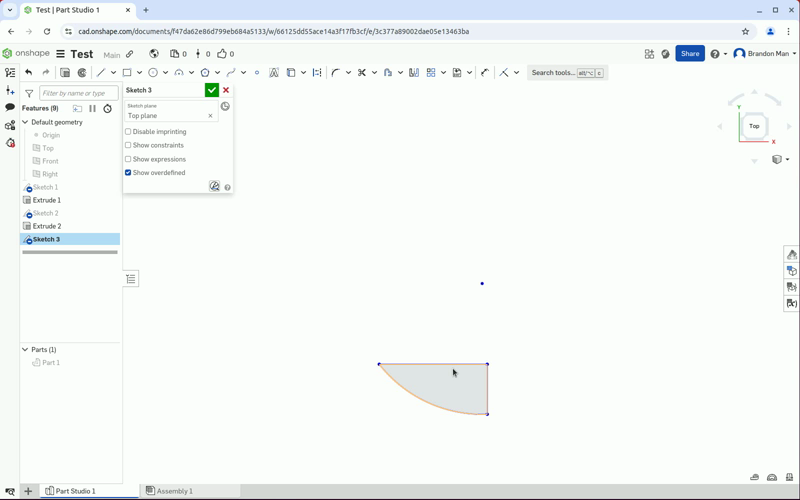
scroll(6)
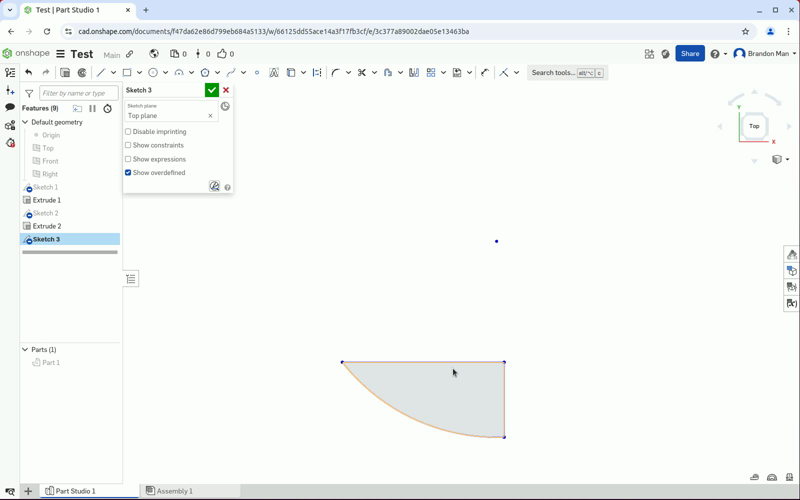
scroll(6)
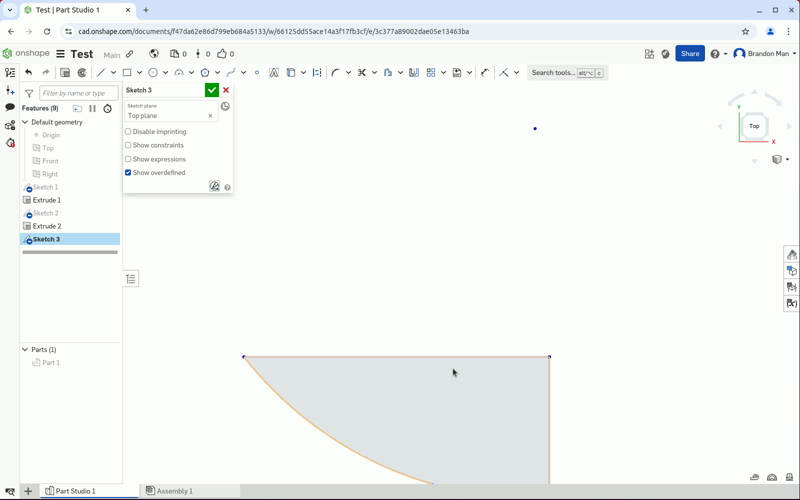
click(453, 368)
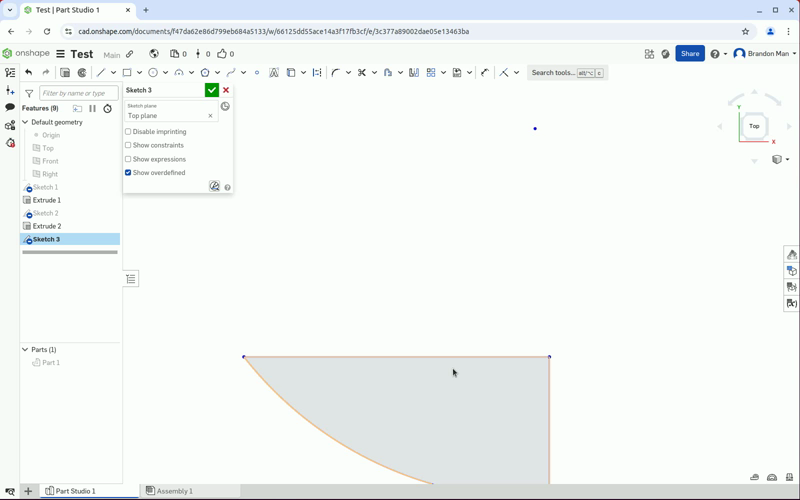
scroll(-6)
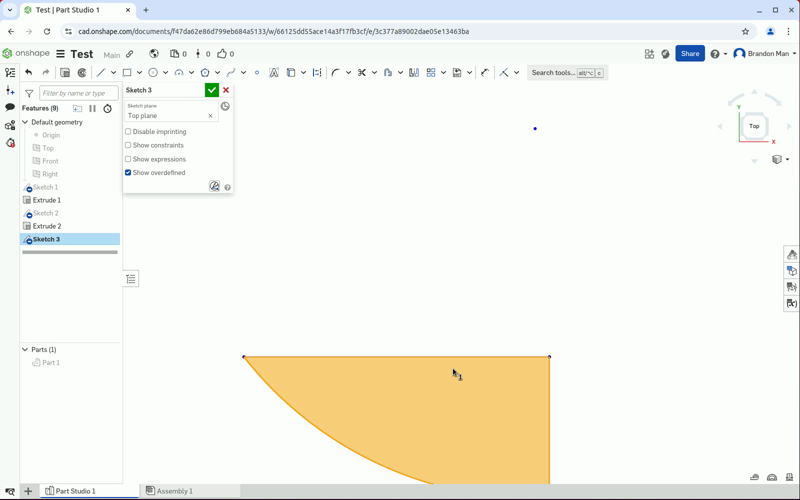
scroll(-6)
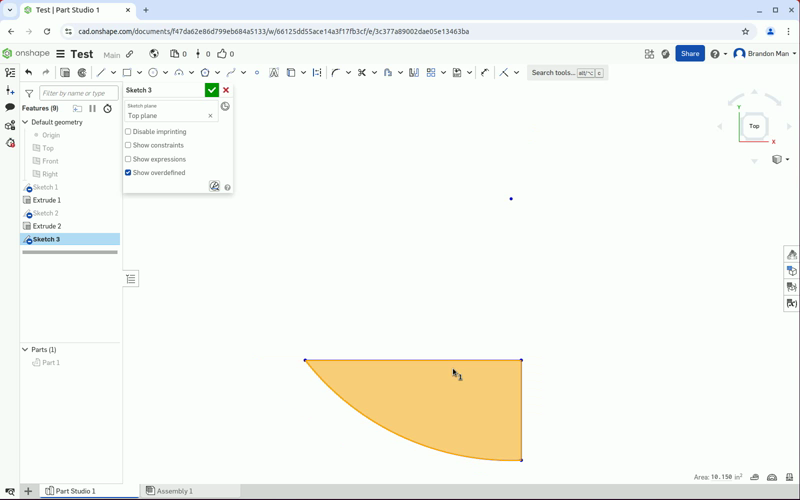
scroll(-6)
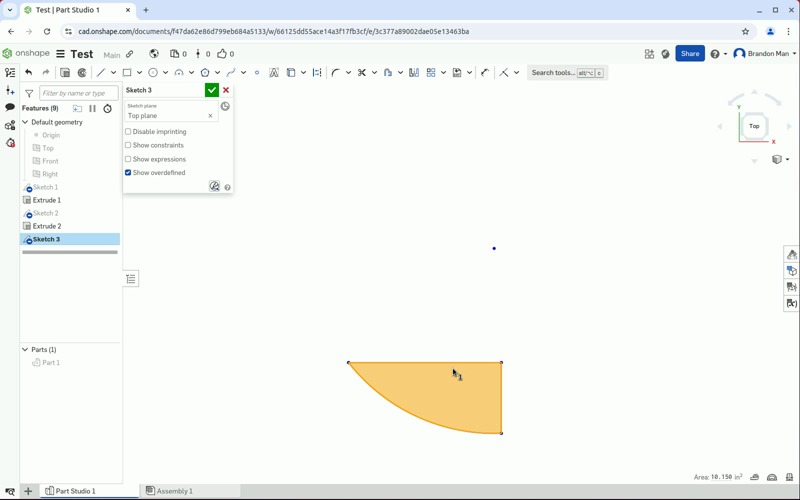
scroll(-6)
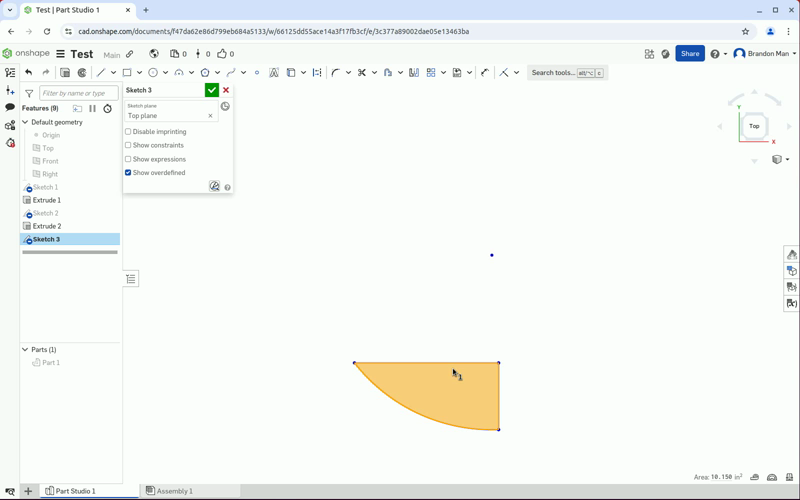
scroll(-6)
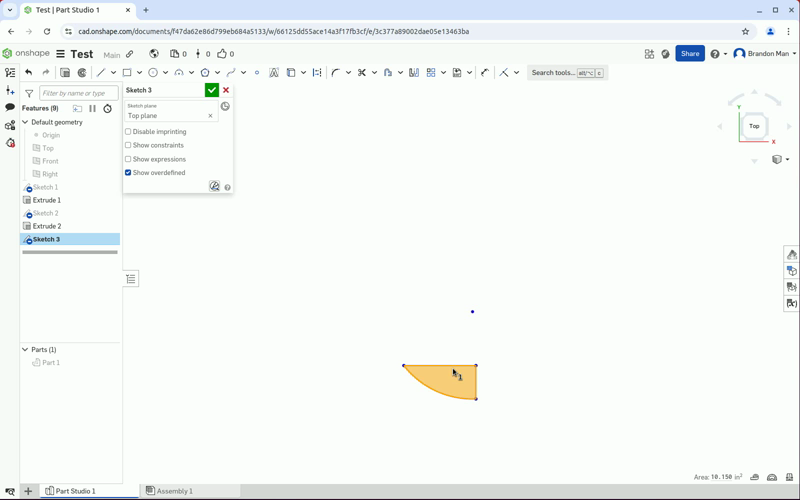
scroll(-6)
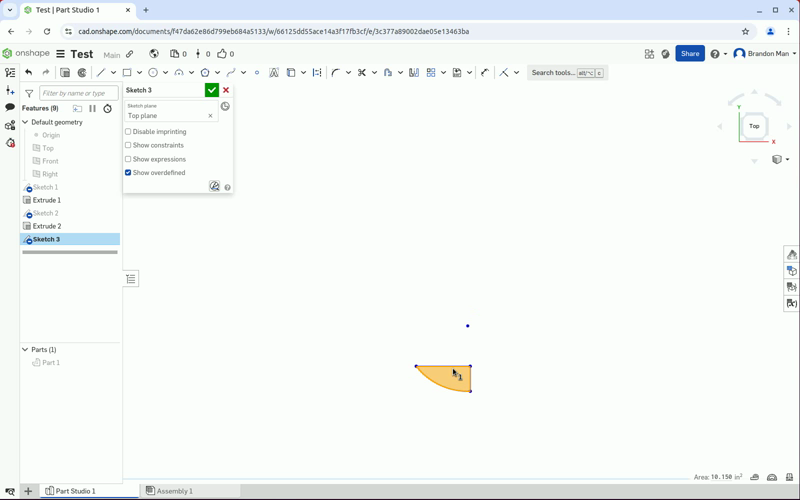
scroll(-6)
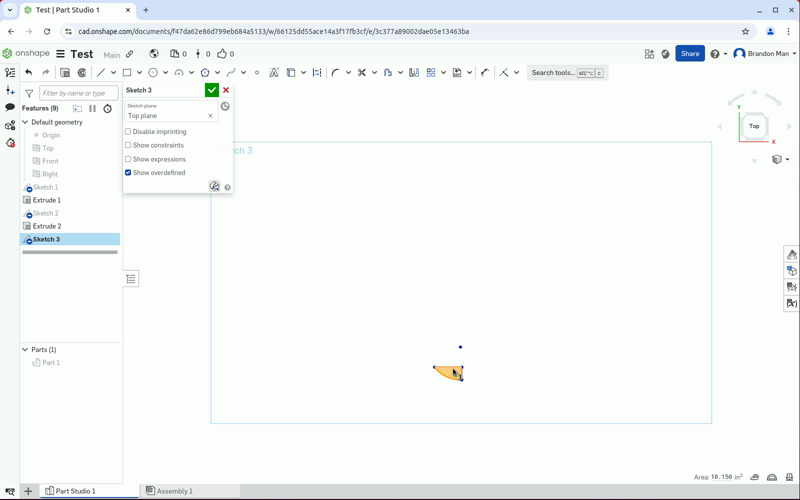
mouse_move(73, 352)
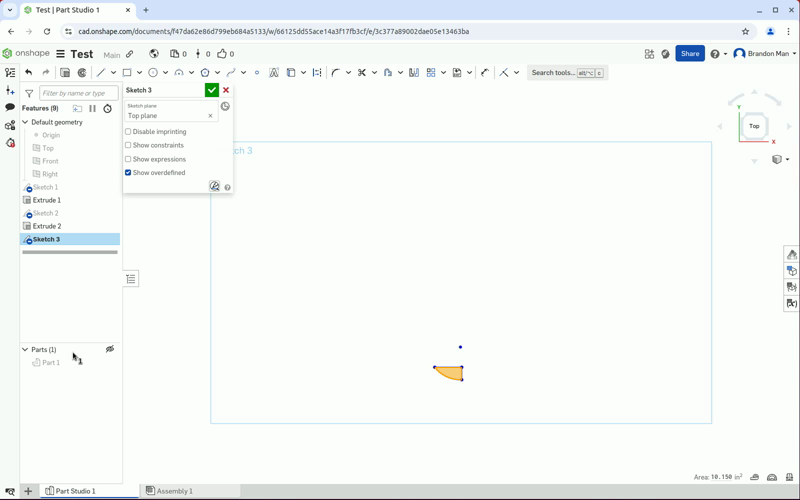
key(shift+y)
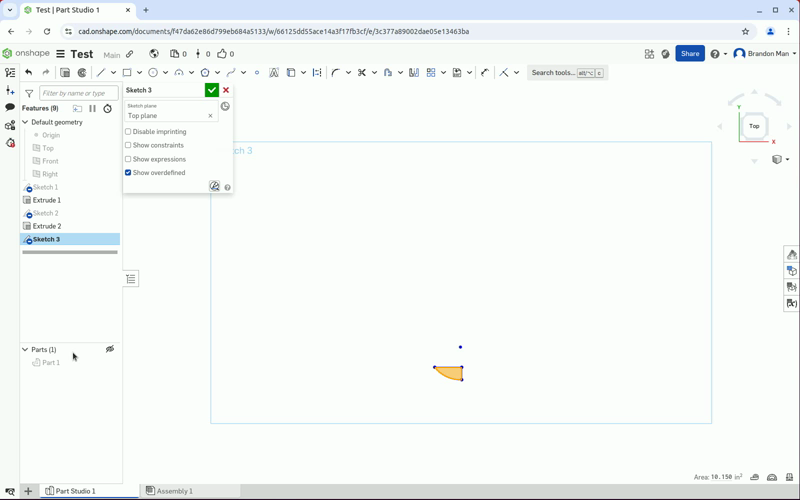
key(shift+e)
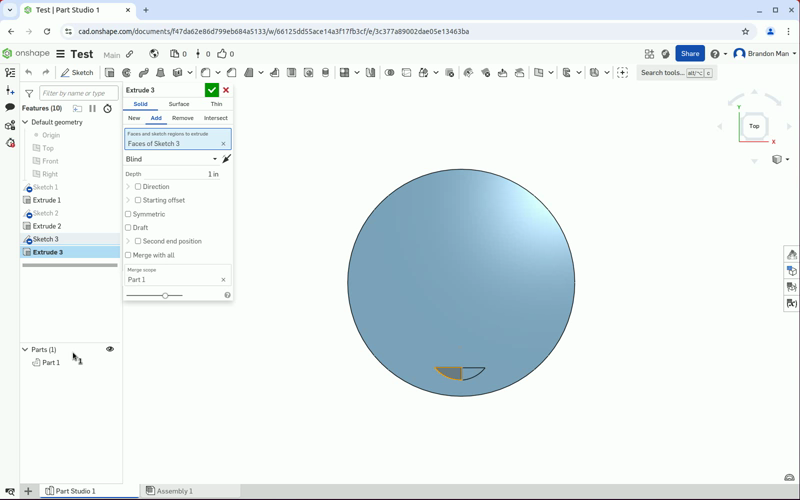
mouse_move(143, 106)
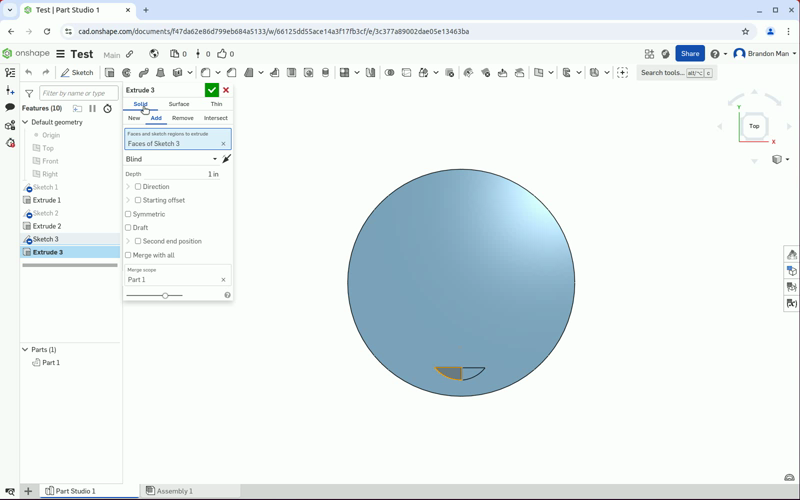
click(143, 106)
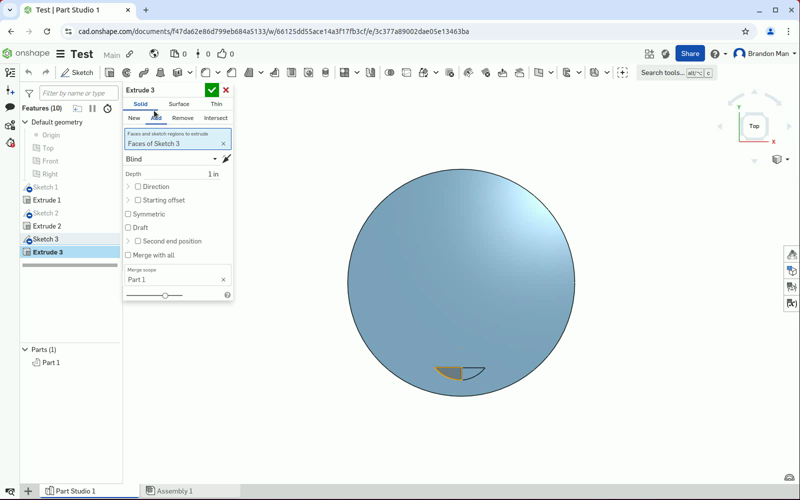
mouse_move(186, 120)
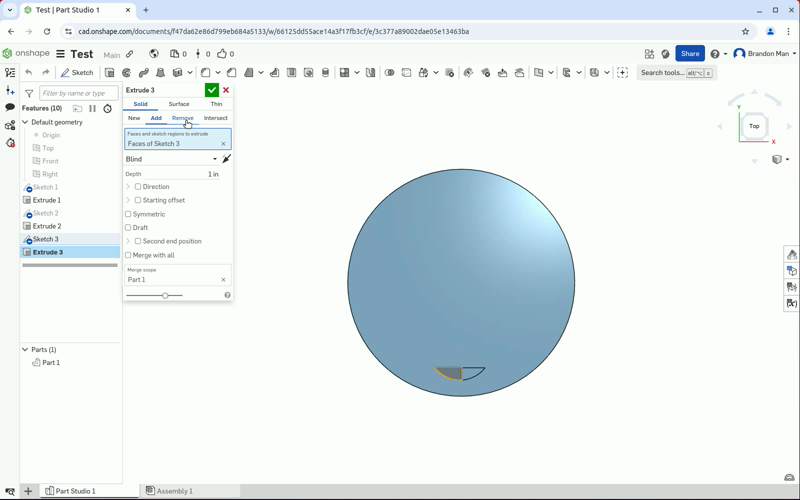
click(186, 120)
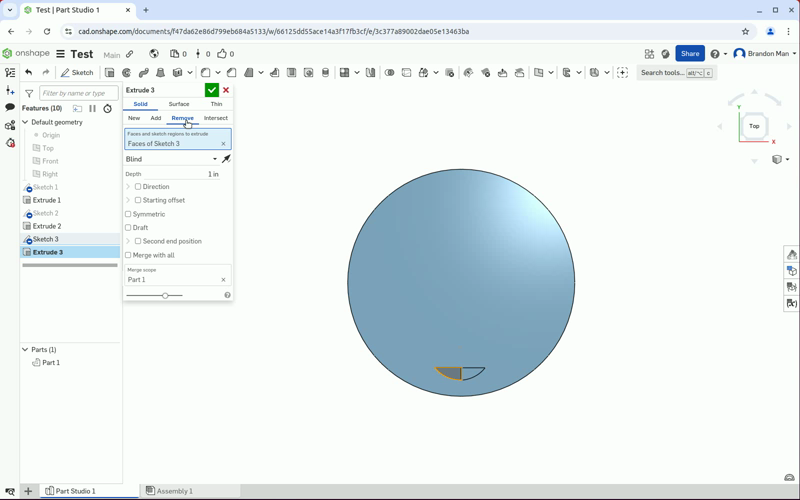
key(tab, 4)
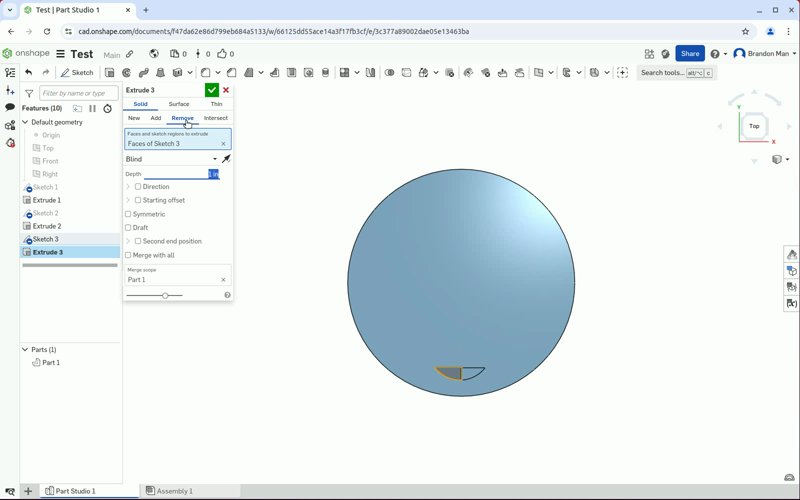
text(4.333)
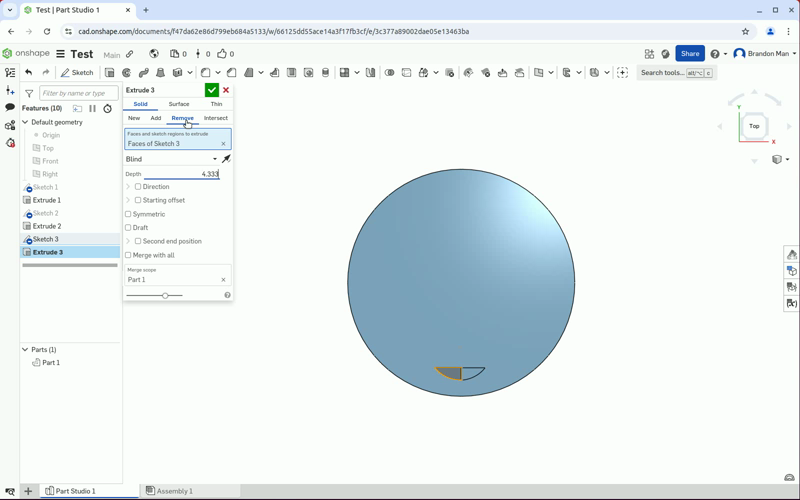
key(tab, 6)
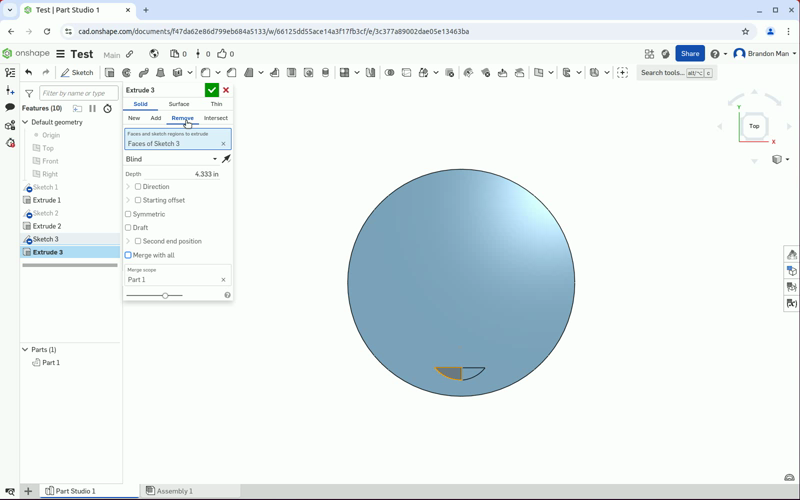
key(space)
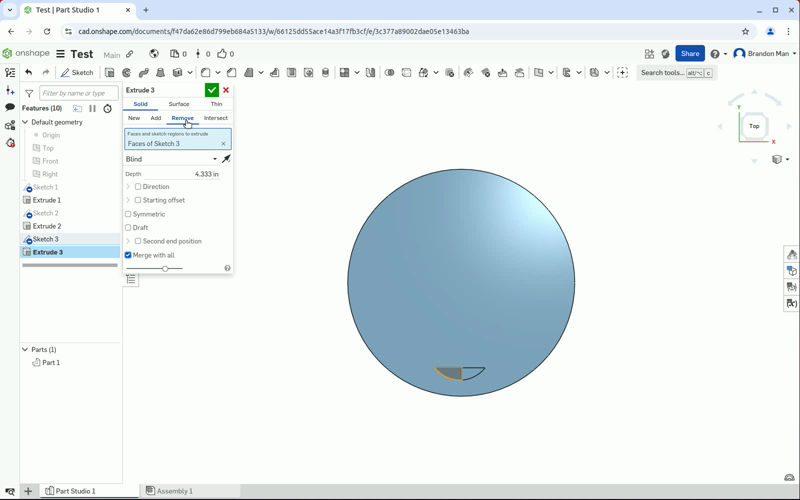
key(enter)
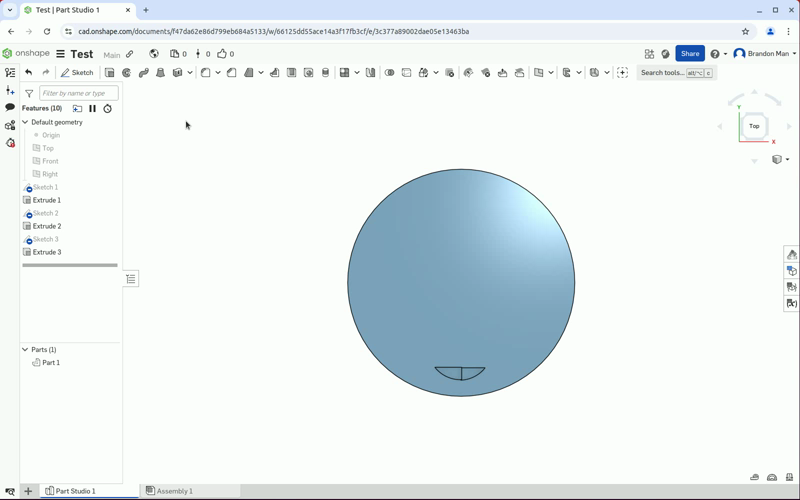
key(shift+h)
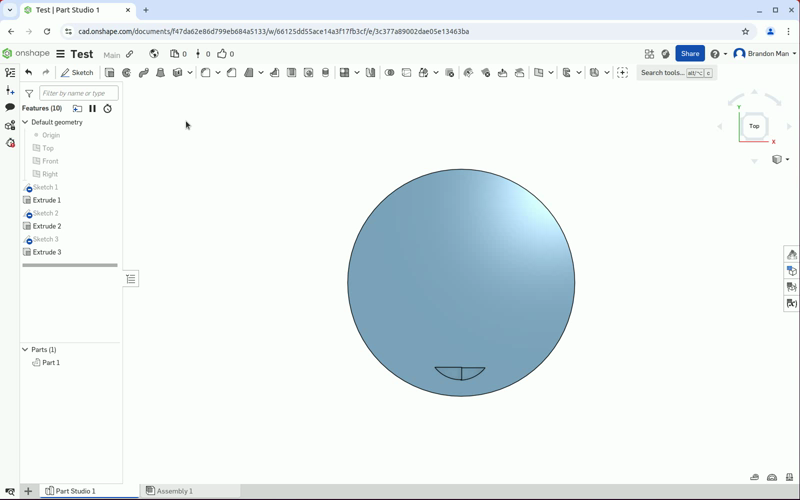
key(shift+h)
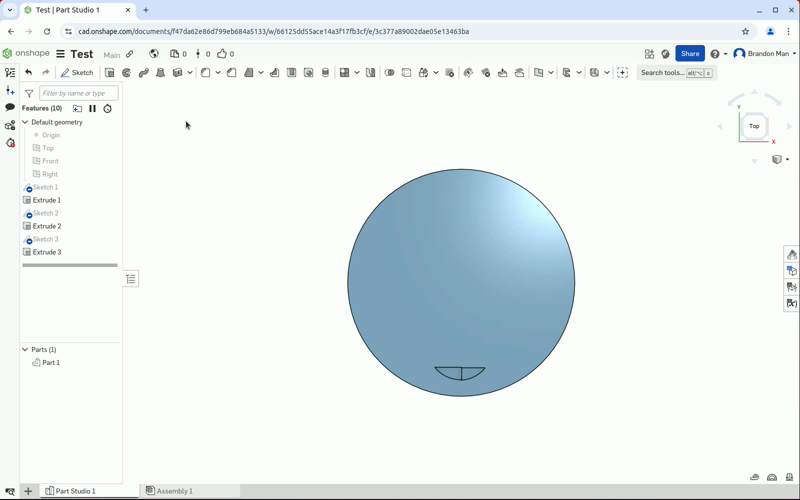
mouse_move(73, 189)
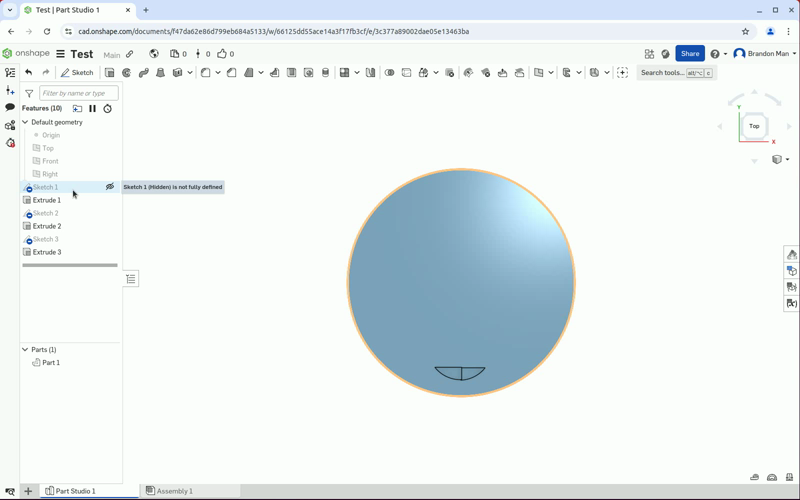
click(73, 189)
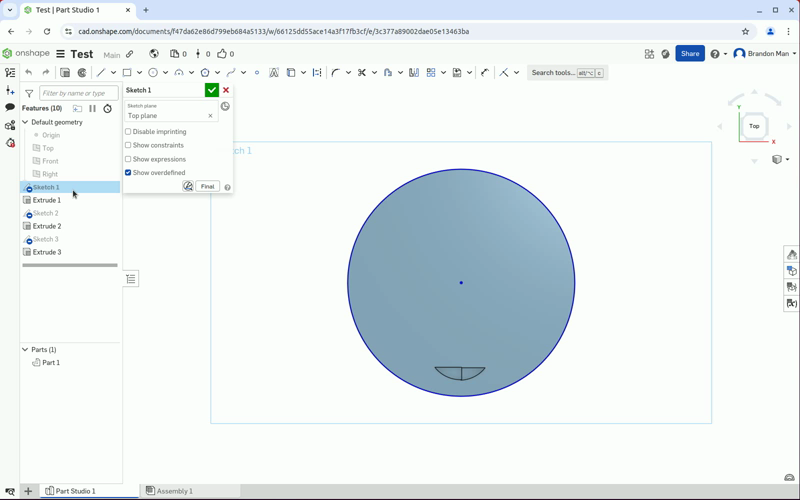
mouse_move(229, 92)
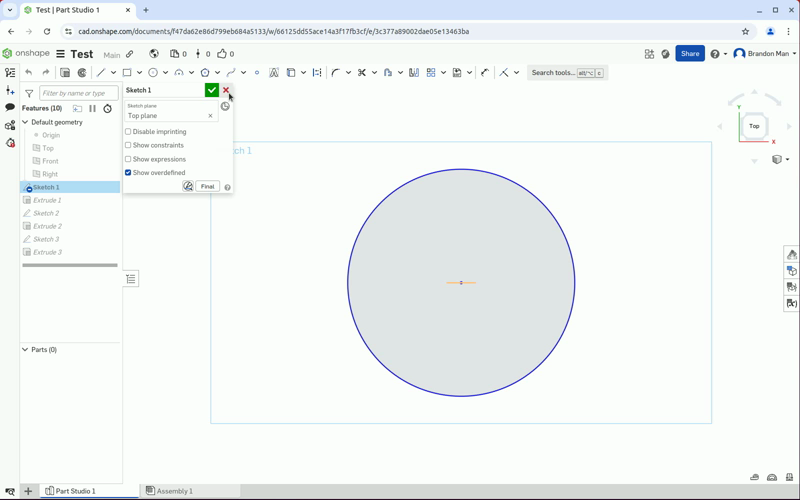
click(229, 92)
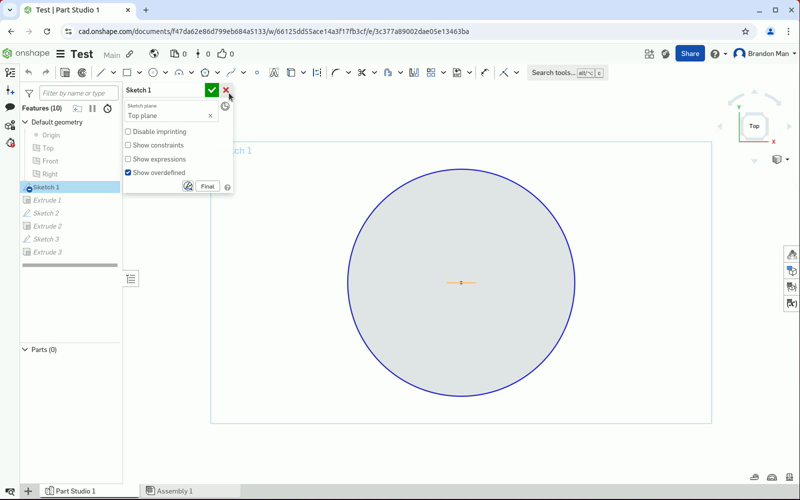
key(shift+s)
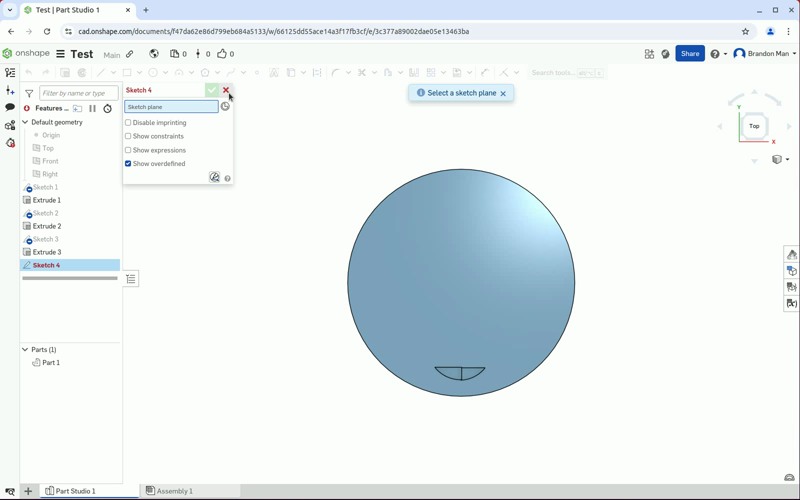
mouse_move(73, 150)
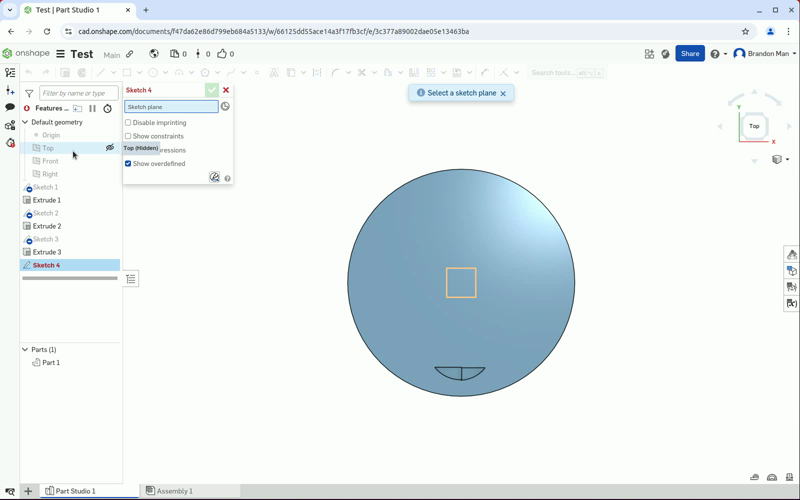
click(73, 150)
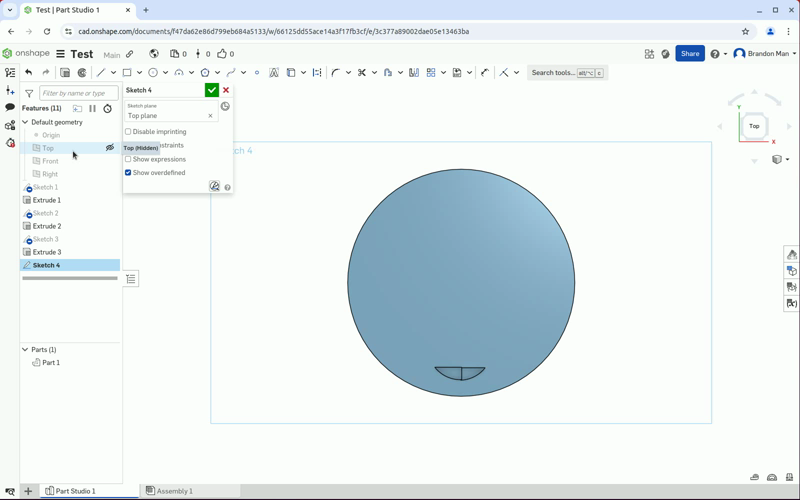
mouse_move(73, 352)
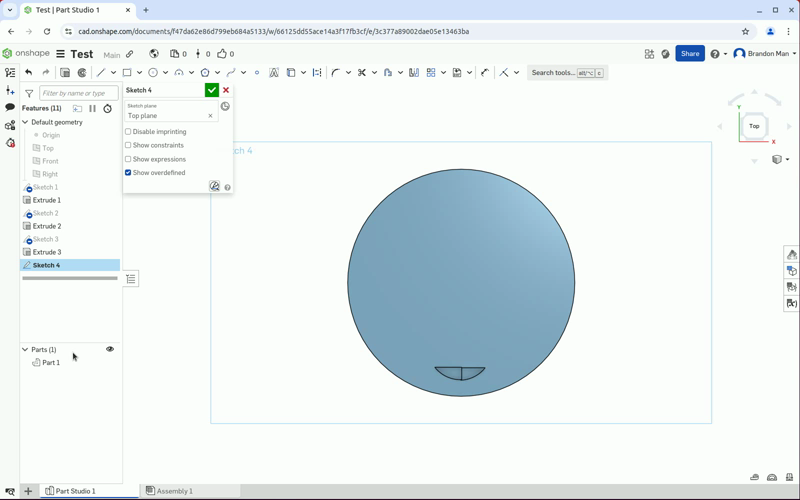
key(y)
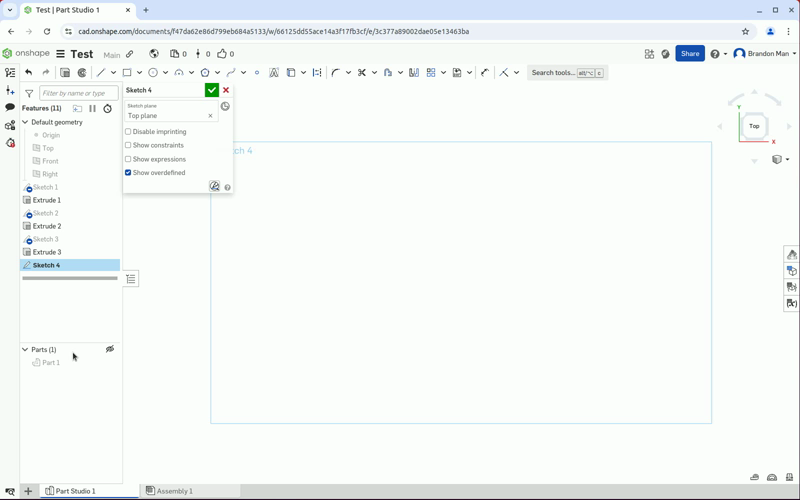
key(a)
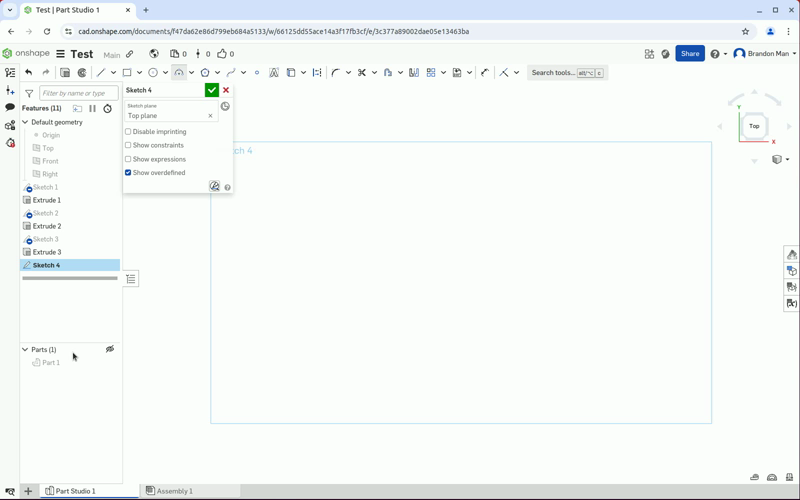
key_down(shift)
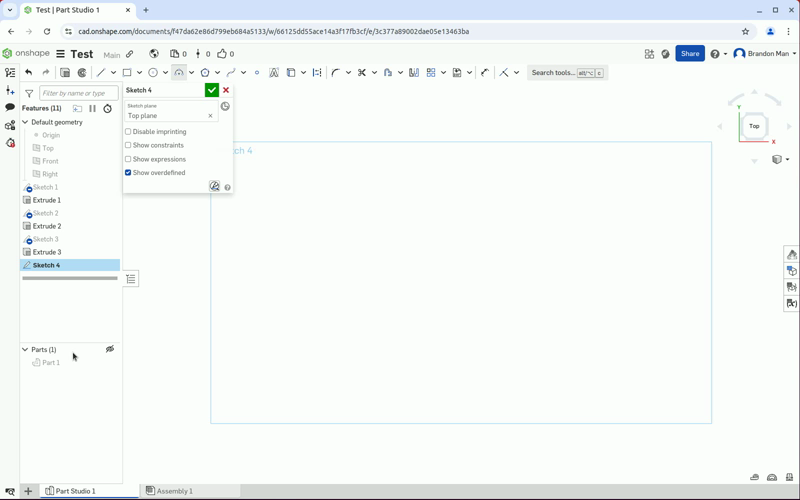
mouse_move(460, 380)
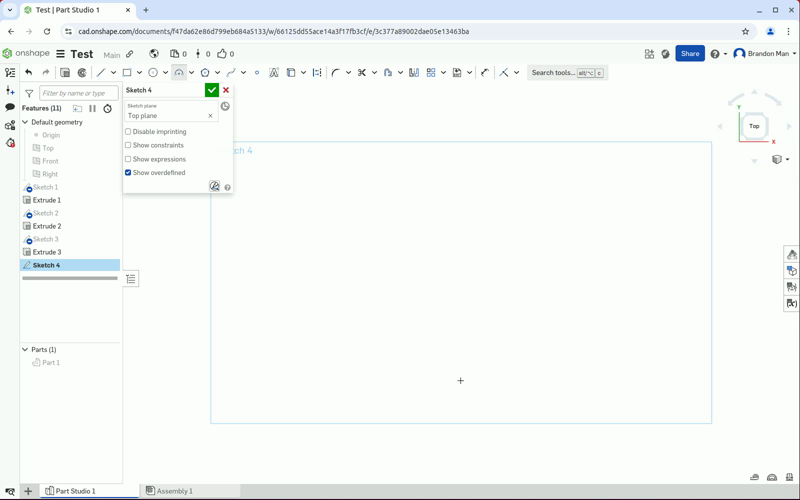
click(460, 380)
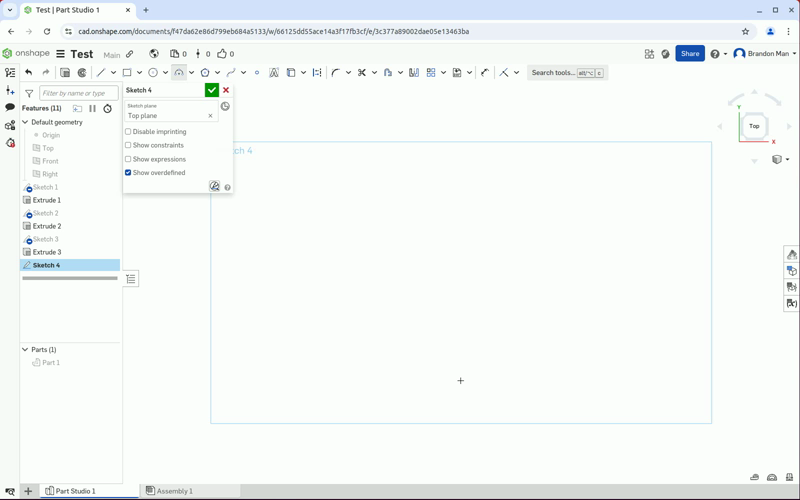
key_up(shift)
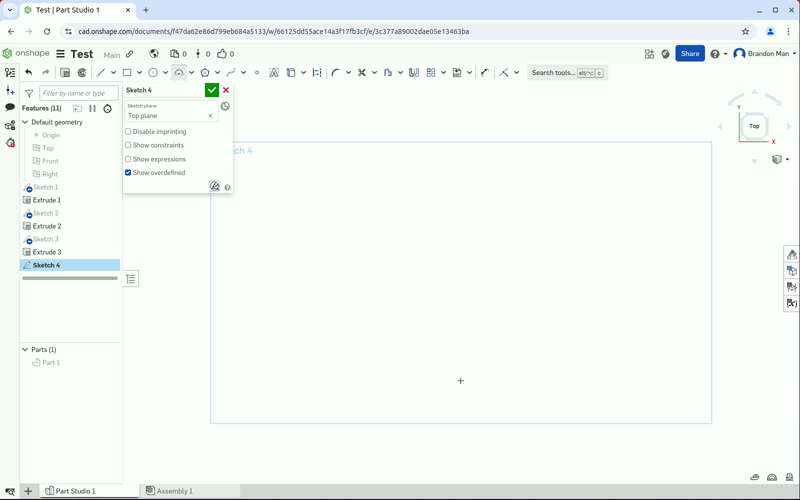
key_down(shift)
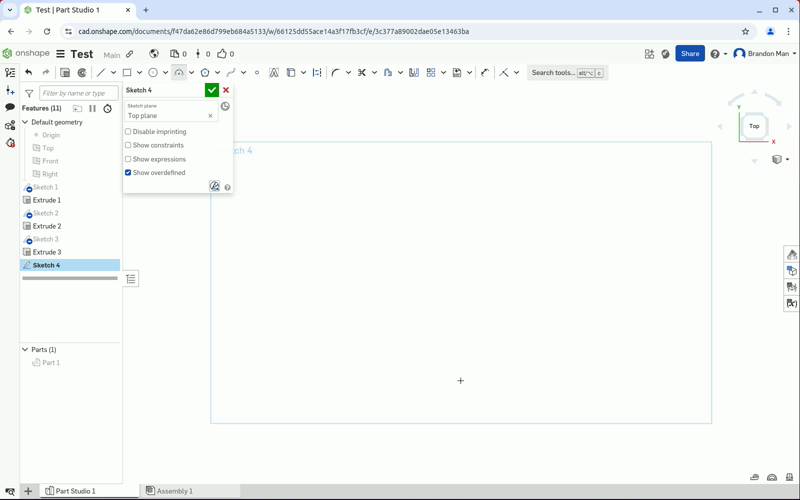
mouse_move(485, 367)
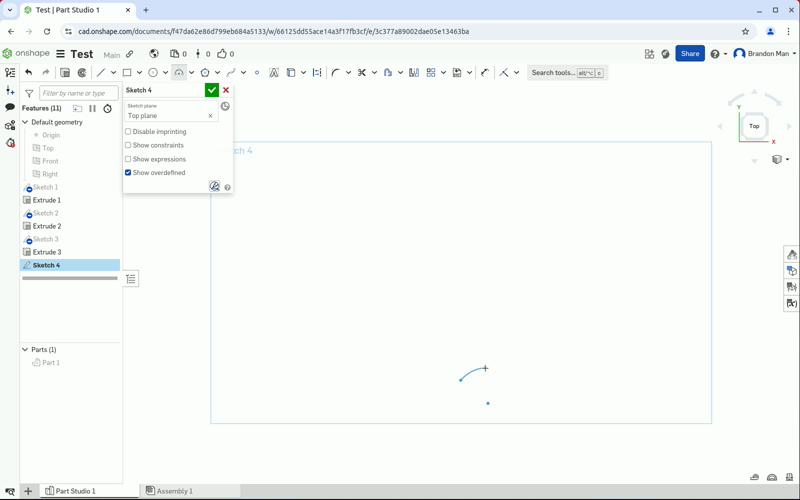
click(485, 367)
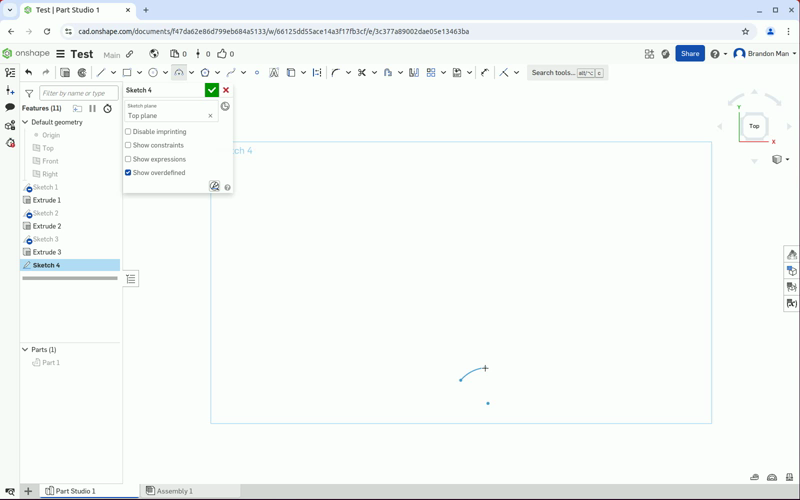
mouse_move(474, 376)
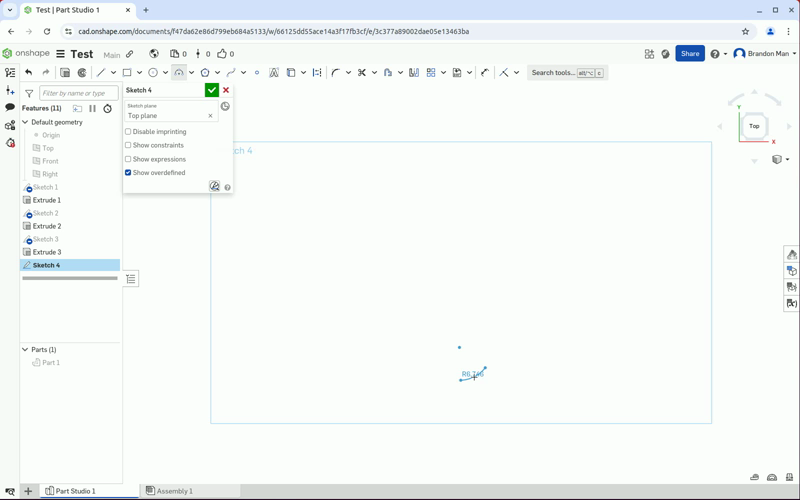
click(474, 376)
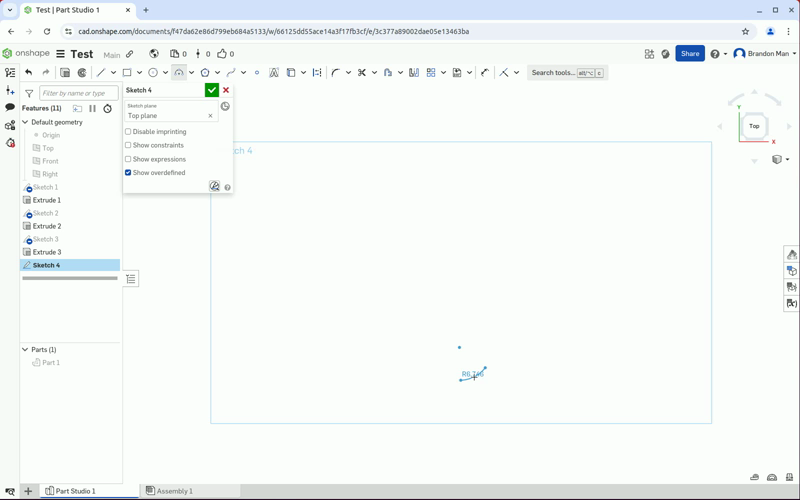
key_up(shift)
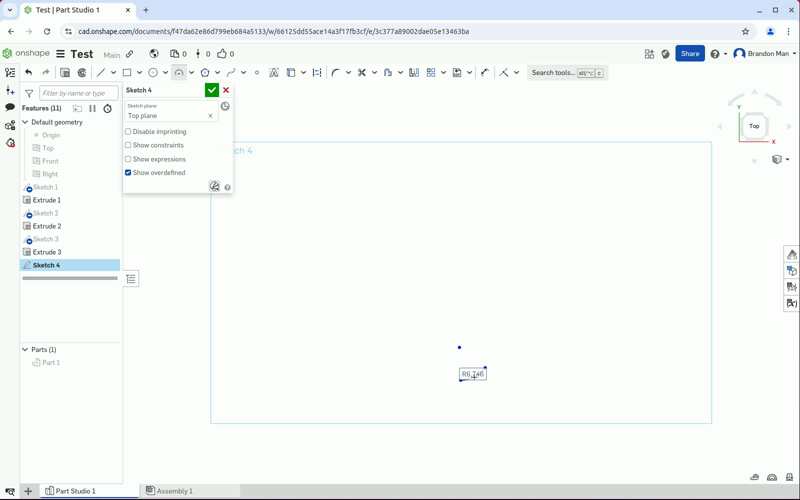
key(esc)
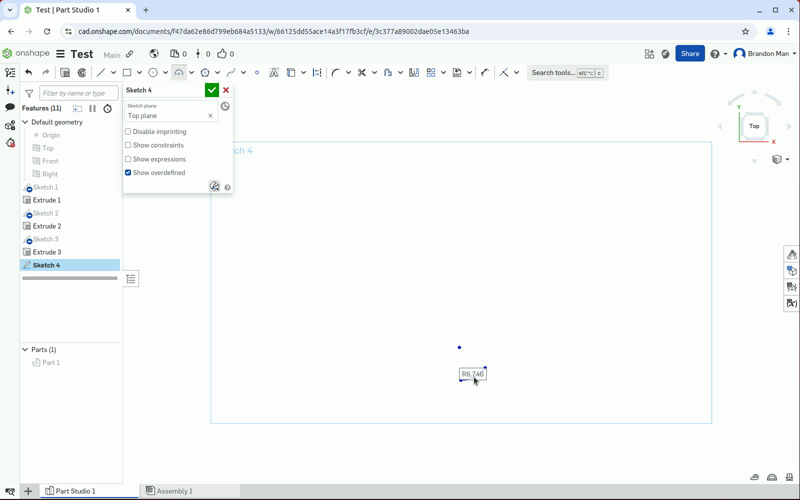
key(l)
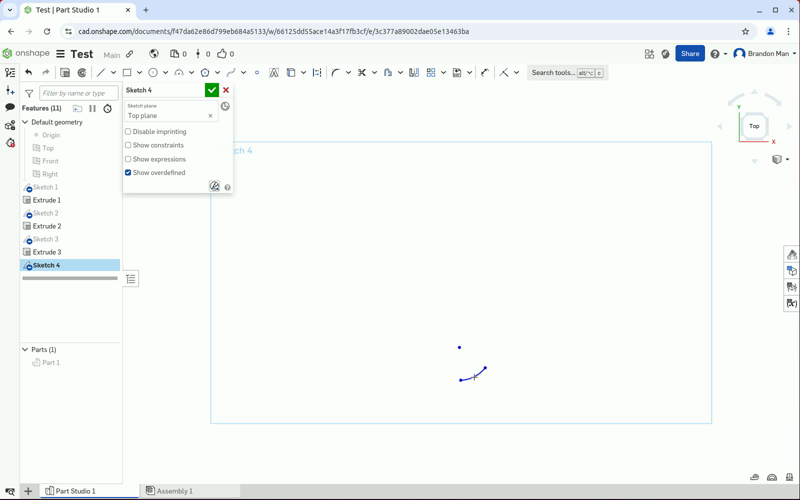
mouse_move(485, 367)
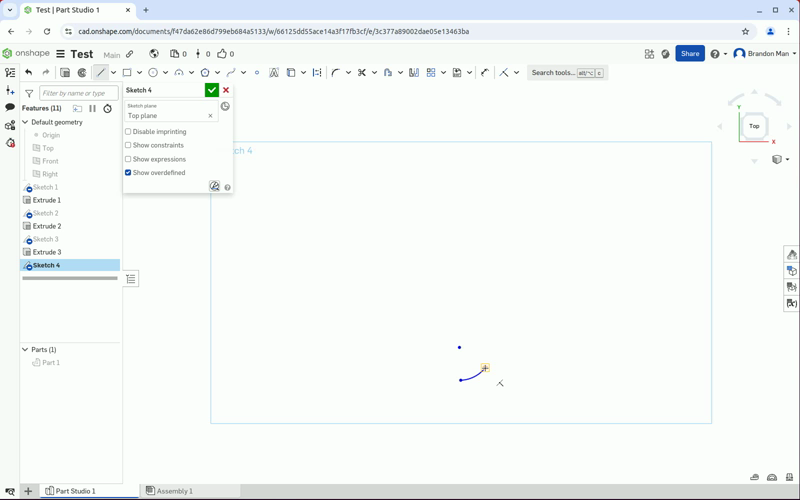
click(485, 367)
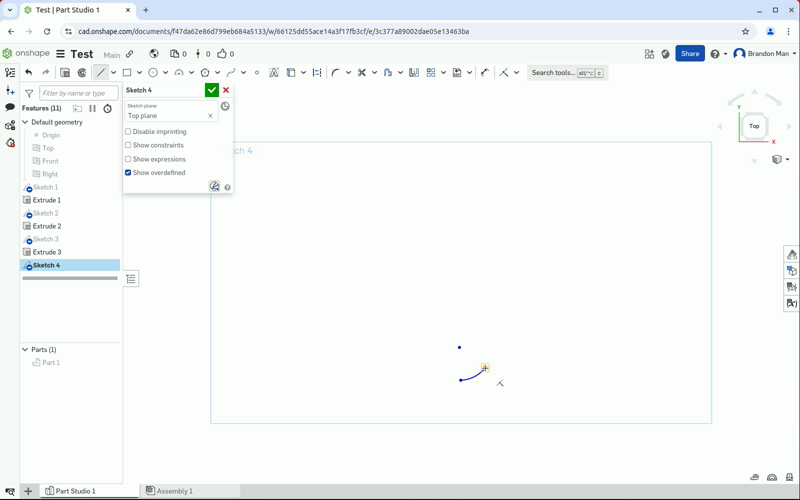
key_down(shift)
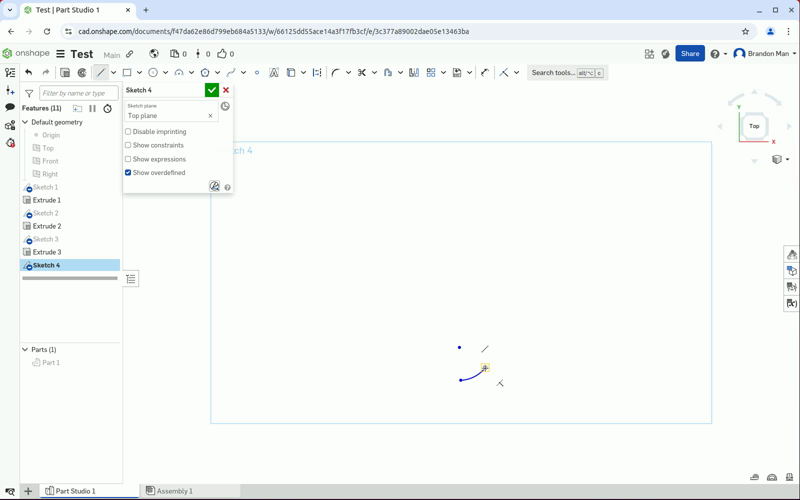
mouse_move(515, 367)
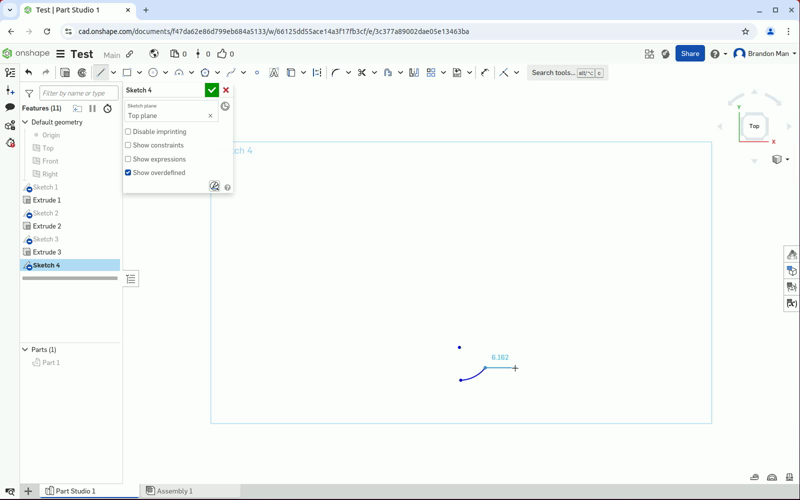
mouse_move(460, 367)
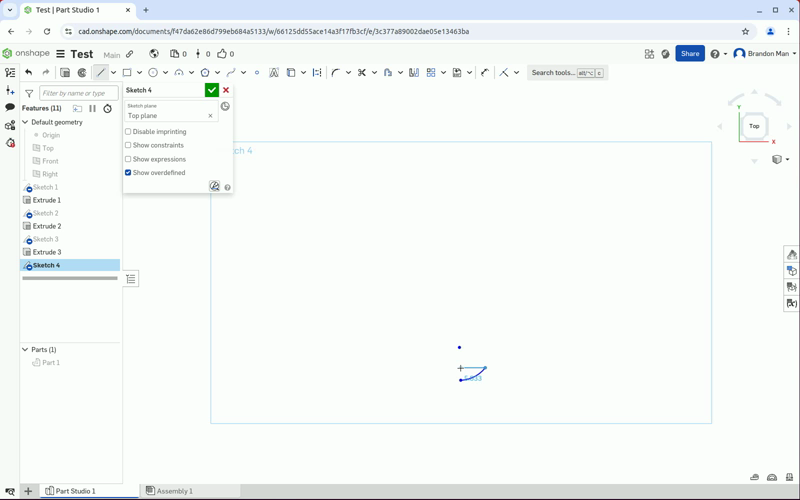
click(460, 367)
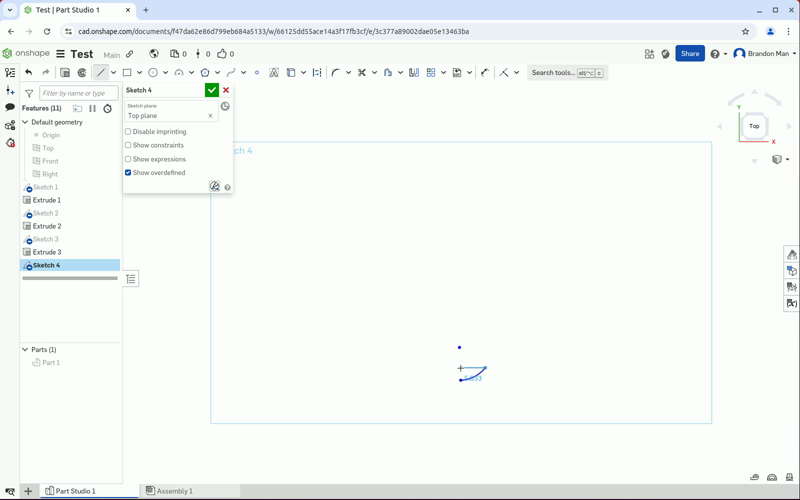
key_up(shift)
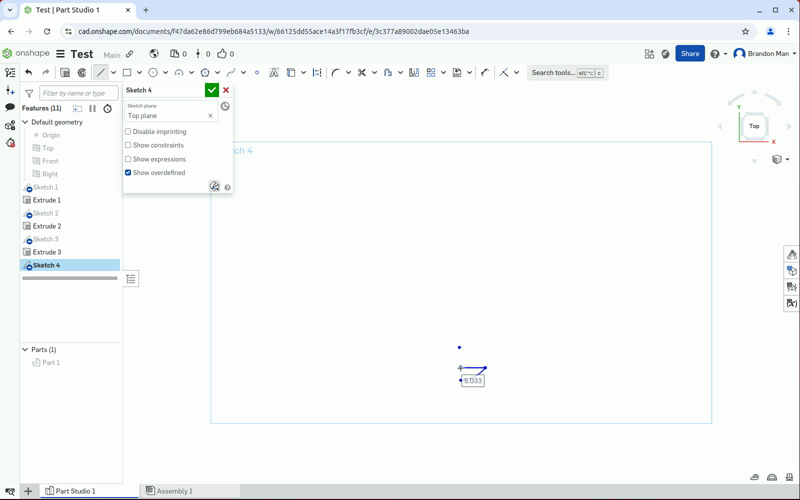
mouse_move(490, 367)
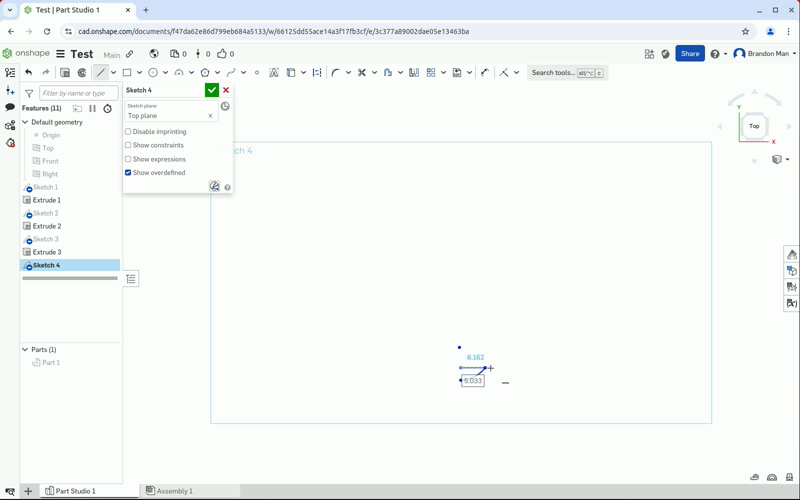
key_down(shift)
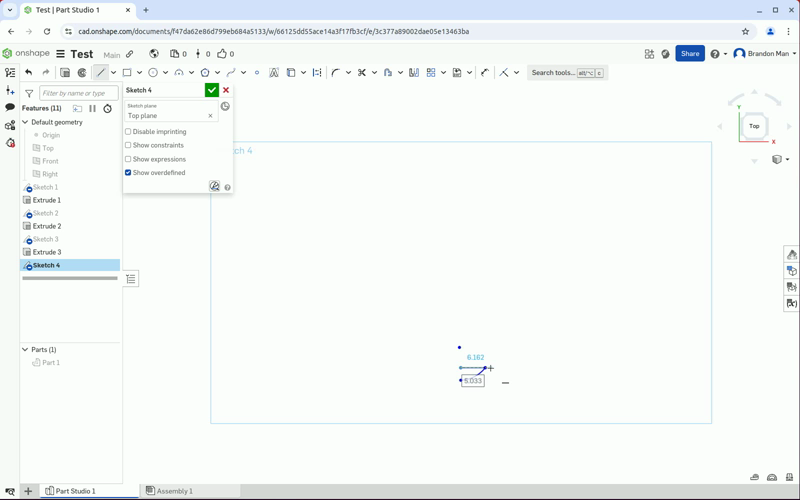
mouse_move(460, 380)
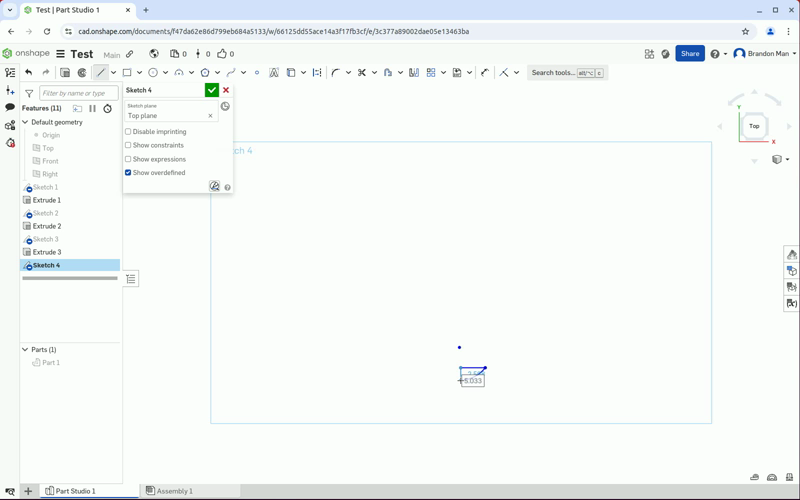
key_up(shift)
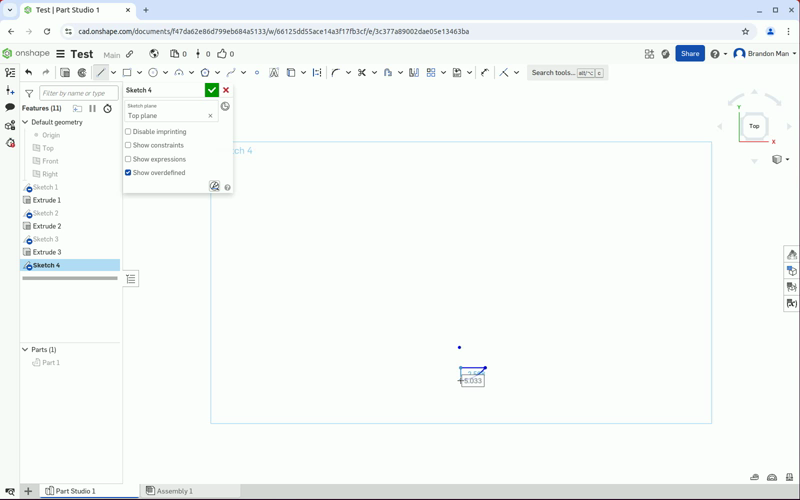
click(460, 380)
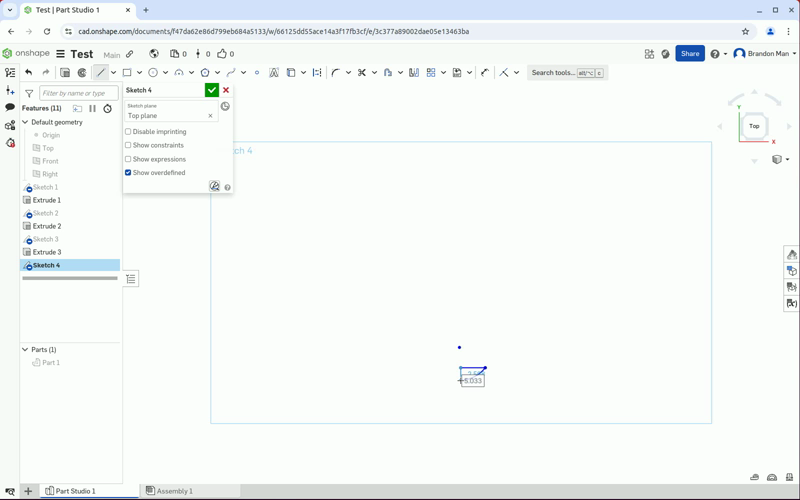
key(esc)
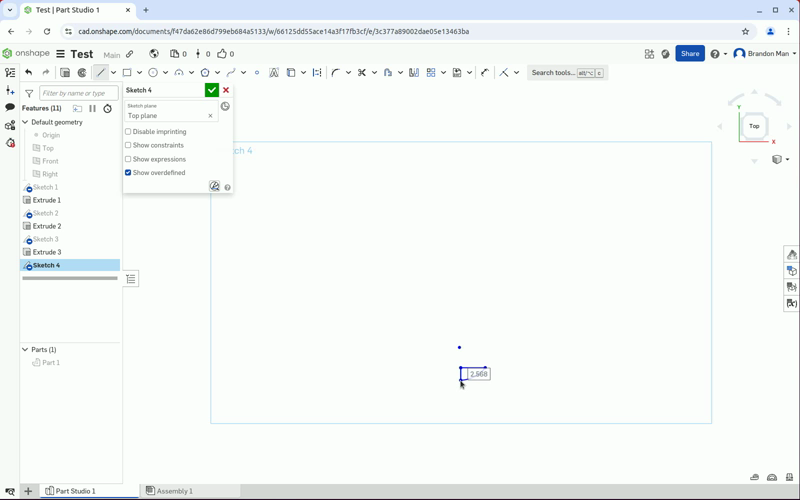
mouse_move(466, 372)
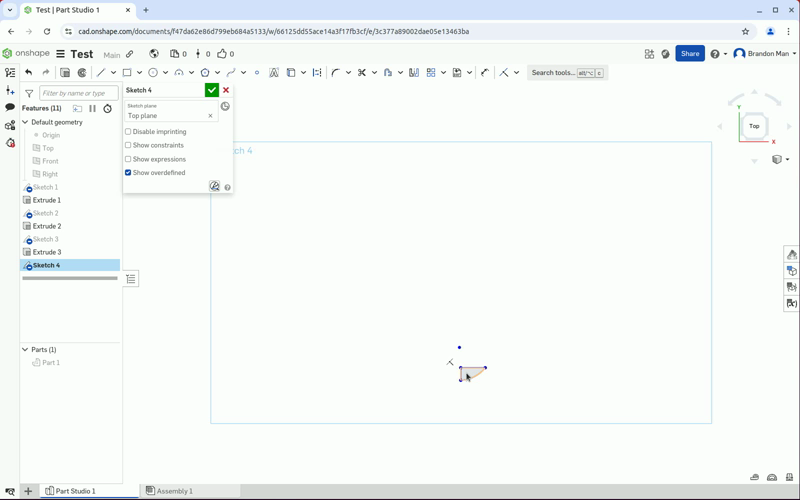
scroll(6)
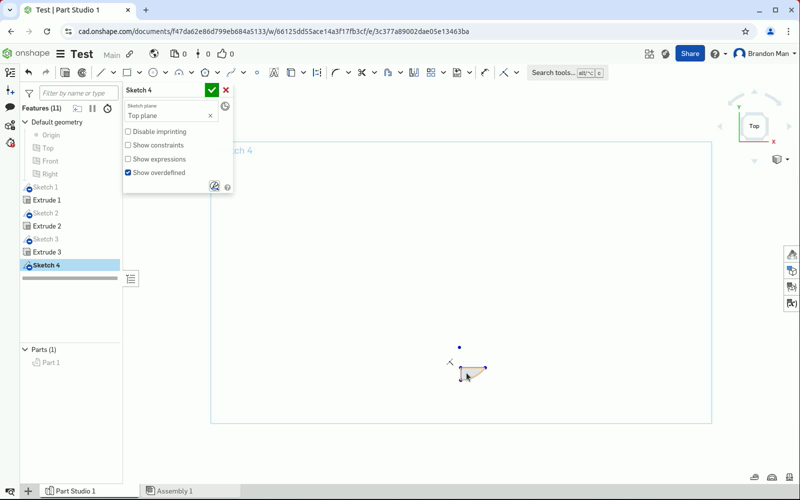
scroll(6)
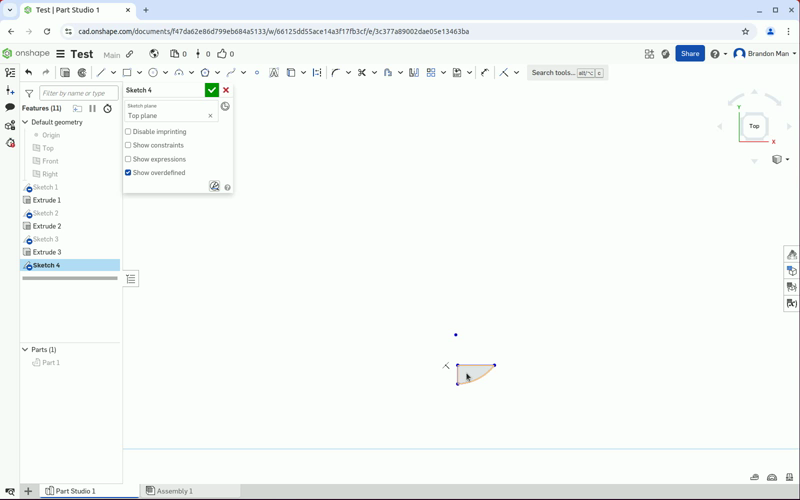
scroll(6)
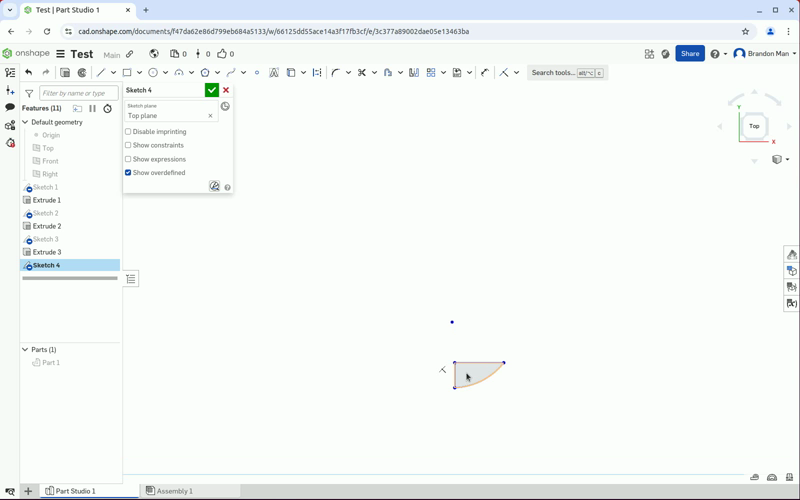
scroll(6)
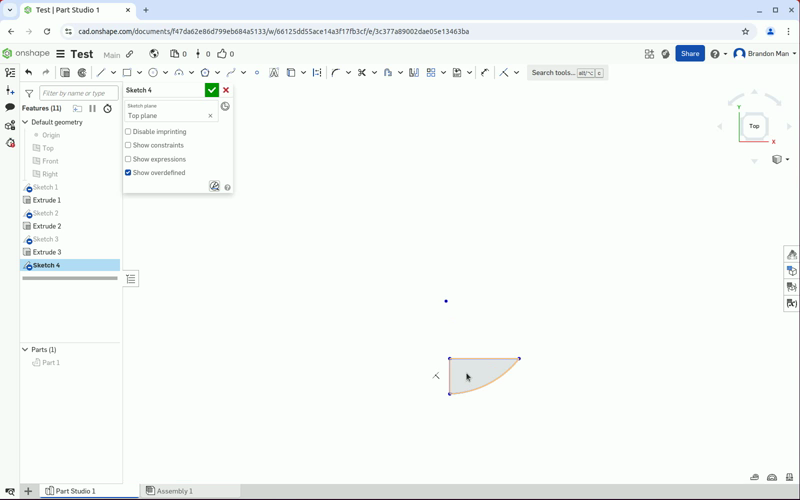
scroll(6)
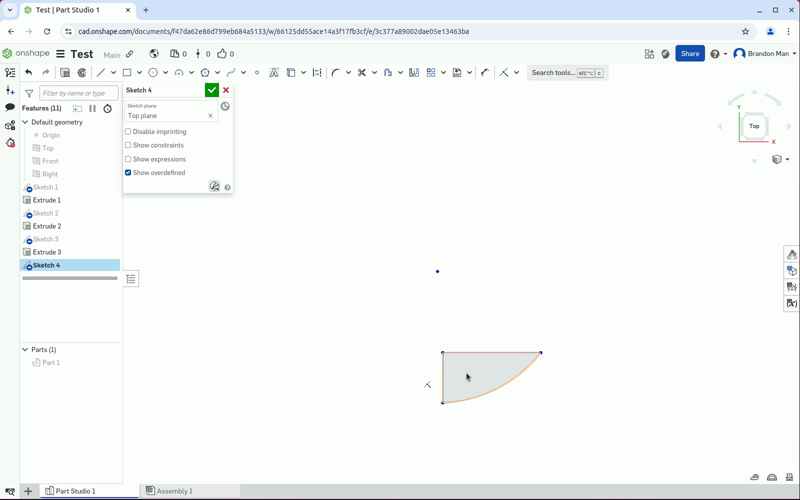
scroll(6)
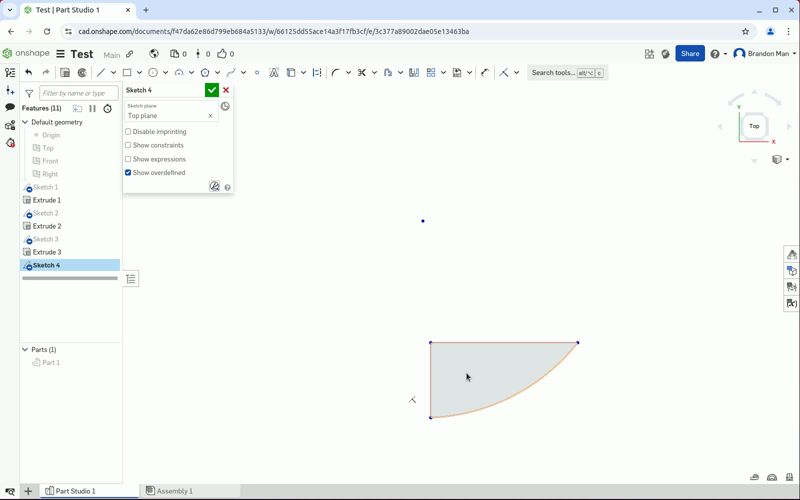
scroll(6)
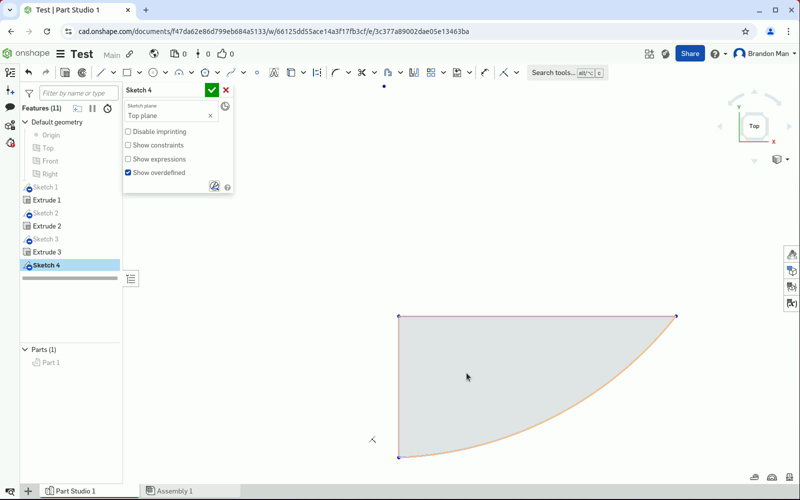
click(466, 372)
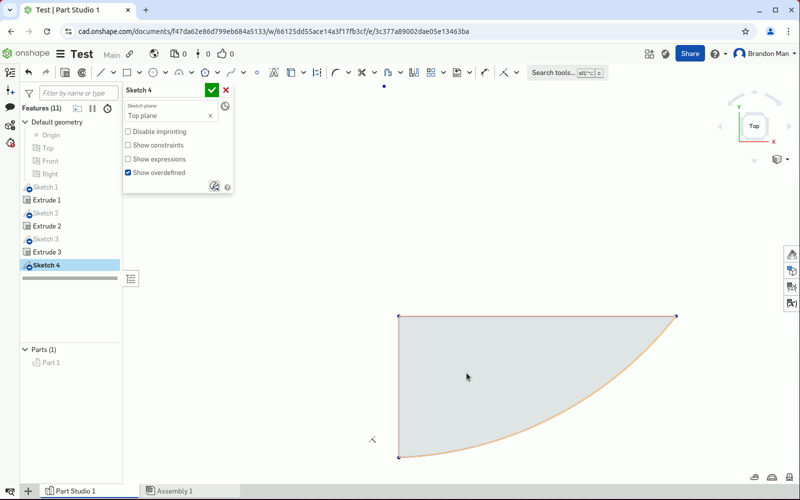
scroll(-6)
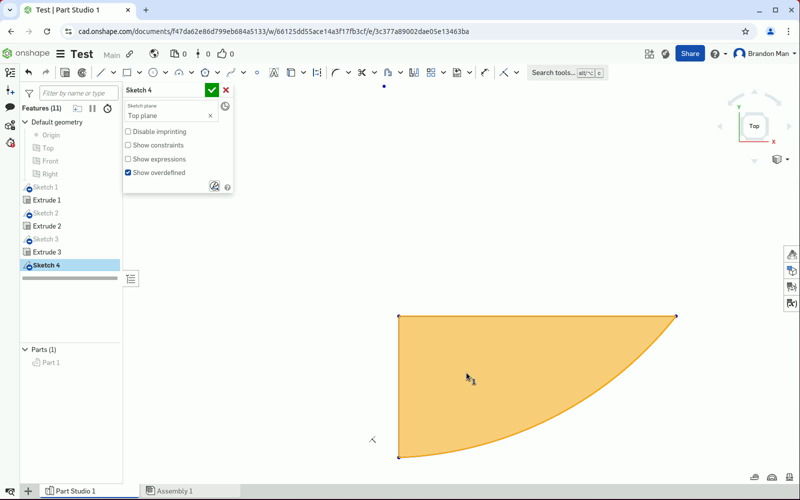
scroll(-6)
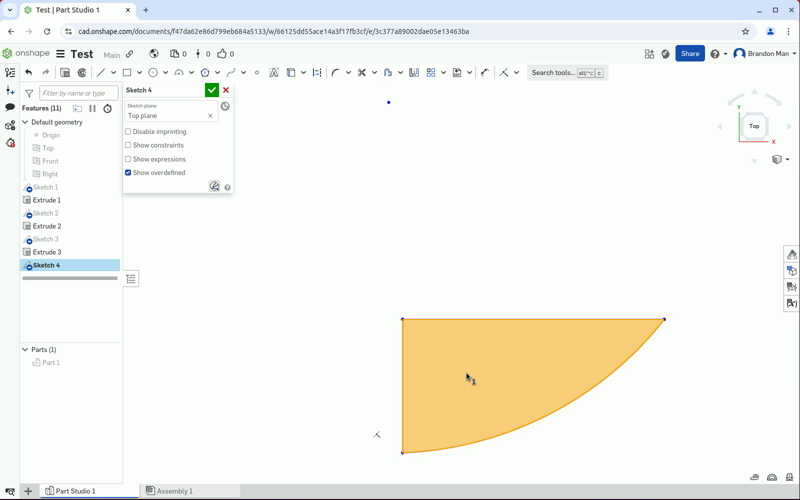
scroll(-6)
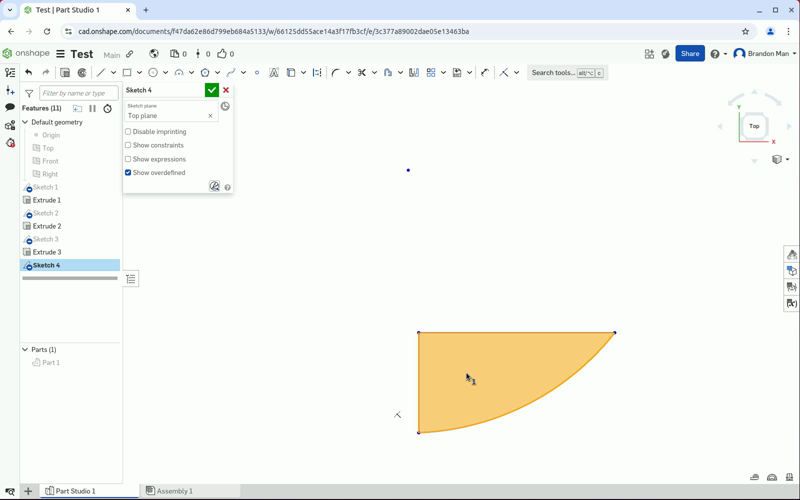
scroll(-6)
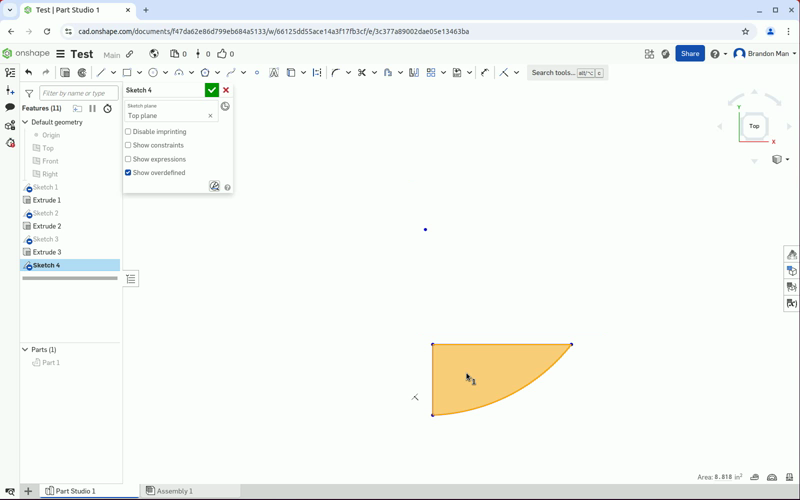
scroll(-6)
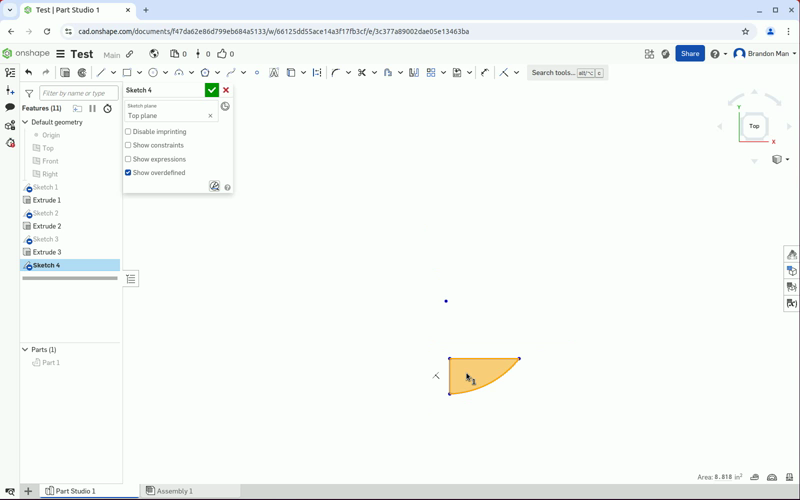
scroll(-6)
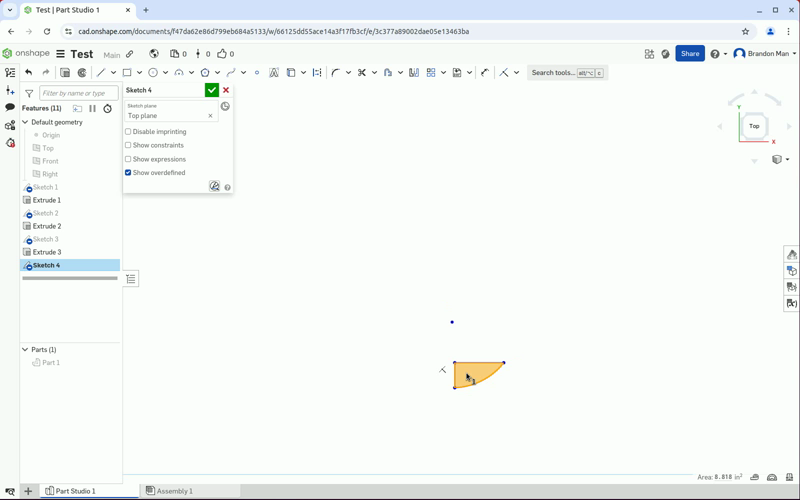
scroll(-6)
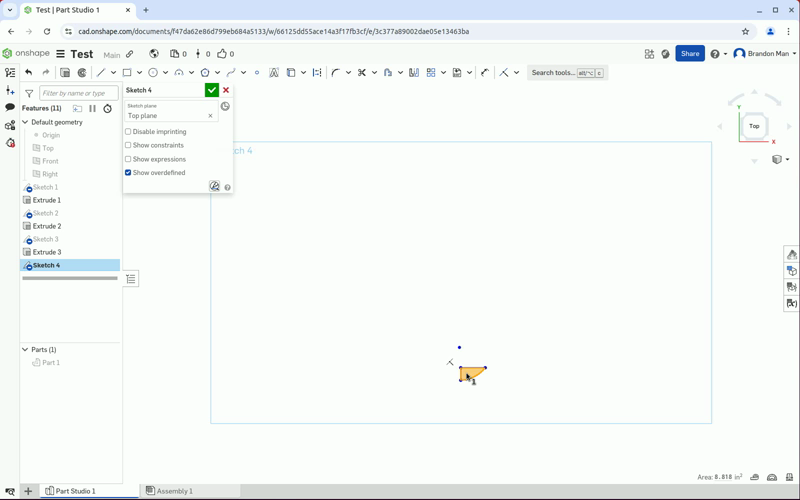
mouse_move(73, 352)
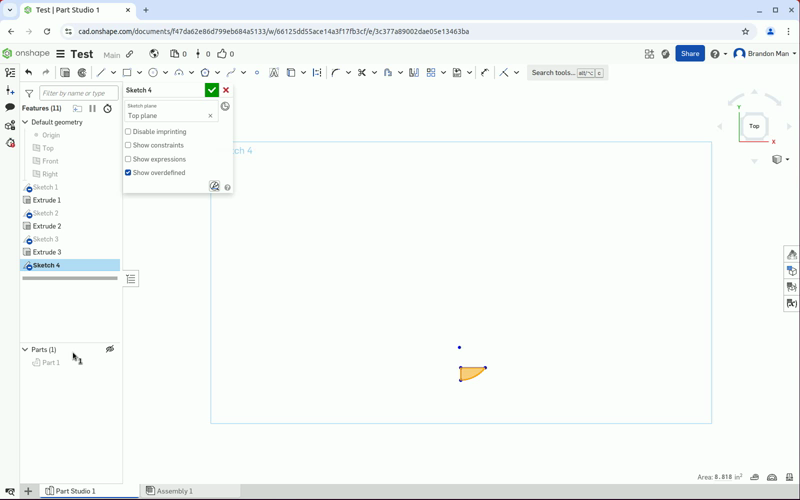
key(shift+y)
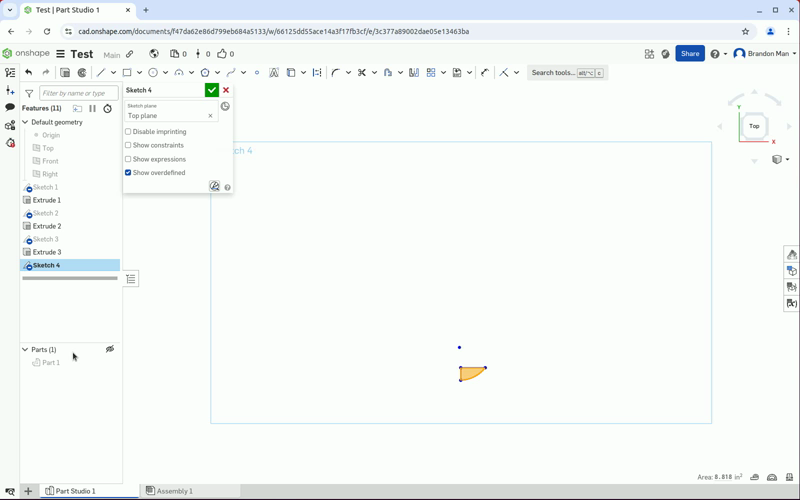
key(shift+e)
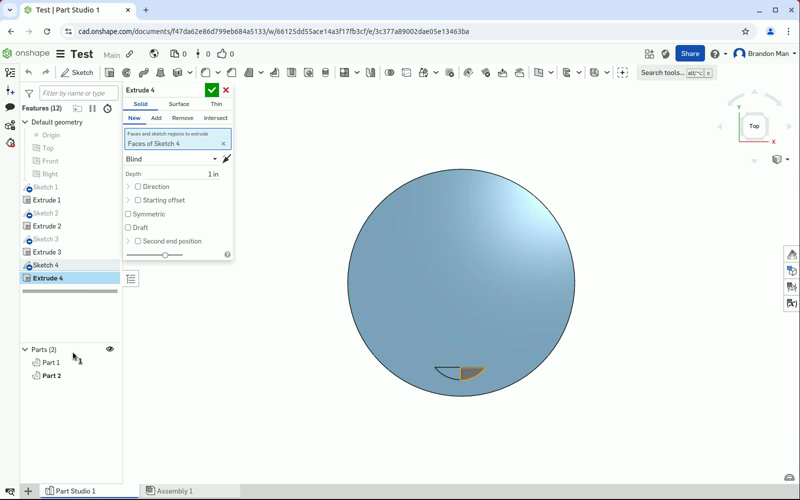
mouse_move(143, 106)
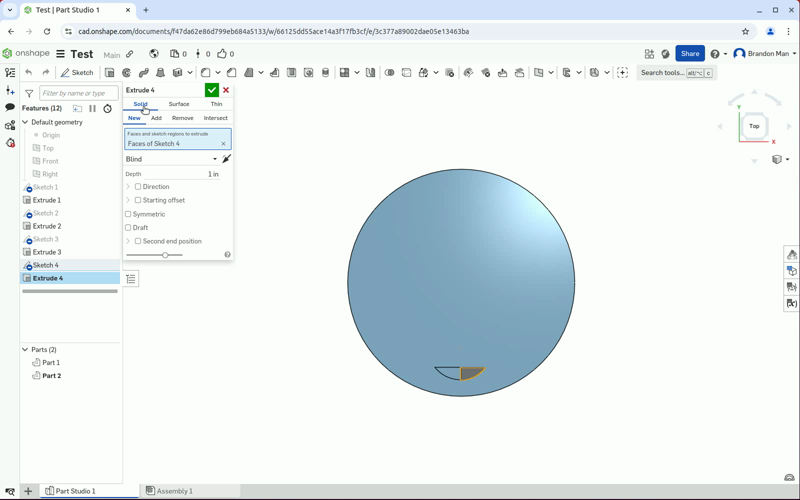
click(143, 106)
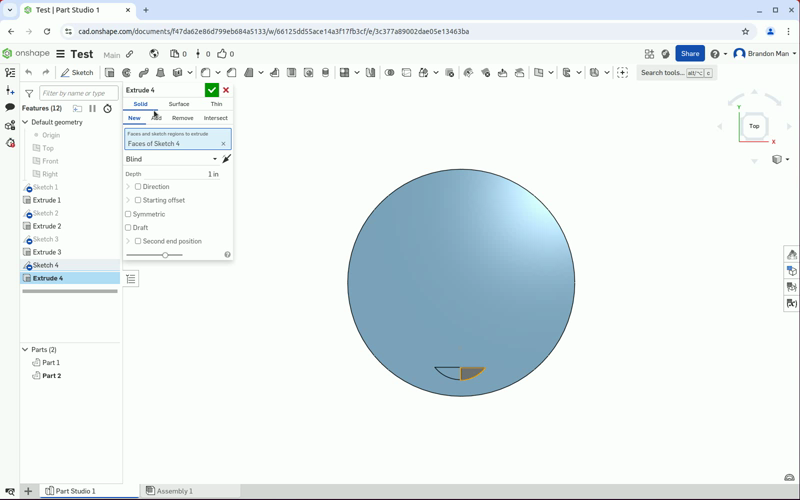
mouse_move(186, 120)
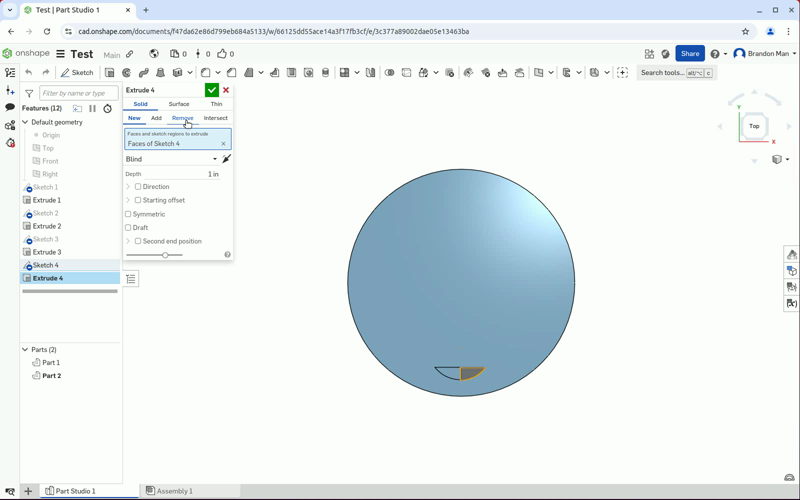
click(186, 120)
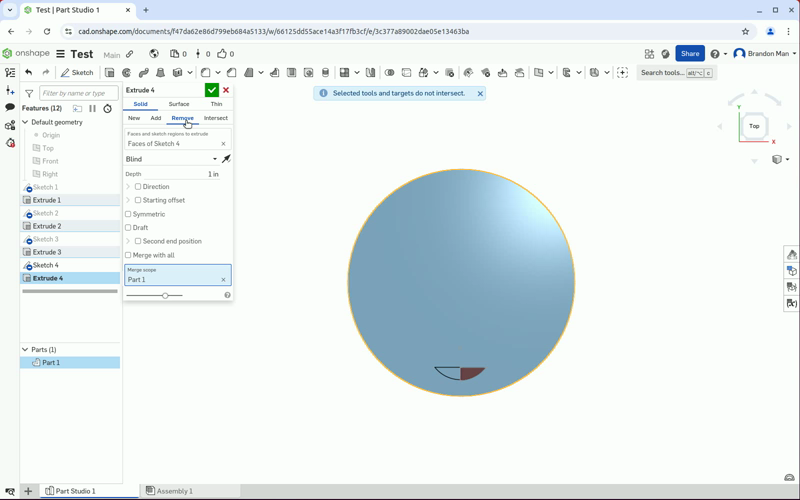
key(tab, 4)
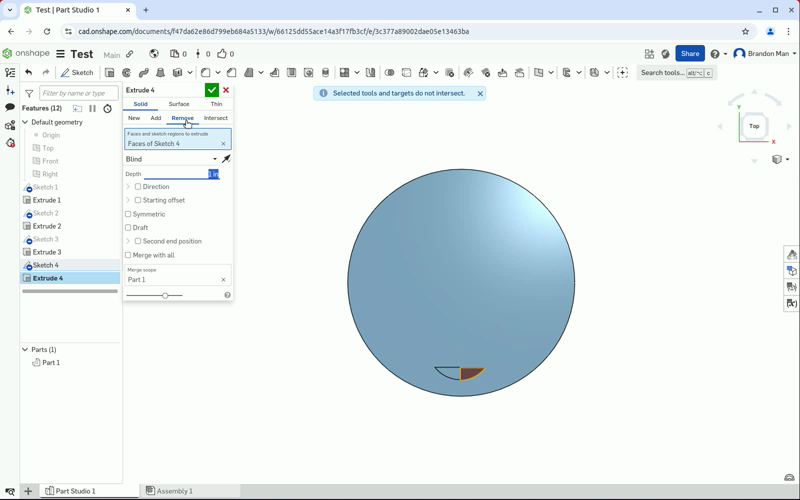
text(4.333)
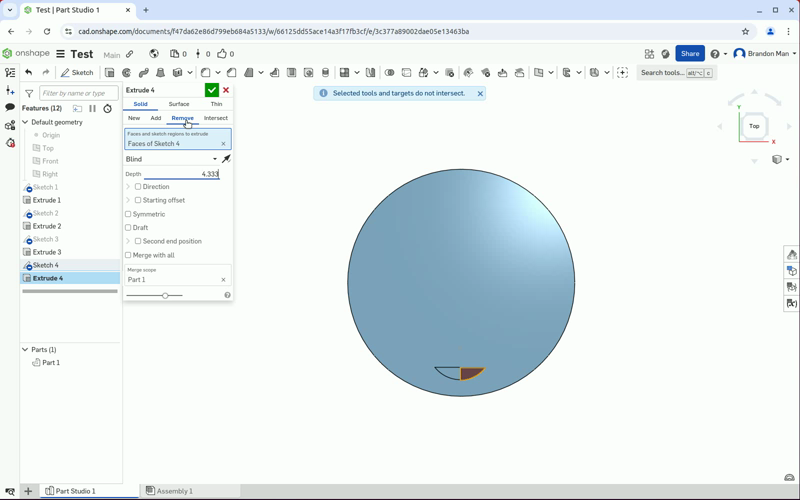
key(tab, 6)
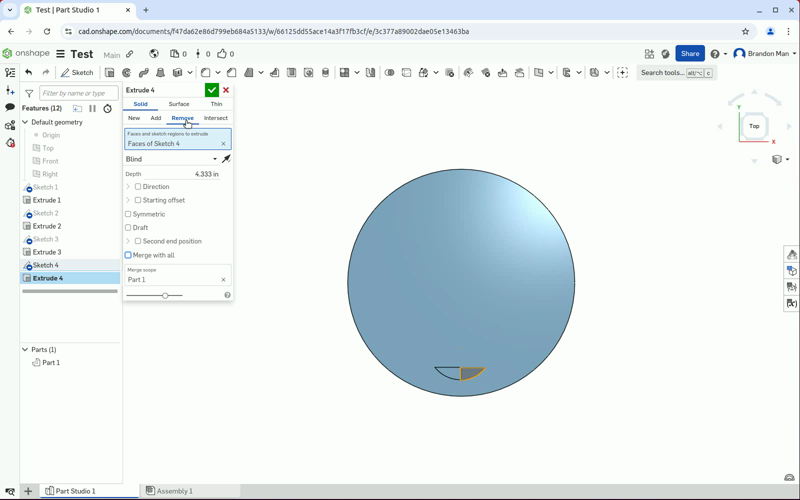
key(space)
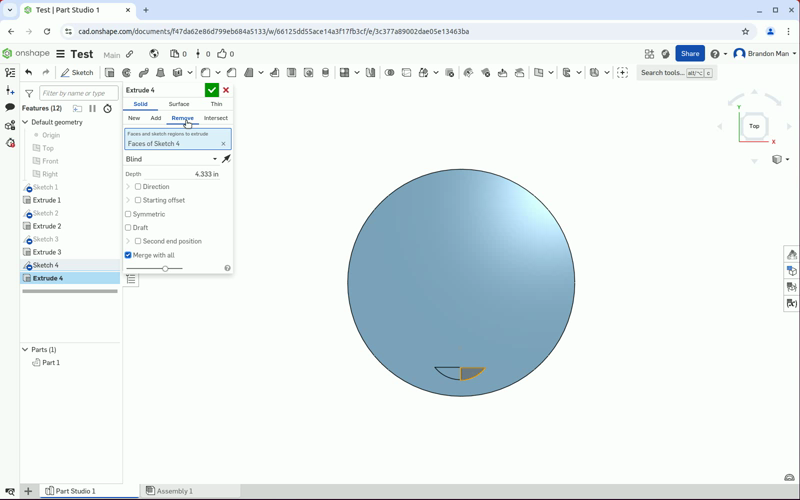
key(enter)
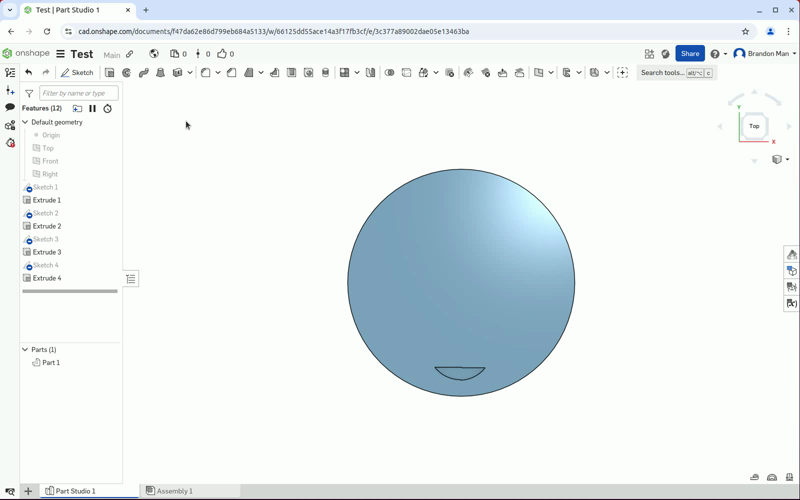
key(shift+h)
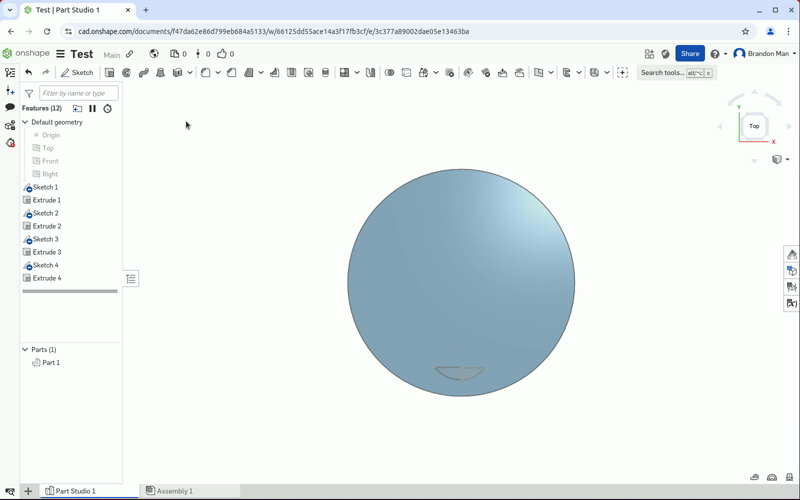
key(shift+h)
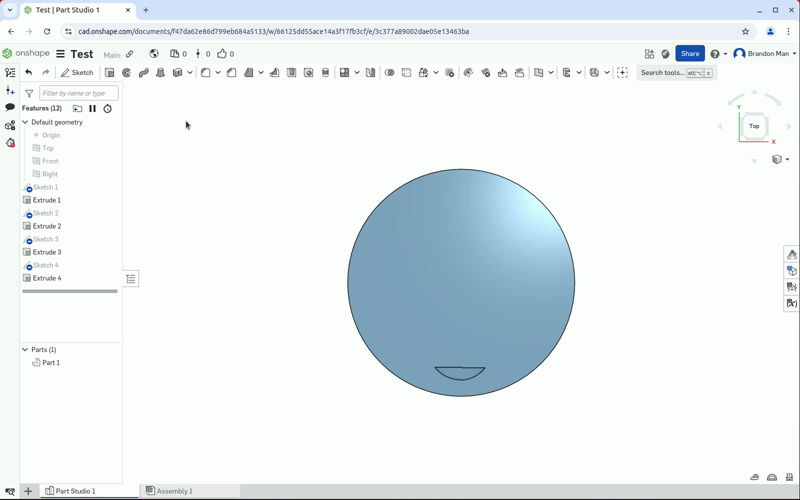
mouse_move(73, 189)
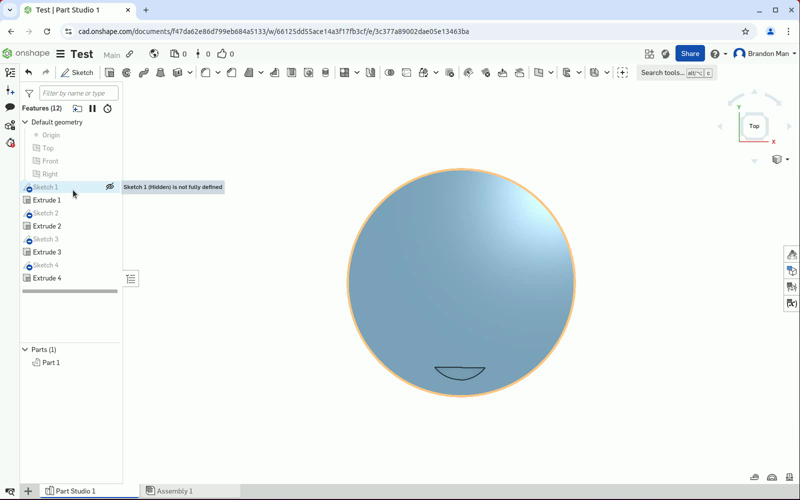
click(73, 189)
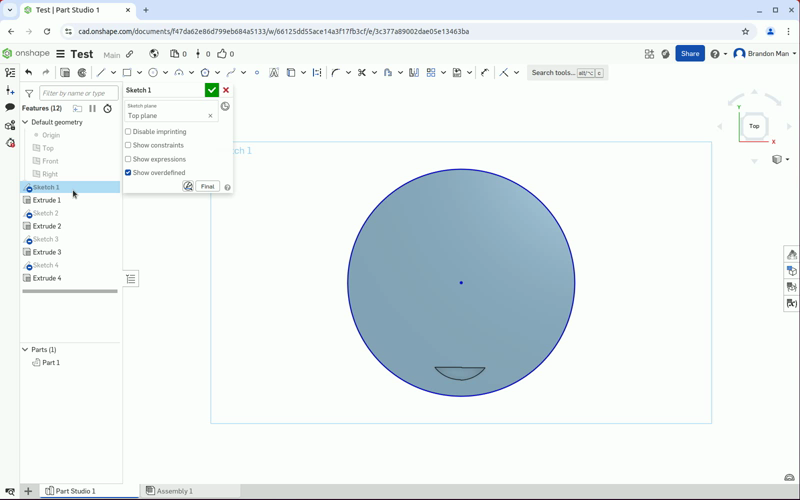
mouse_move(229, 92)
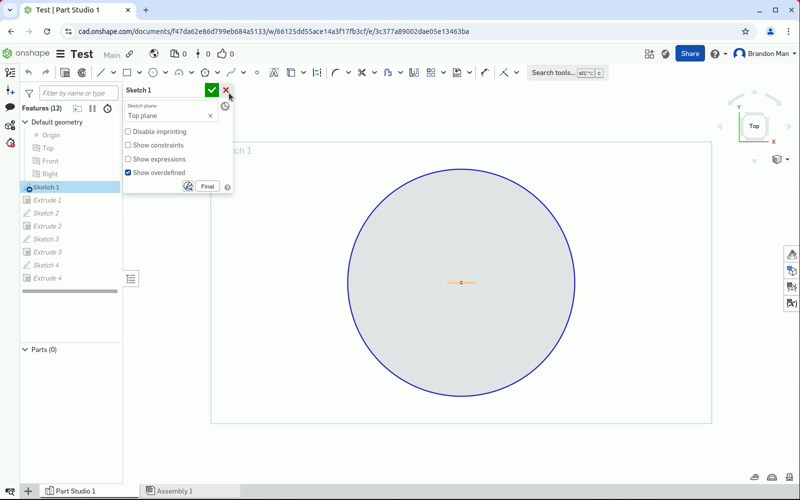
click(229, 92)
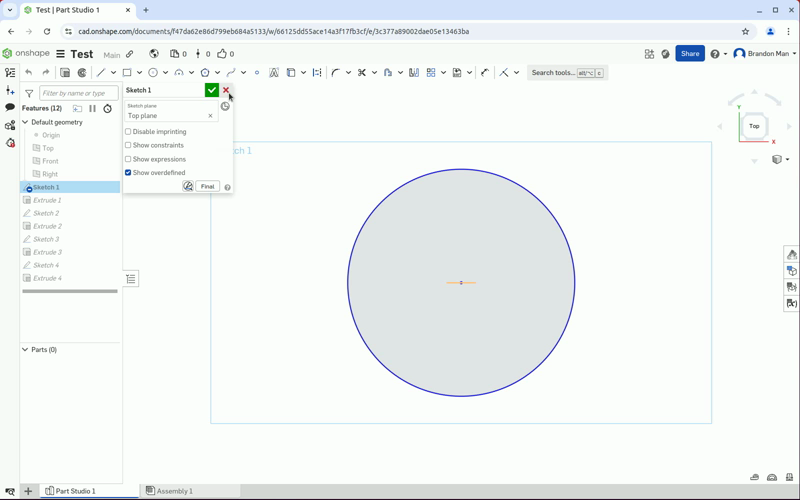
key(shift+s)
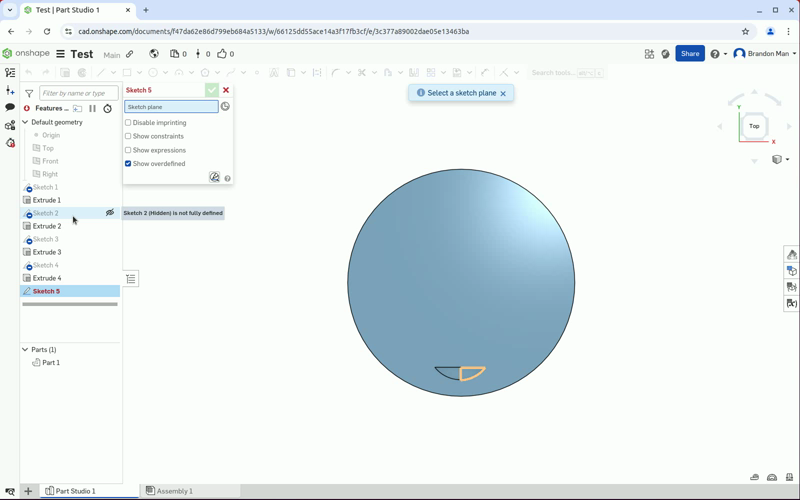
scroll(3)
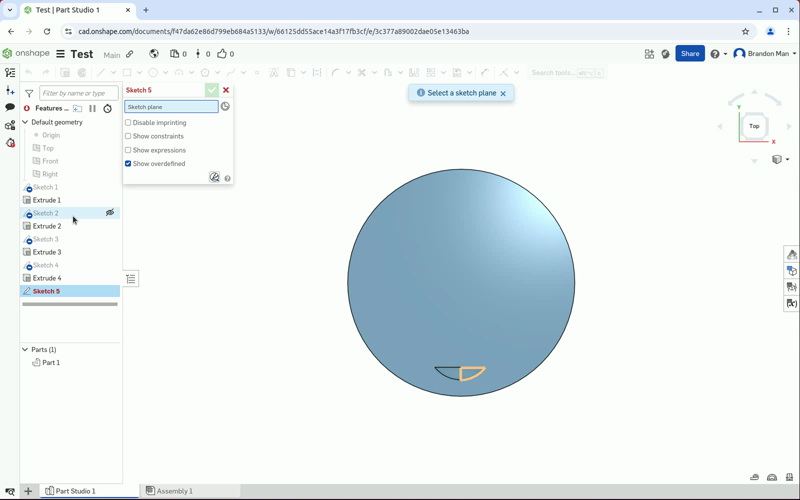
mouse_move(73, 150)
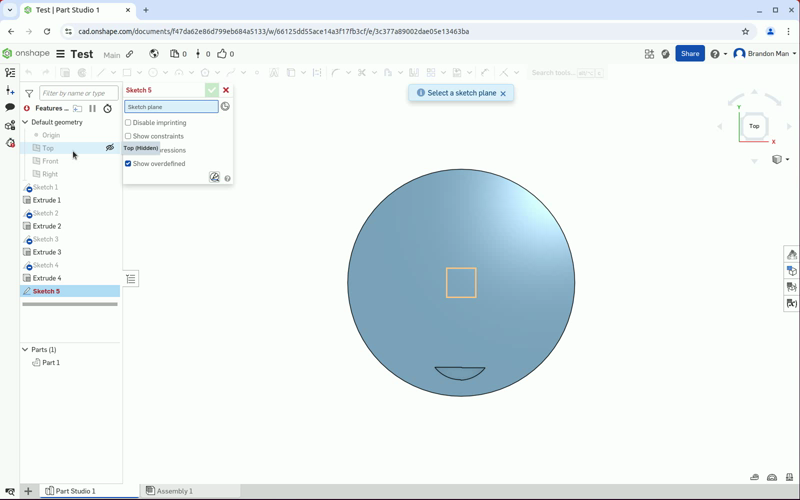
click(73, 150)
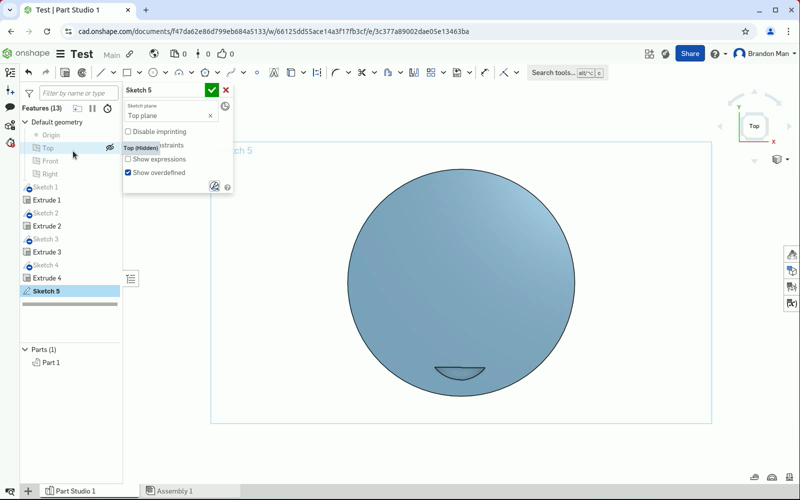
mouse_move(73, 352)
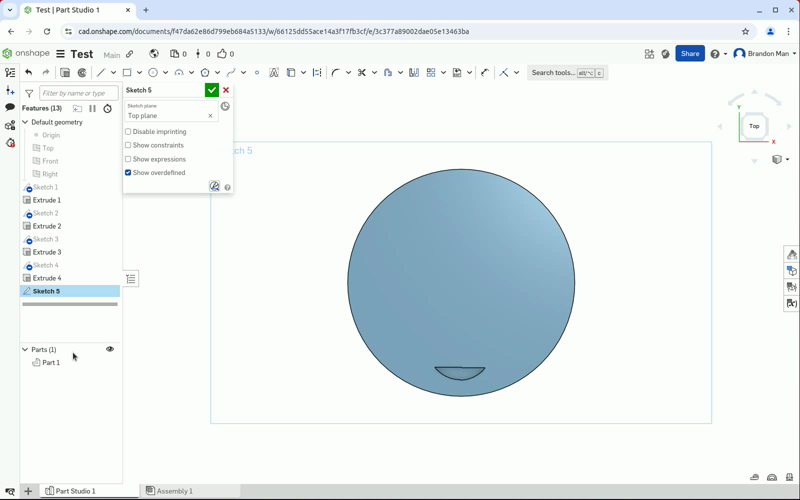
key(y)
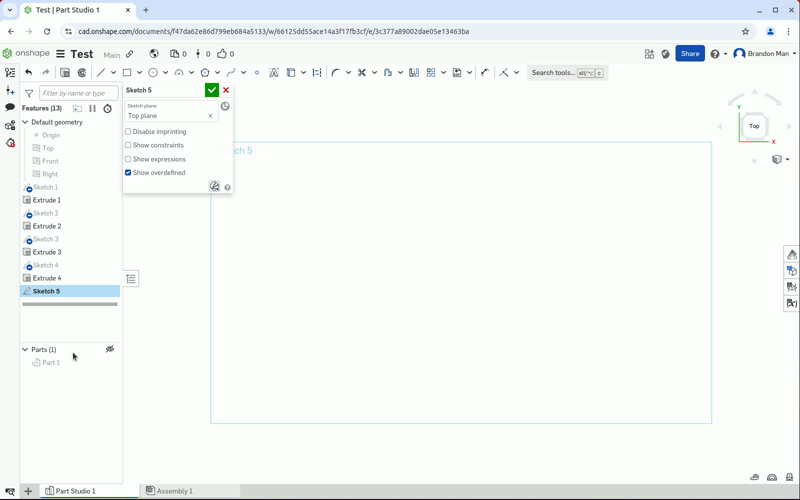
key(l)
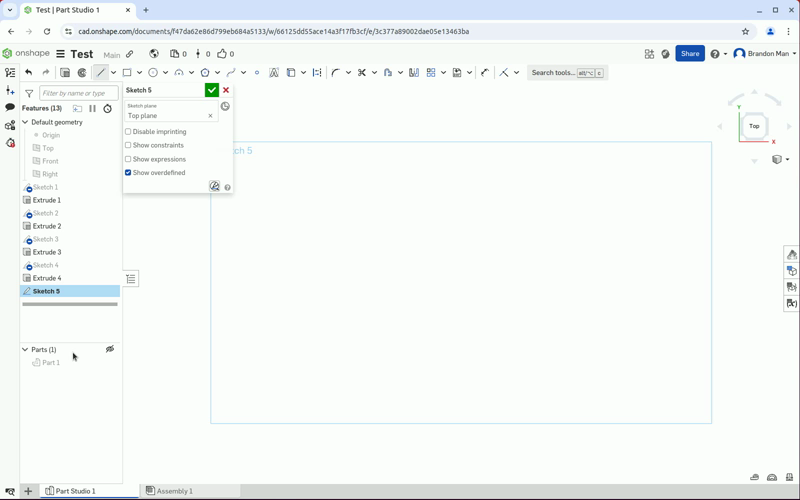
key_down(shift)
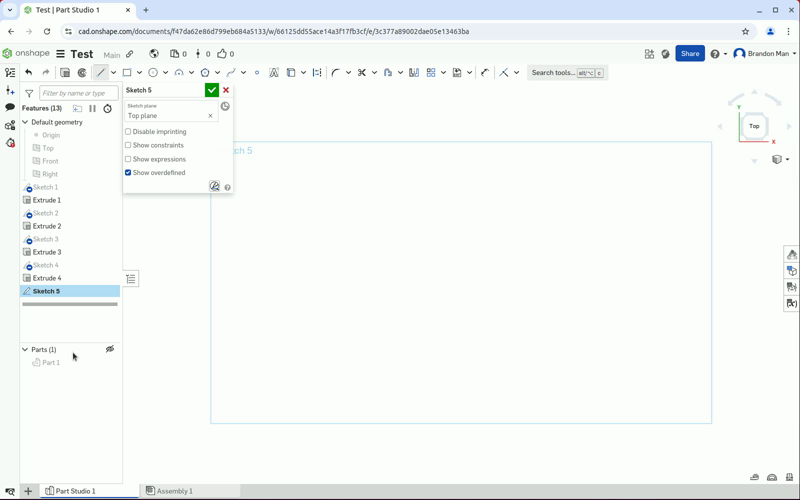
mouse_move(433, 193)
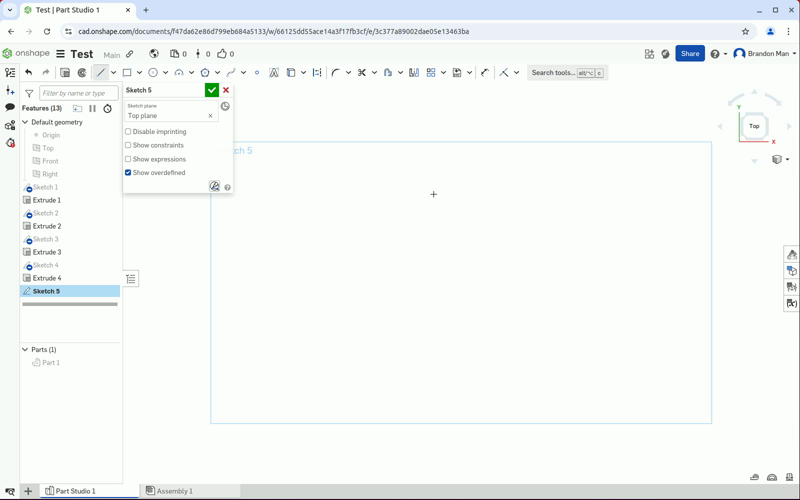
click(433, 193)
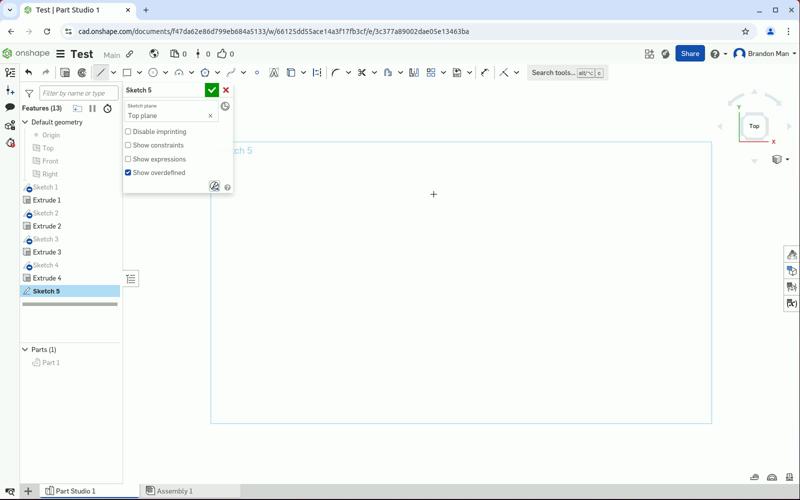
key_up(shift)
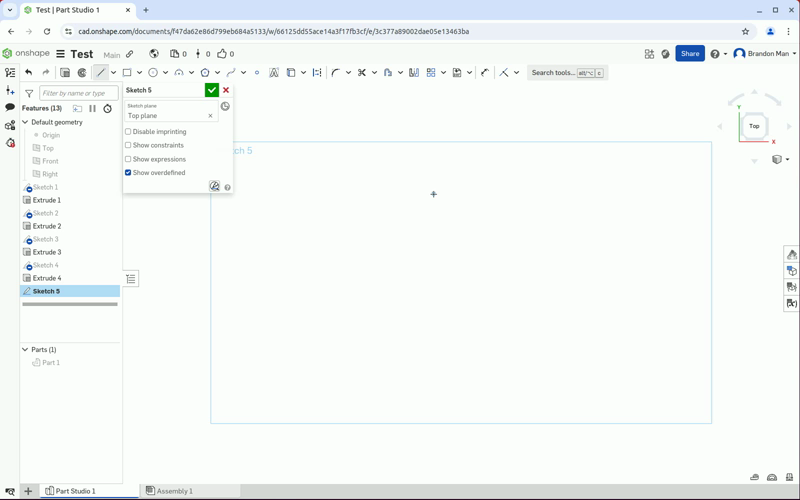
key_down(shift)
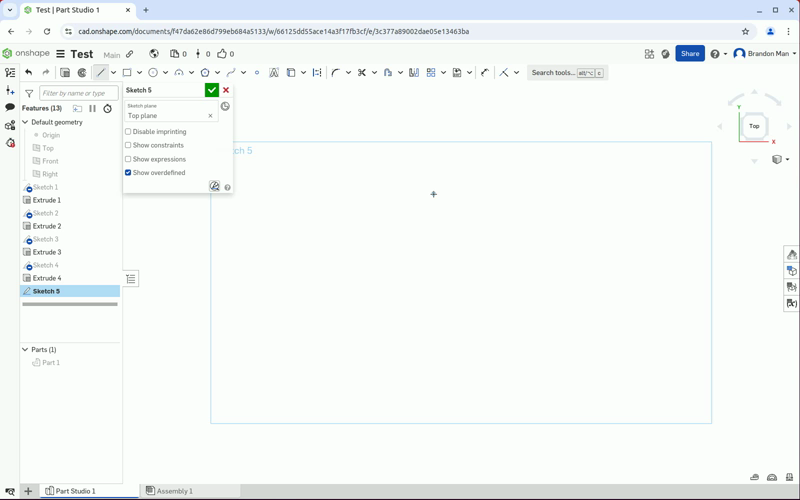
mouse_move(463, 193)
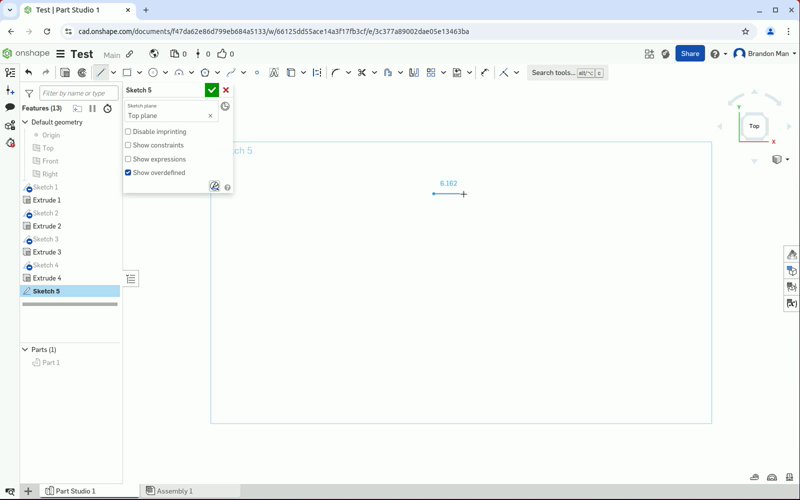
mouse_move(482, 194)
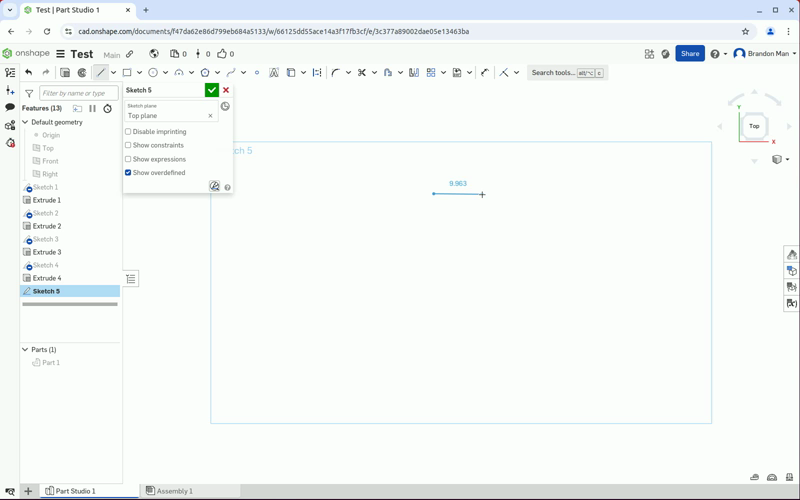
click(482, 194)
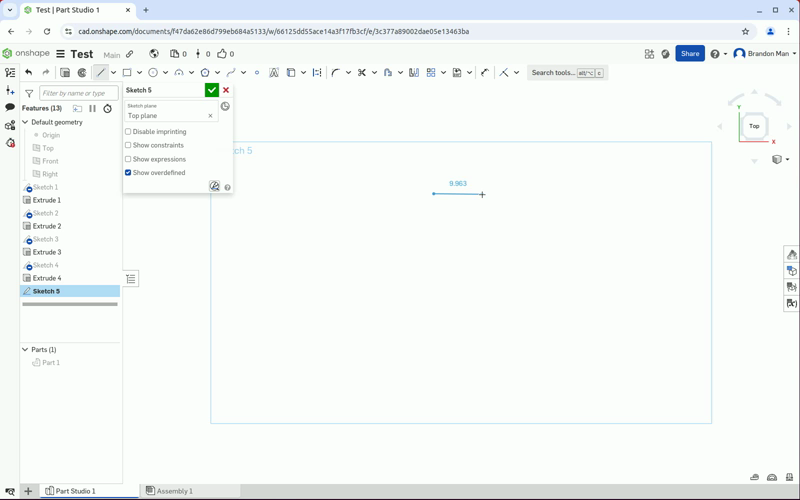
key_up(shift)
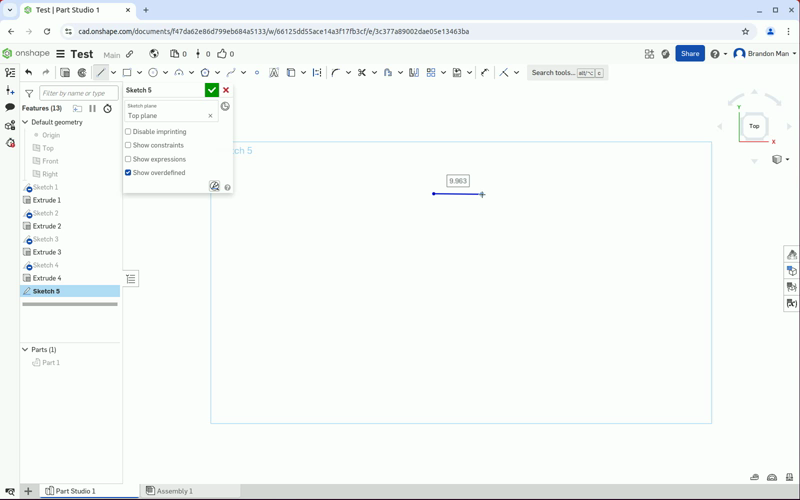
key(esc)
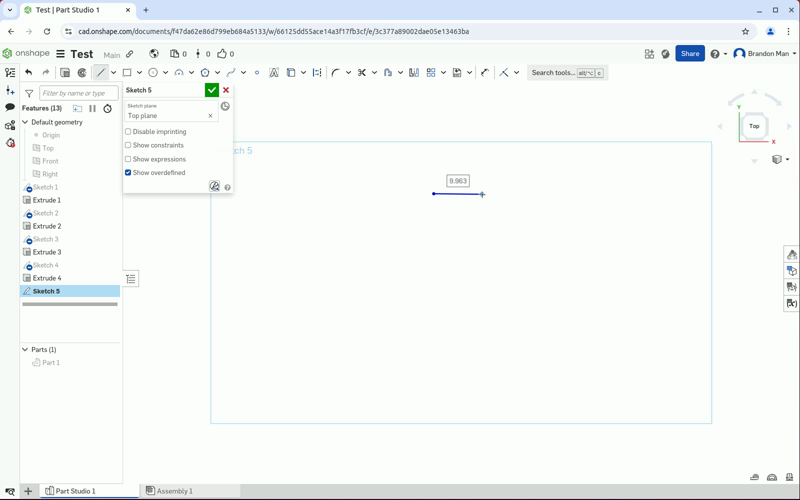
key(a)
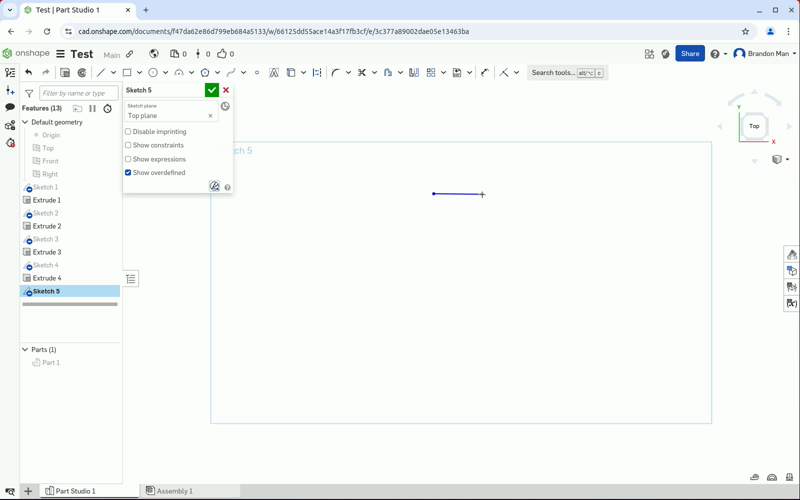
mouse_move(482, 194)
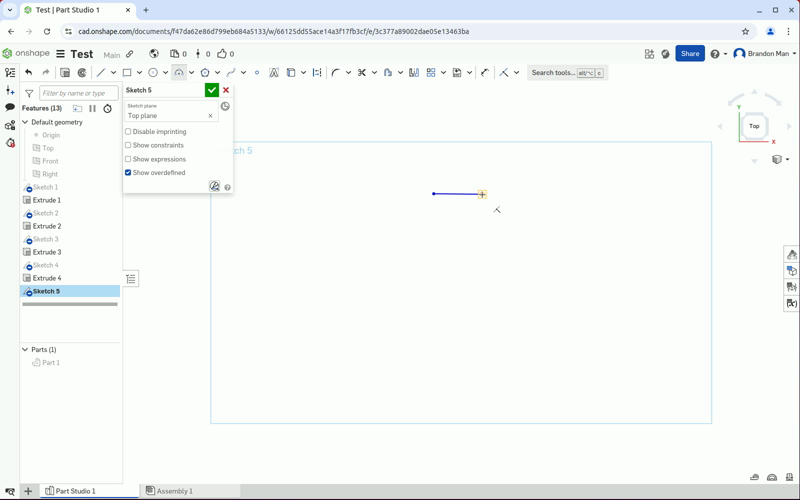
click(482, 194)
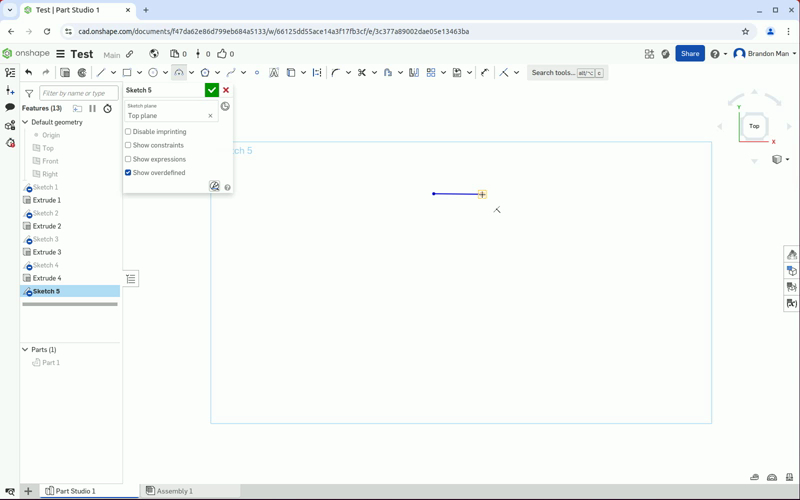
mouse_move(433, 193)
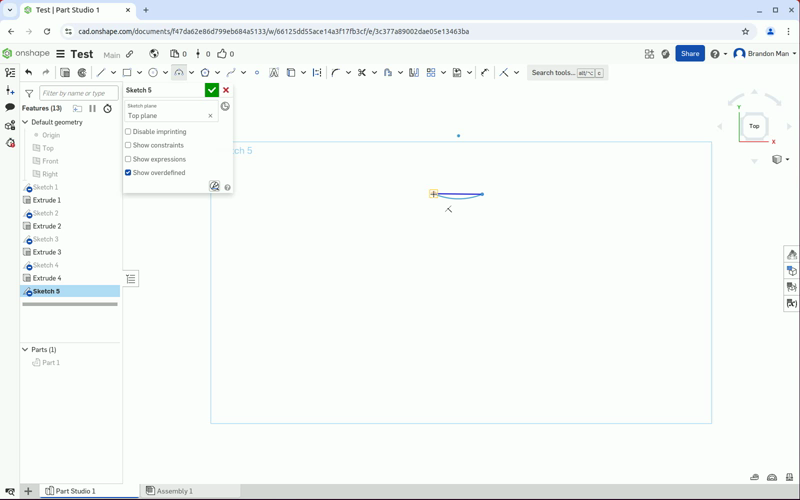
click(433, 193)
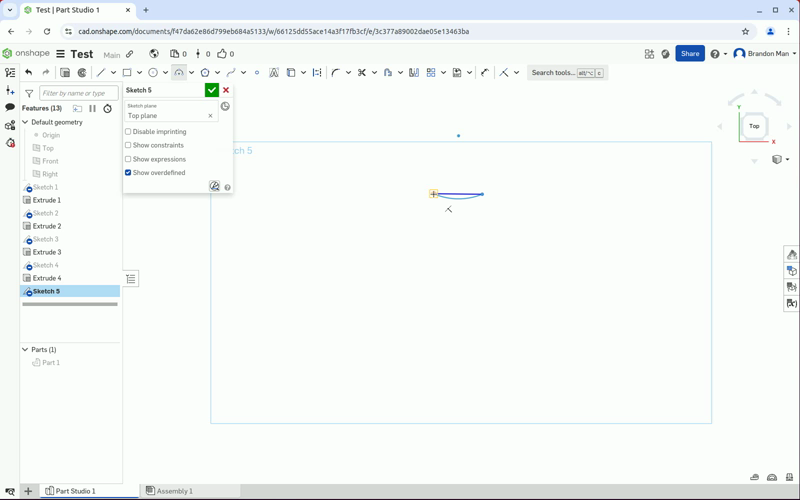
key_down(shift)
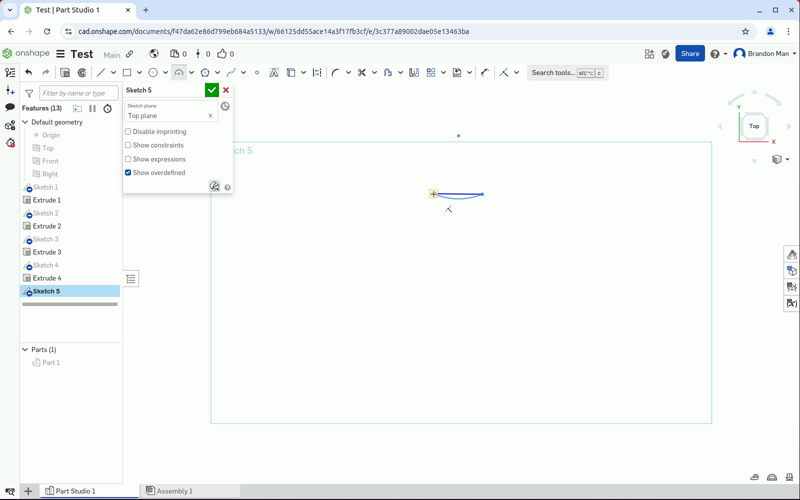
mouse_move(458, 173)
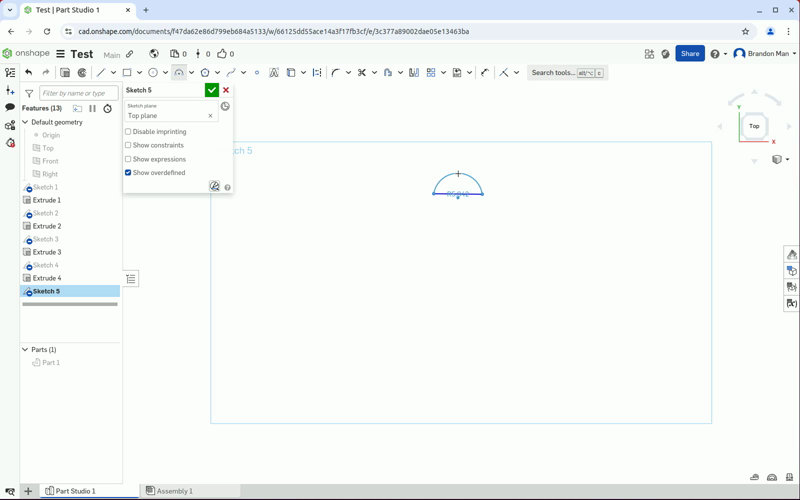
click(458, 173)
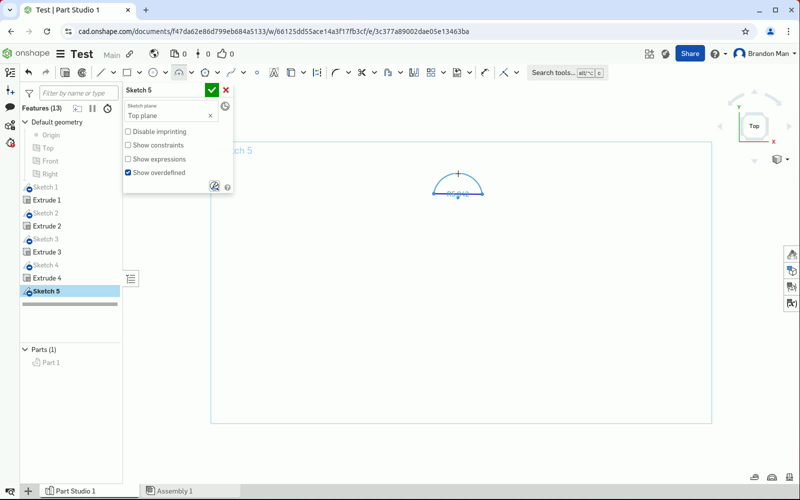
key_up(shift)
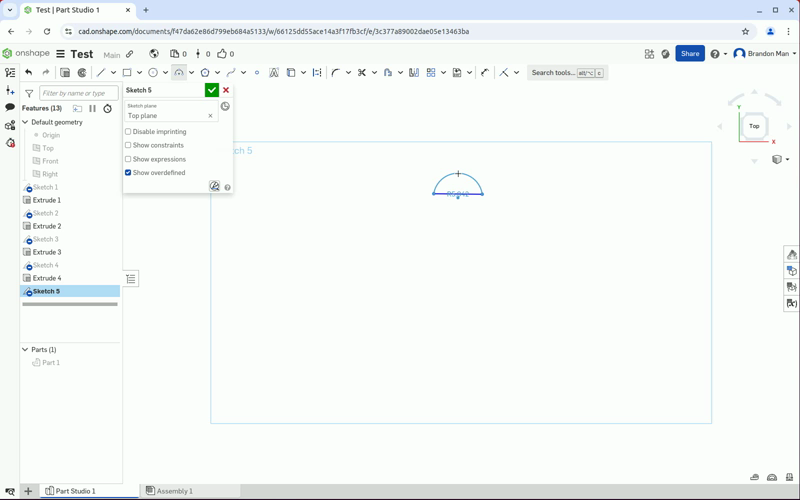
key(esc)
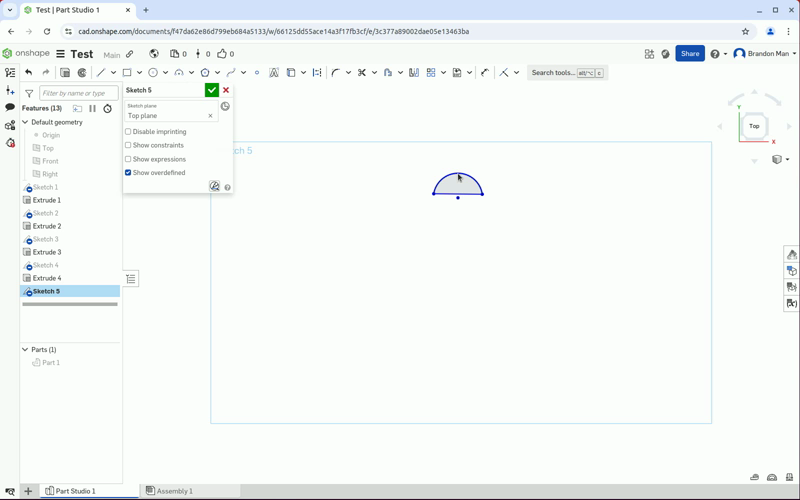
mouse_move(440, 192)
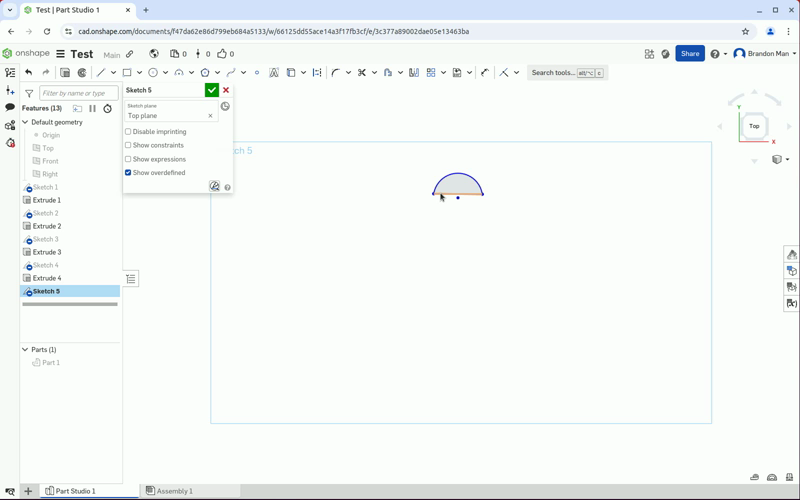
scroll(6)
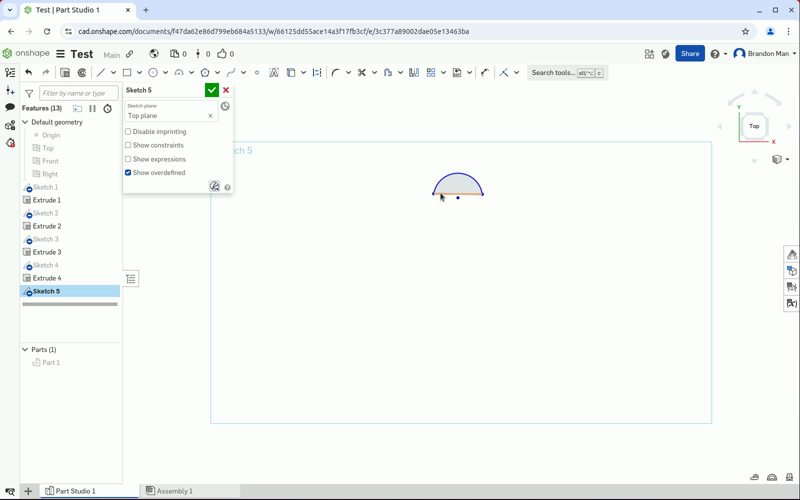
scroll(6)
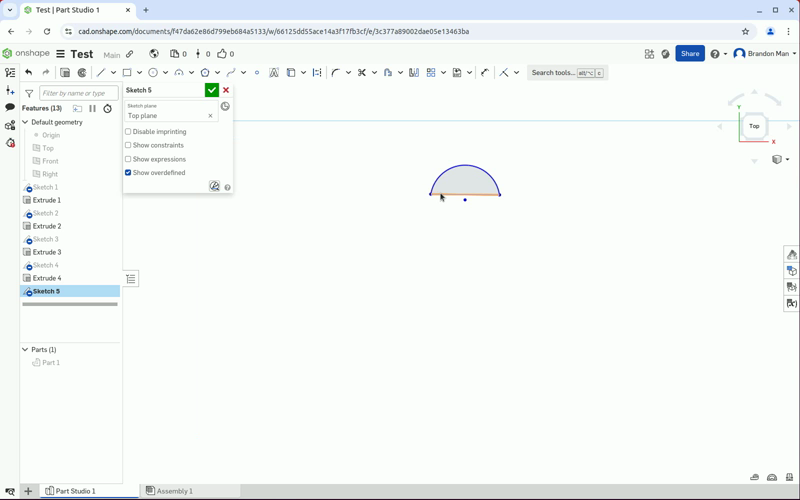
scroll(6)
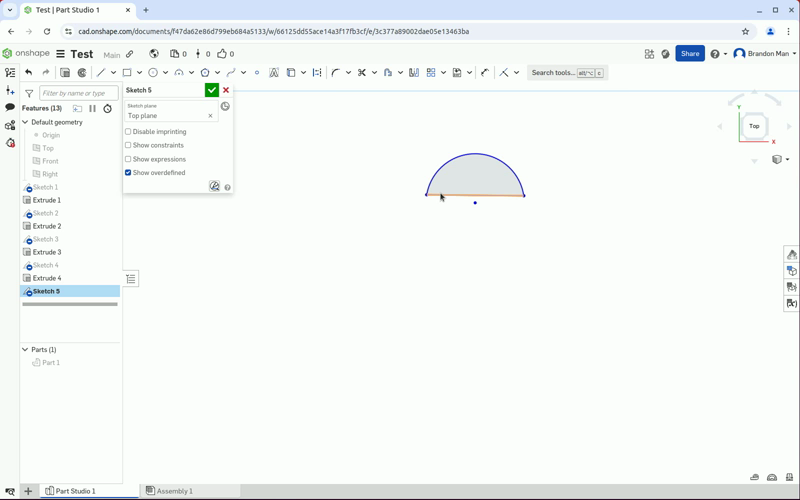
scroll(6)
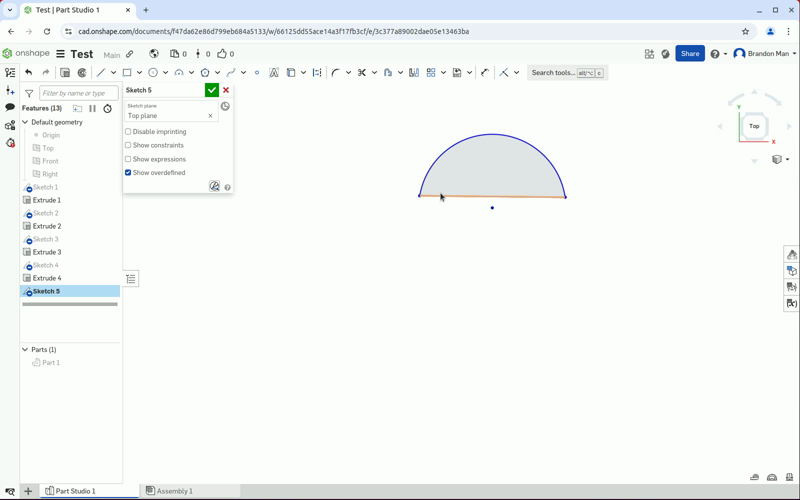
scroll(6)
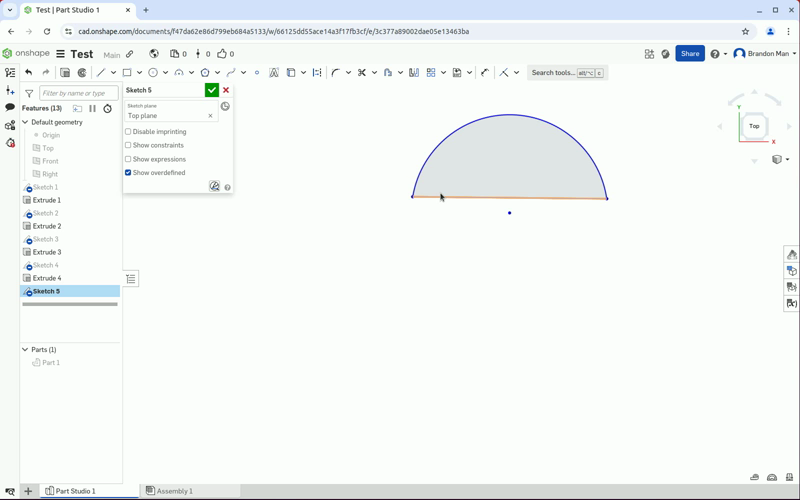
scroll(6)
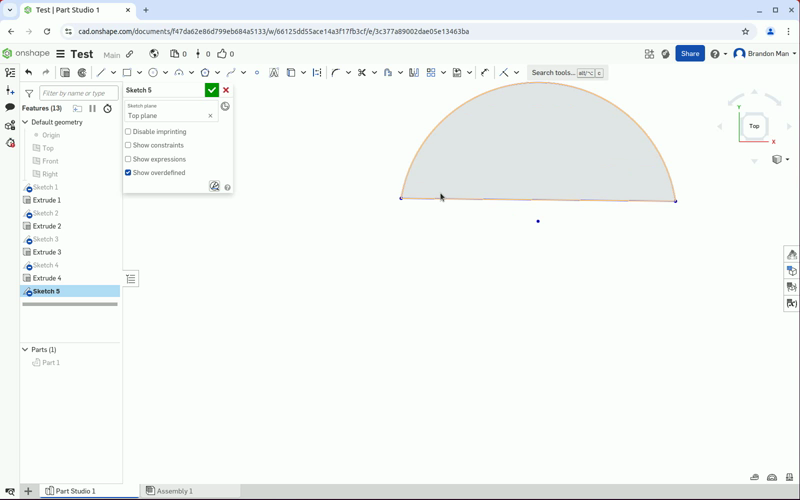
scroll(6)
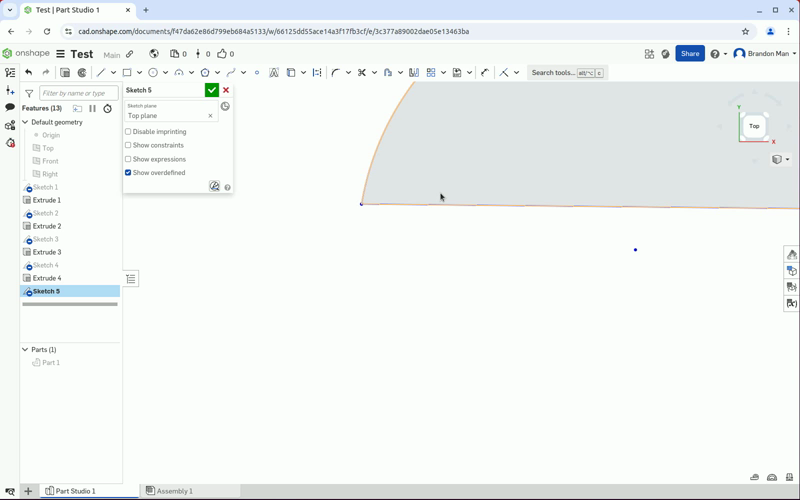
click(440, 192)
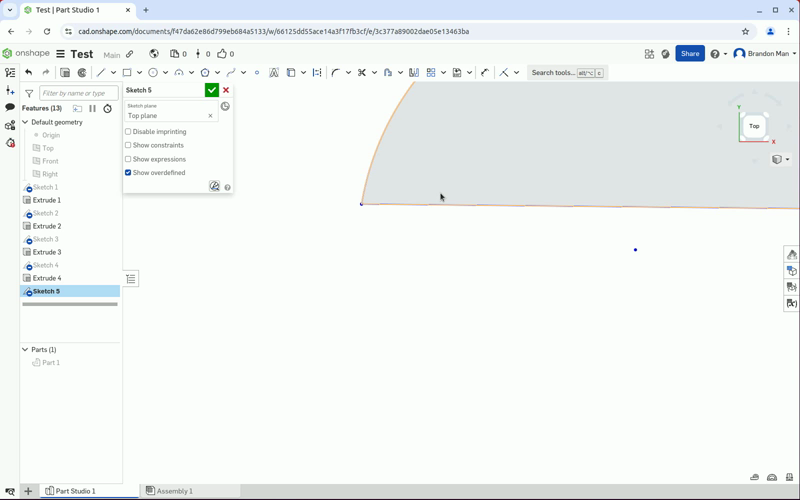
scroll(-6)
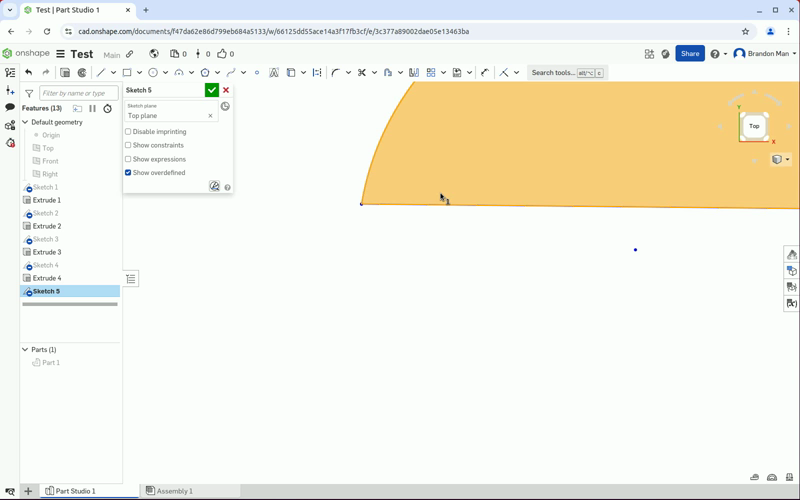
scroll(-6)
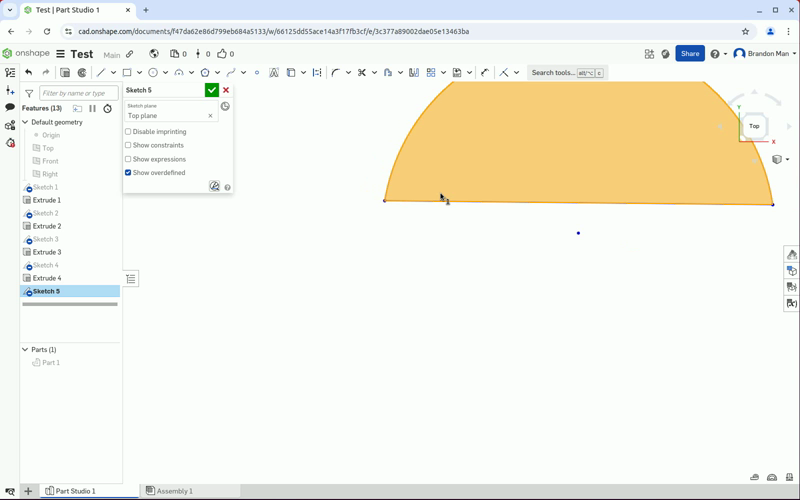
scroll(-6)
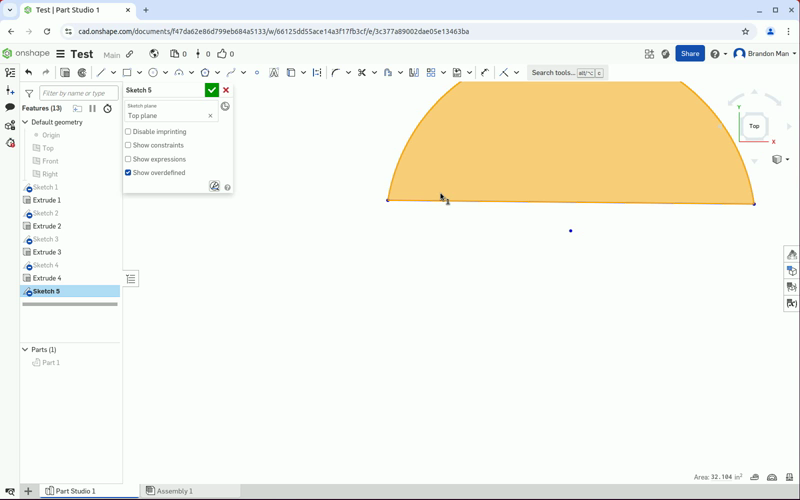
scroll(-6)
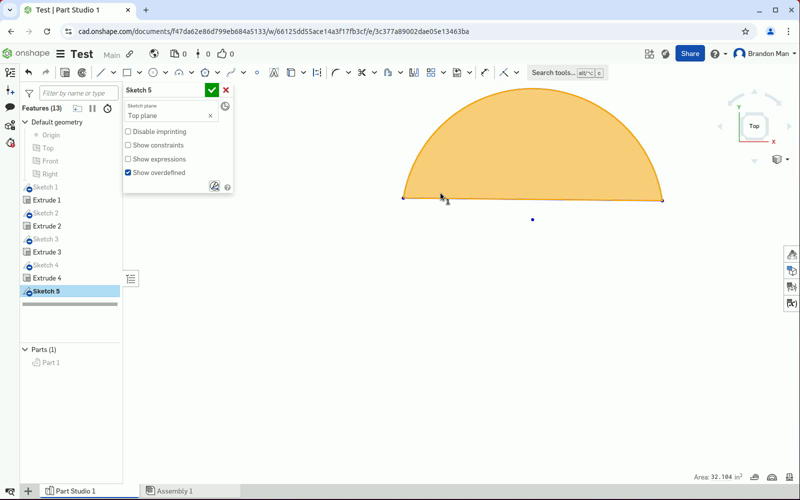
scroll(-6)
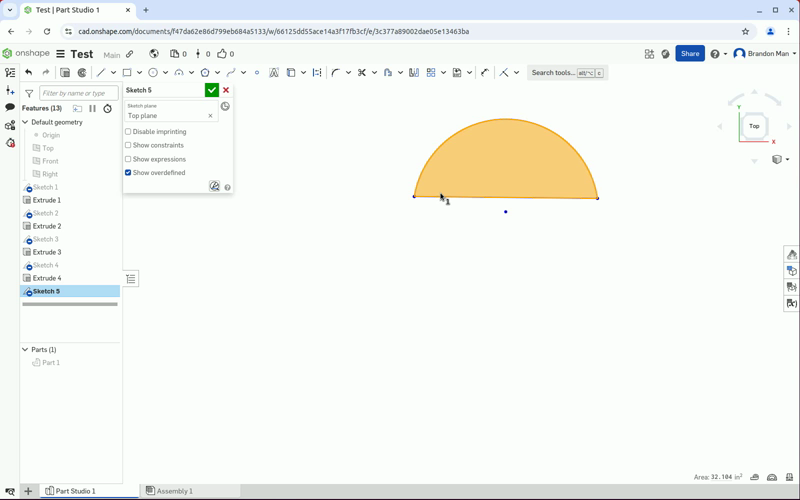
scroll(-6)
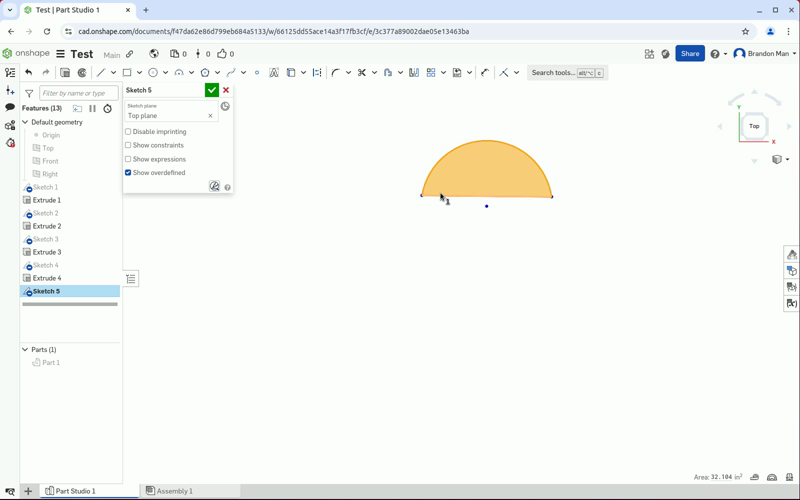
scroll(-6)
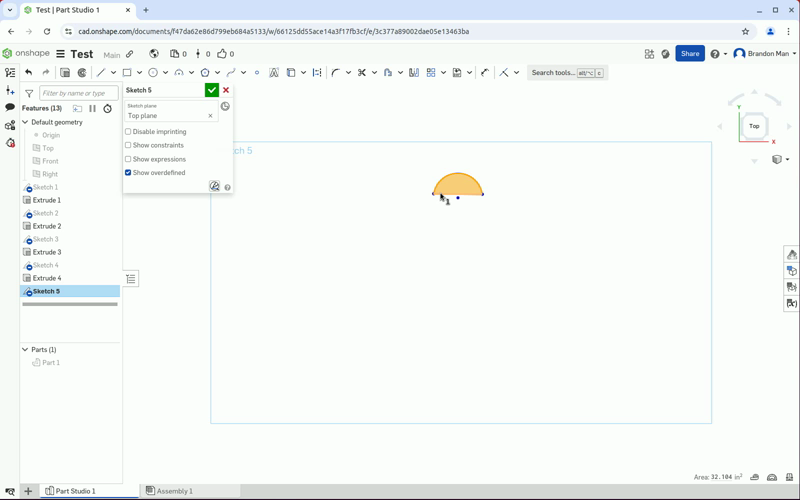
mouse_move(73, 352)
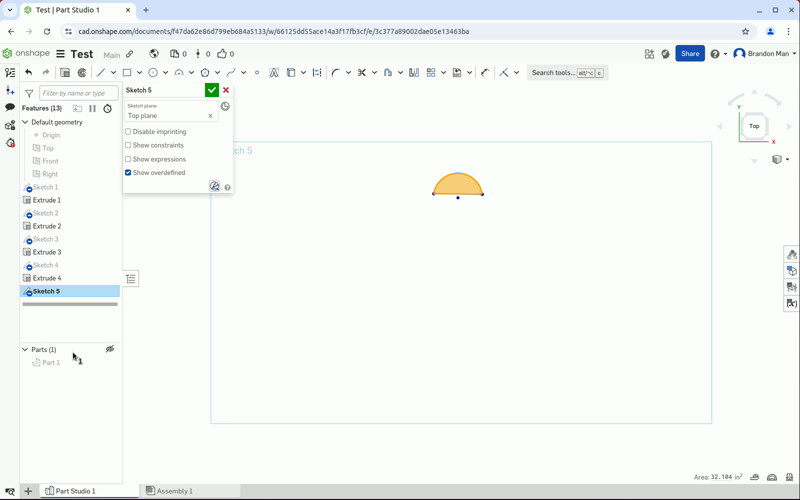
key(shift+y)
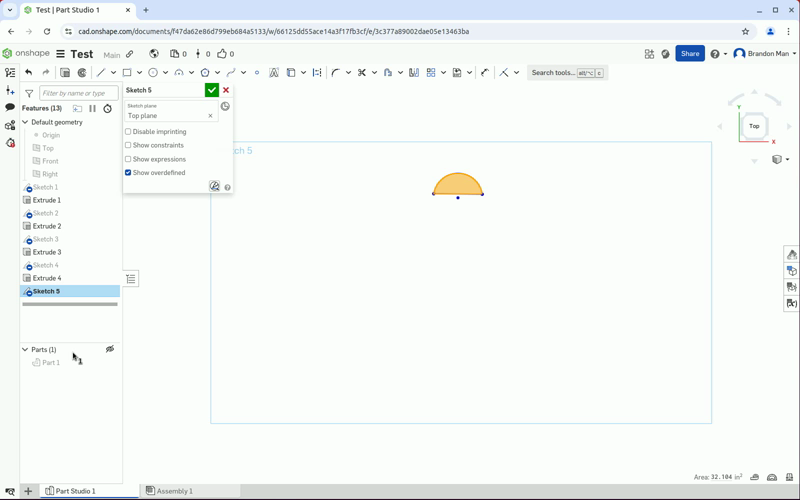
key(shift+e)
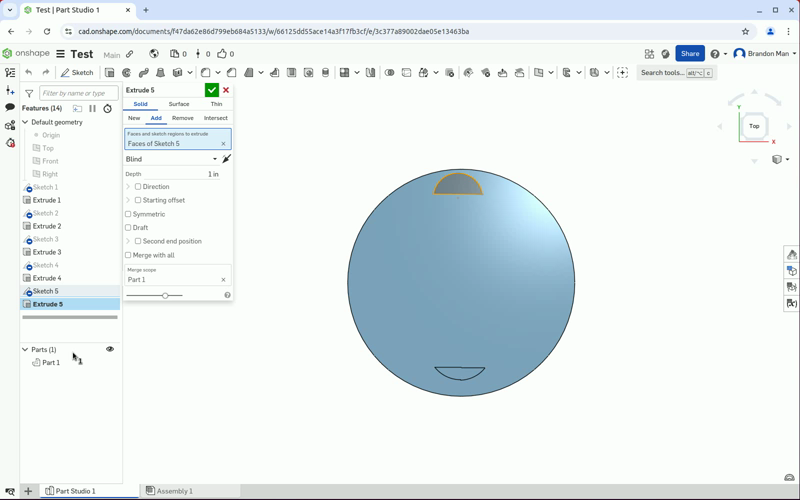
mouse_move(143, 106)
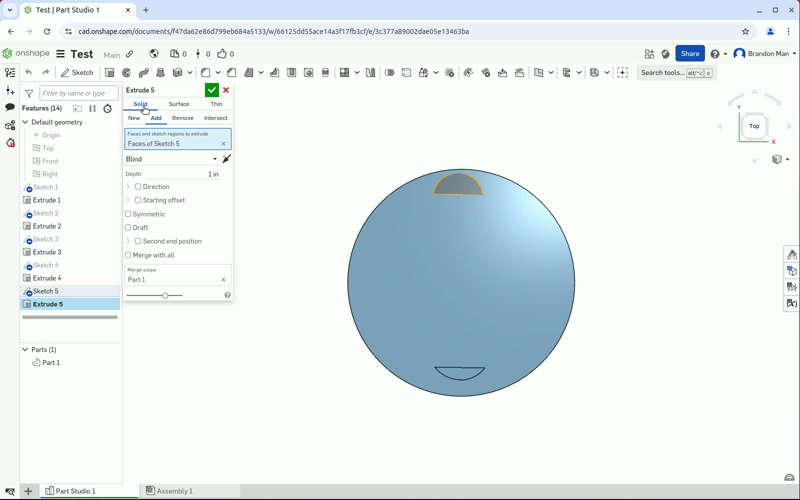
click(143, 106)
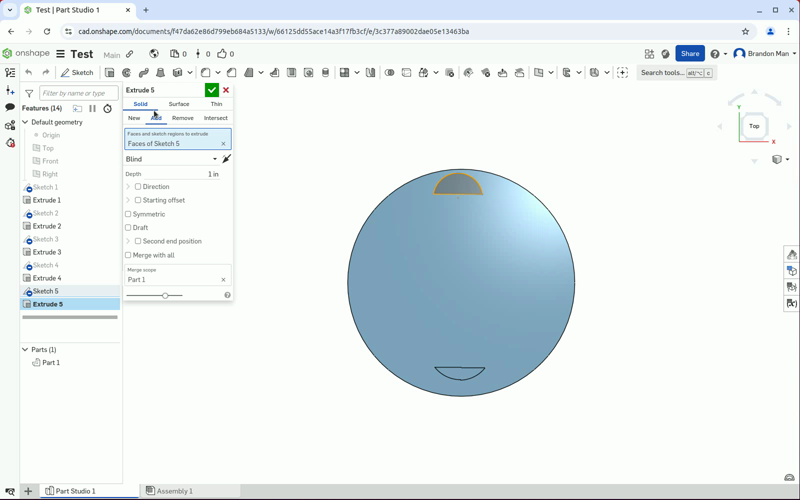
mouse_move(186, 120)
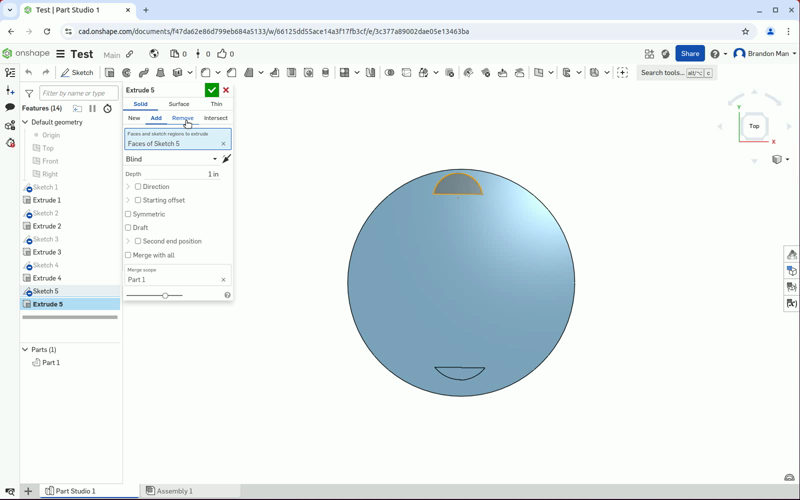
click(186, 120)
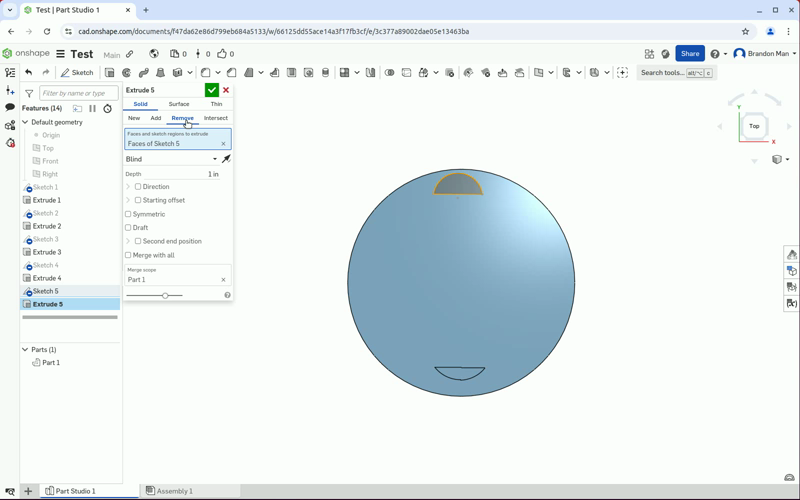
key(tab, 4)
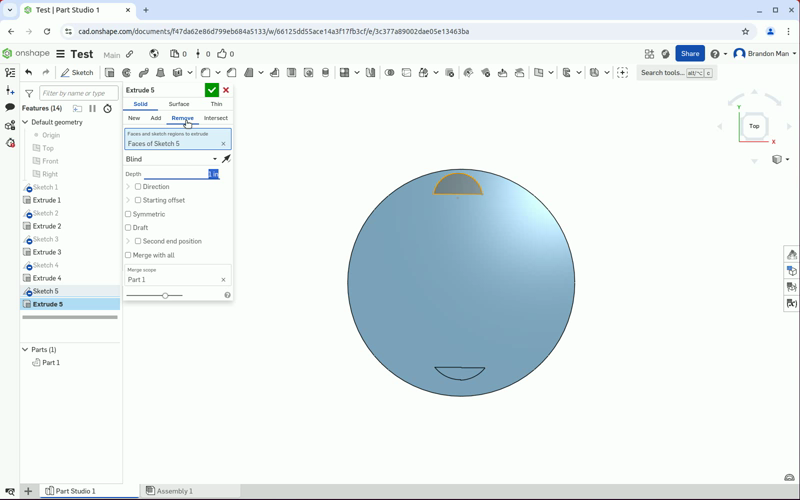
text(7.221)
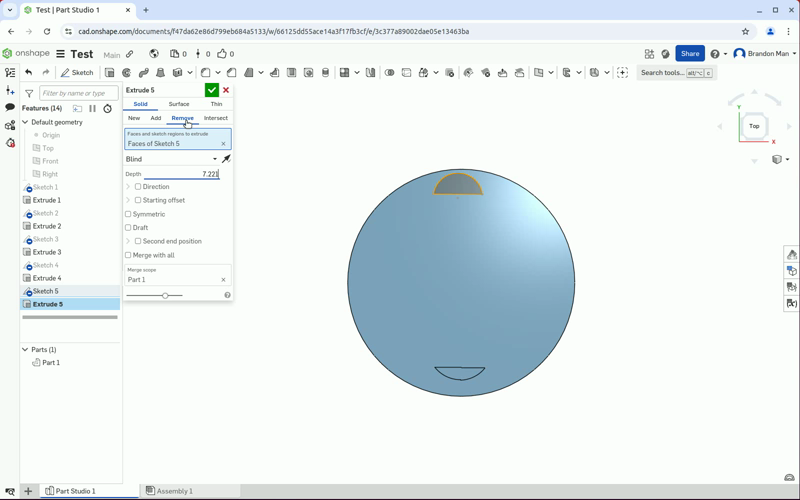
key(tab, 6)
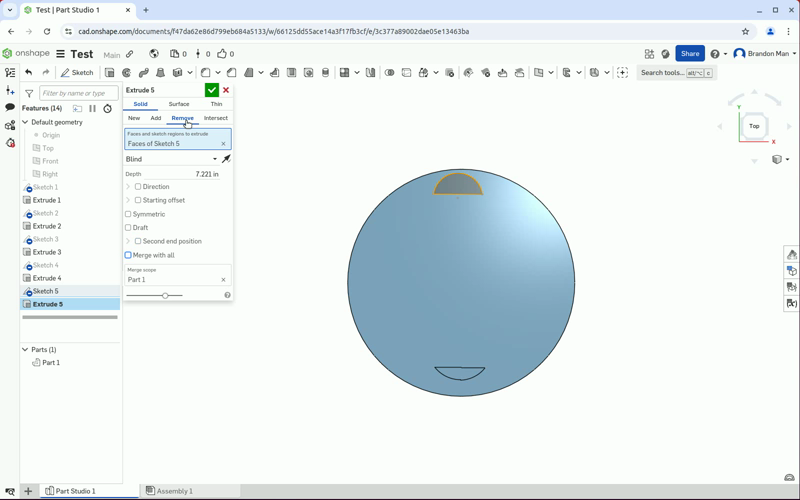
key(space)
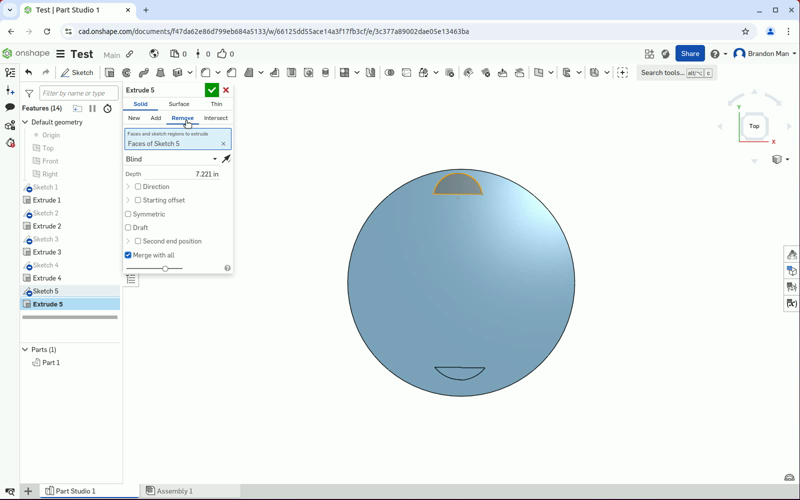
key(enter)
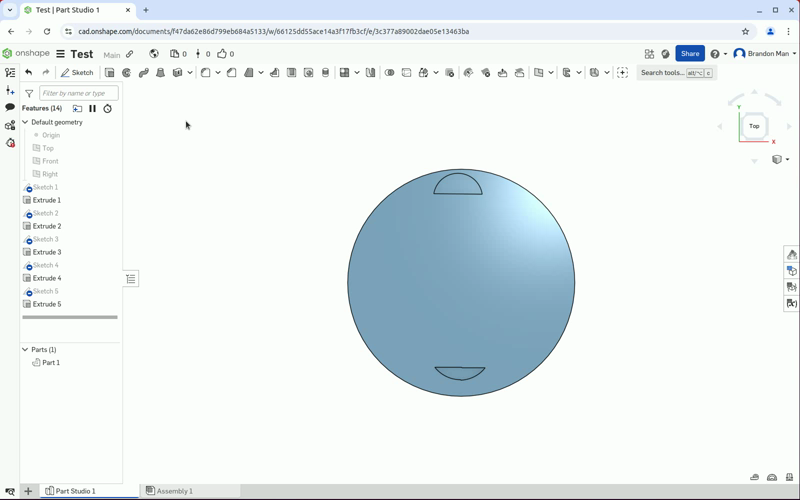
key(shift+h)
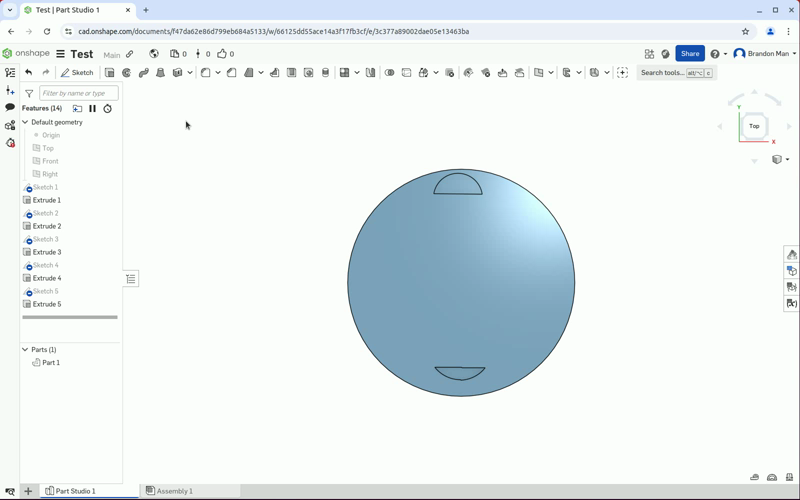
key(shift+h)
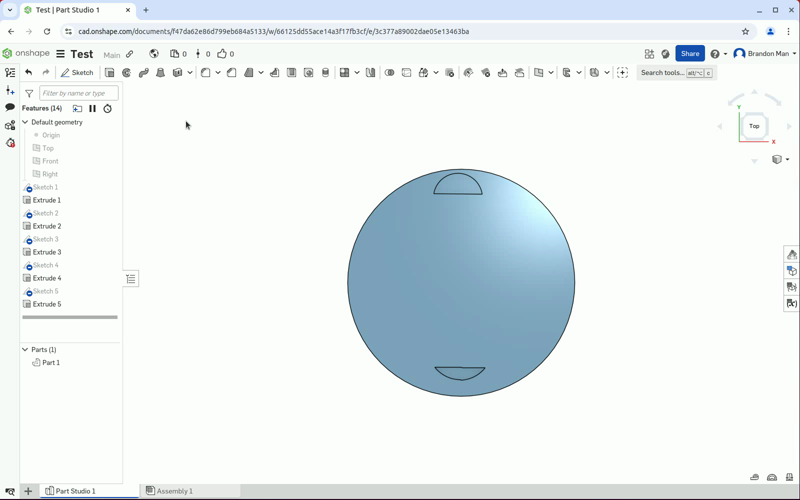
mouse_move(73, 189)
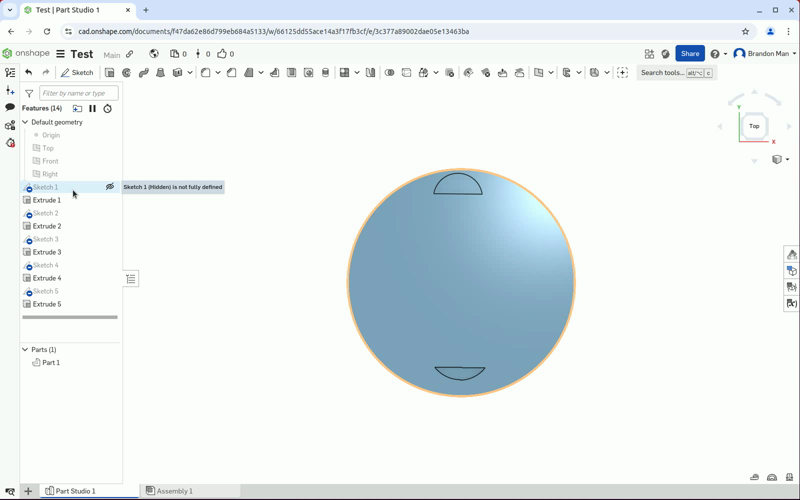
click(73, 189)
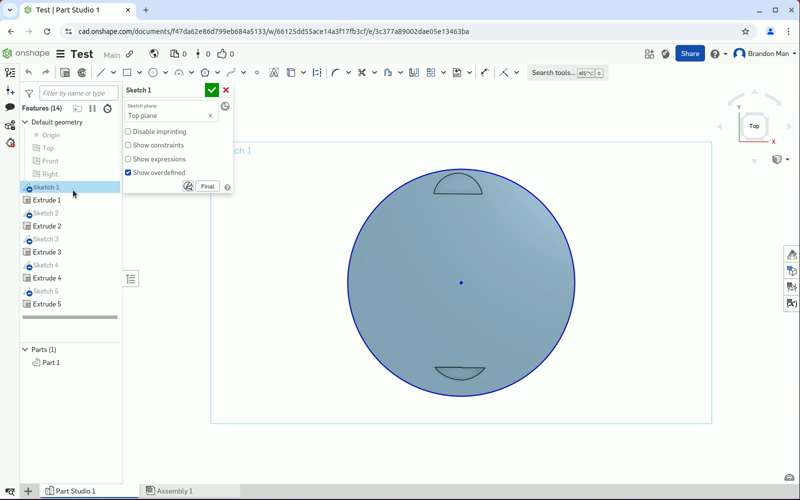
mouse_move(229, 92)
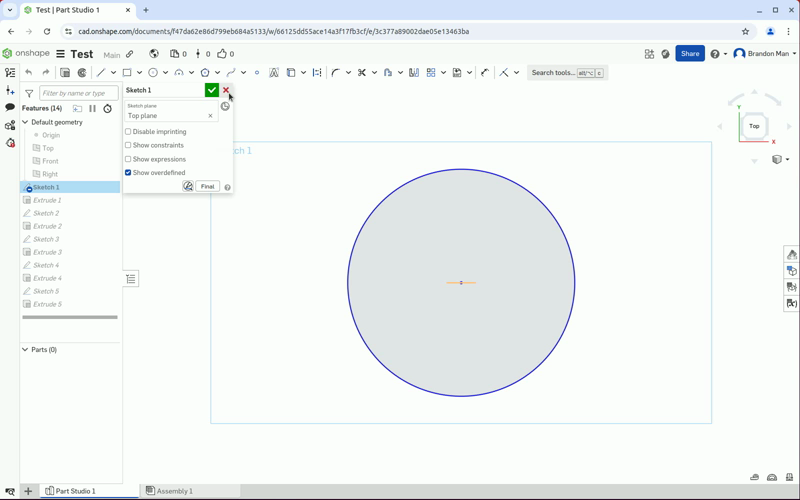
click(229, 92)
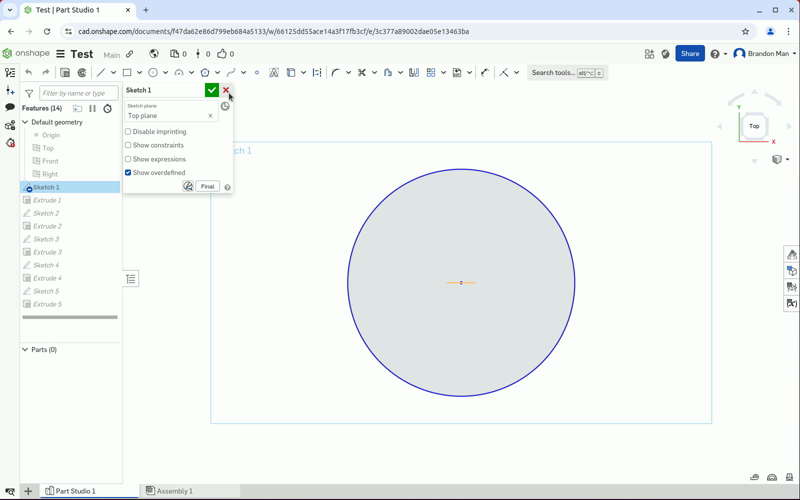
key(shift+s)
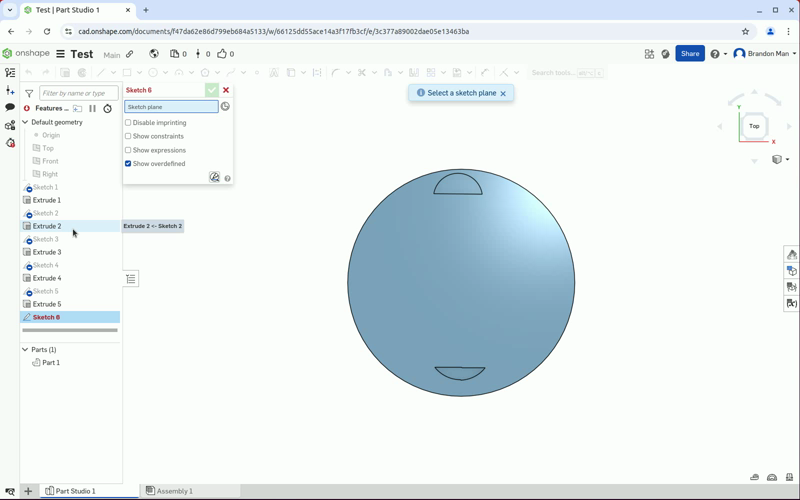
scroll(3)
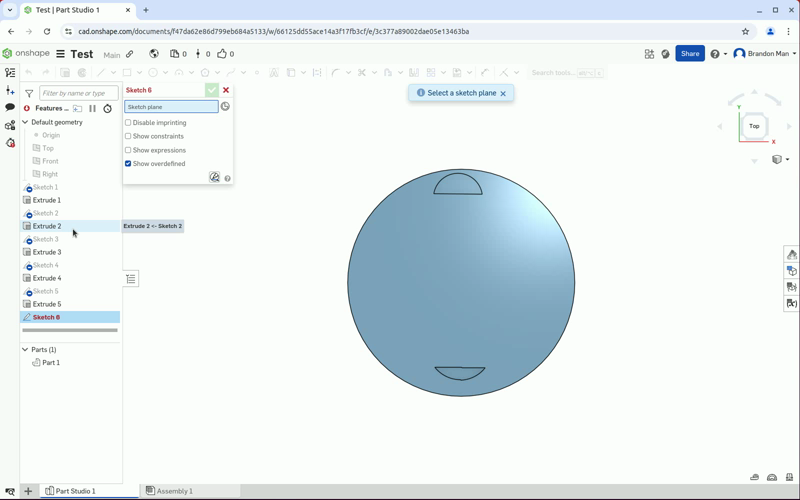
mouse_move(73, 150)
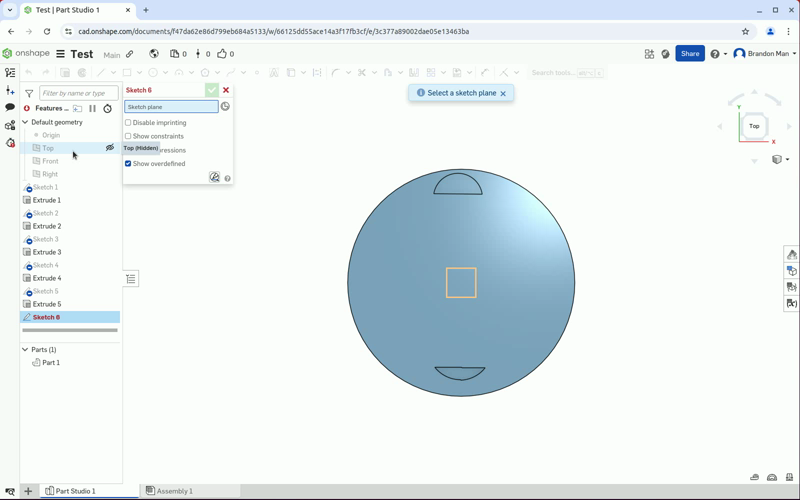
click(73, 150)
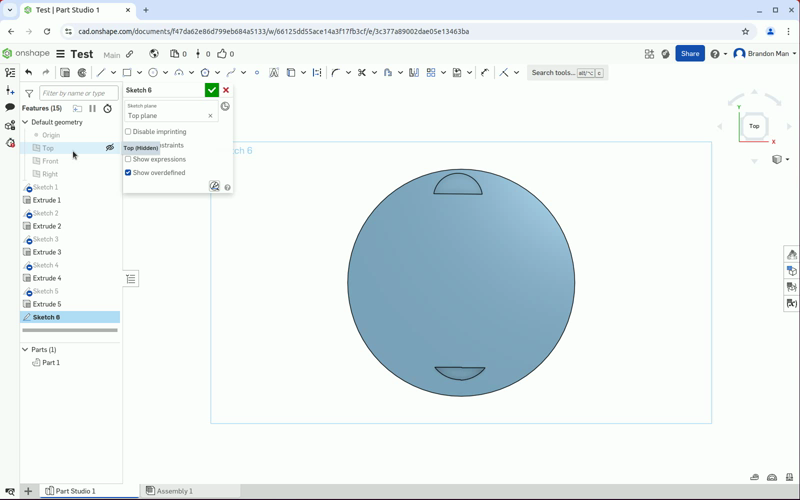
mouse_move(73, 352)
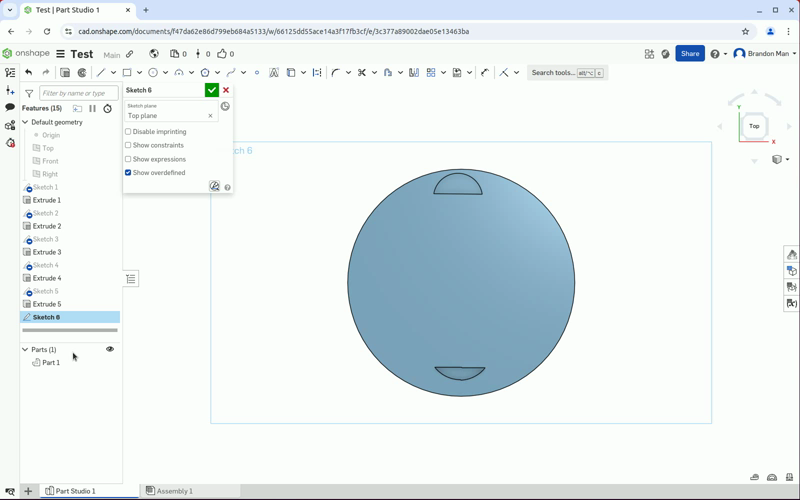
key(y)
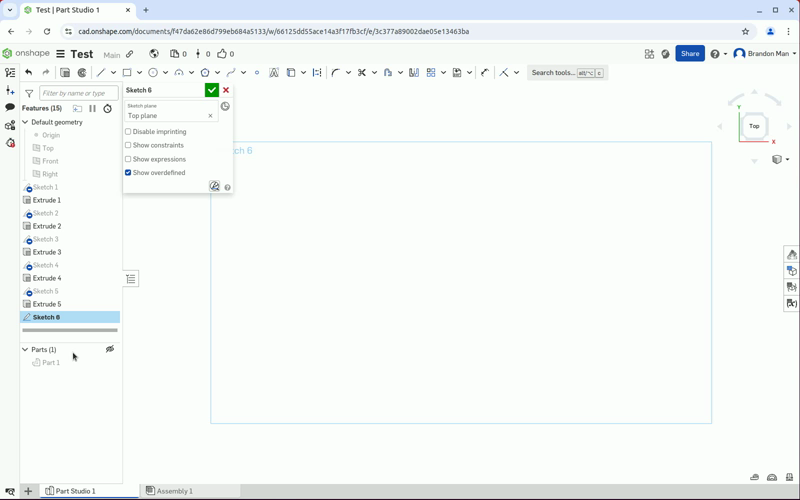
key(l)
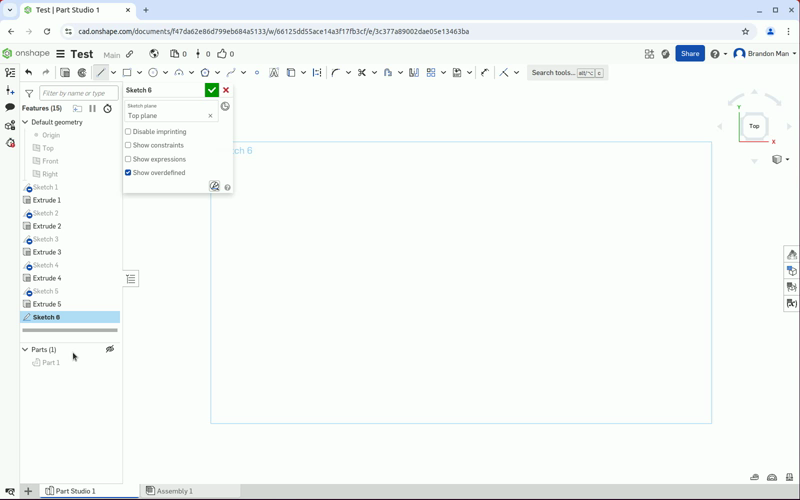
key_down(shift)
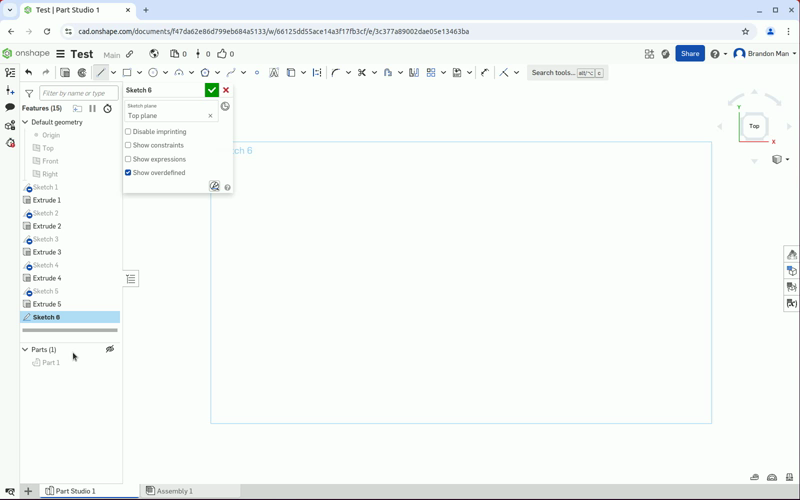
mouse_move(535, 258)
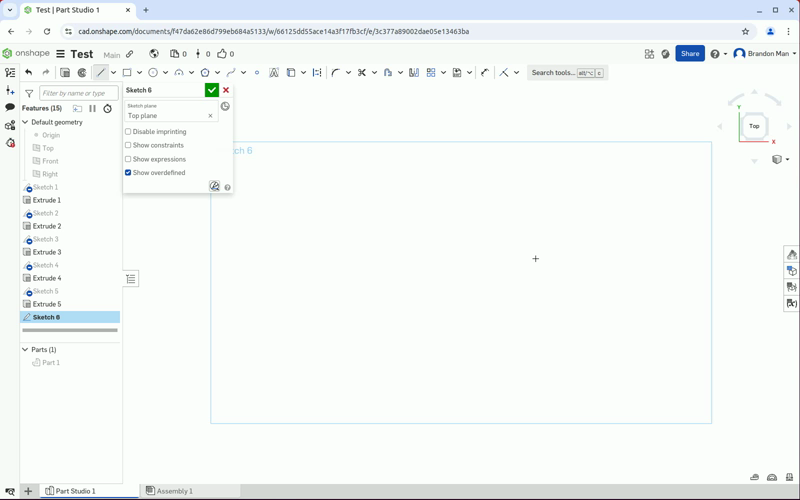
click(535, 258)
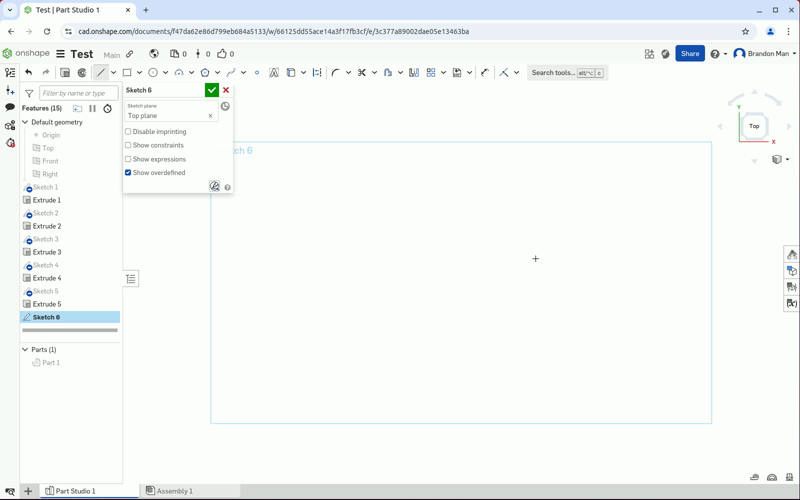
key_up(shift)
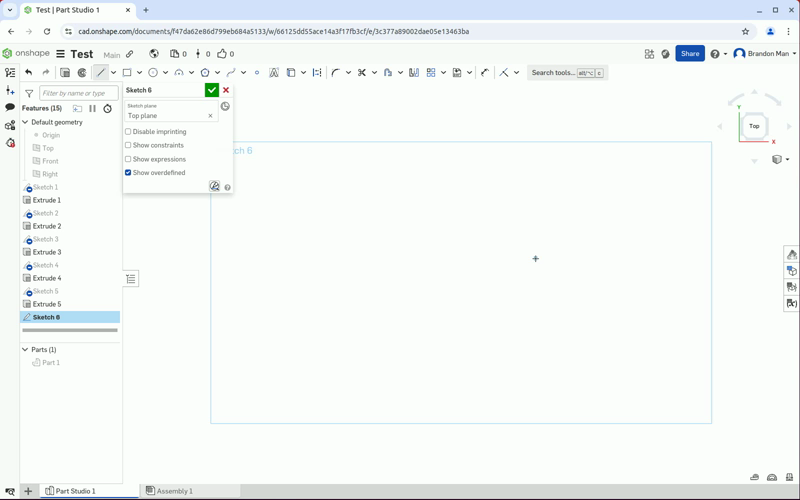
key_down(shift)
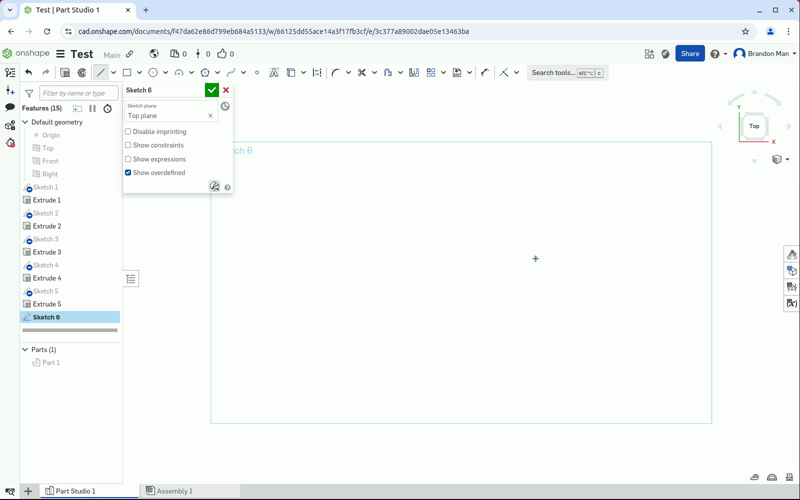
mouse_move(565, 258)
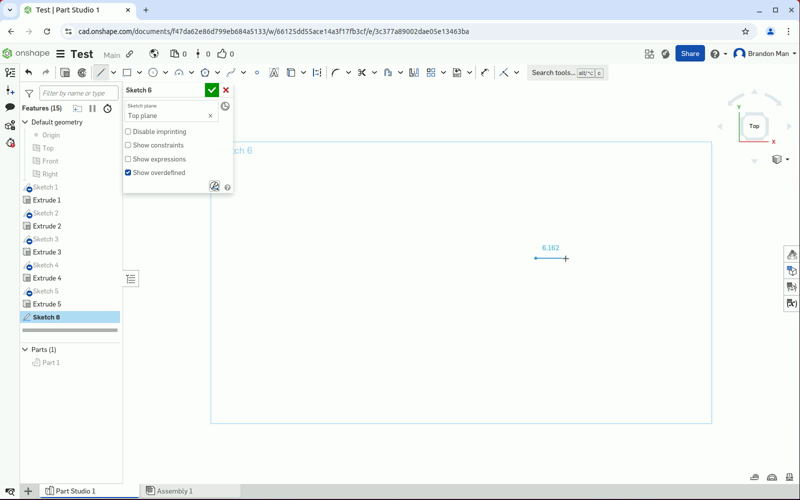
mouse_move(539, 303)
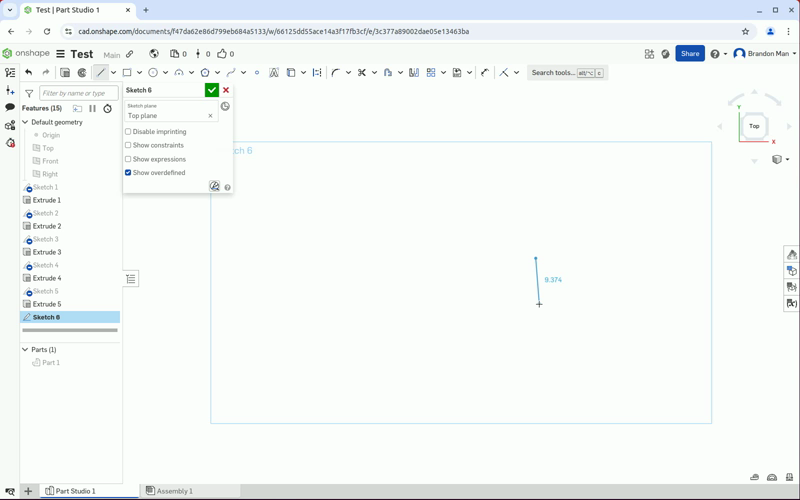
click(539, 303)
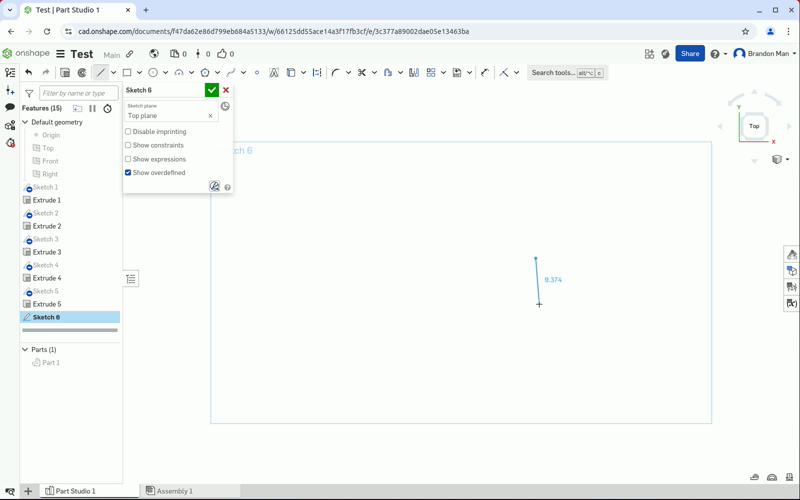
key_up(shift)
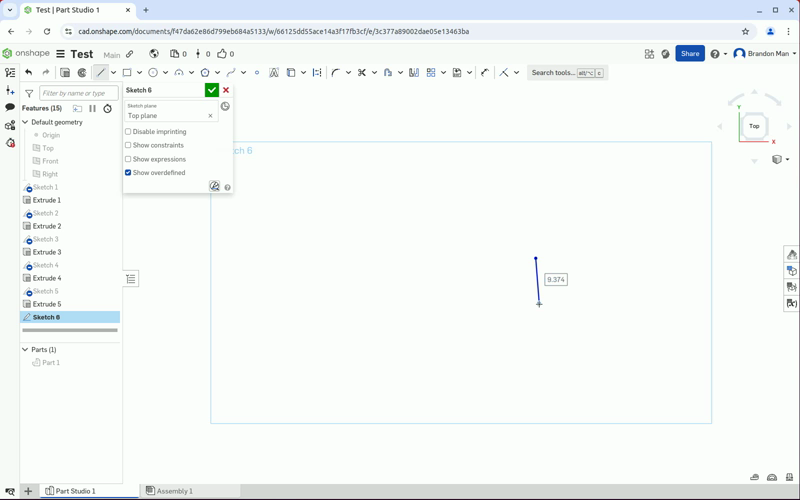
key(esc)
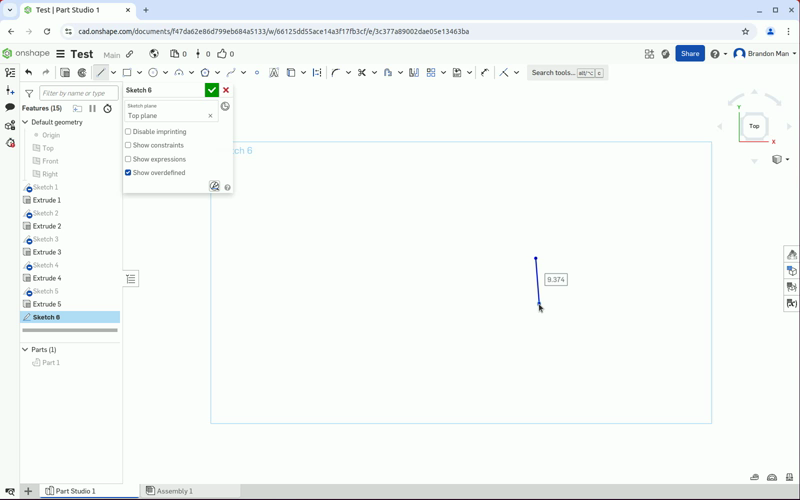
key(a)
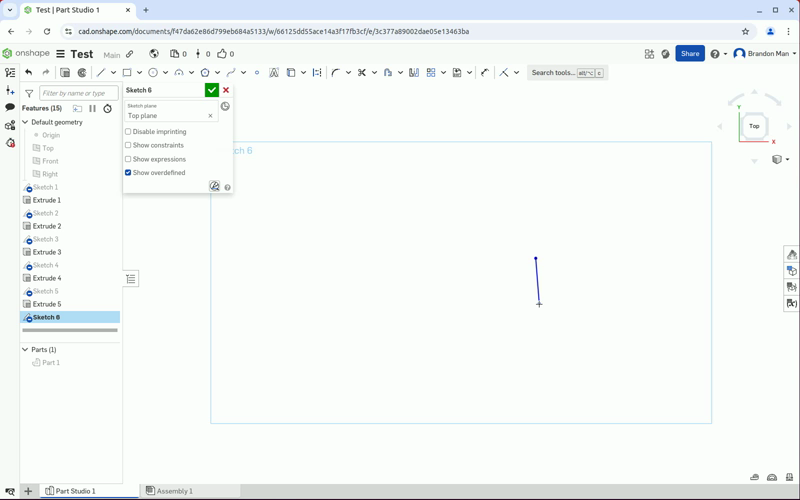
mouse_move(539, 303)
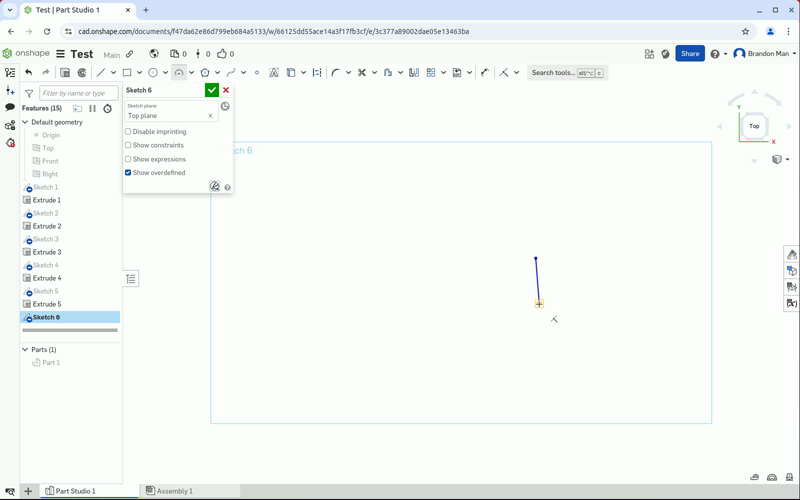
click(539, 303)
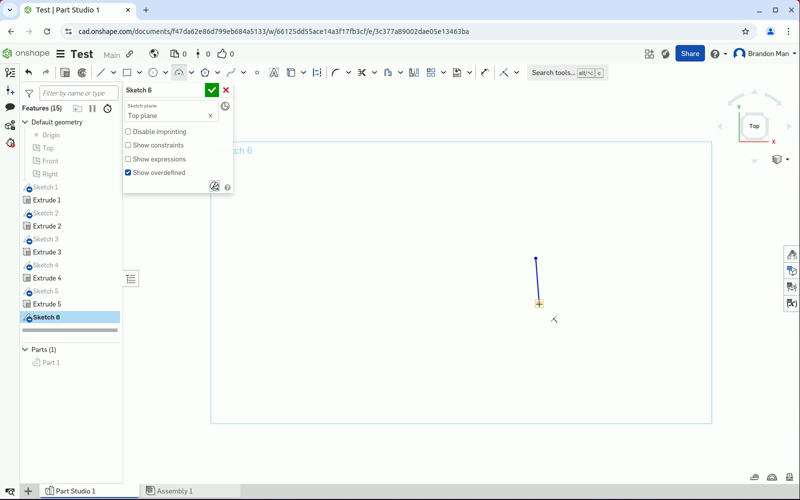
mouse_move(535, 258)
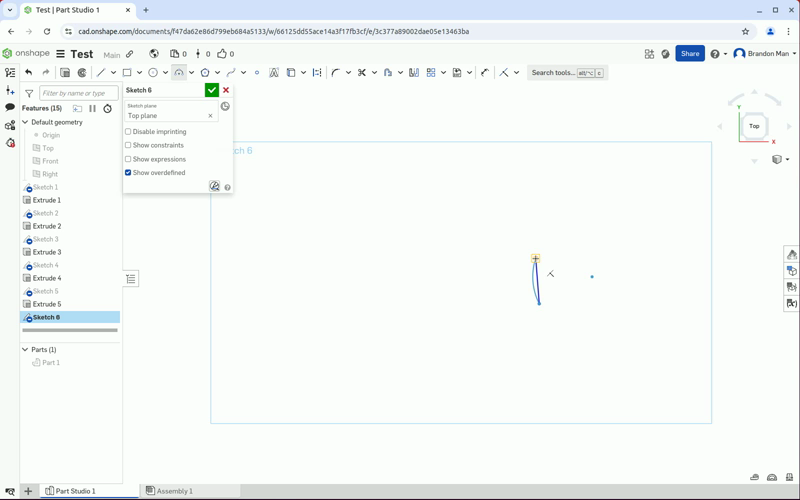
click(535, 258)
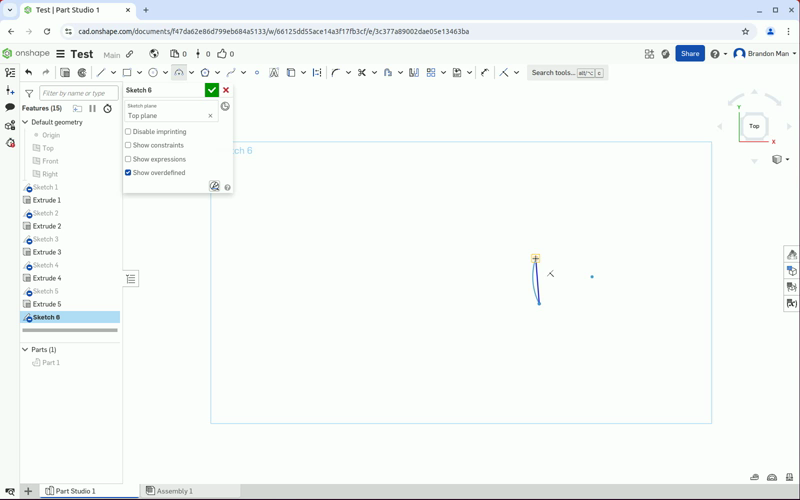
key_down(shift)
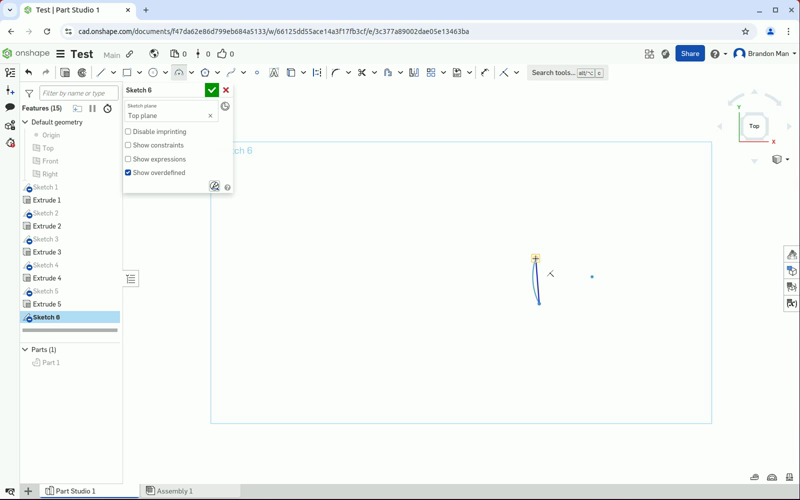
mouse_move(549, 279)
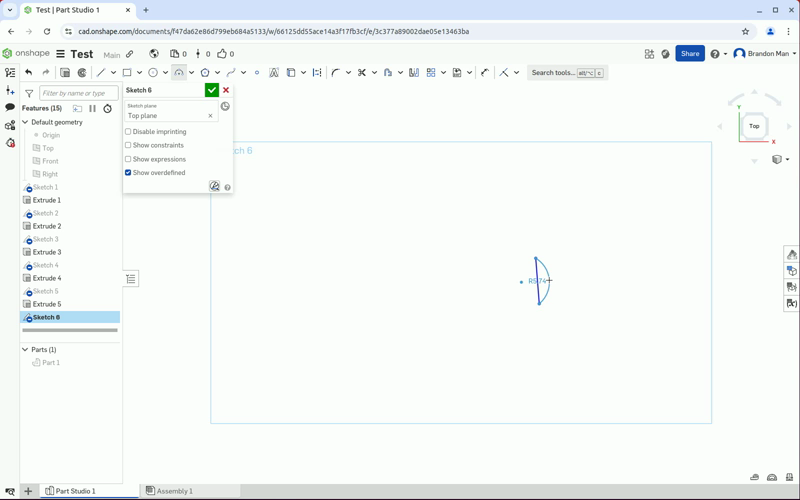
click(549, 279)
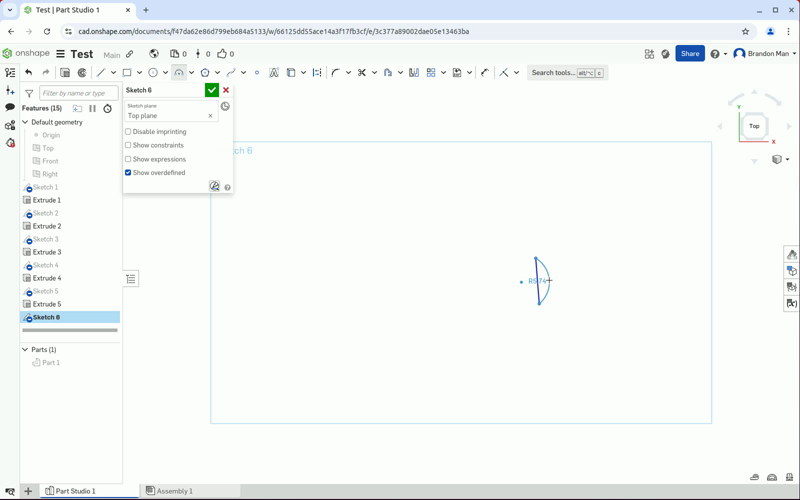
key_up(shift)
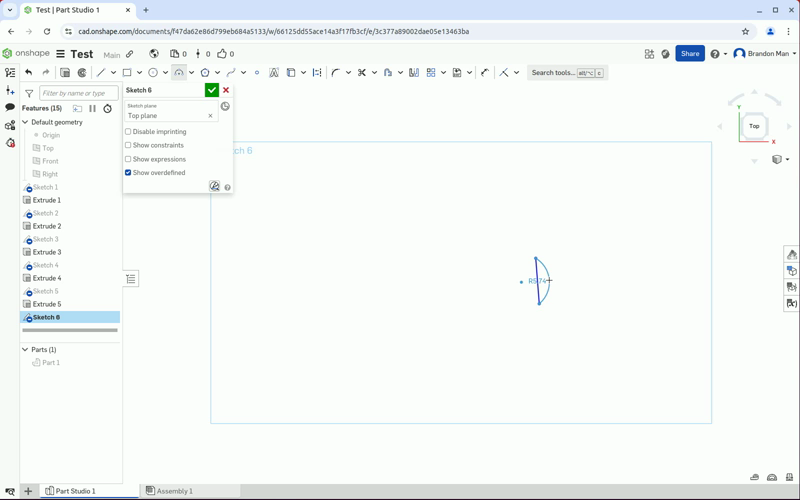
key(esc)
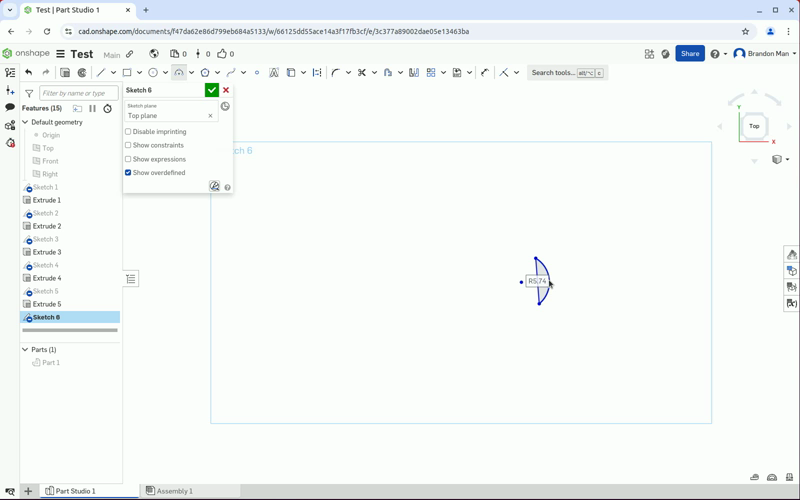
mouse_move(544, 294)
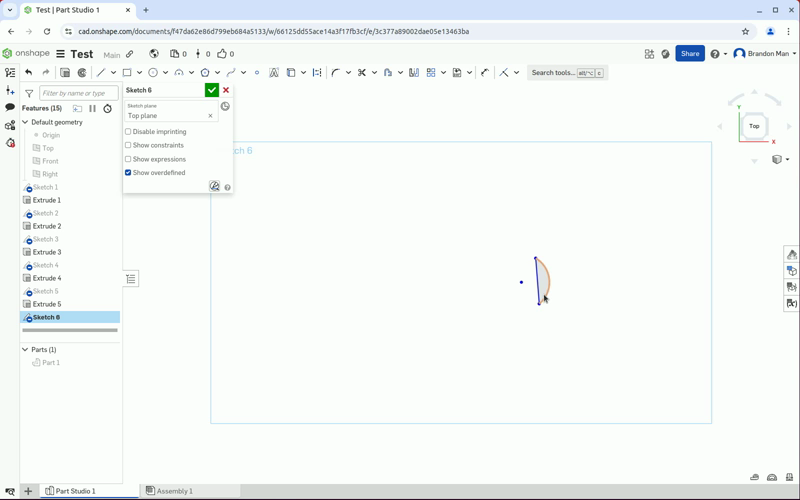
scroll(6)
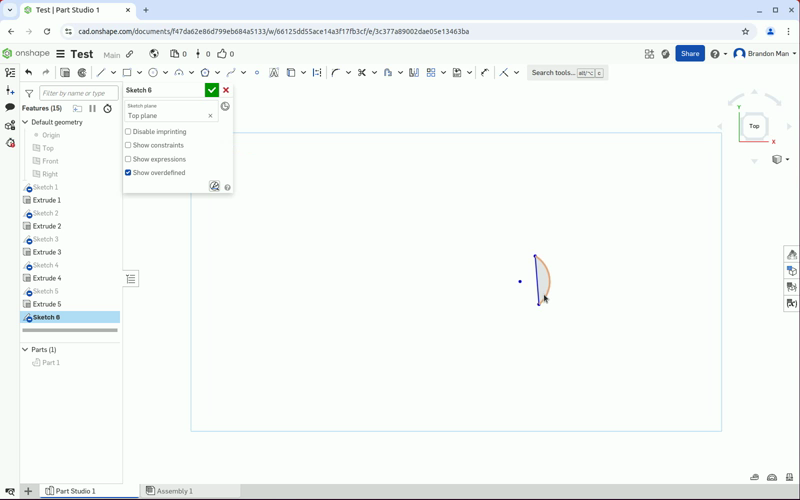
scroll(6)
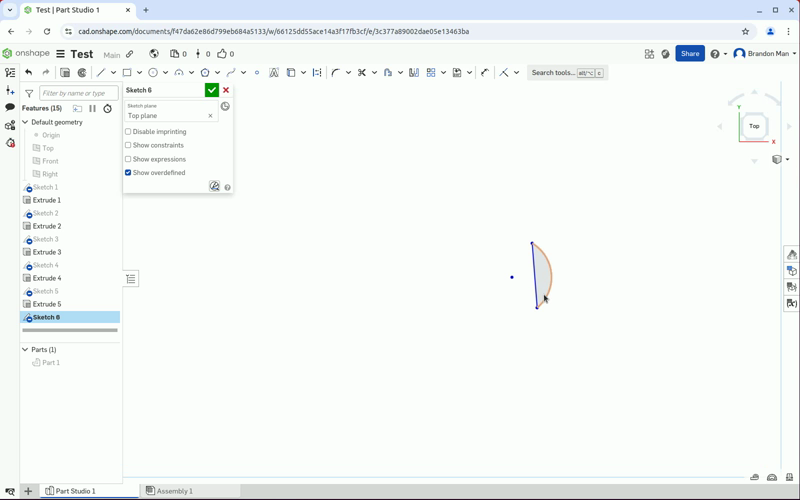
scroll(6)
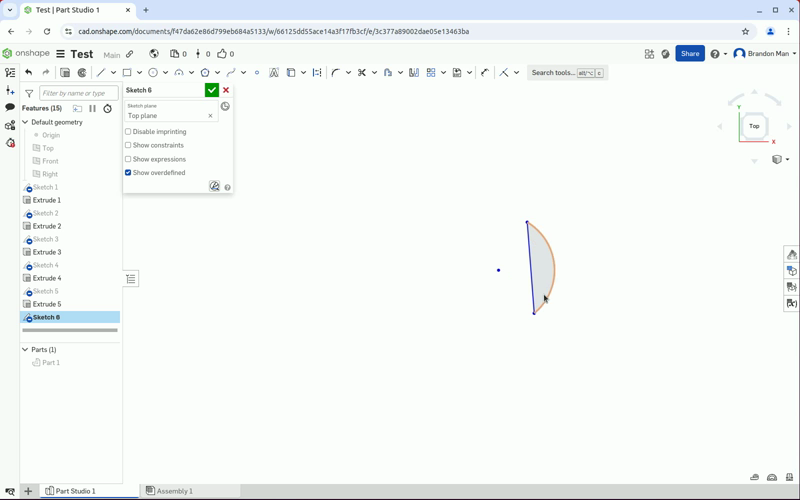
scroll(6)
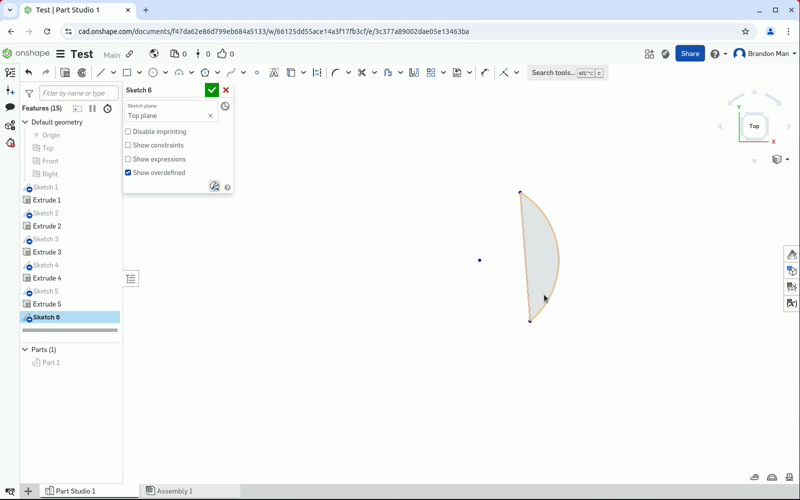
scroll(6)
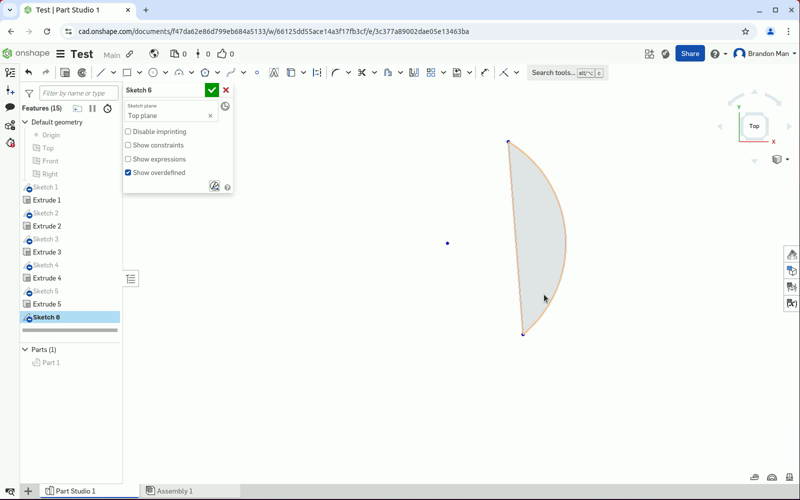
scroll(6)
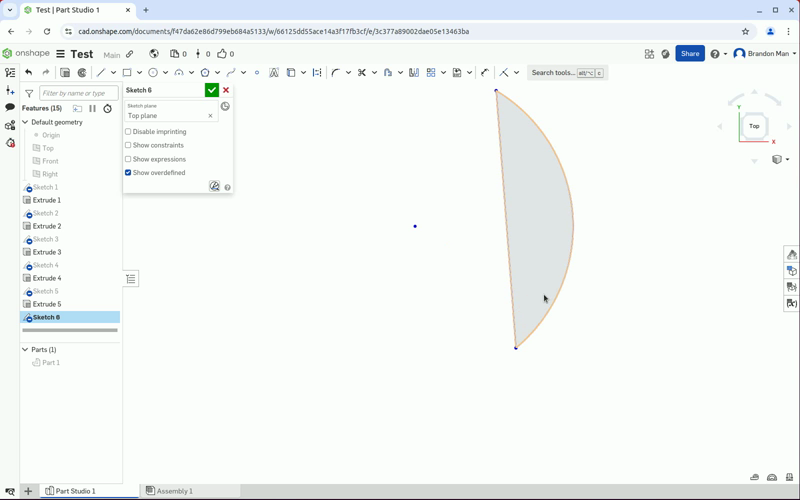
scroll(6)
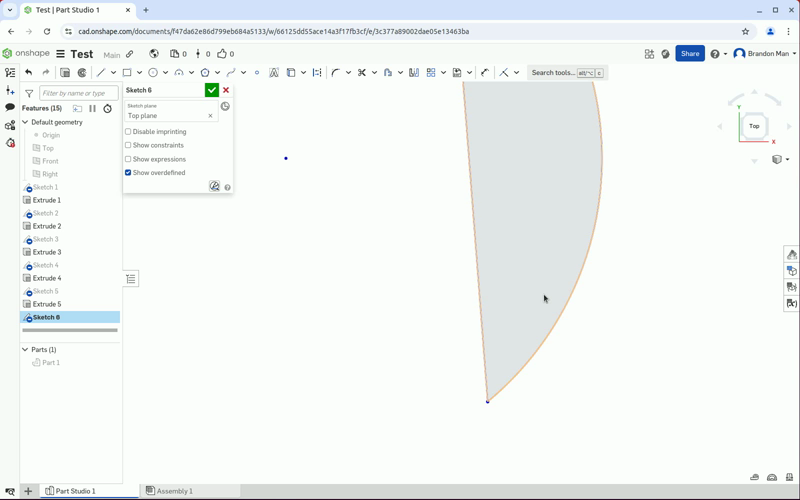
click(544, 294)
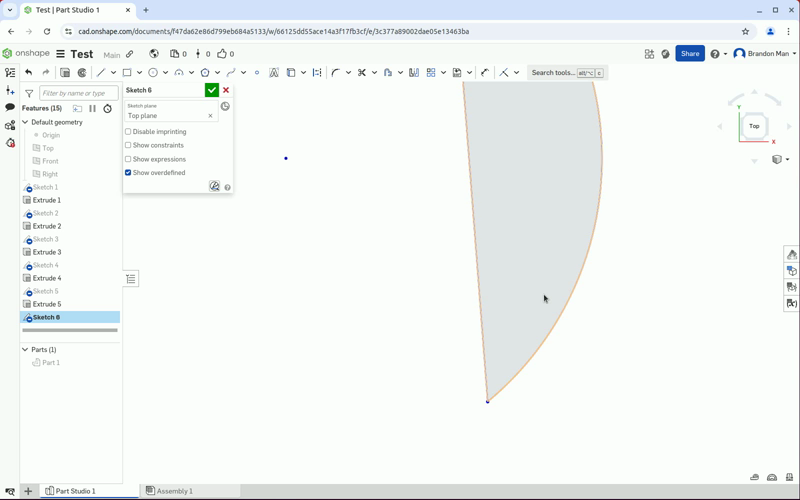
scroll(-6)
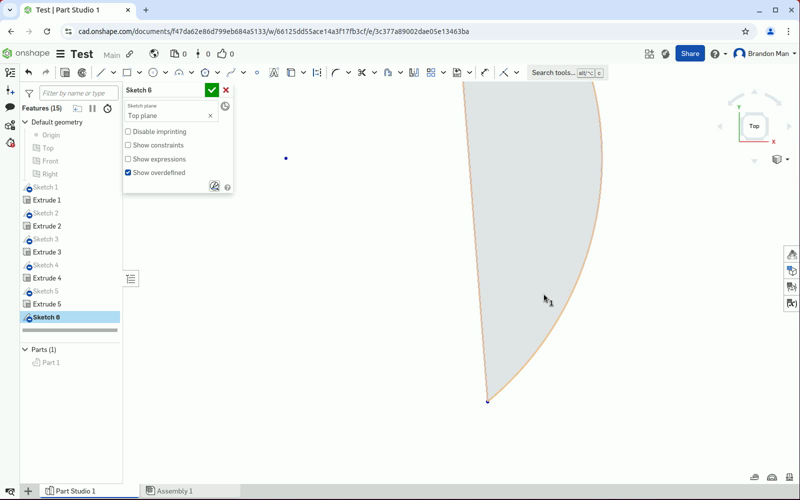
scroll(-6)
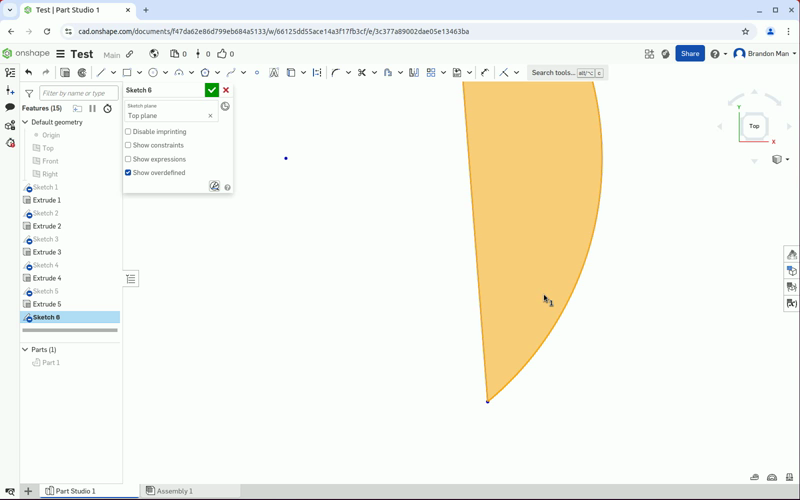
scroll(-6)
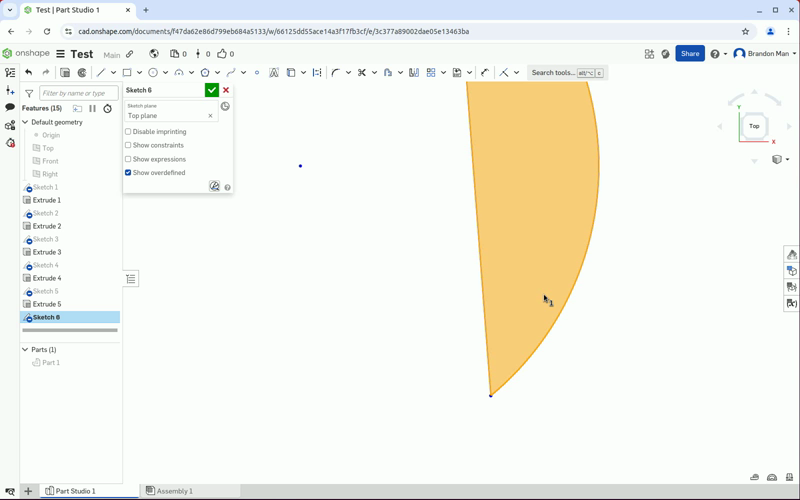
scroll(-6)
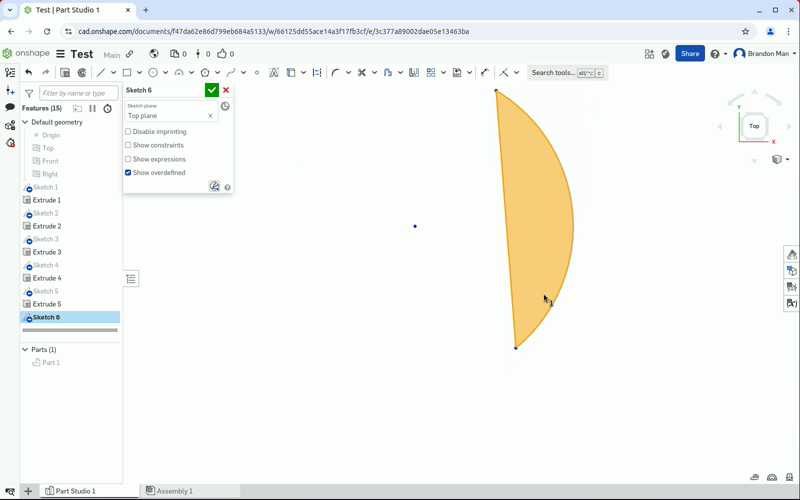
scroll(-6)
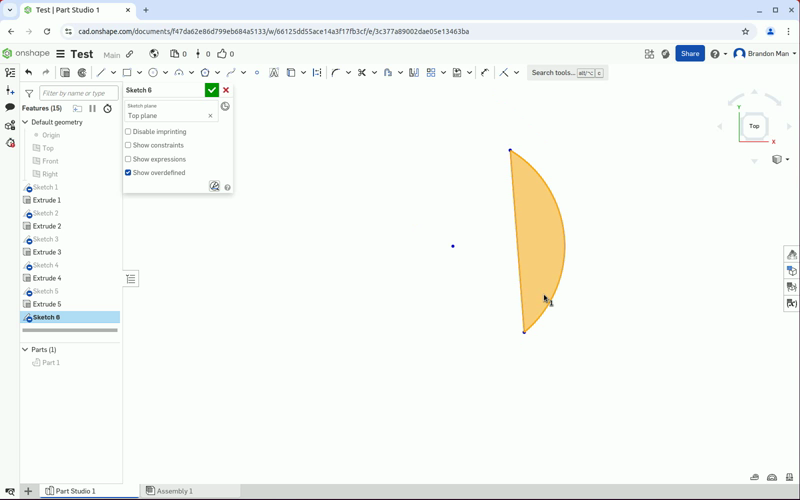
scroll(-6)
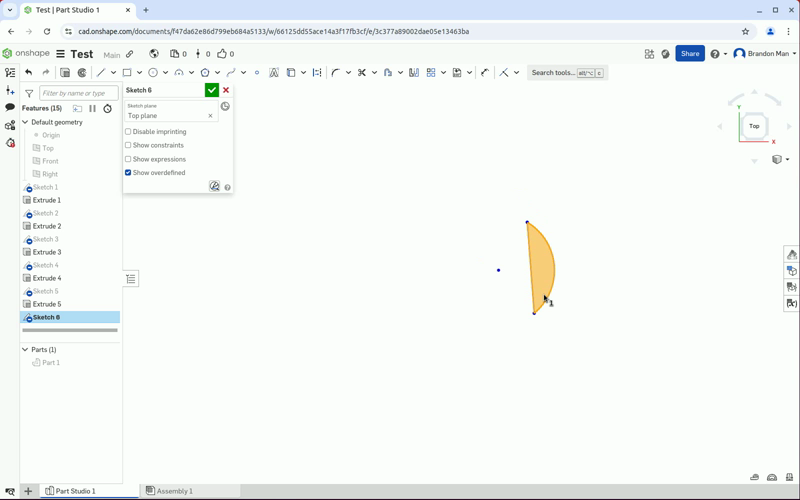
scroll(-6)
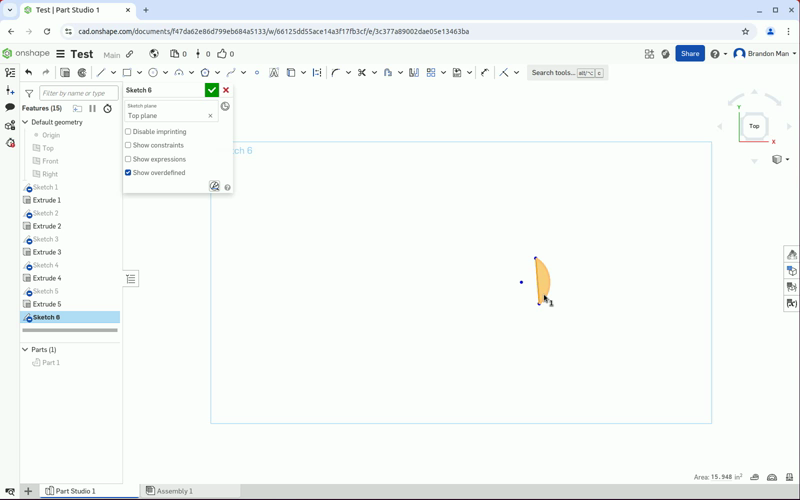
mouse_move(73, 352)
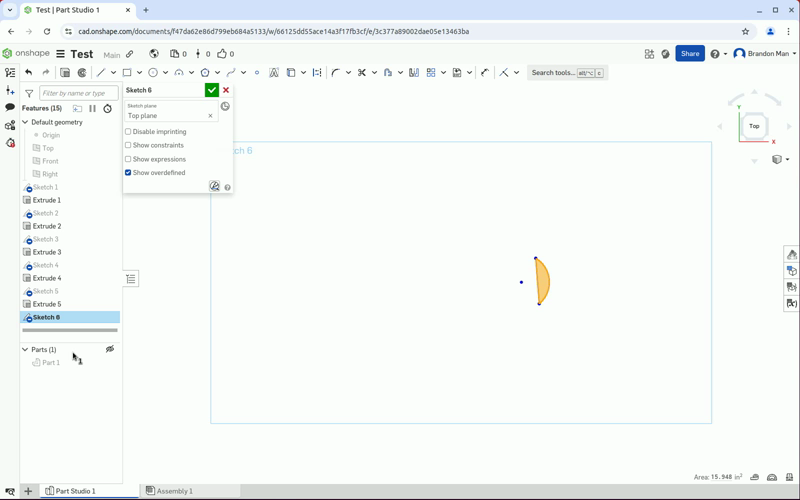
key(shift+y)
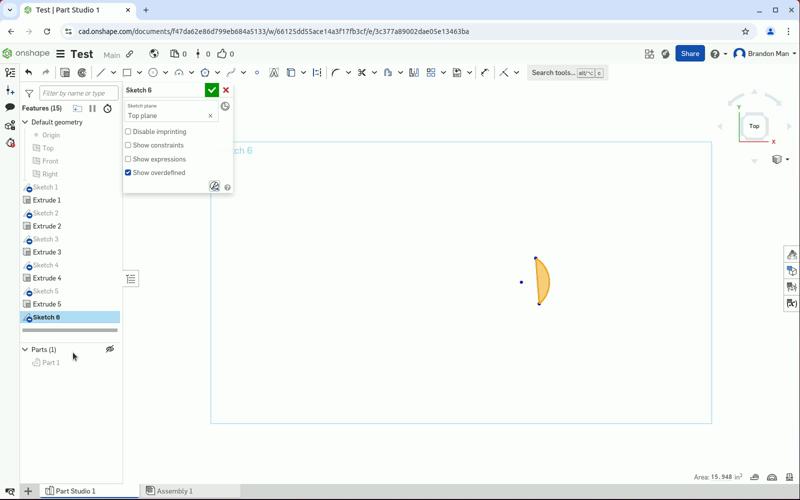
key(shift+e)
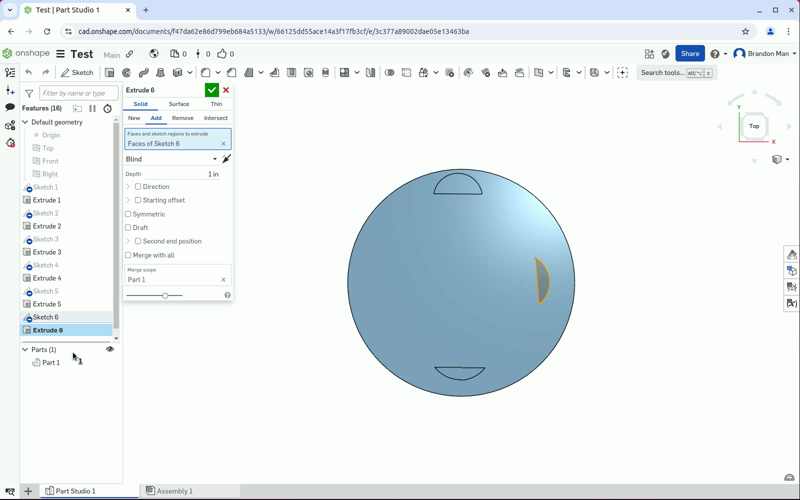
mouse_move(143, 106)
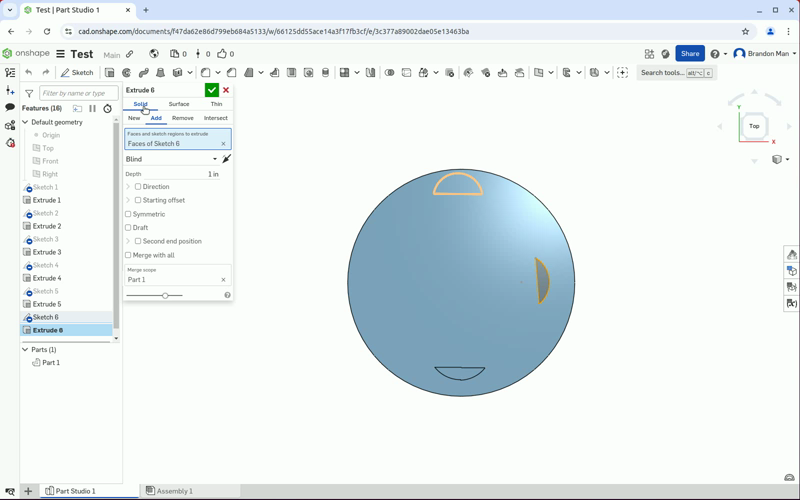
click(143, 106)
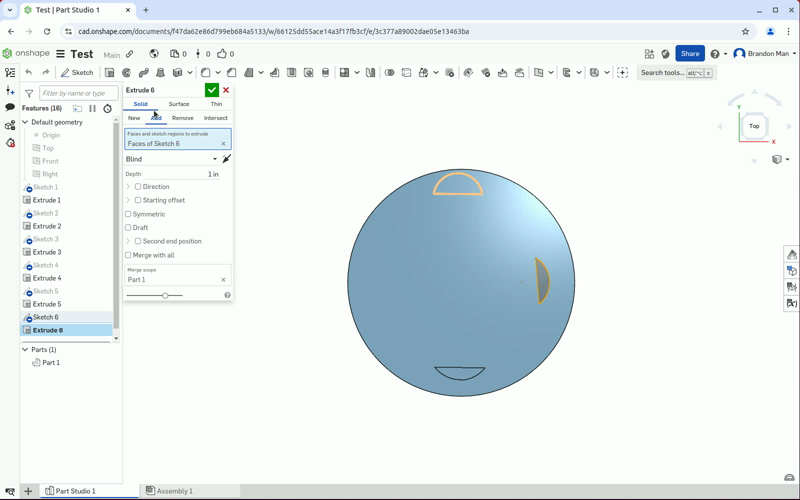
mouse_move(186, 120)
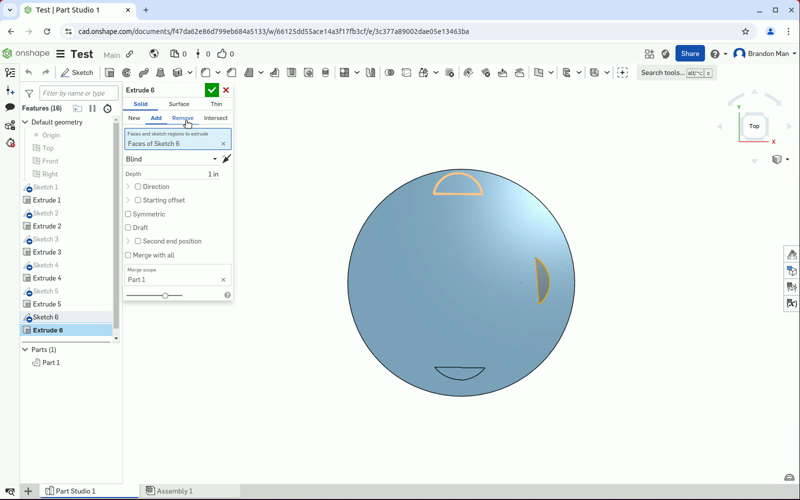
click(186, 120)
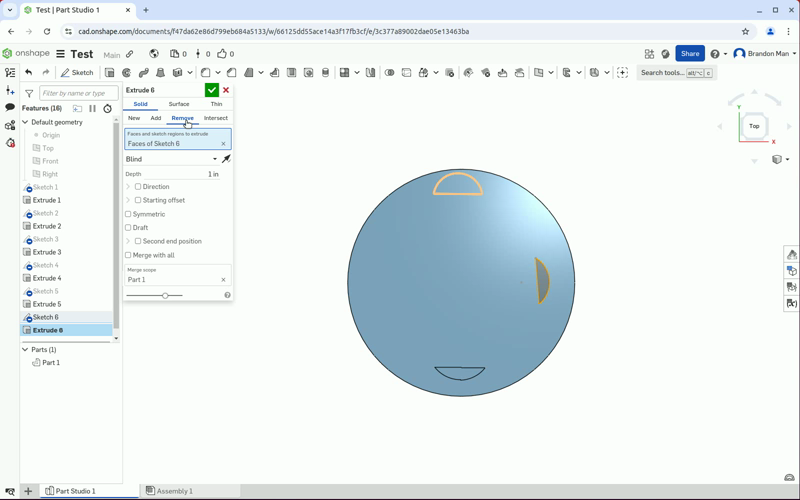
key(tab, 4)
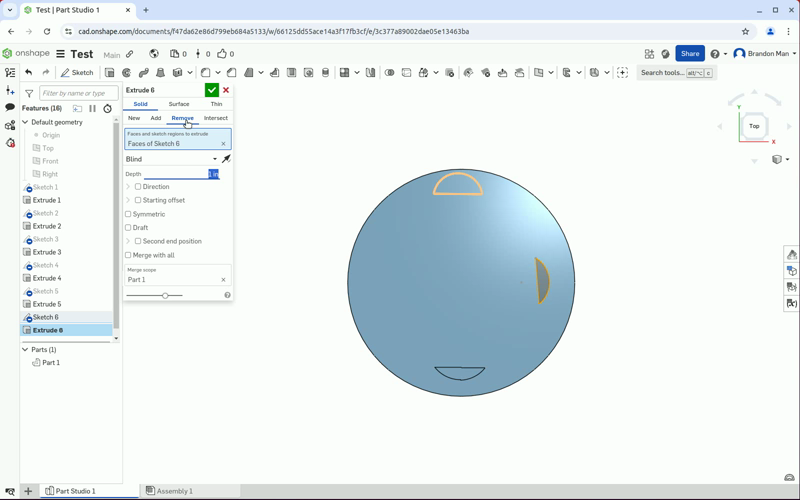
text(6.018)
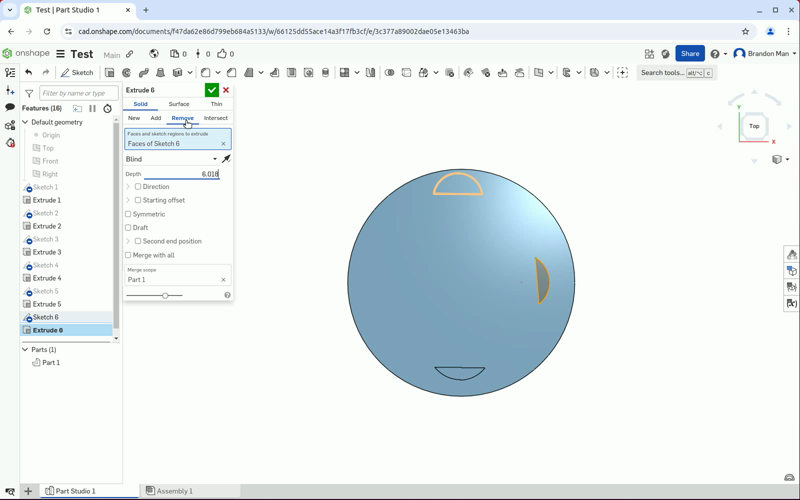
key(tab, 6)
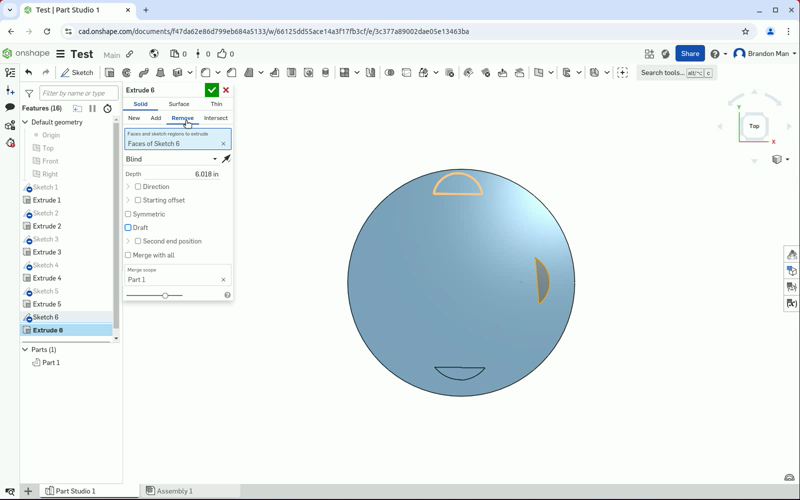
key(space)
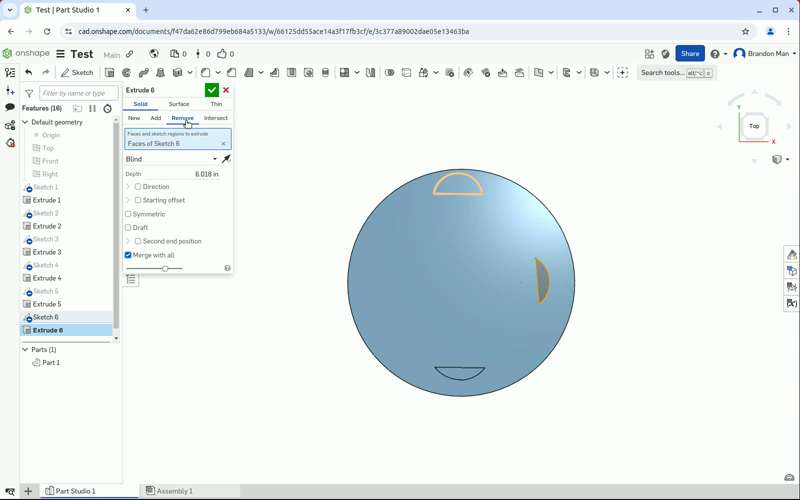
key(enter)
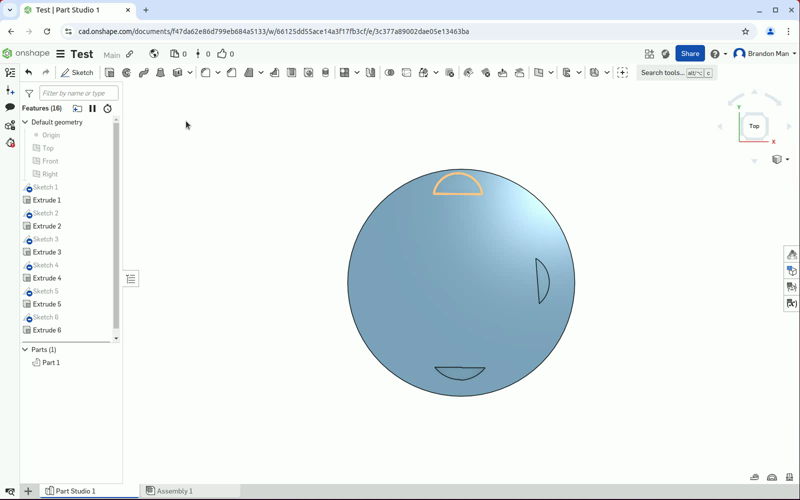
key(shift+h)
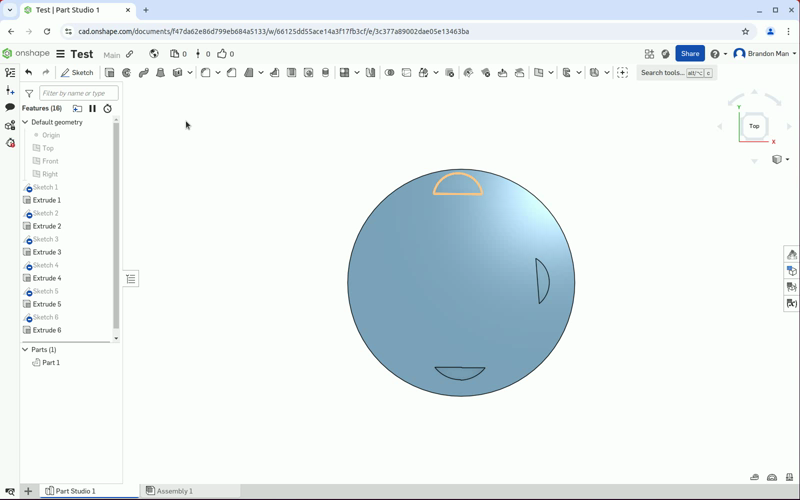
key(shift+h)
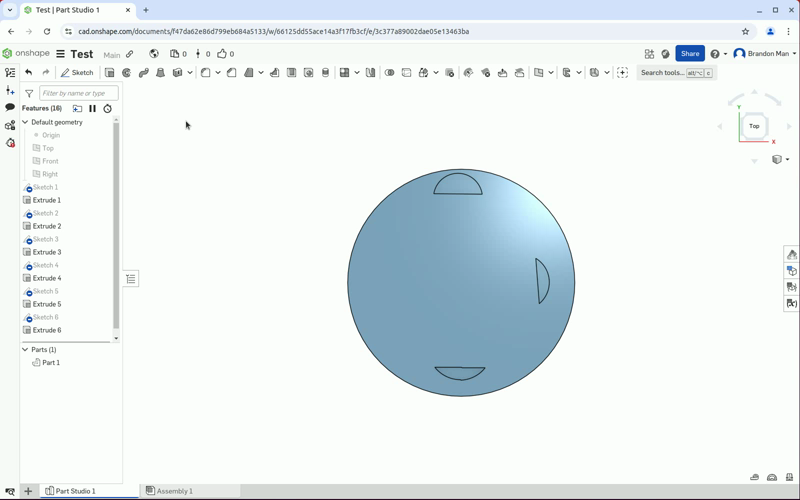
mouse_move(69, 189)
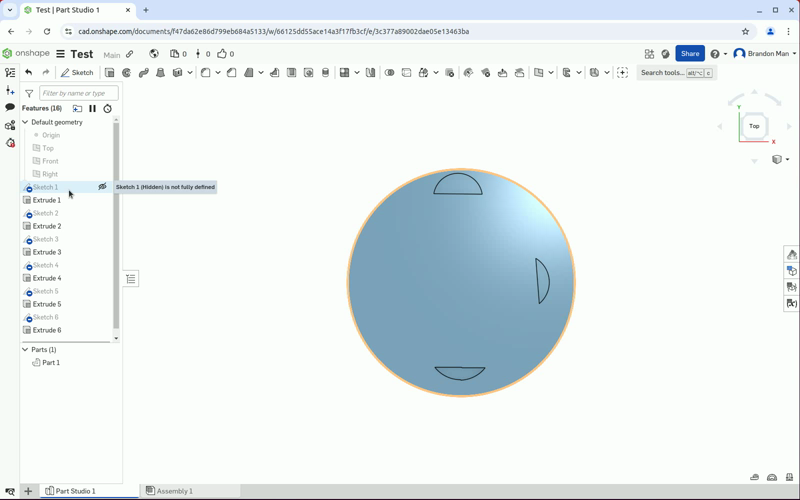
click(69, 189)
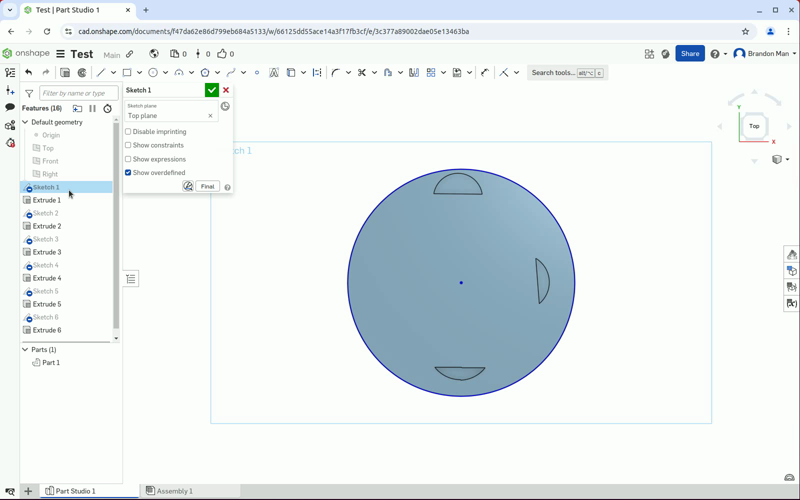
mouse_move(229, 92)
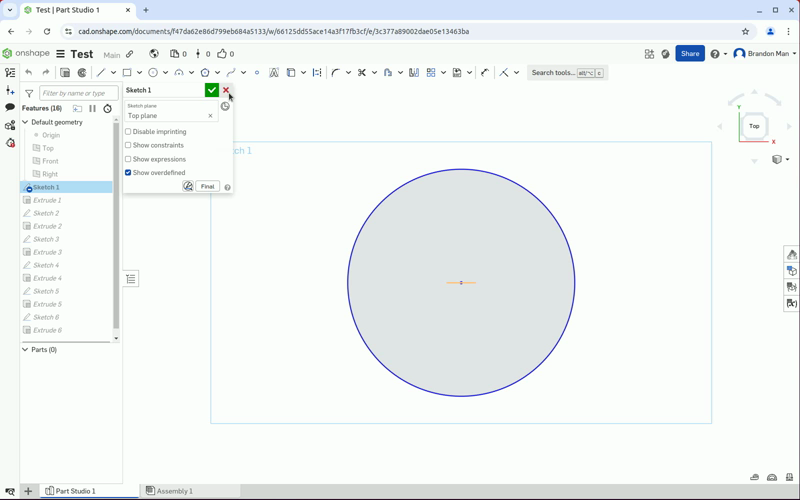
click(229, 92)
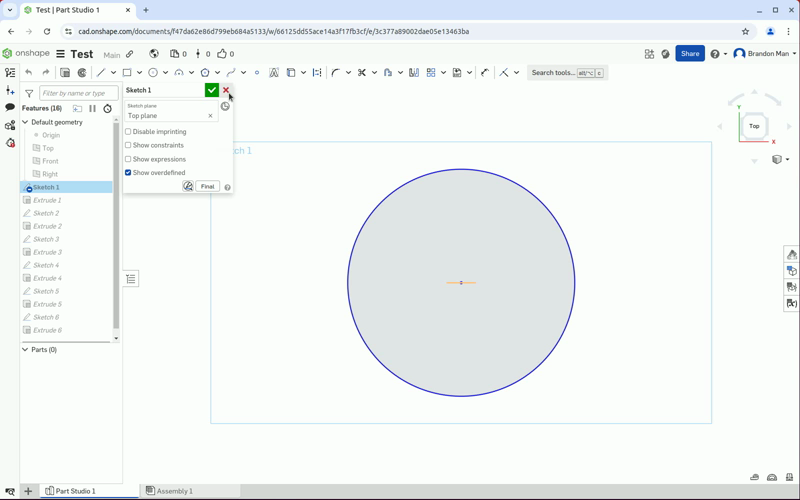
key(shift+s)
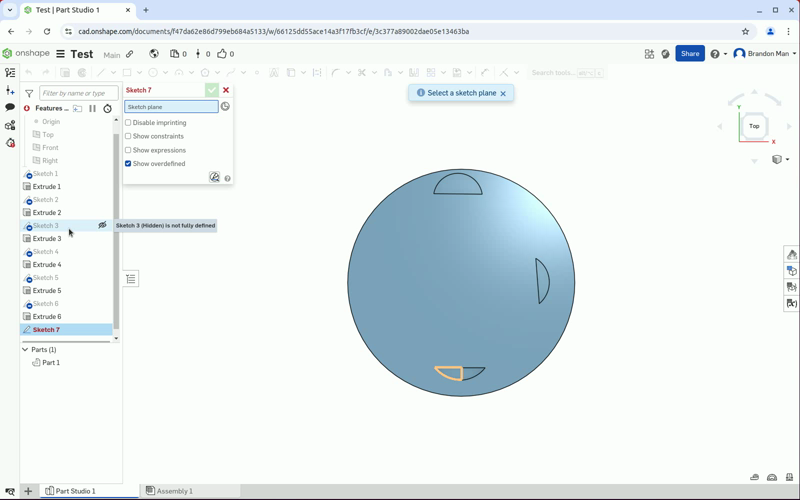
scroll(3)
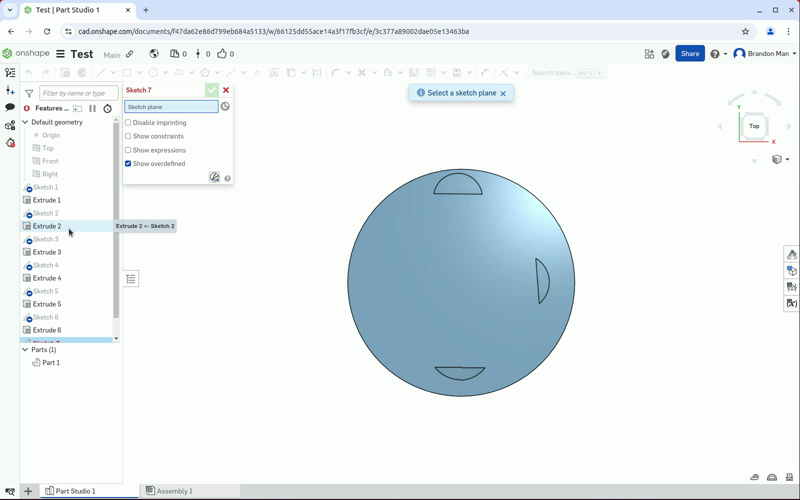
mouse_move(69, 150)
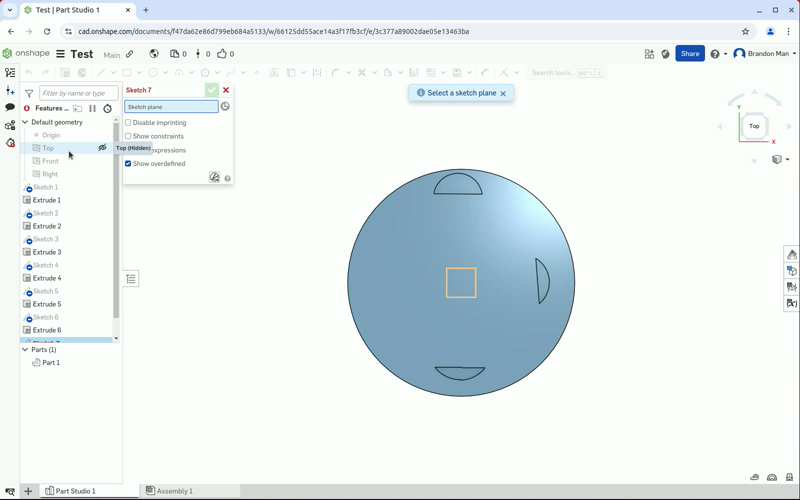
click(69, 150)
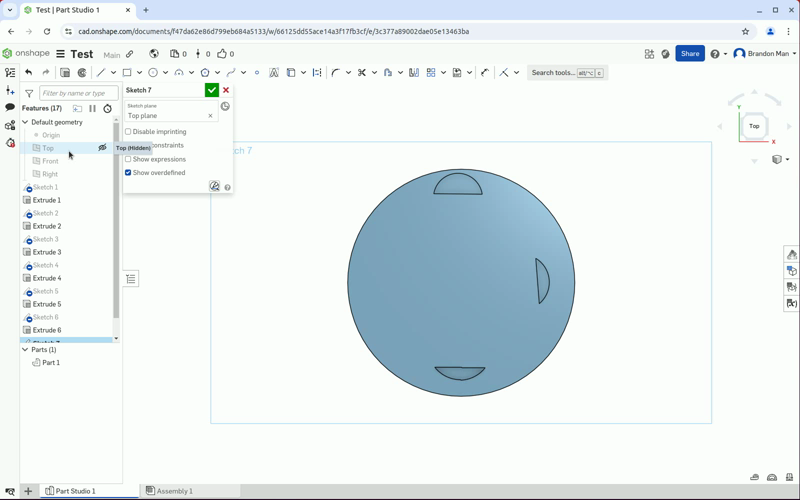
mouse_move(73, 352)
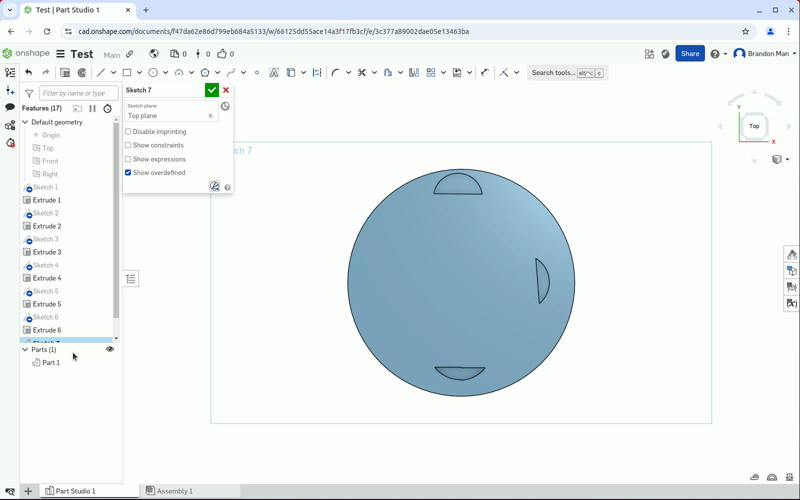
key(y)
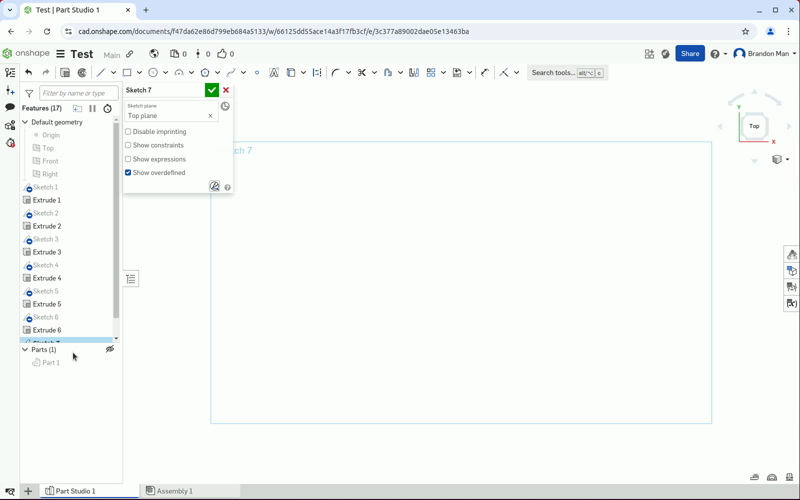
key(l)
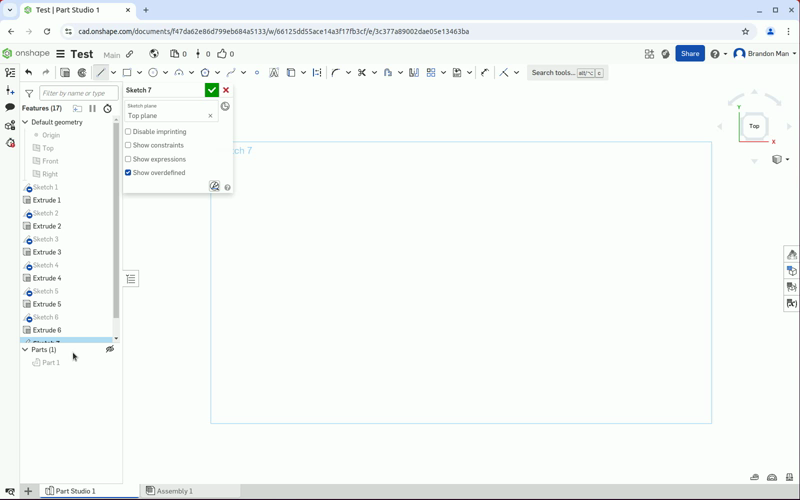
key_down(shift)
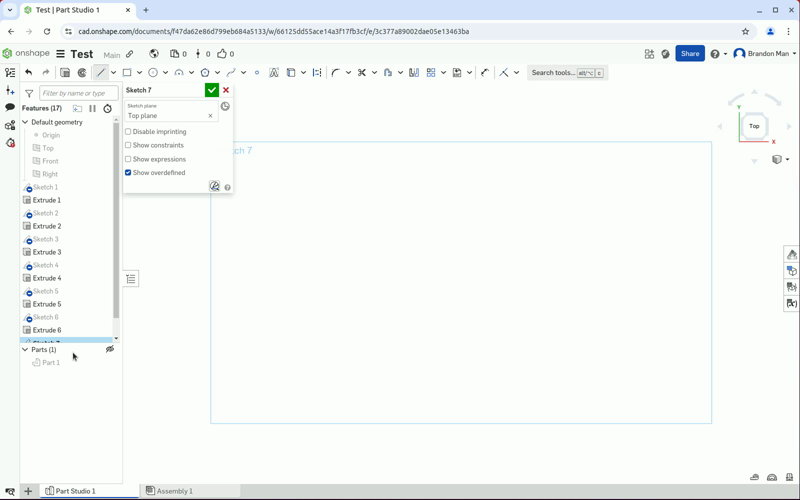
mouse_move(382, 303)
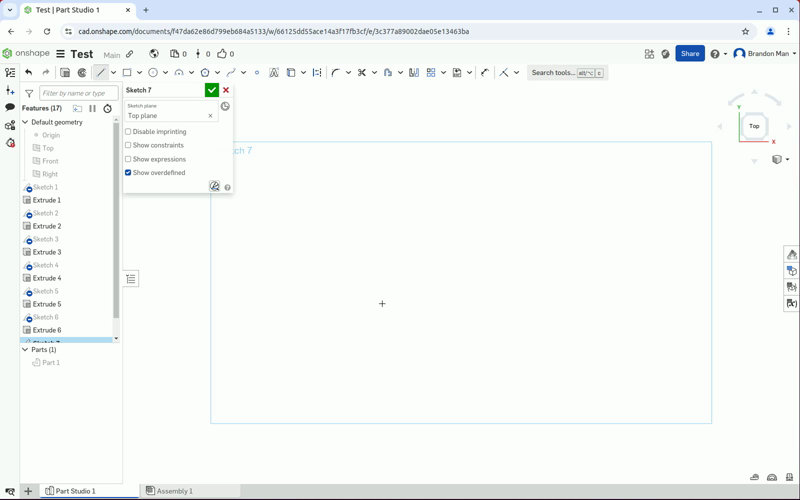
click(382, 303)
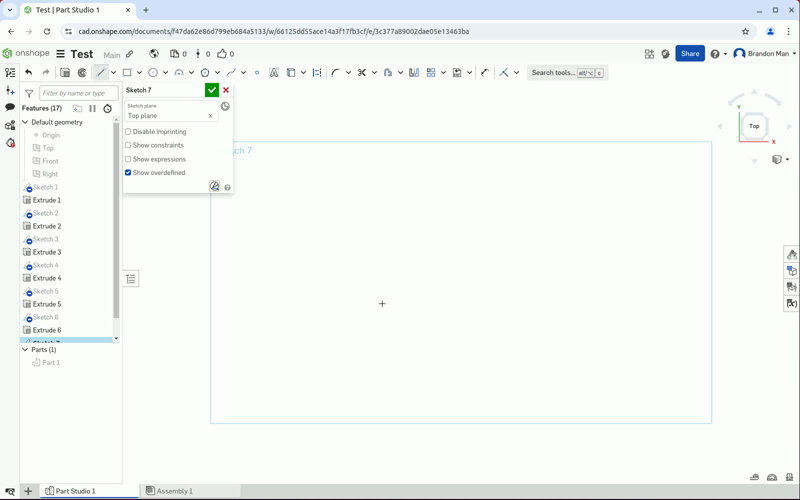
key_up(shift)
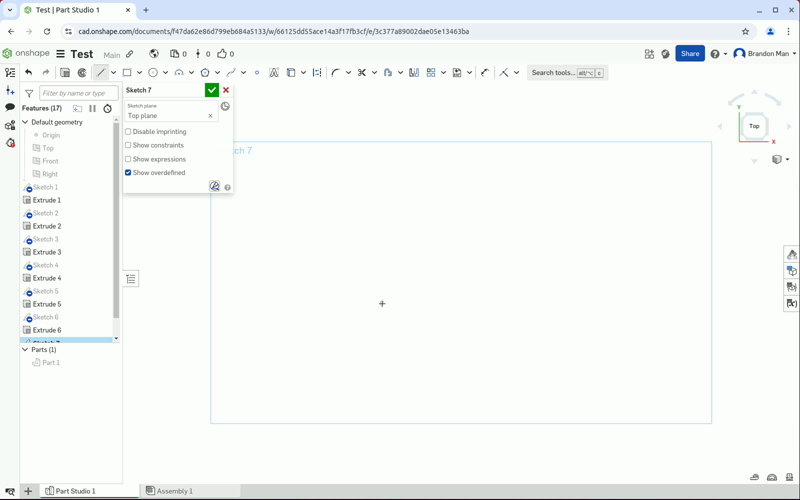
key_down(shift)
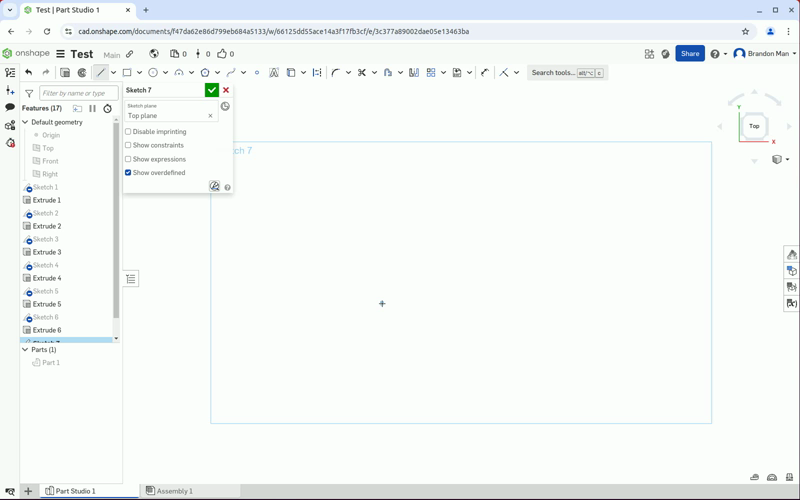
mouse_move(412, 303)
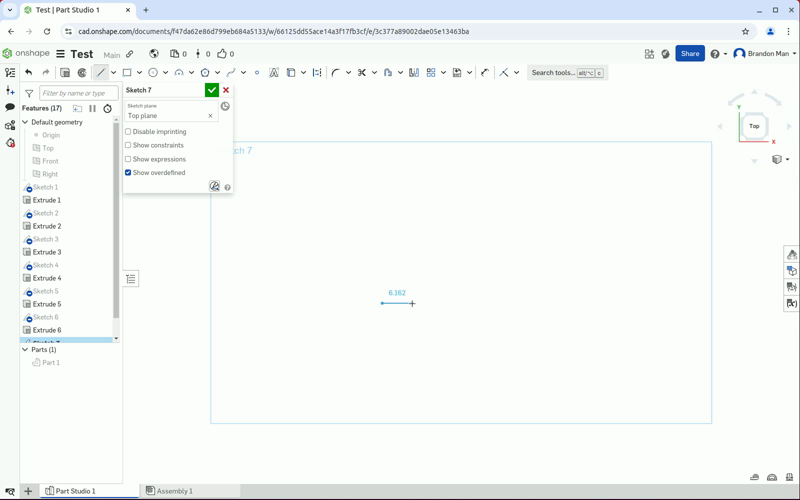
mouse_move(385, 257)
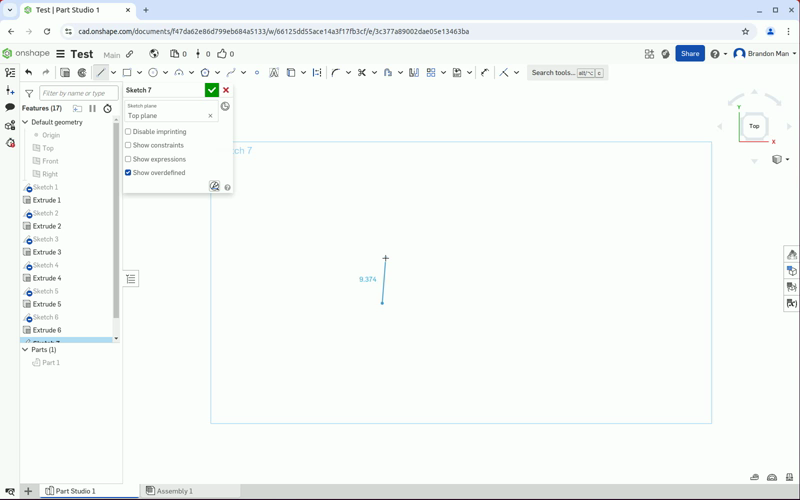
click(385, 257)
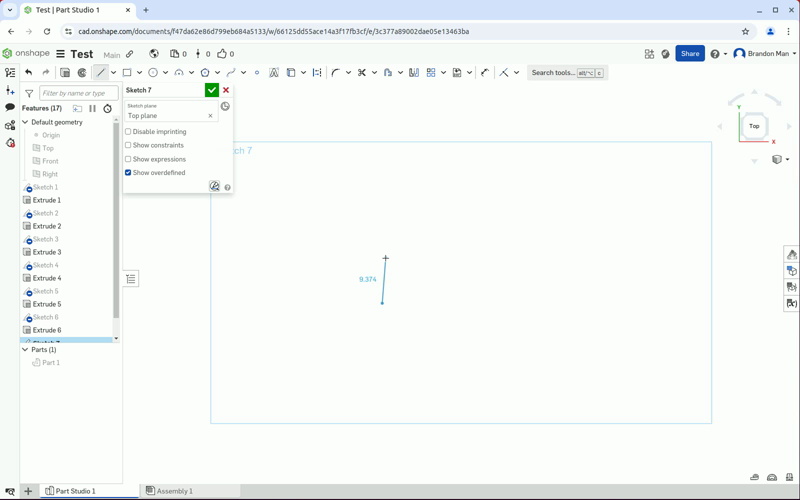
key_up(shift)
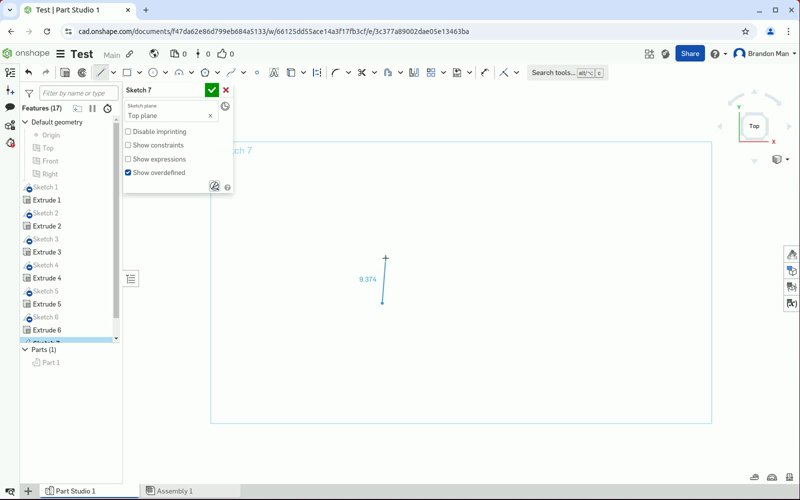
key(esc)
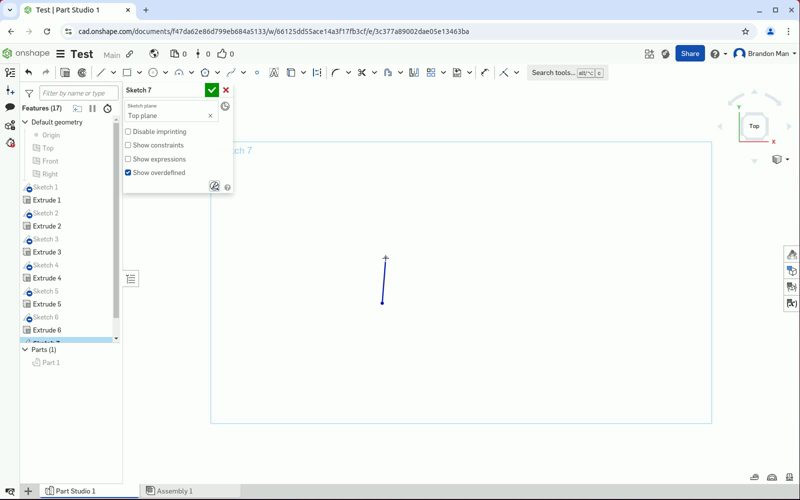
key(a)
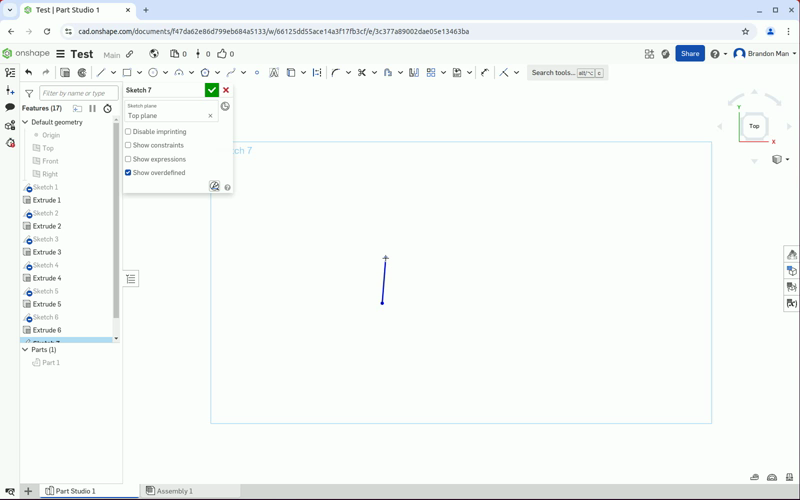
mouse_move(385, 257)
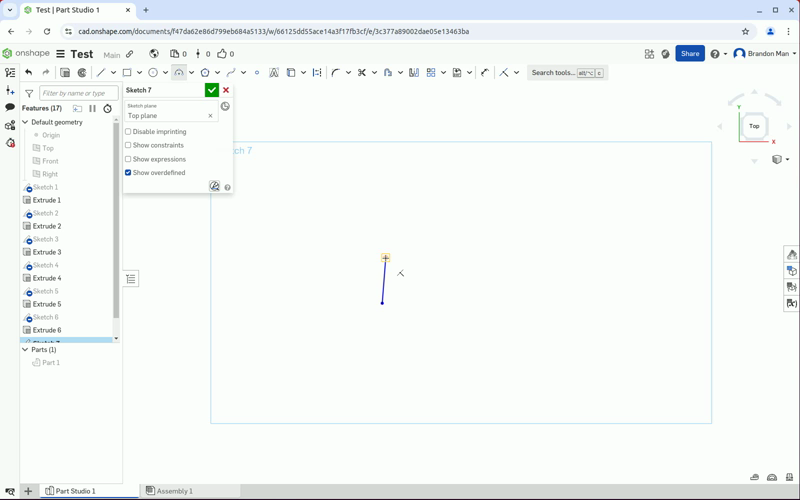
click(385, 257)
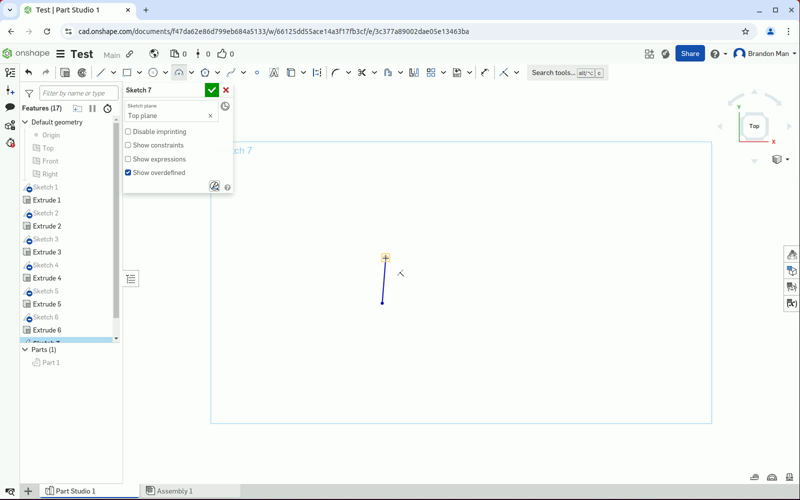
mouse_move(382, 303)
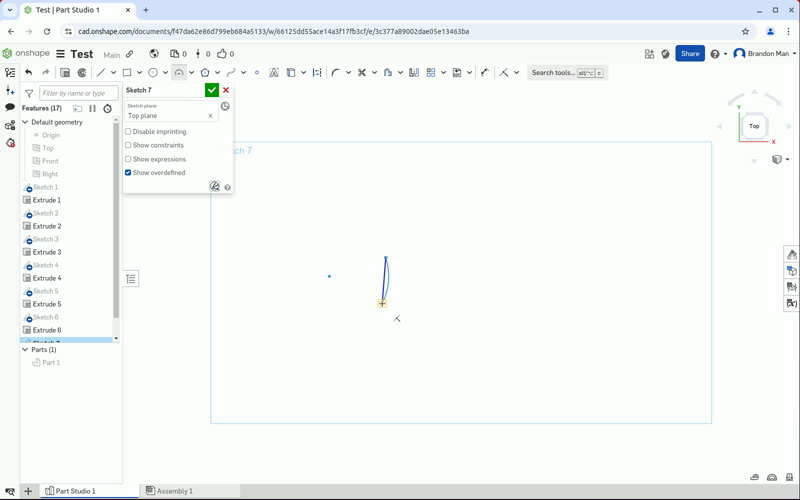
click(382, 303)
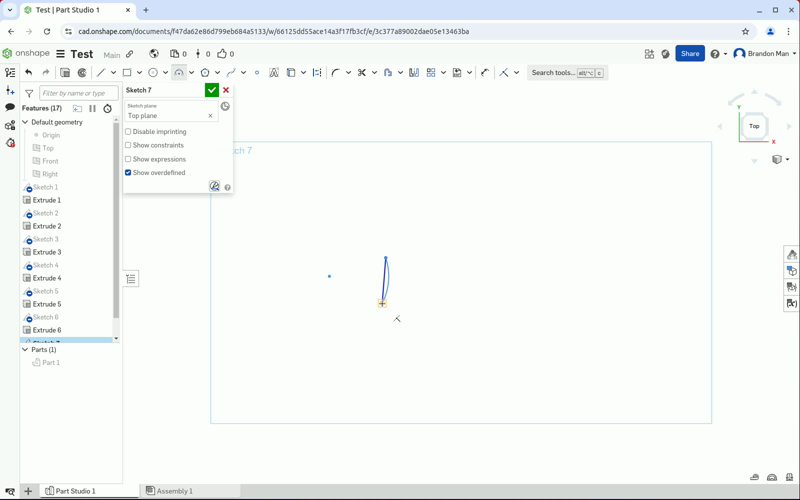
key_down(shift)
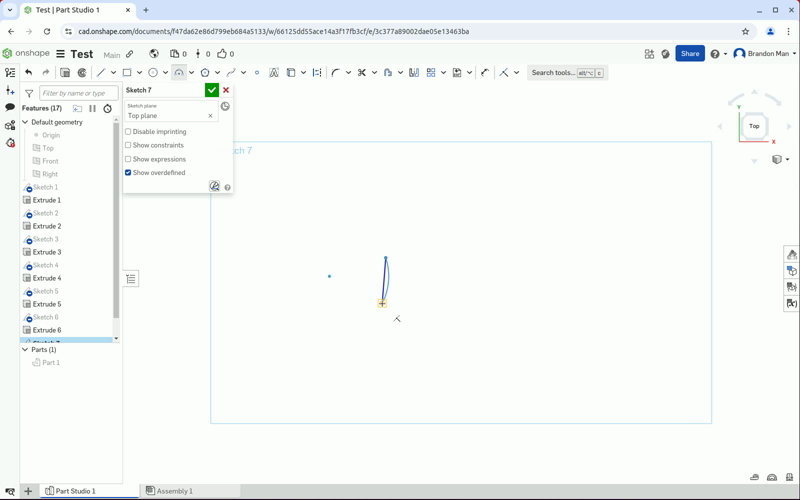
mouse_move(371, 279)
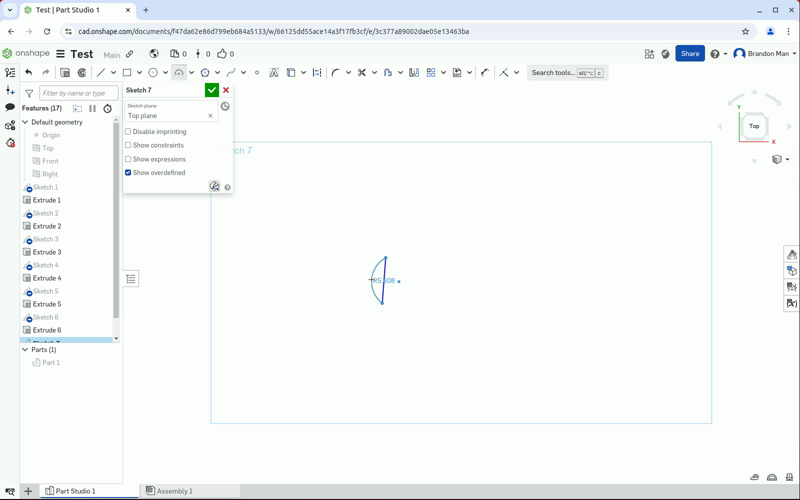
click(371, 279)
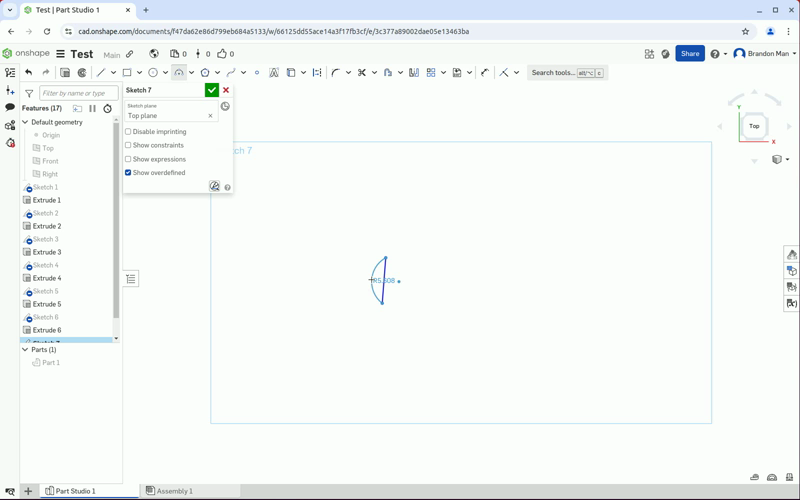
key_up(shift)
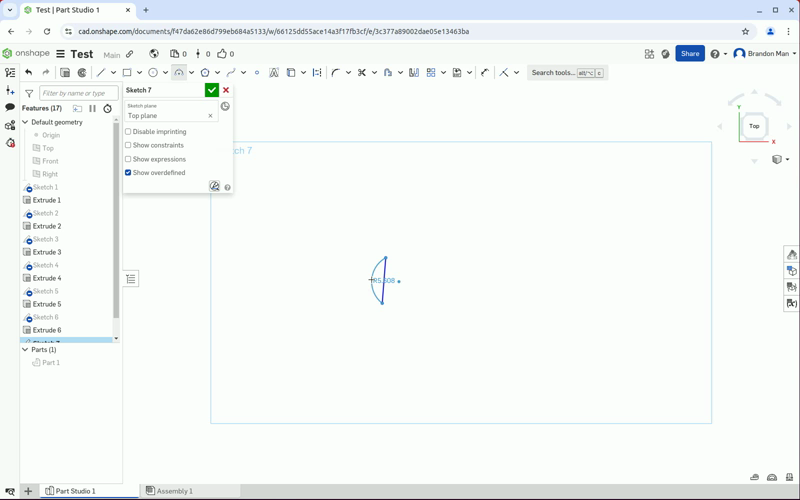
key(esc)
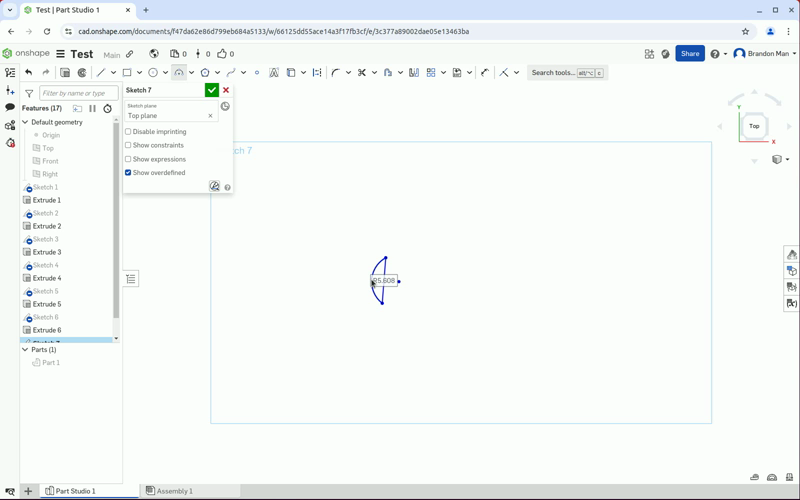
mouse_move(382, 268)
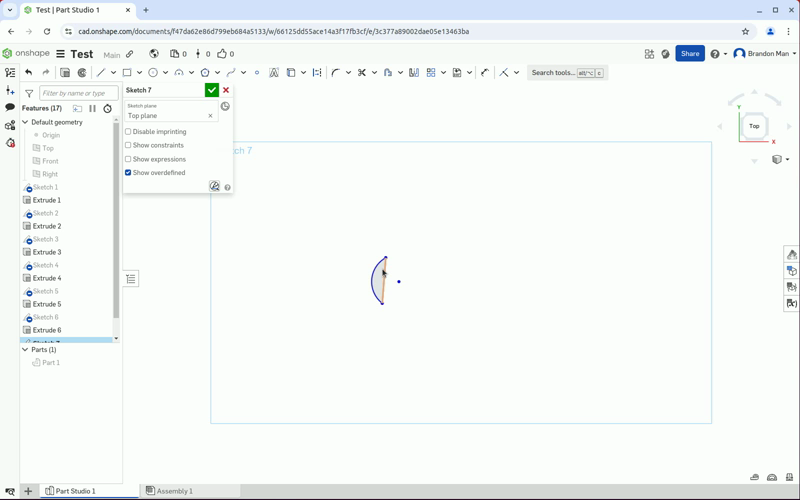
scroll(6)
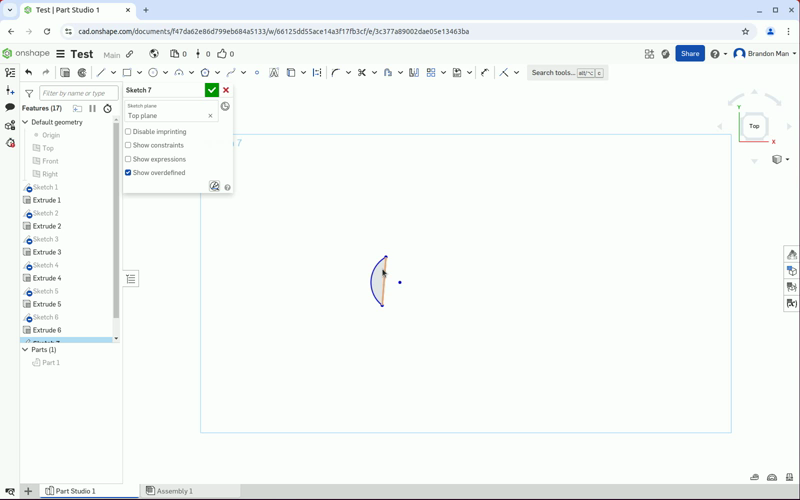
scroll(6)
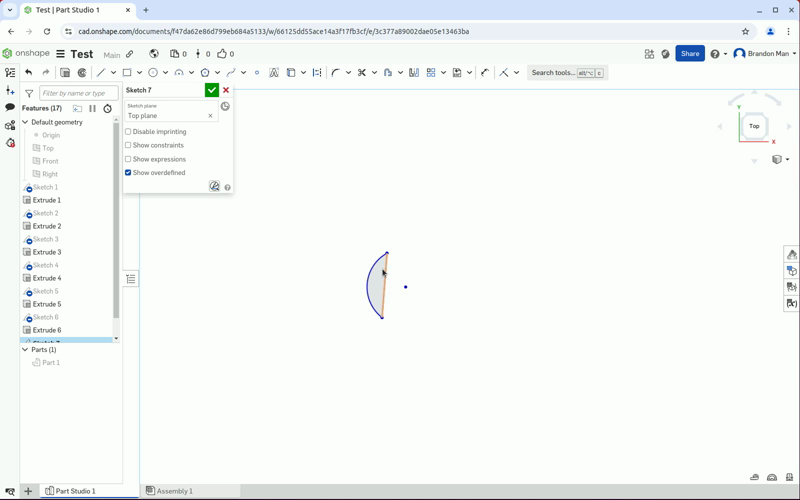
scroll(6)
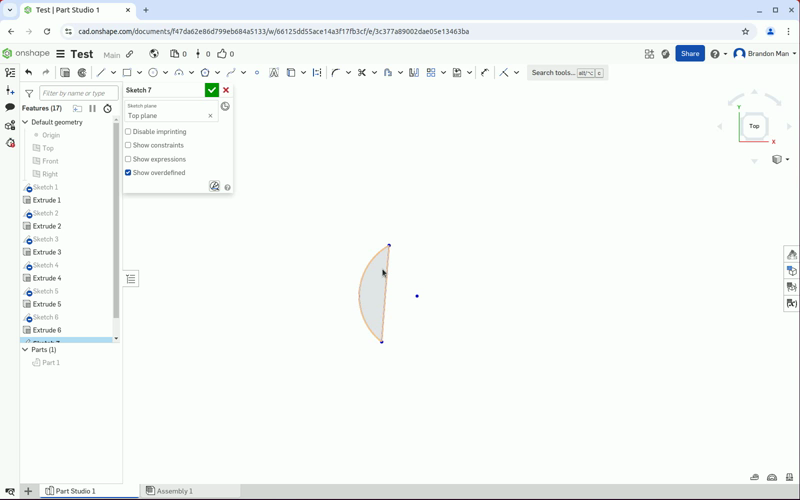
scroll(6)
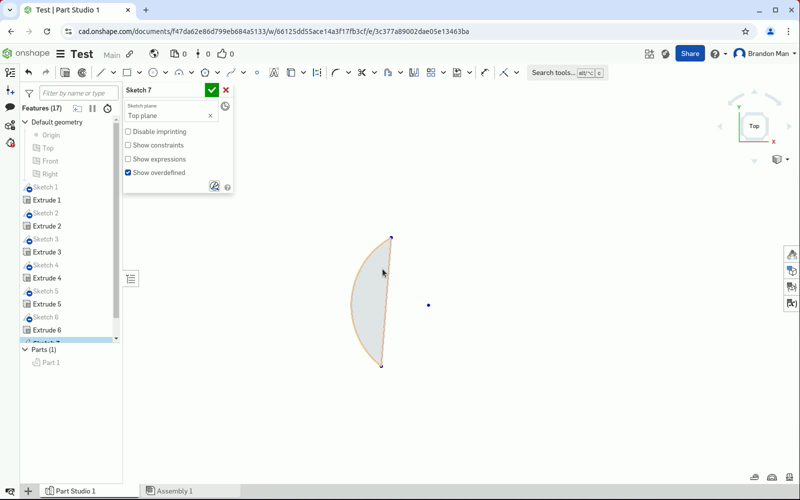
scroll(6)
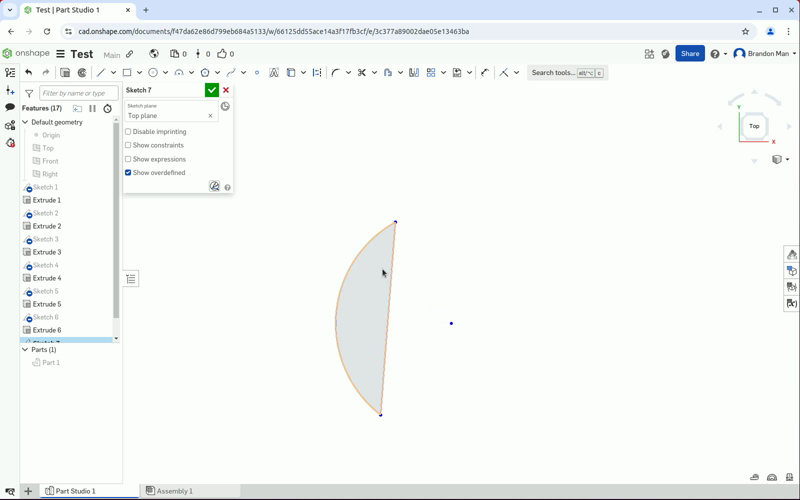
scroll(6)
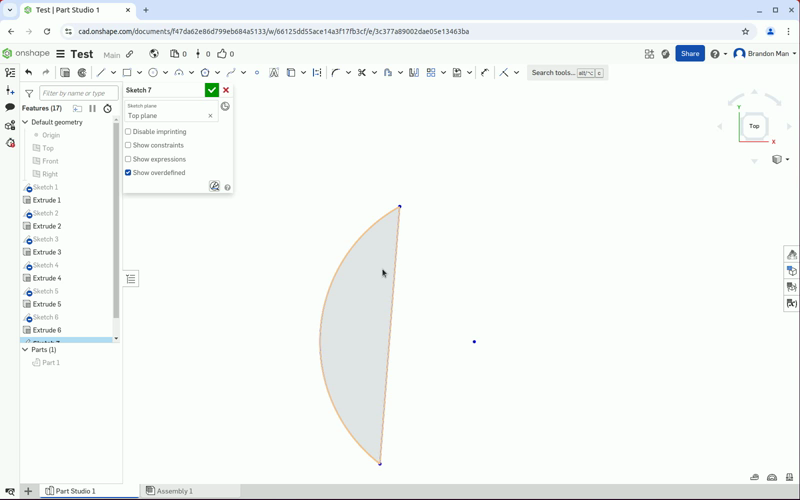
scroll(6)
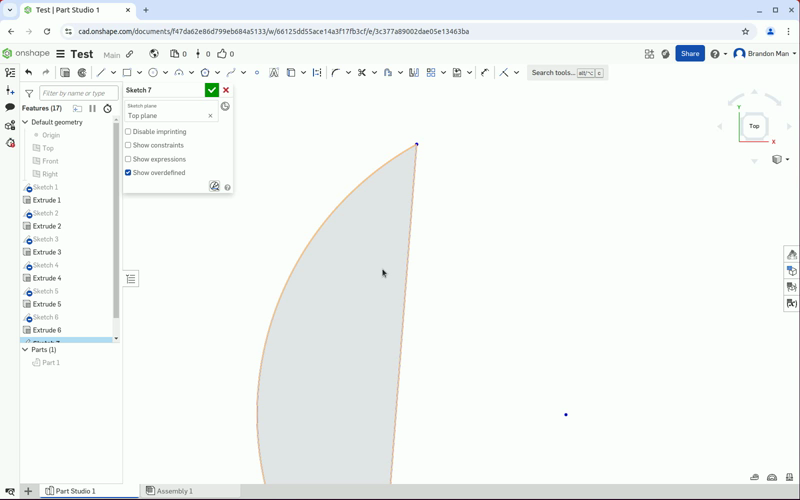
click(382, 268)
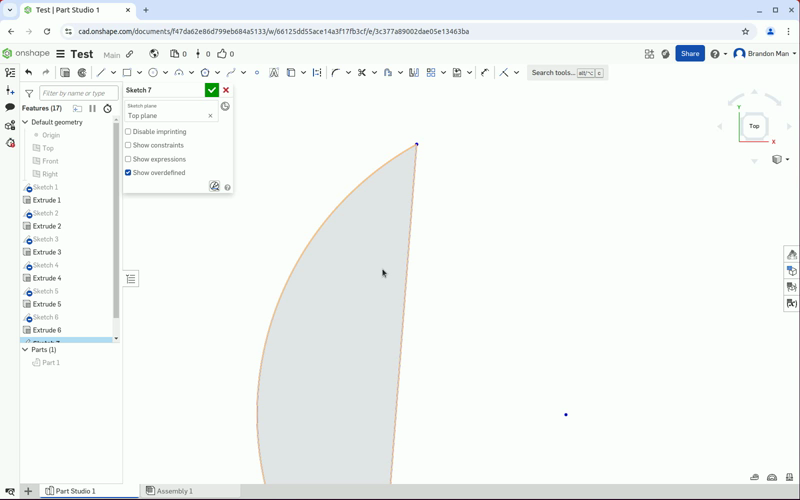
scroll(-6)
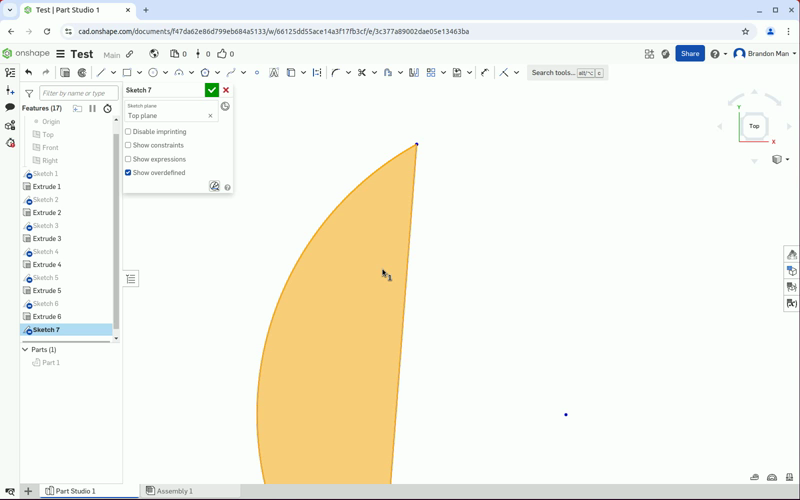
scroll(-6)
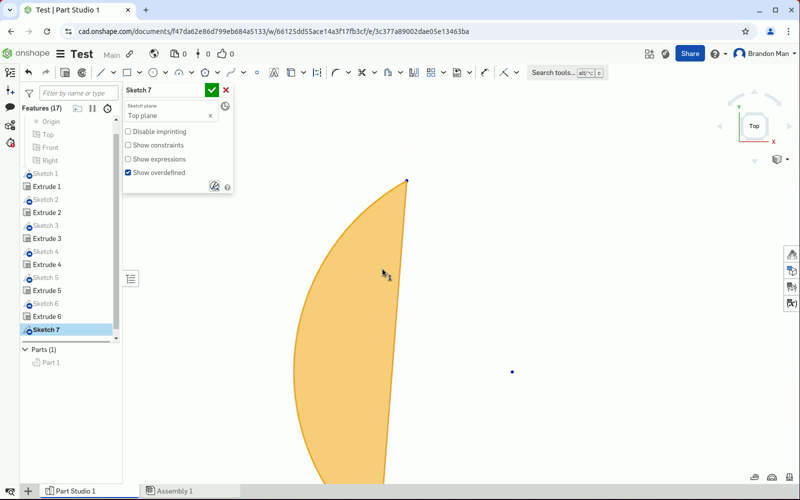
scroll(-6)
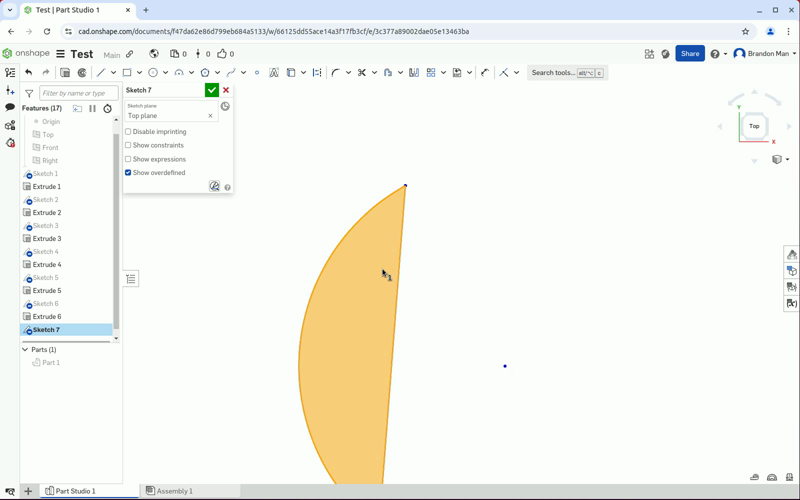
scroll(-6)
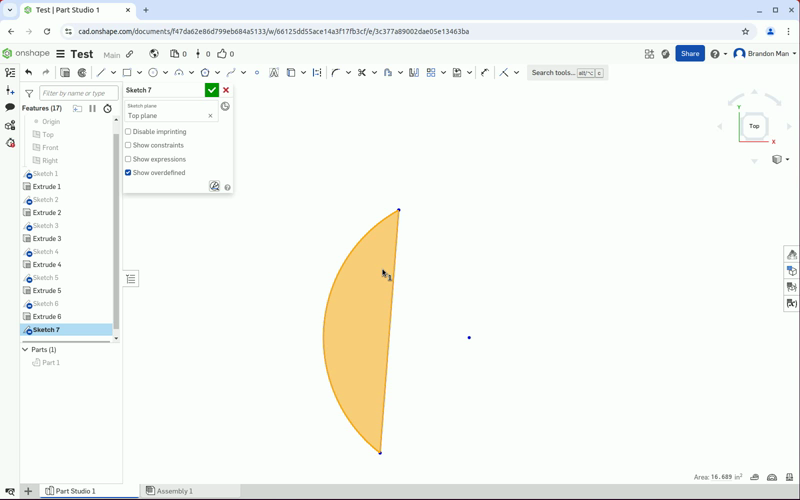
scroll(-6)
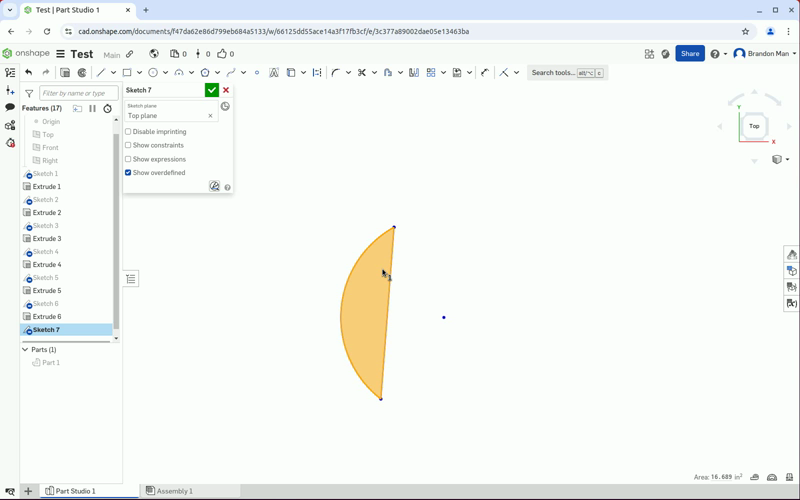
scroll(-6)
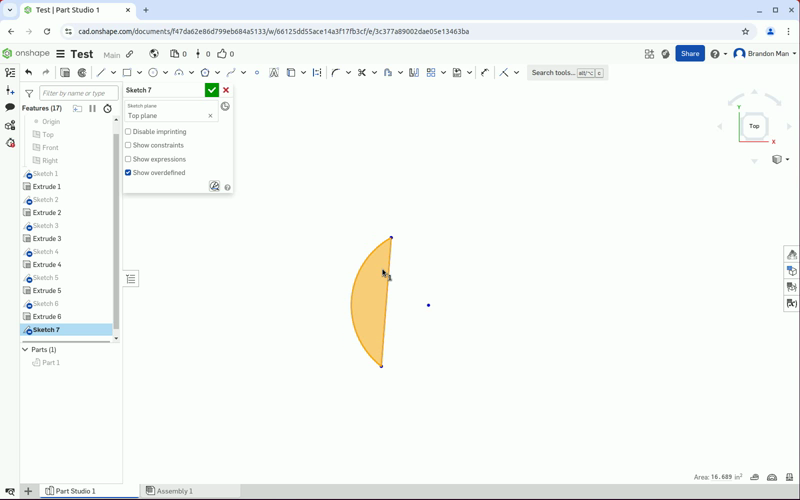
scroll(-6)
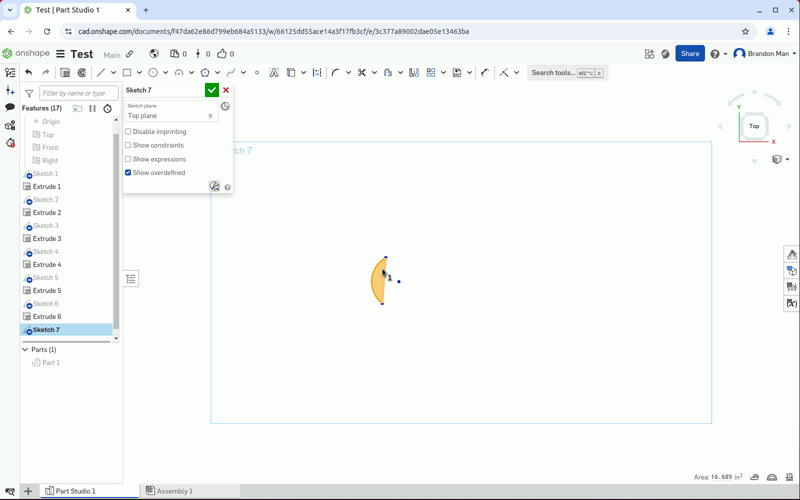
mouse_move(73, 352)
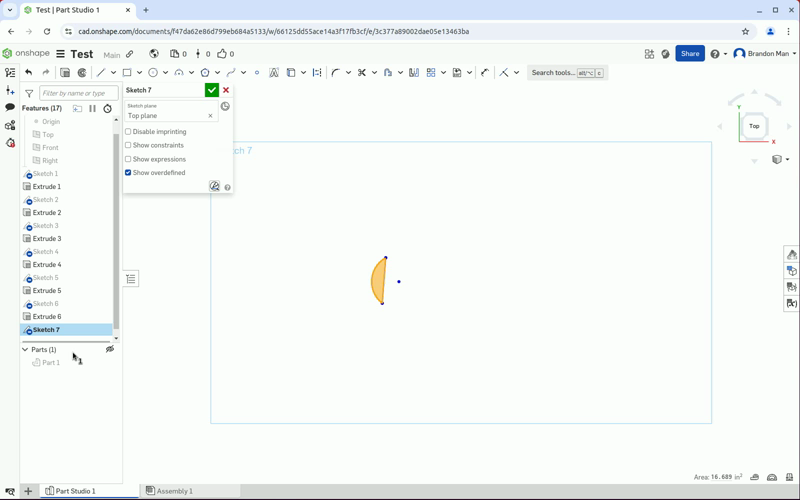
key(shift+y)
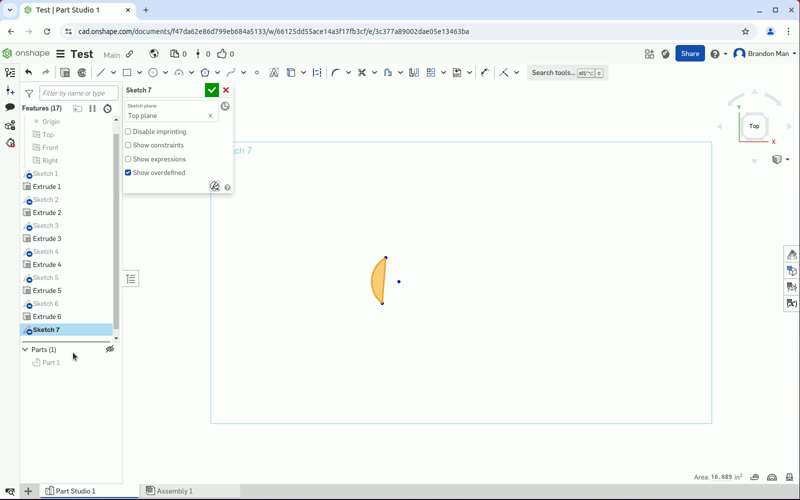
key(shift+e)
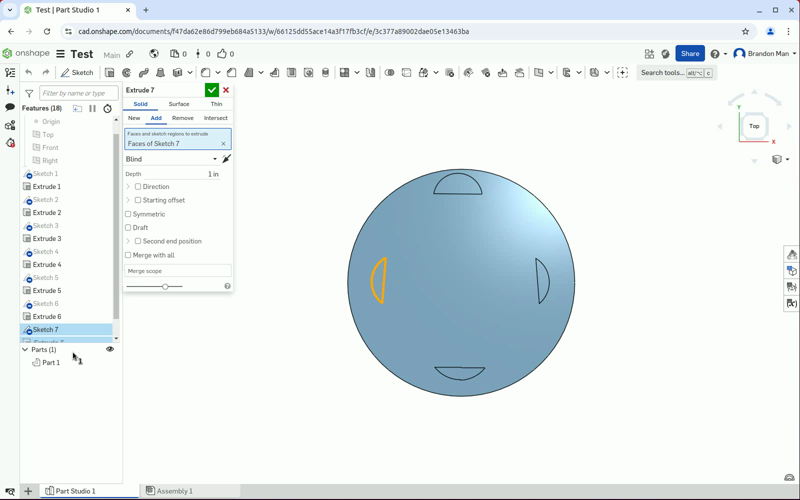
mouse_move(143, 106)
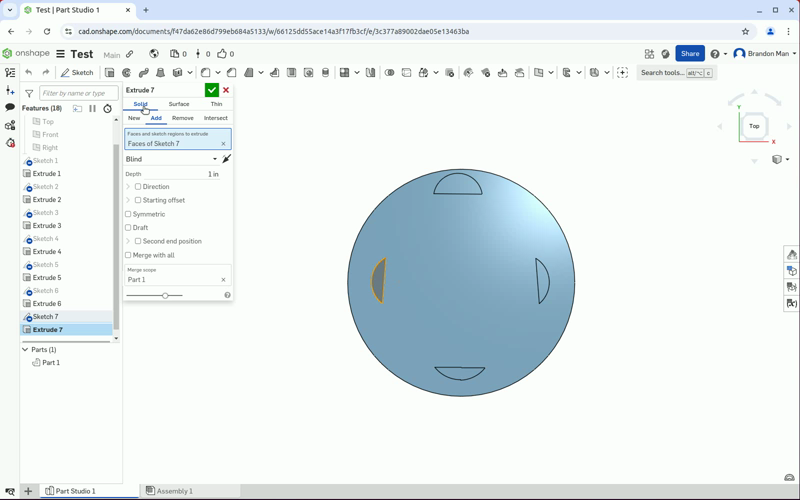
click(143, 106)
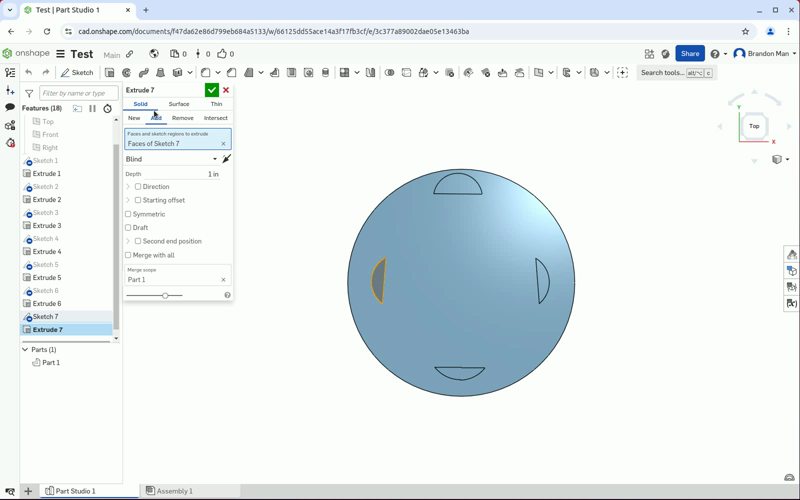
mouse_move(186, 120)
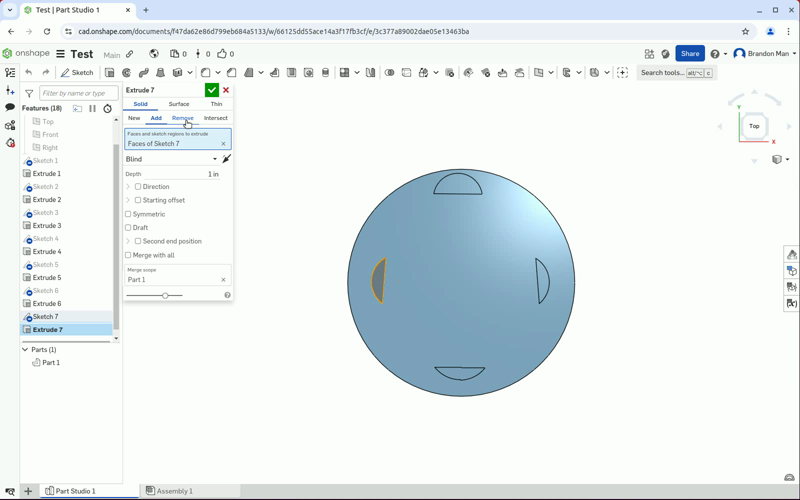
click(186, 120)
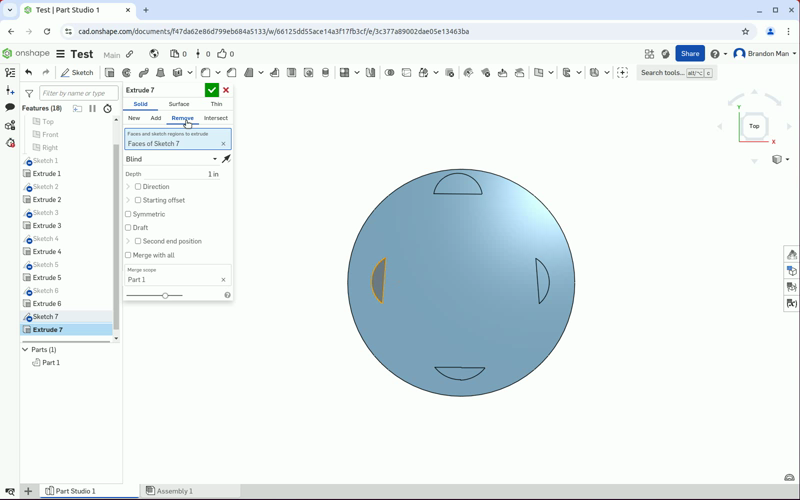
key(tab, 4)
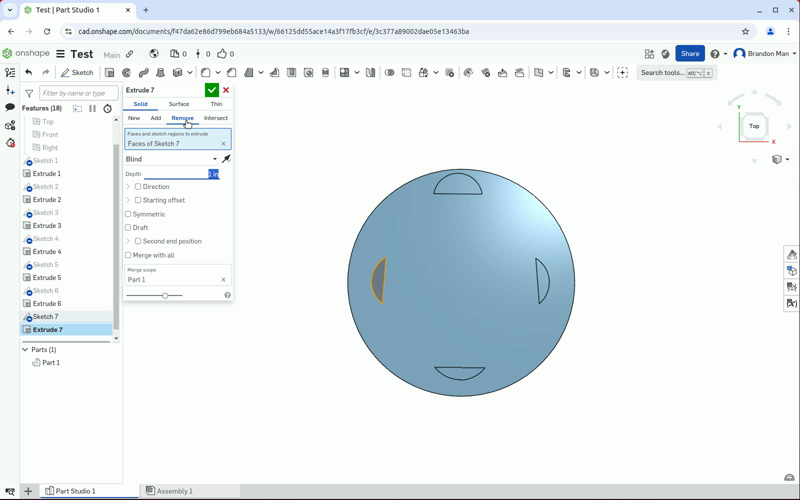
text(6.018)
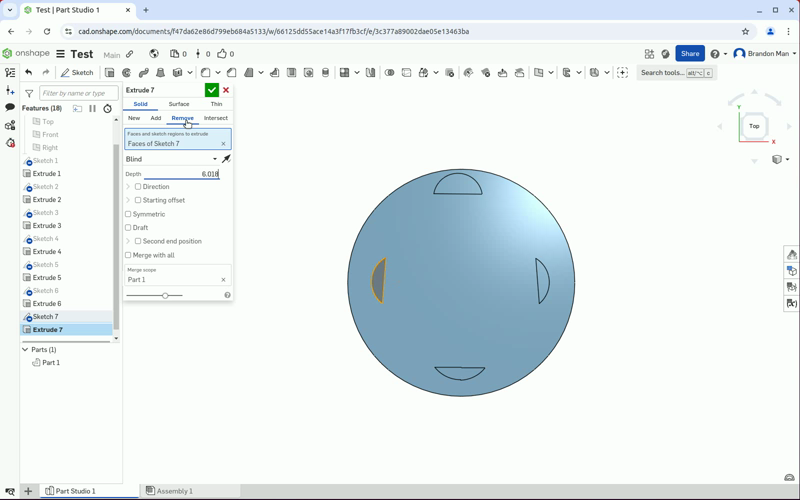
key(tab, 6)
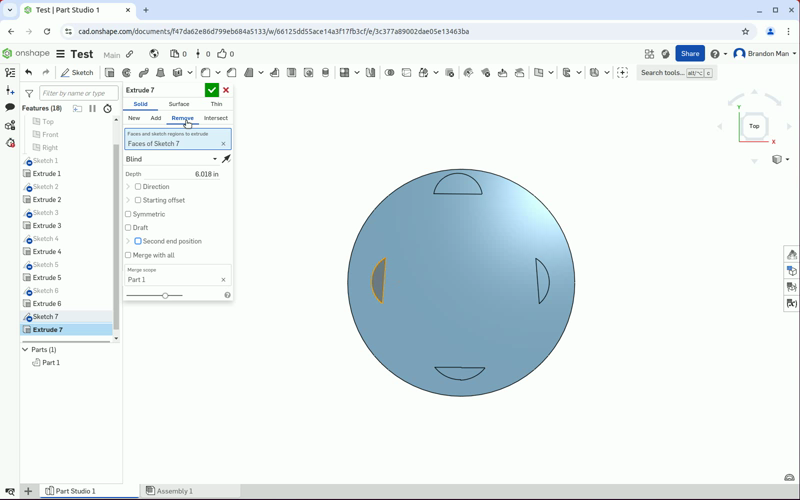
key(space)
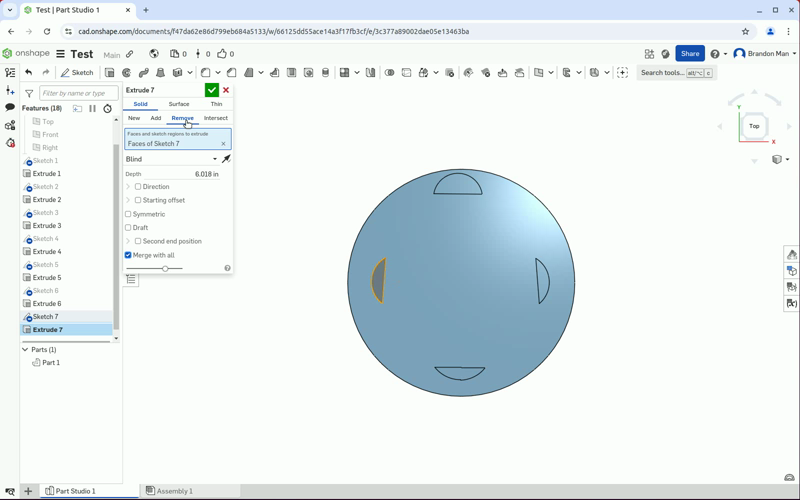
key(enter)
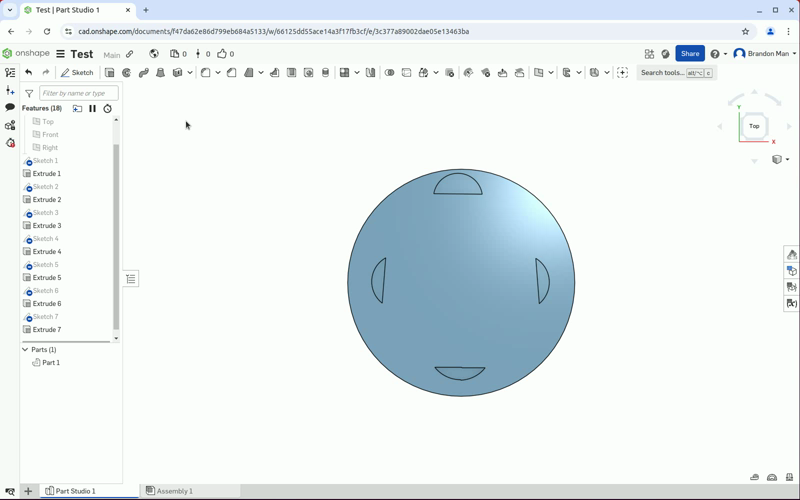
key(shift+h)
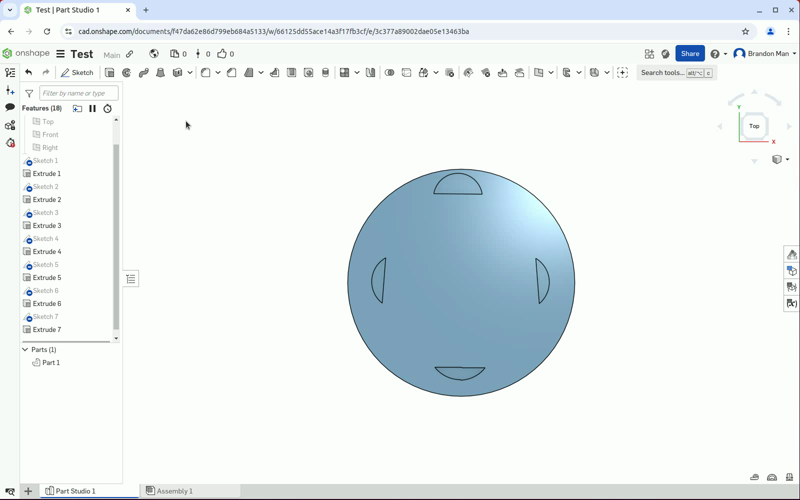
key(shift+h)
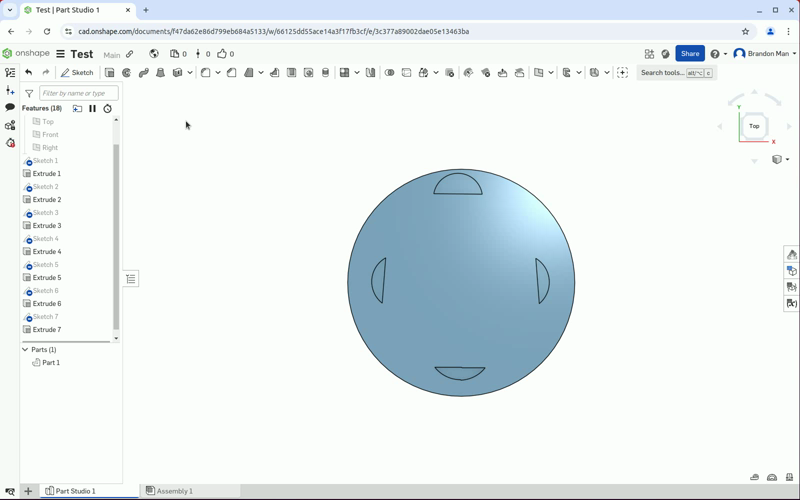
mouse_move(69, 163)
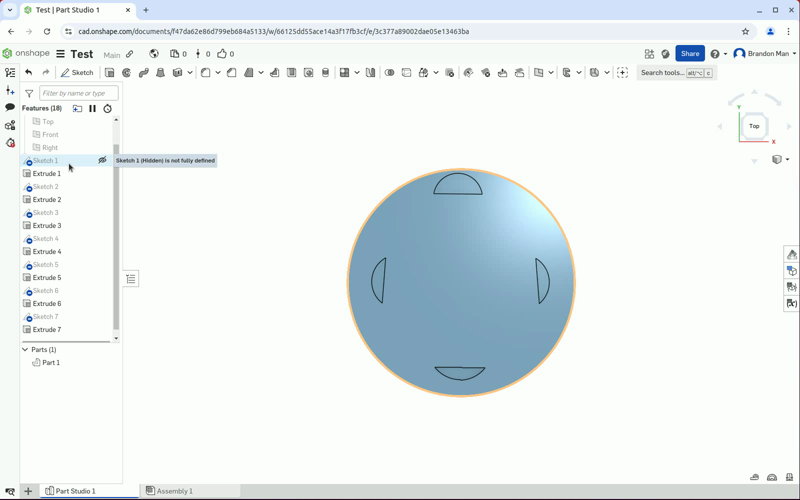
click(69, 163)
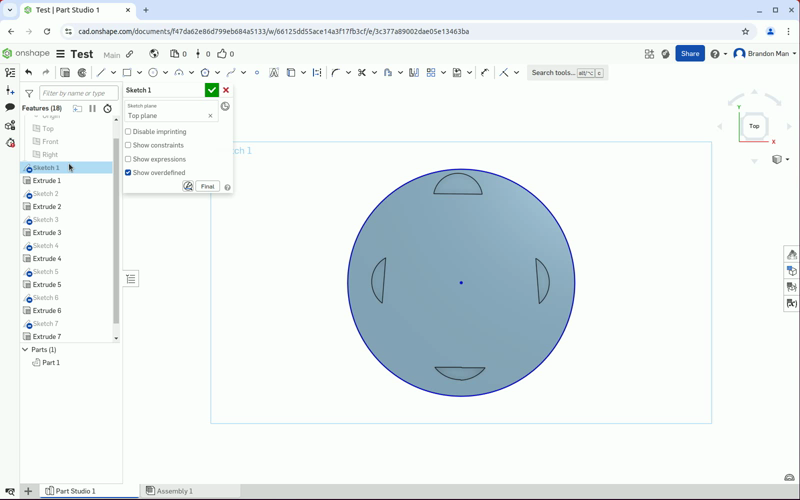
mouse_move(229, 92)
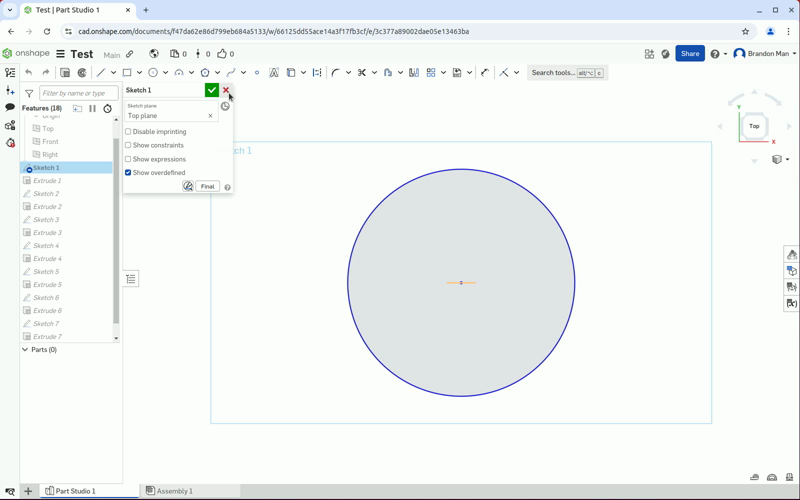
click(229, 92)
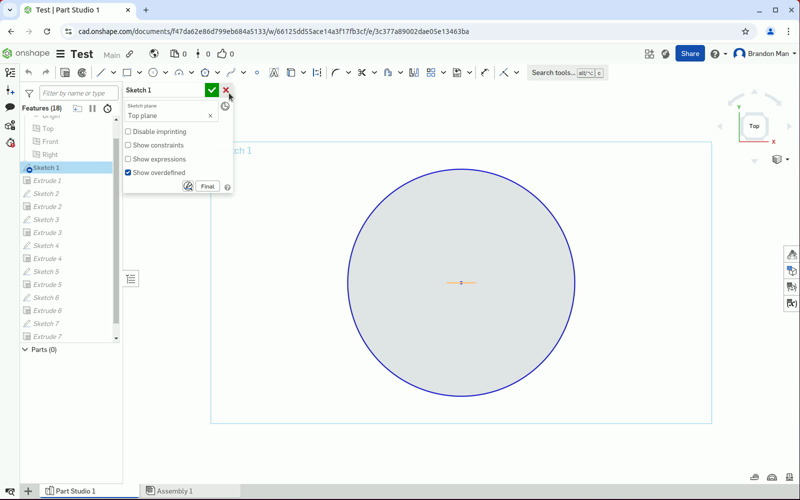
key(shift+s)
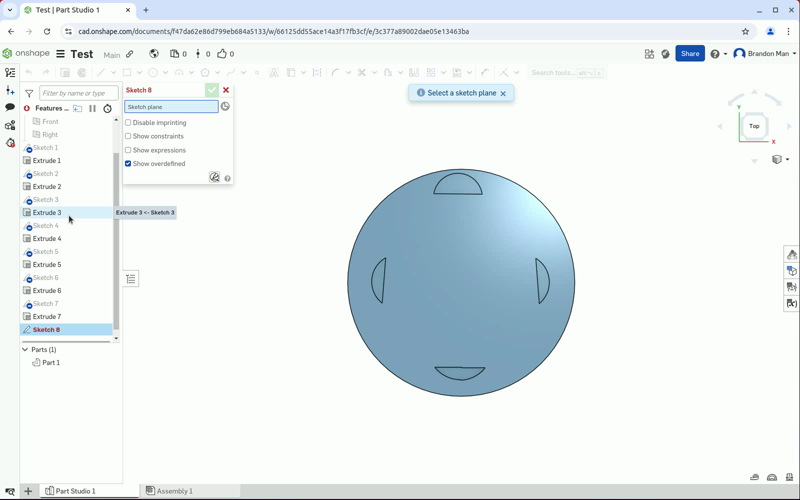
scroll(3)
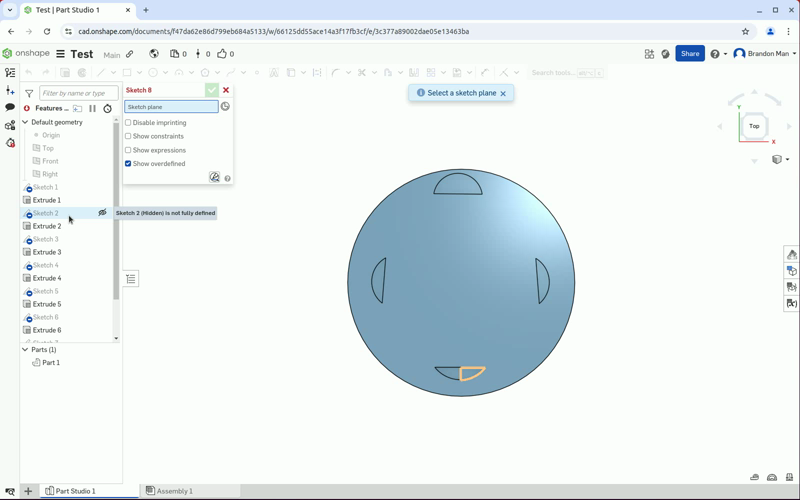
mouse_move(69, 150)
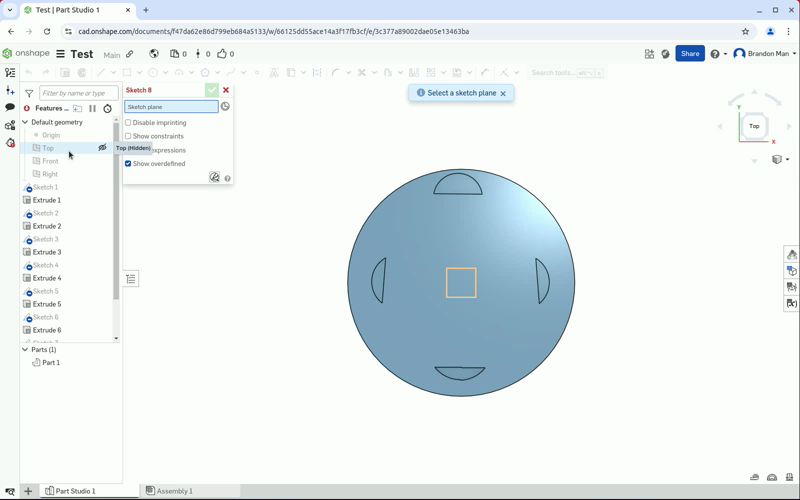
click(69, 150)
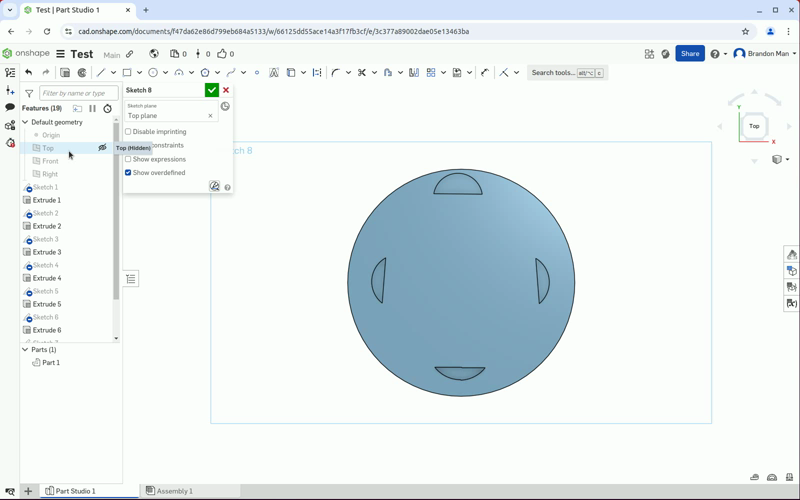
mouse_move(73, 352)
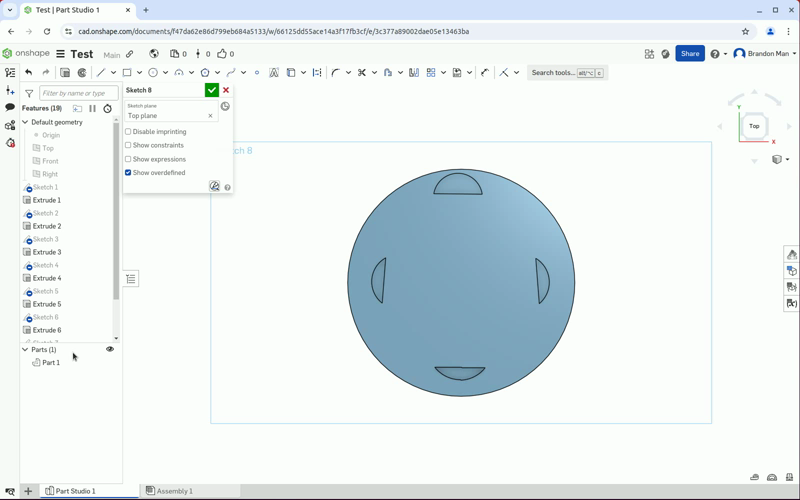
key(y)
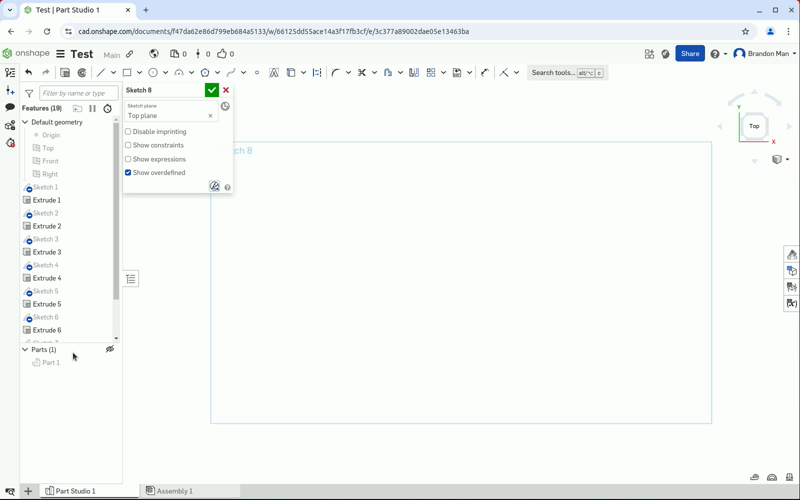
key(l)
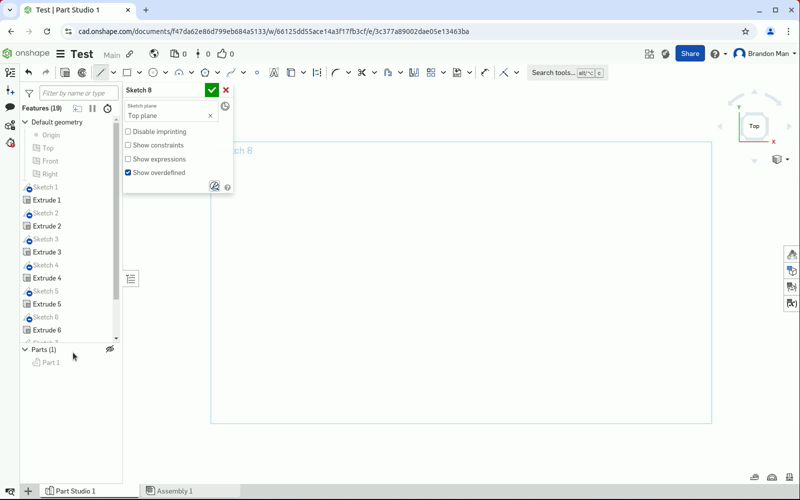
key_down(shift)
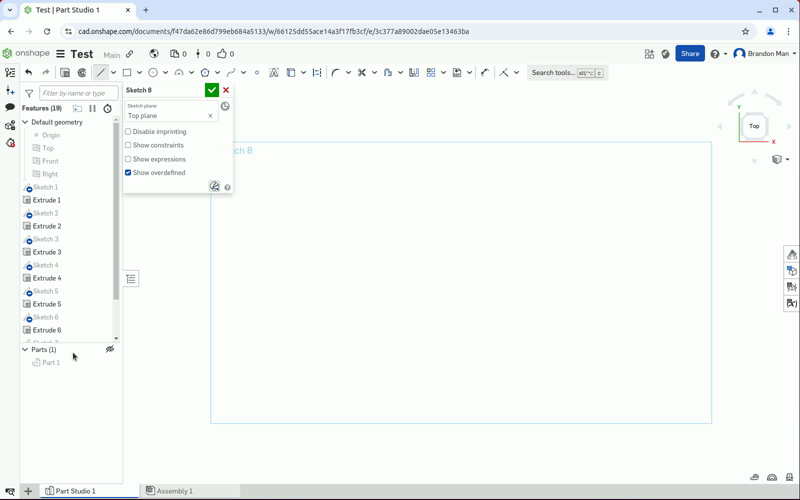
mouse_move(535, 258)
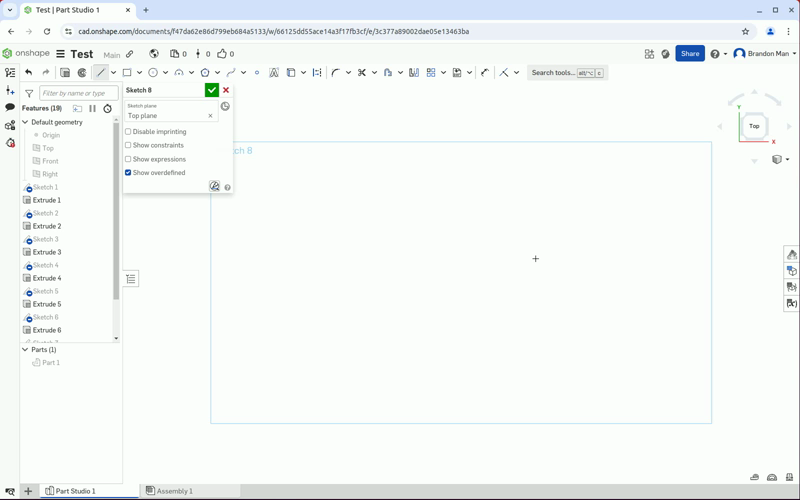
click(535, 258)
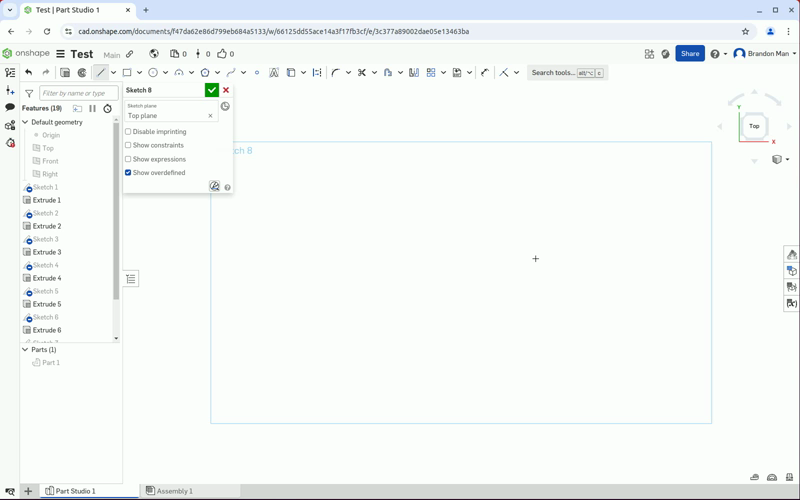
key_up(shift)
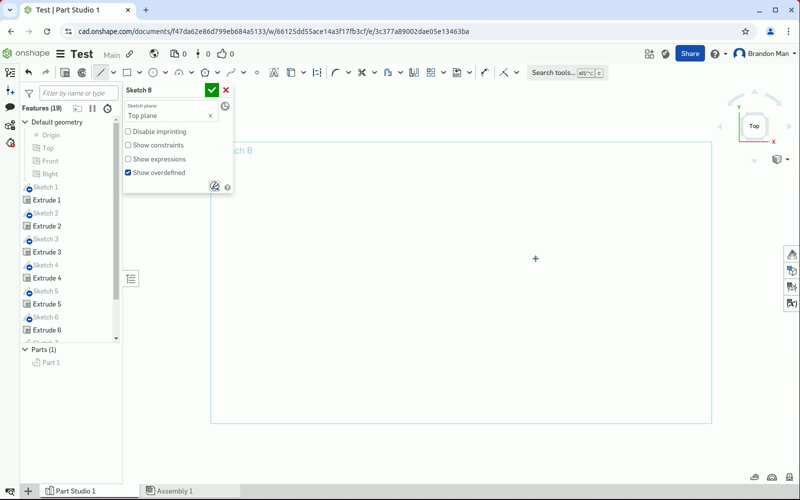
key_down(shift)
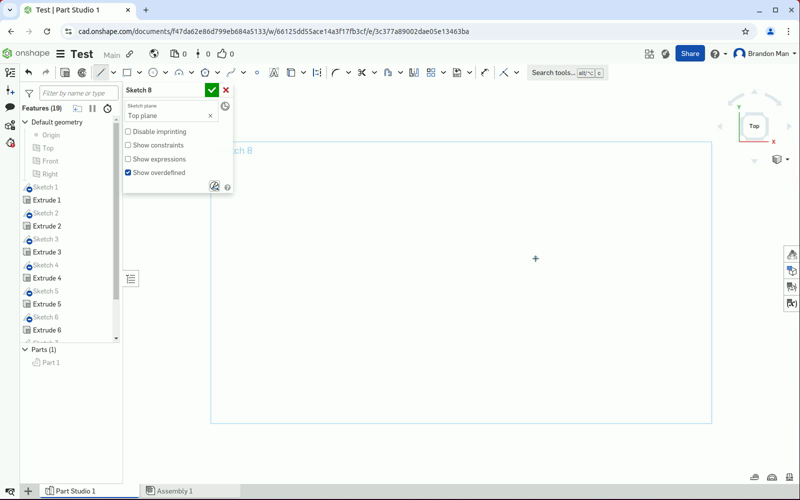
mouse_move(565, 258)
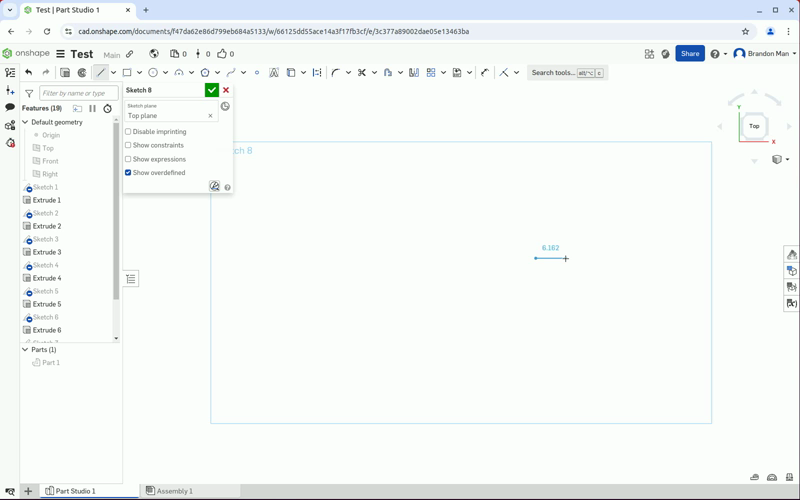
mouse_move(539, 303)
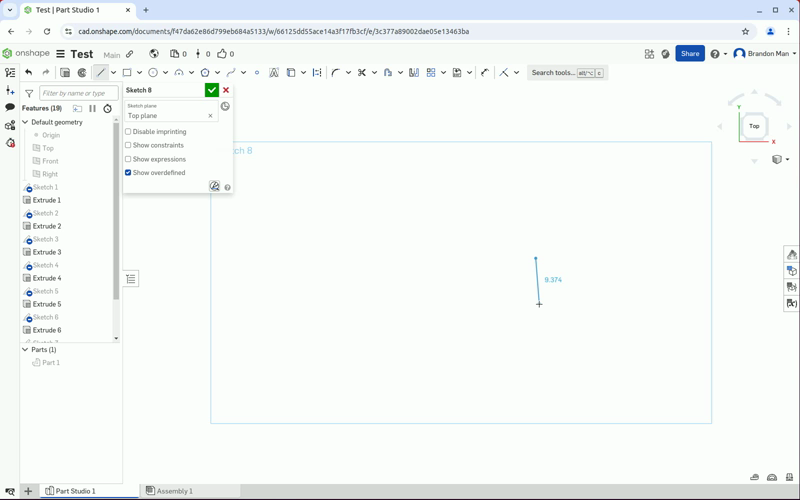
click(539, 303)
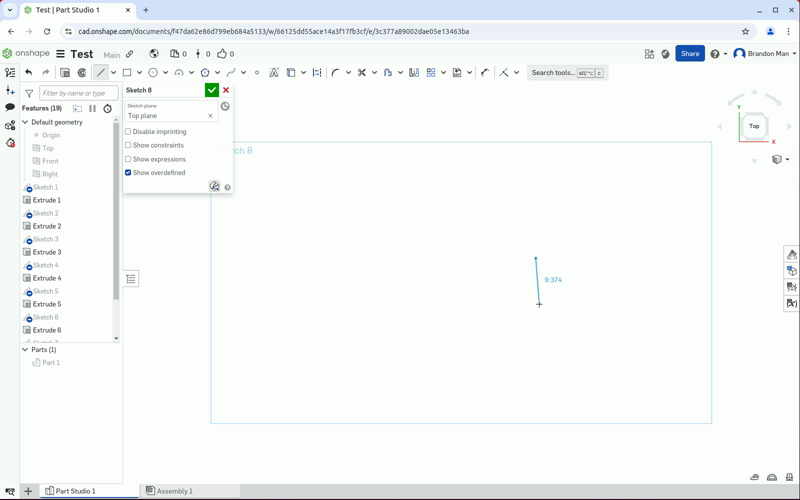
key_up(shift)
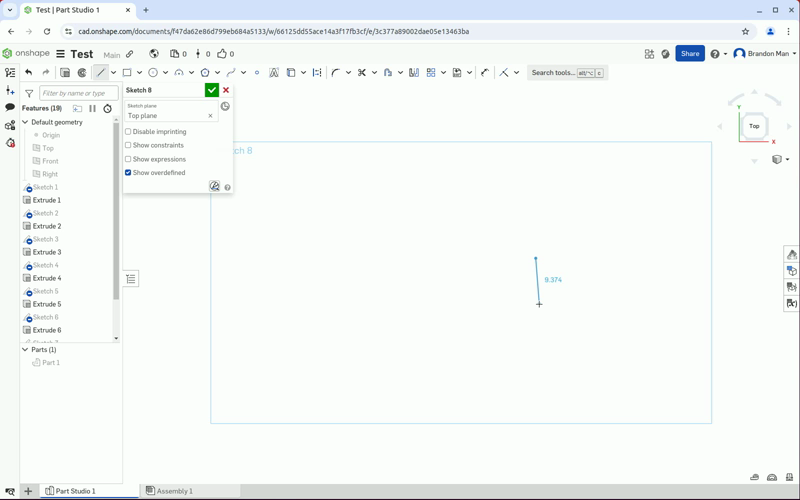
key(esc)
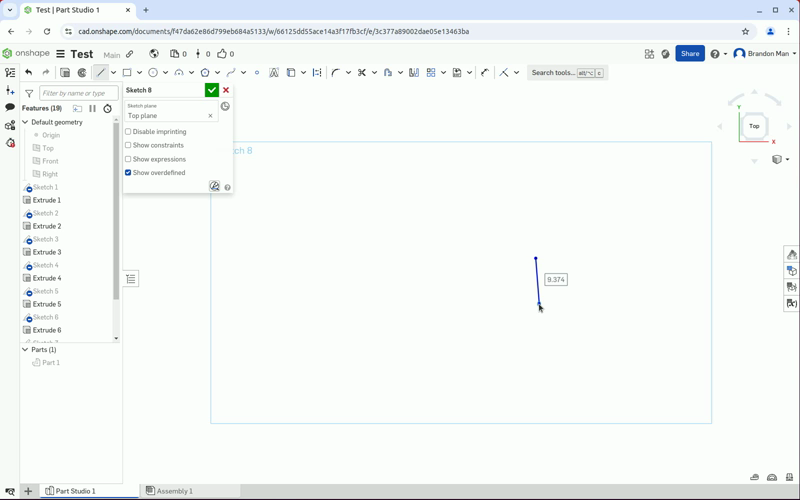
key(a)
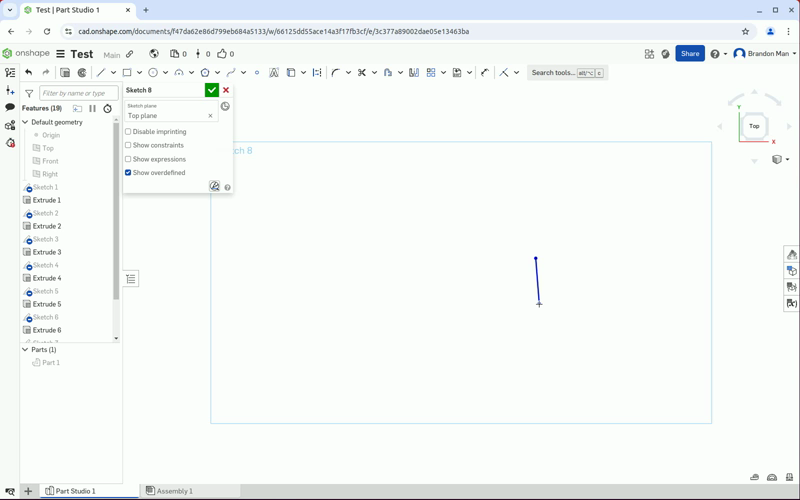
mouse_move(539, 303)
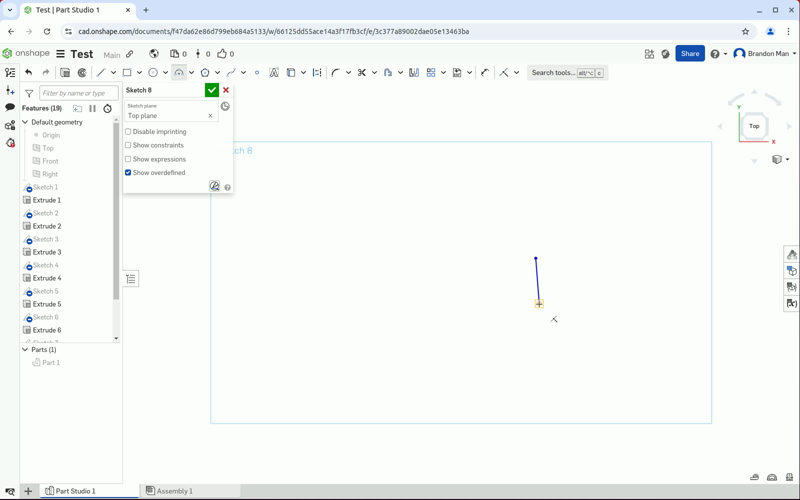
click(539, 303)
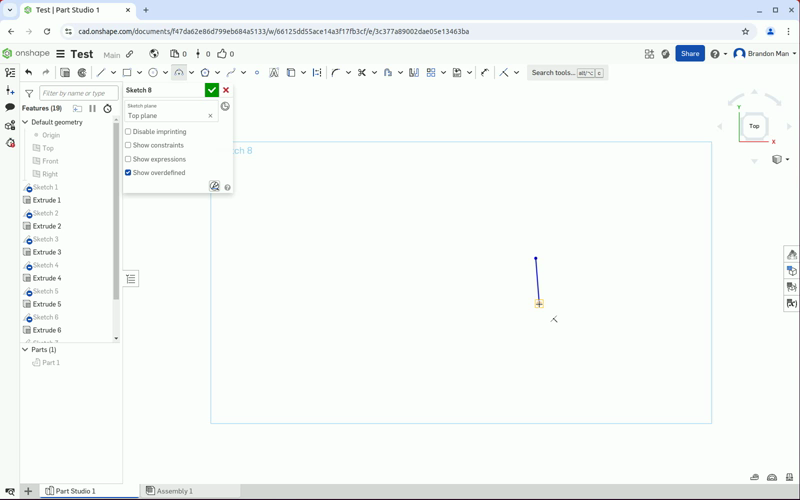
mouse_move(535, 258)
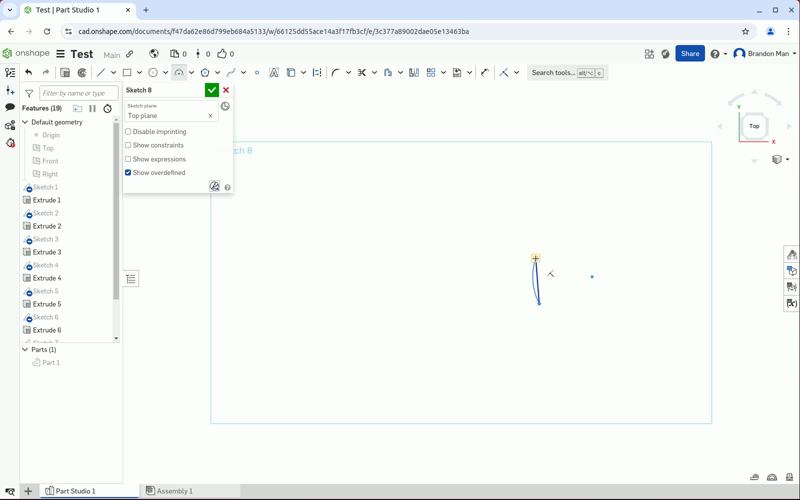
click(535, 258)
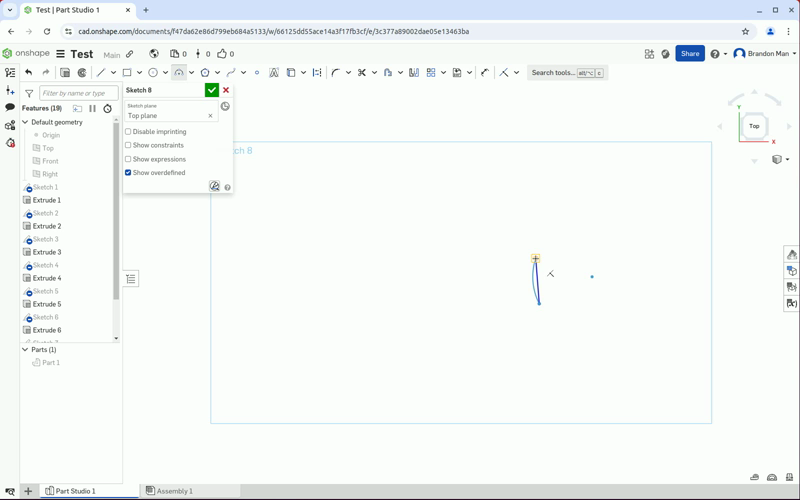
key_down(shift)
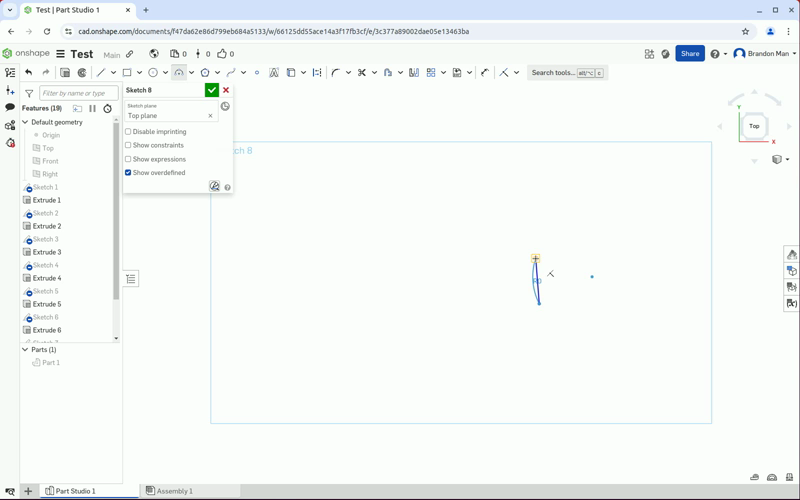
mouse_move(549, 279)
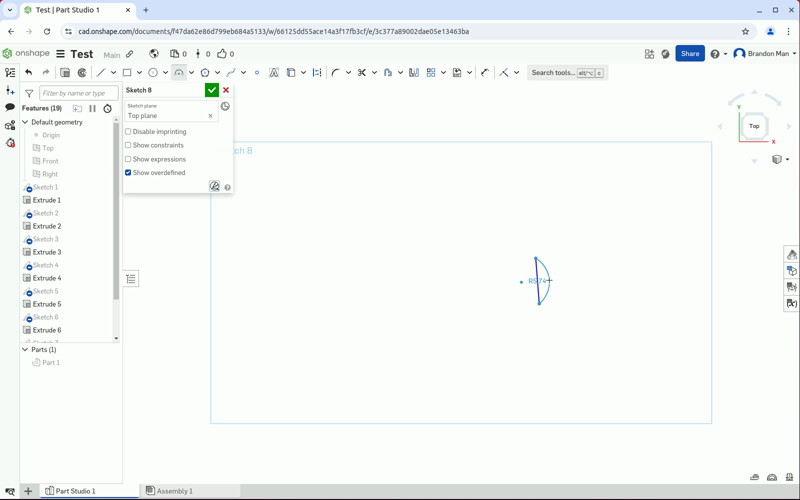
click(549, 279)
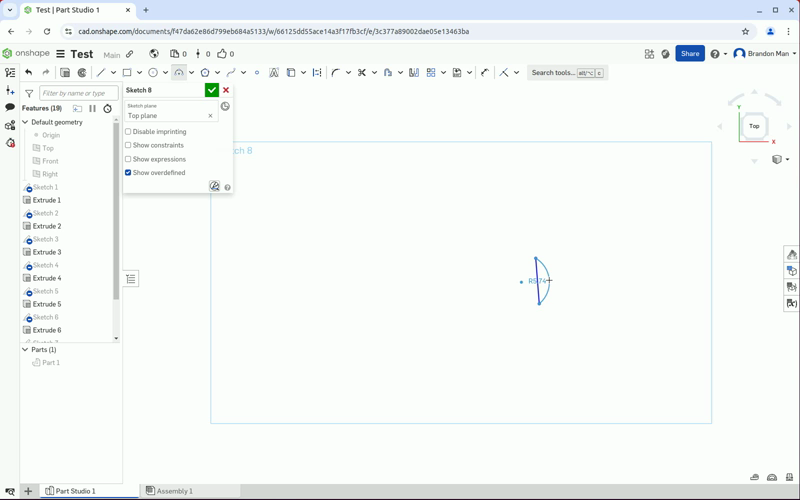
key_up(shift)
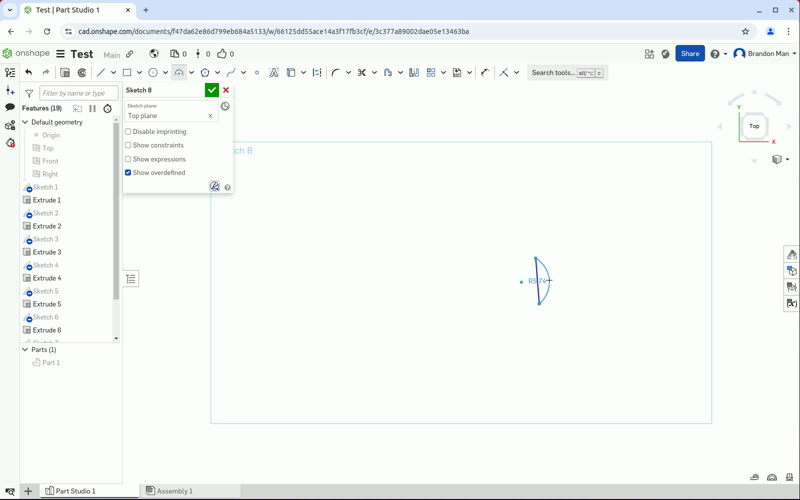
key(esc)
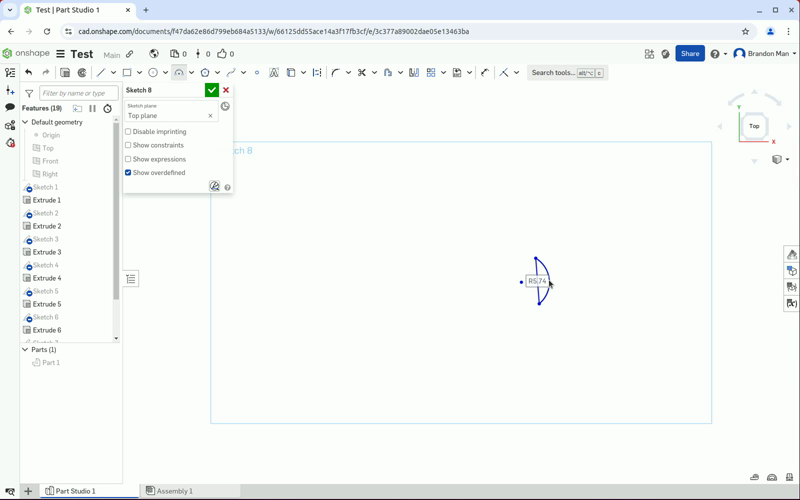
mouse_move(540, 266)
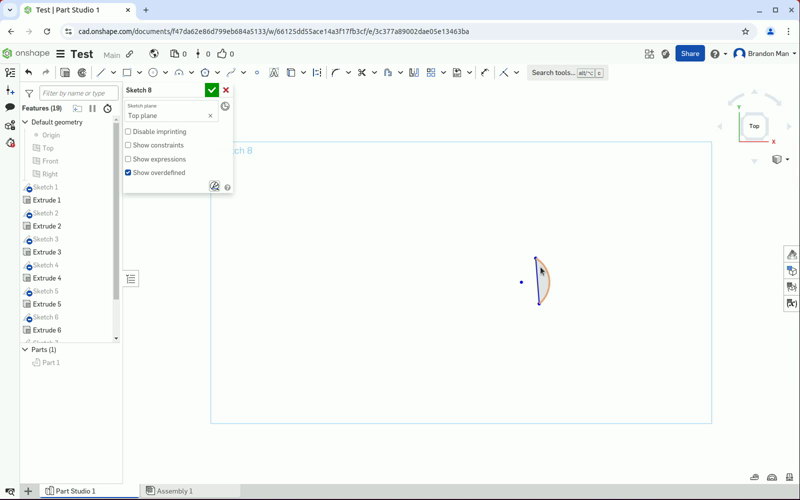
scroll(6)
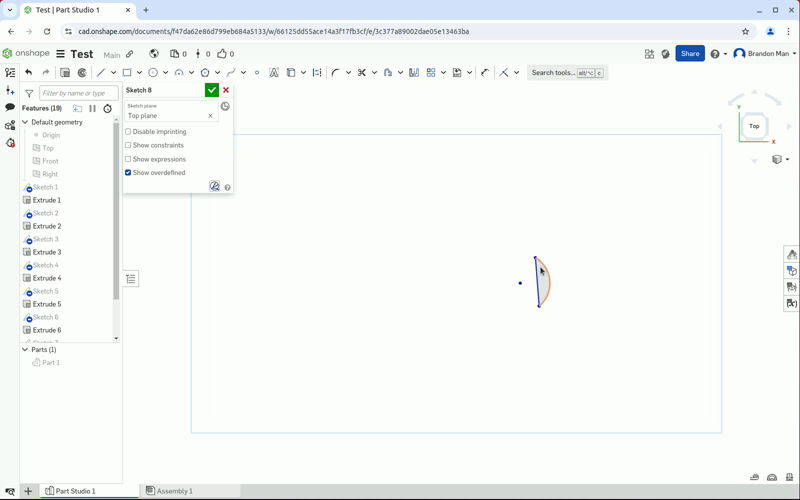
scroll(6)
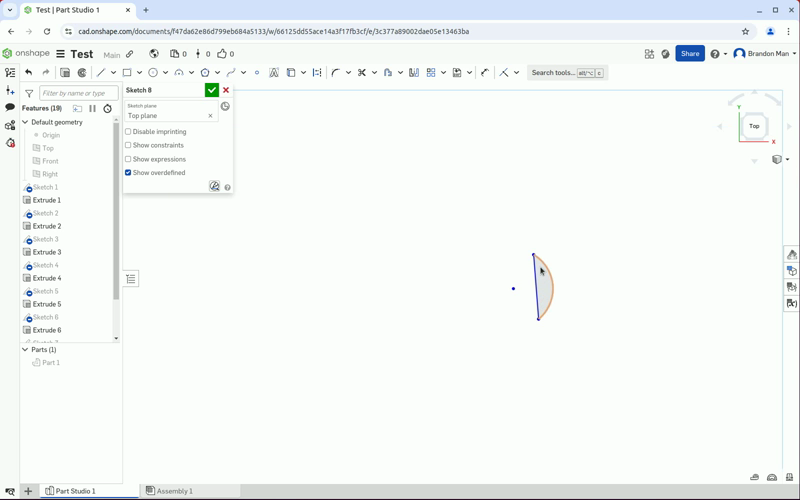
scroll(6)
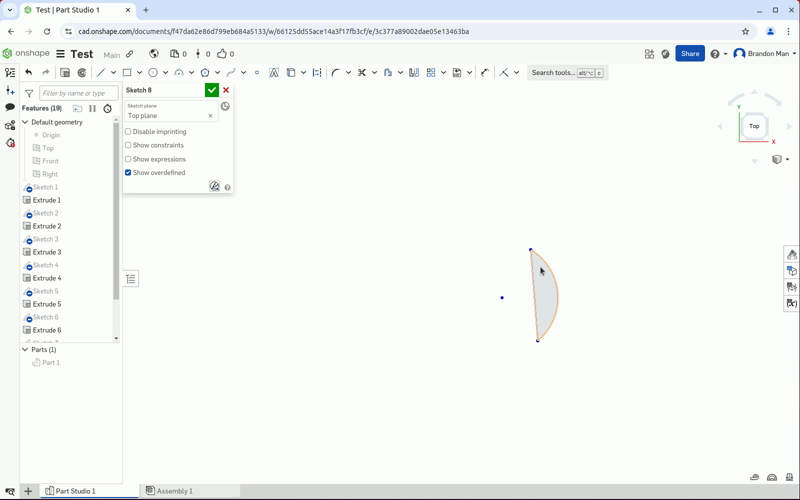
scroll(6)
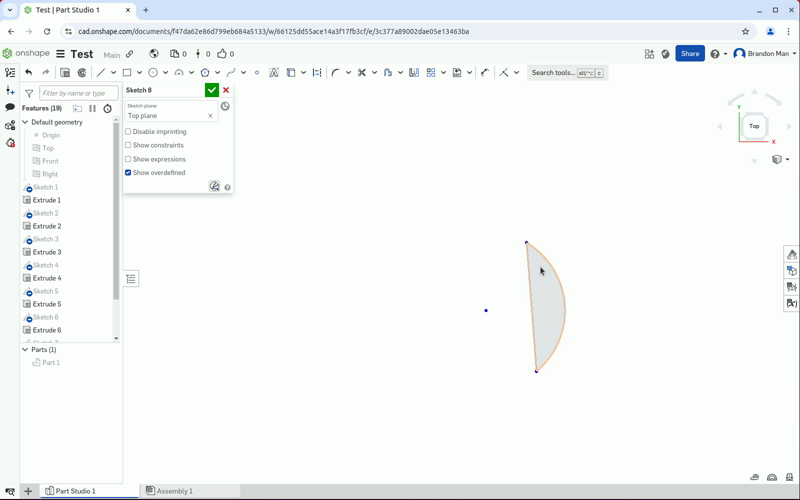
scroll(6)
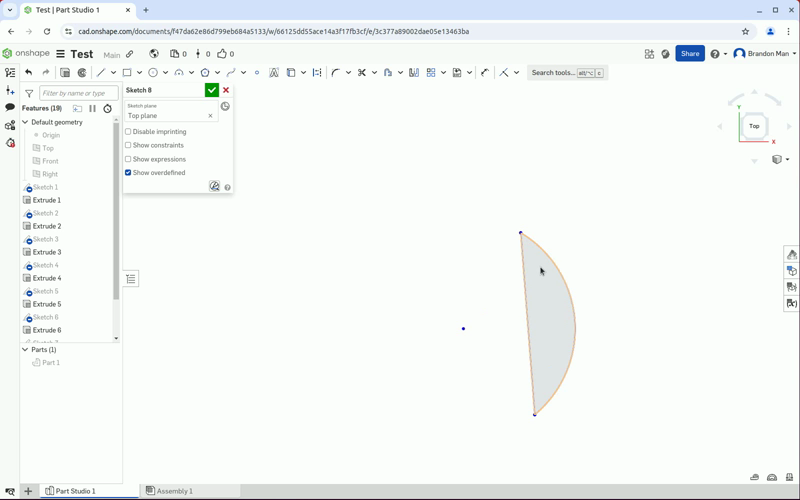
scroll(6)
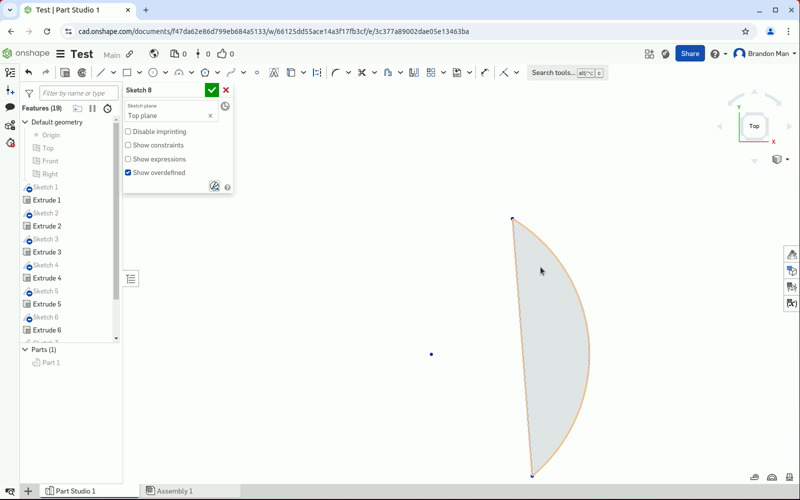
scroll(6)
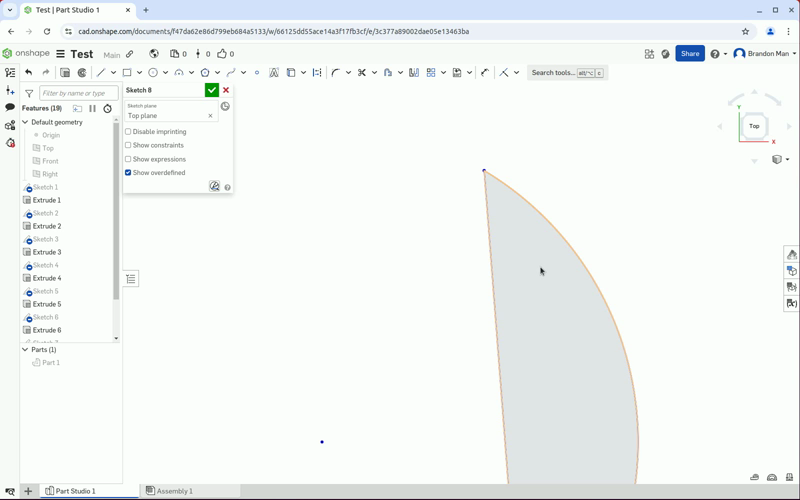
click(540, 266)
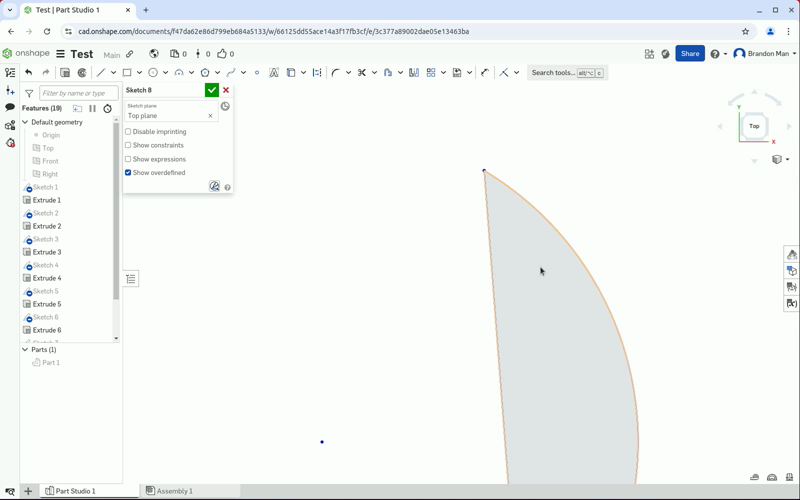
scroll(-6)
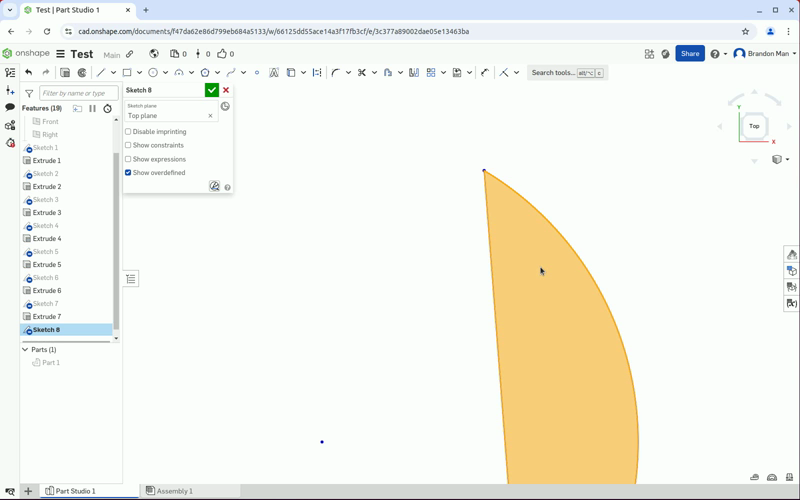
scroll(-6)
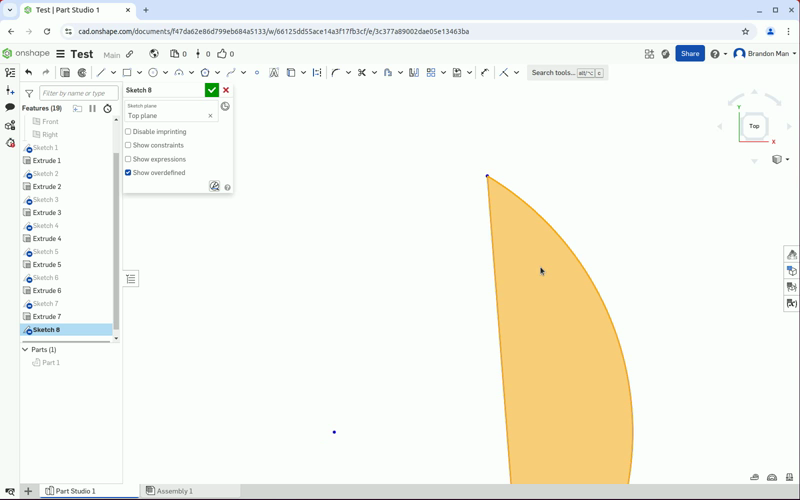
scroll(-6)
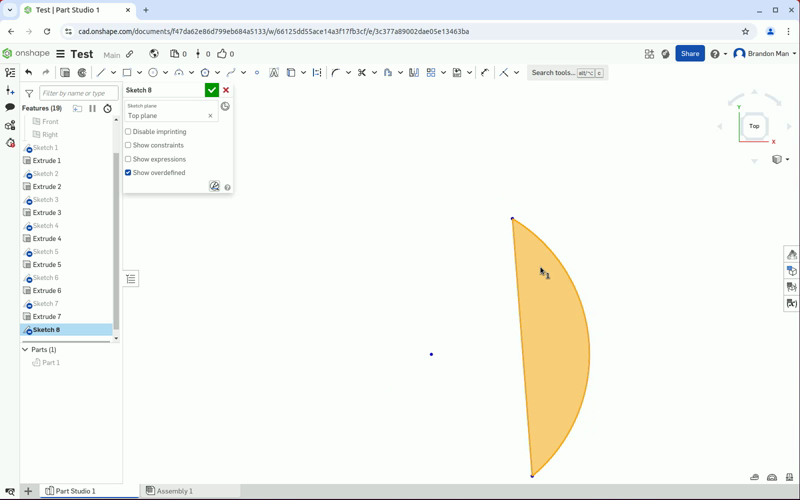
scroll(-6)
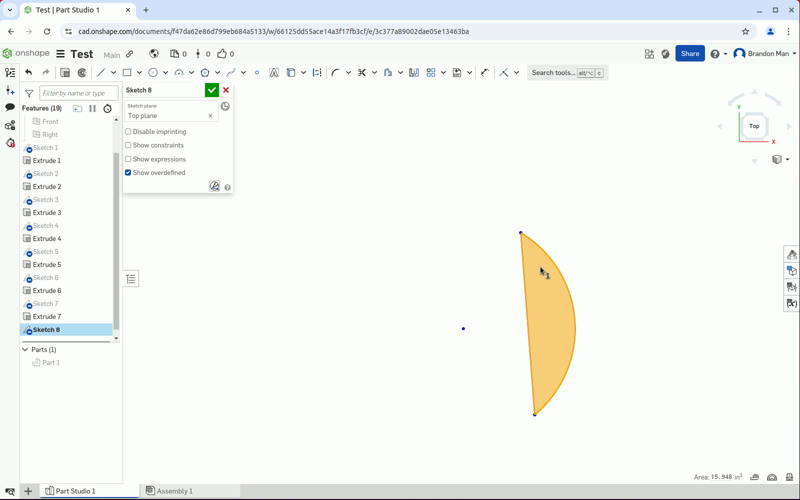
scroll(-6)
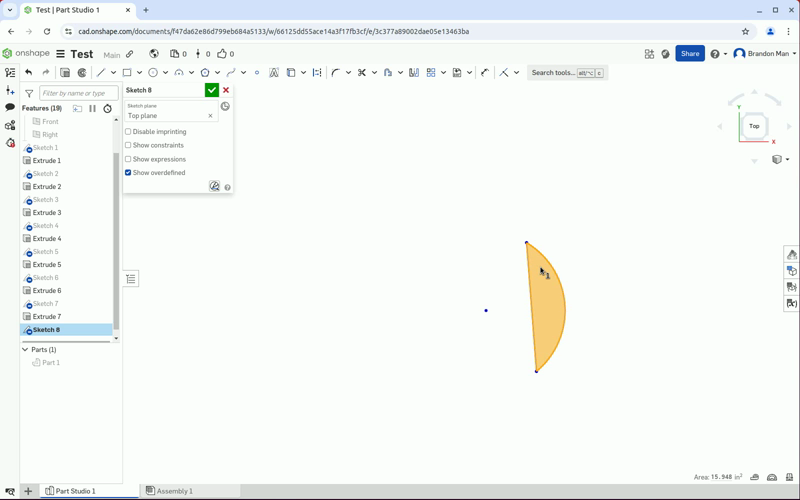
scroll(-6)
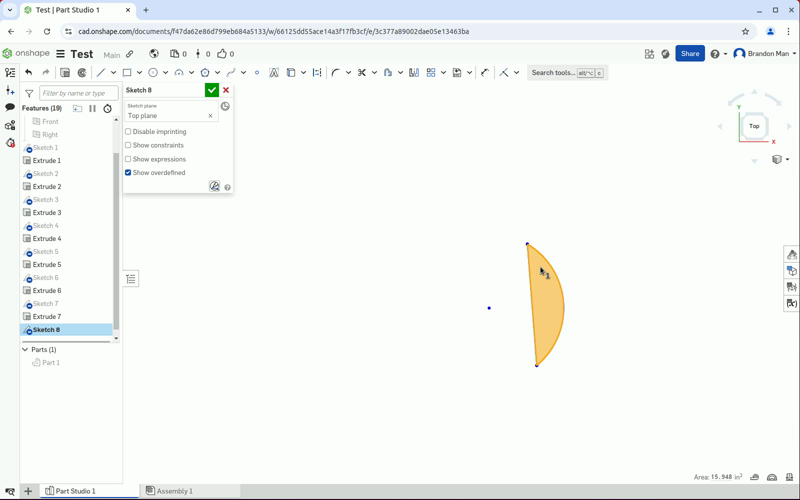
scroll(-6)
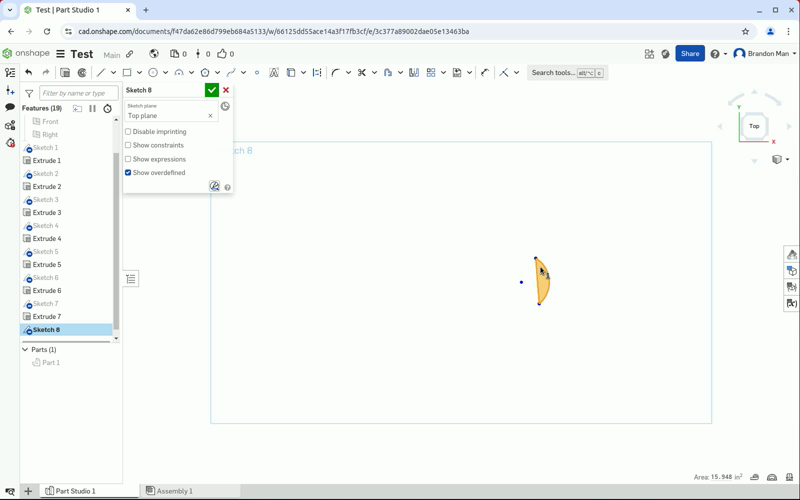
mouse_move(73, 352)
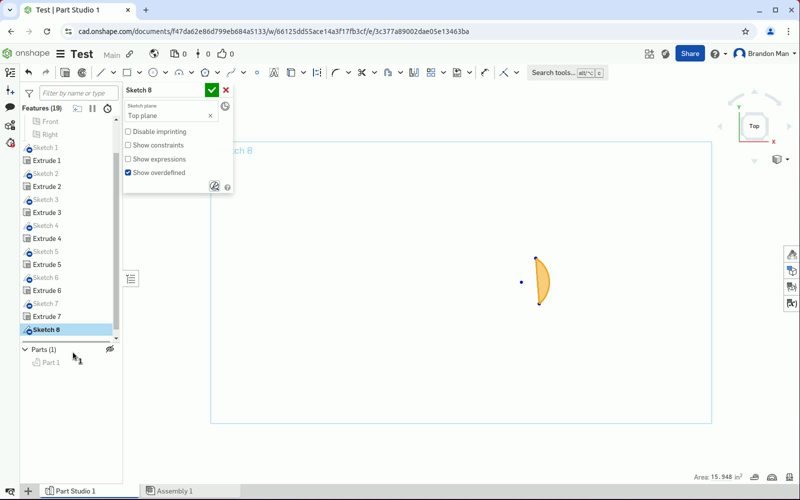
key(shift+y)
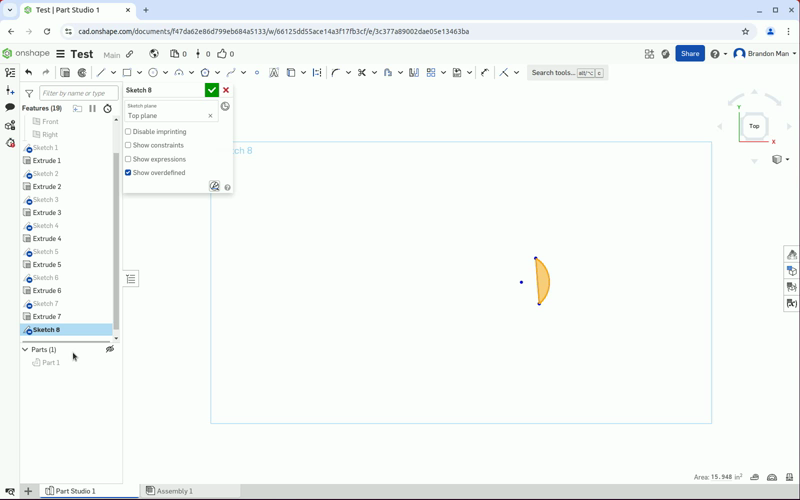
key(shift+e)
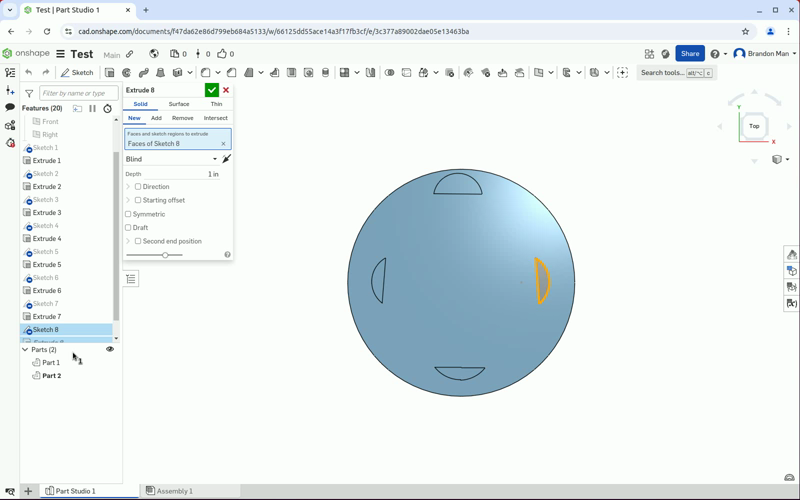
mouse_move(143, 106)
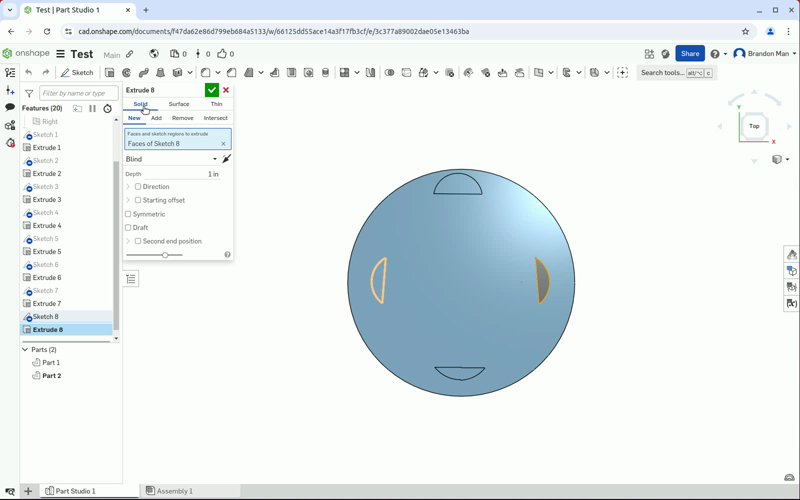
click(143, 106)
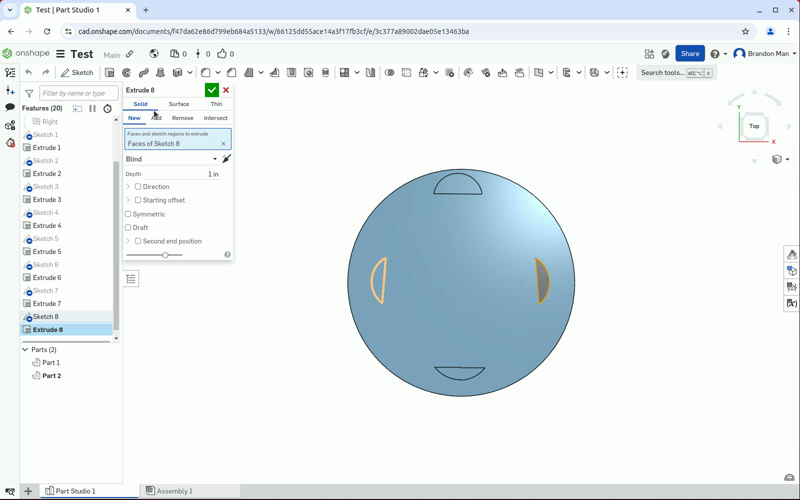
mouse_move(186, 120)
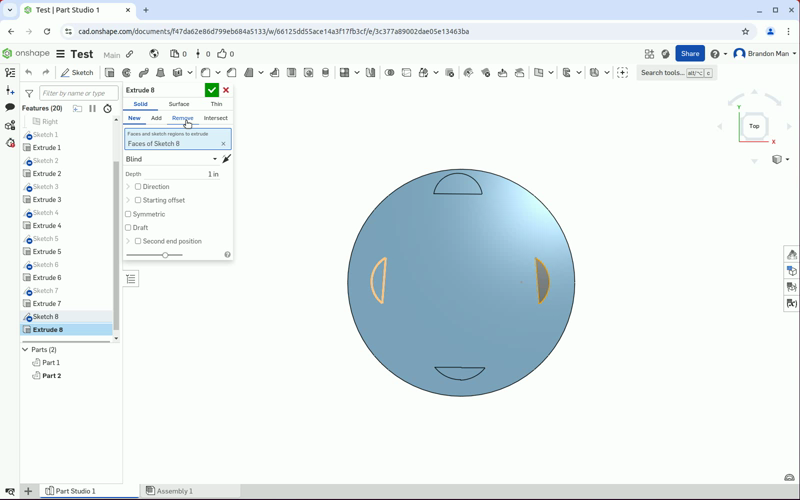
click(186, 120)
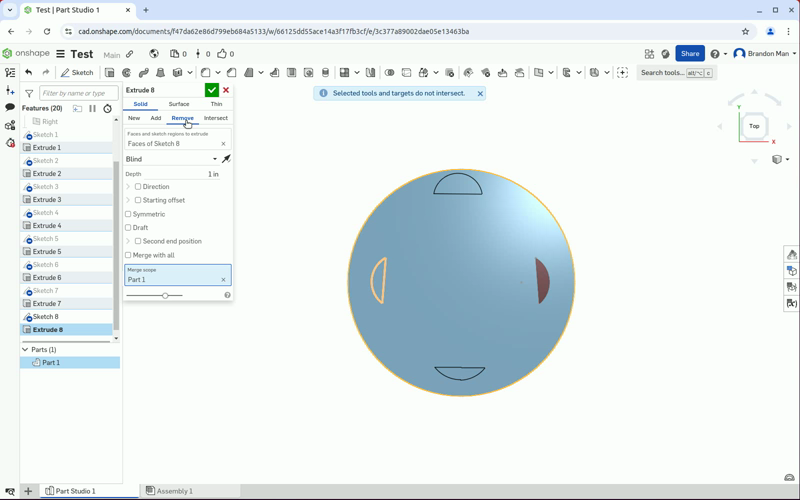
key(tab, 4)
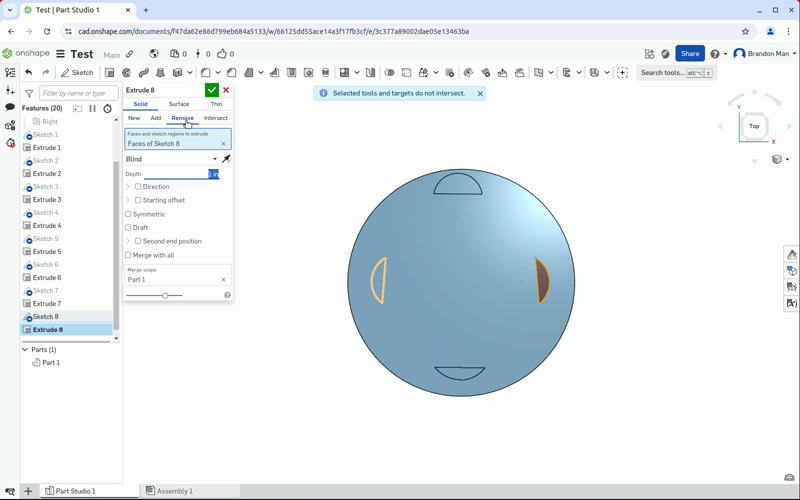
text(6.018)
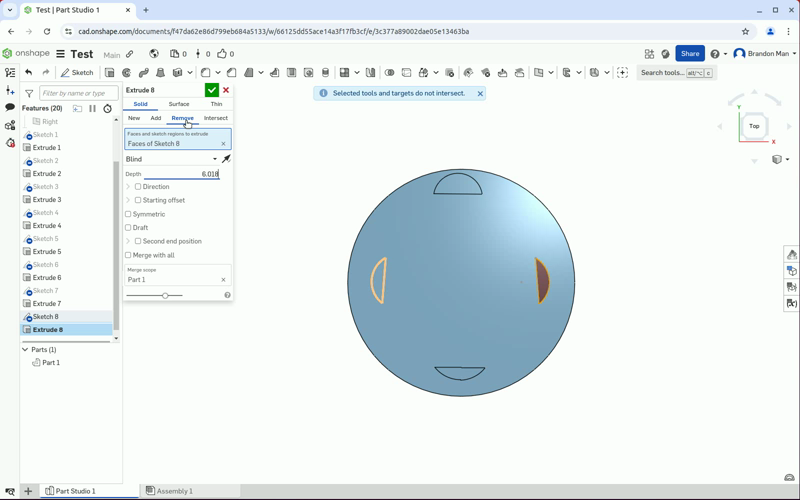
key(tab, 6)
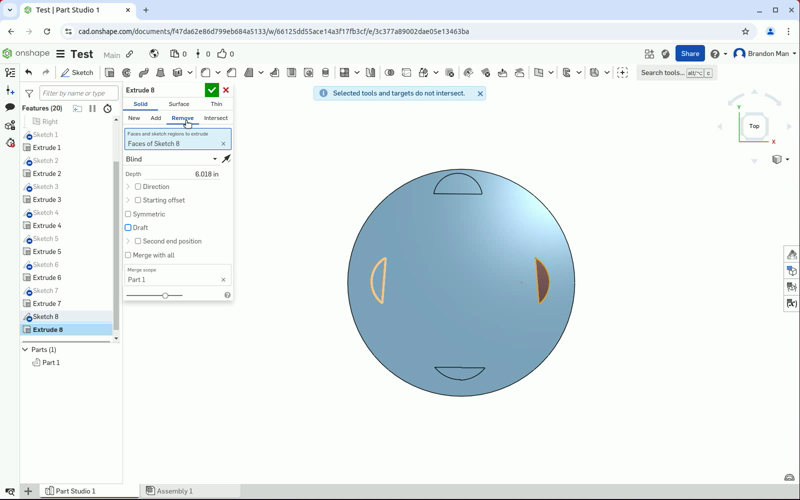
key(space)
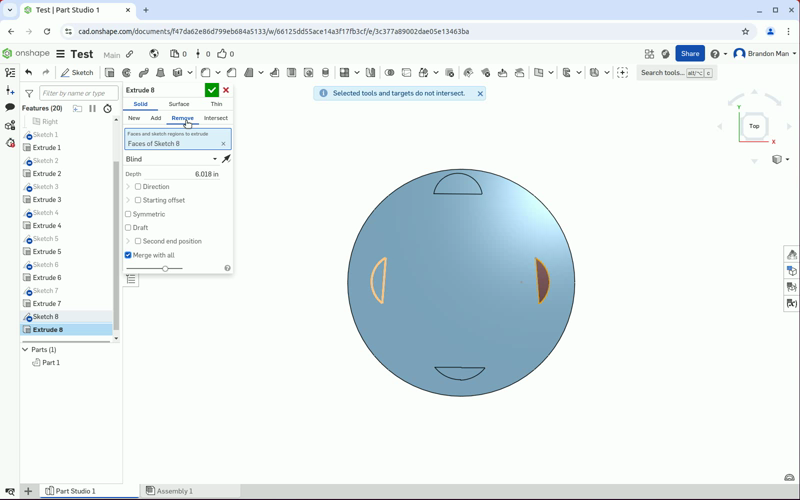
key(enter)
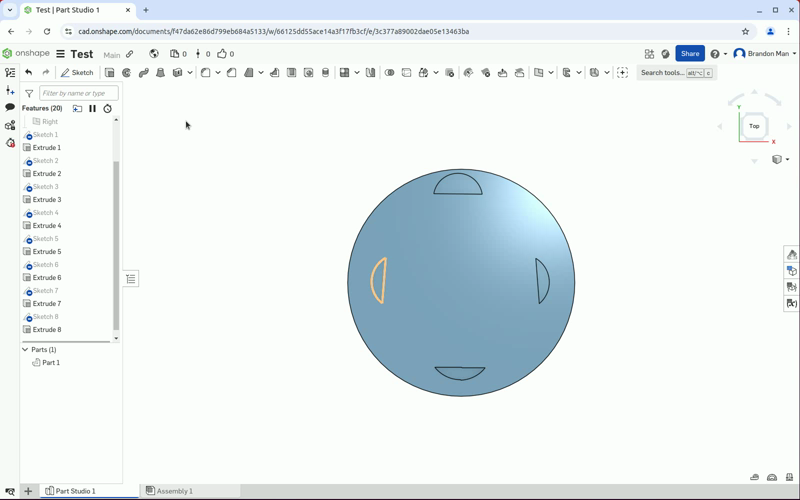
key(shift+h)
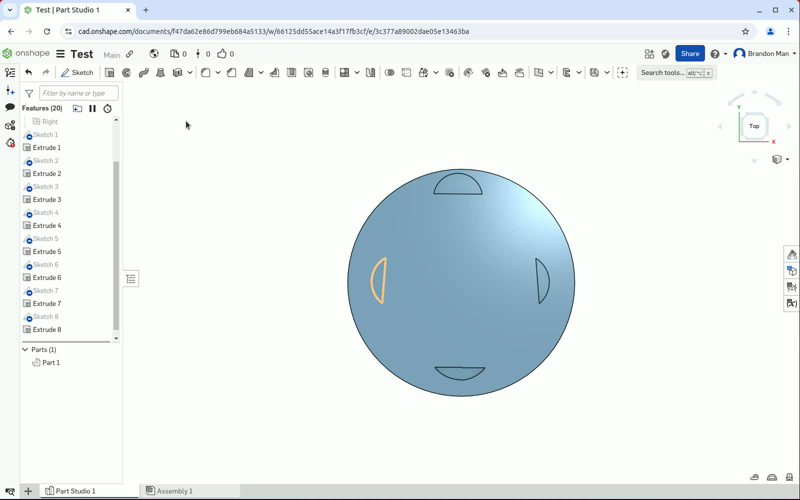
key(shift+h)
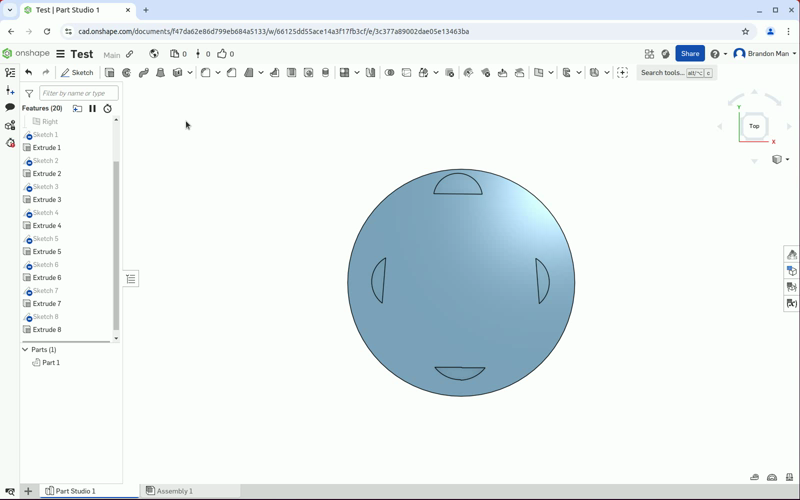
mouse_move(69, 137)
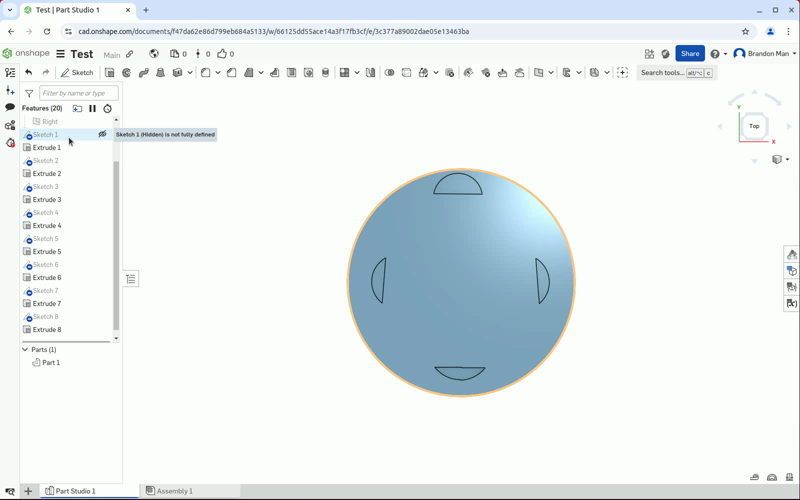
click(69, 137)
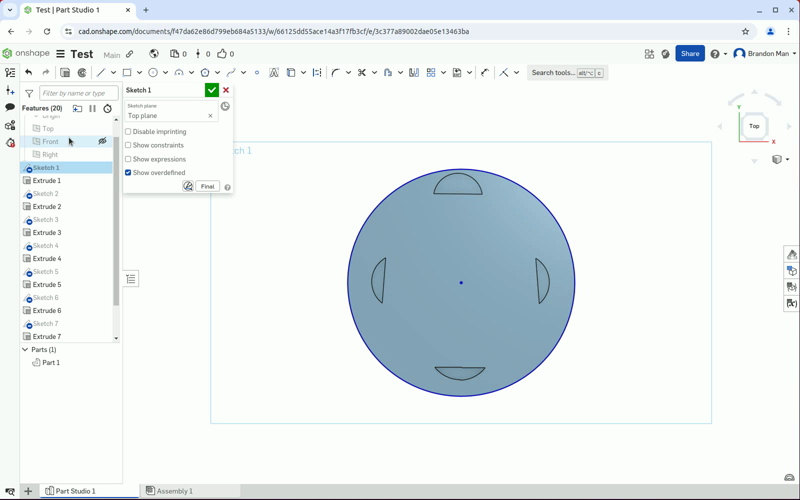
mouse_move(229, 92)
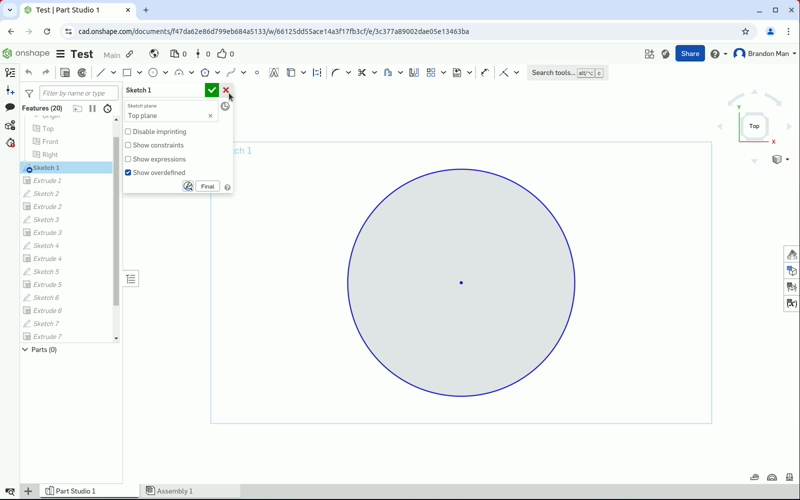
click(229, 92)
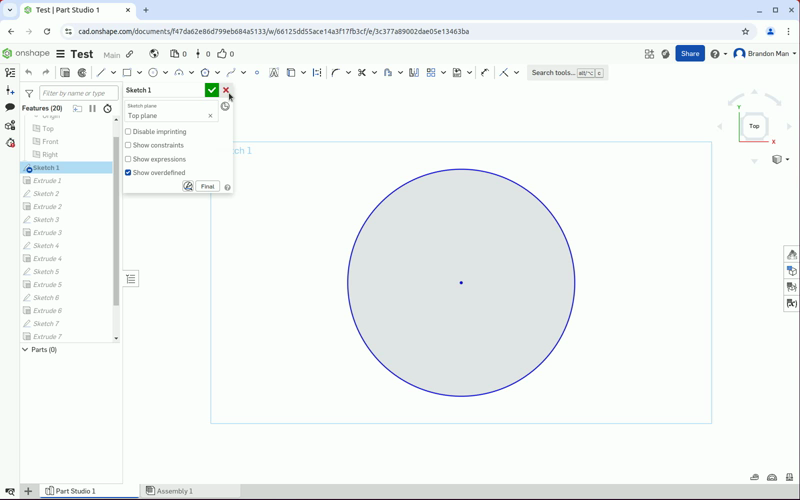
key(shift+s)
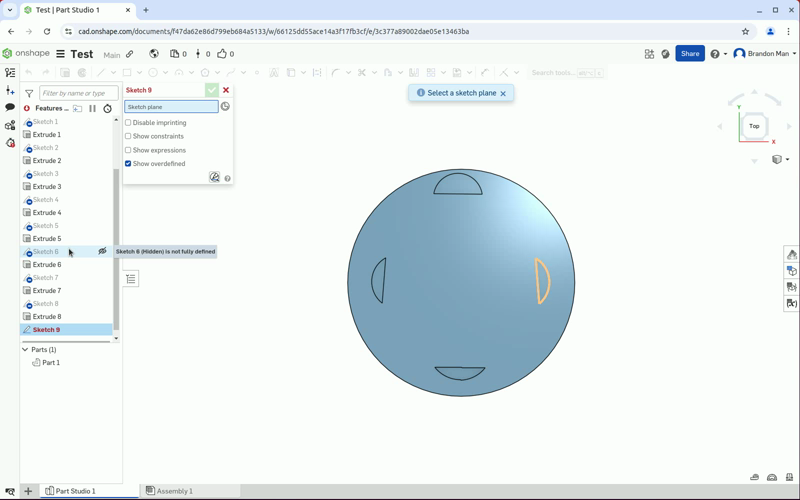
scroll(3)
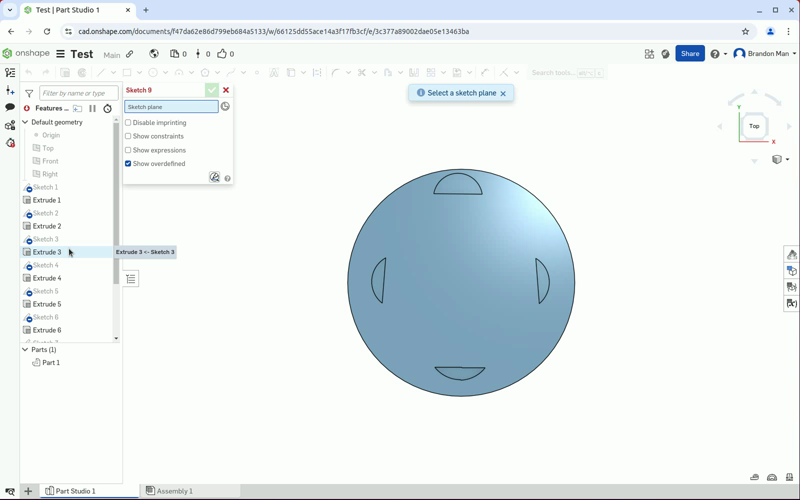
mouse_move(69, 150)
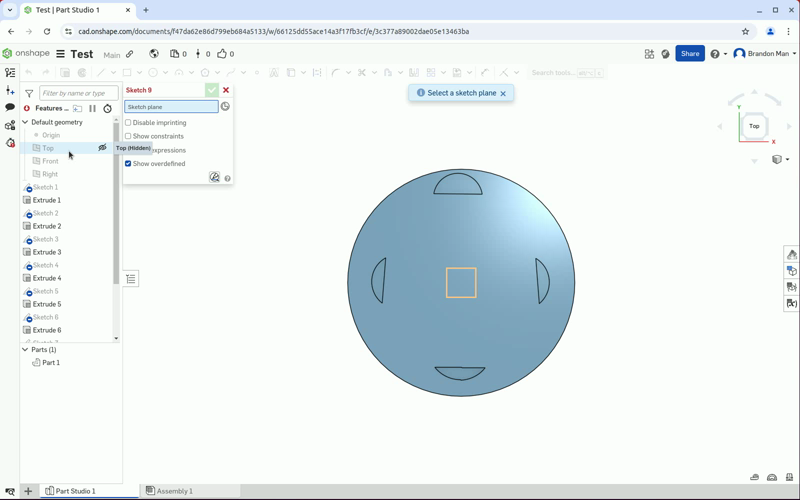
click(69, 150)
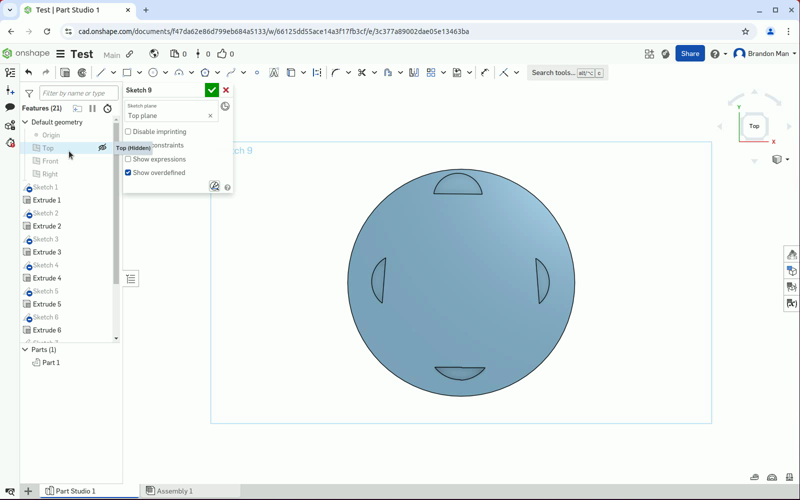
mouse_move(73, 352)
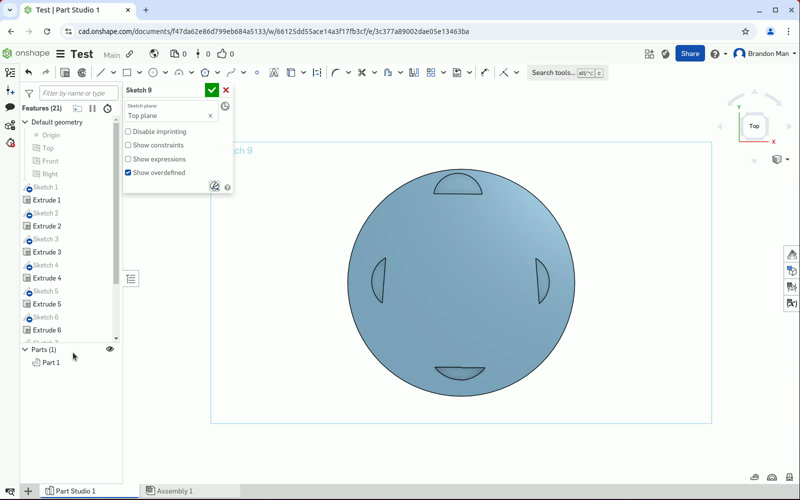
key(y)
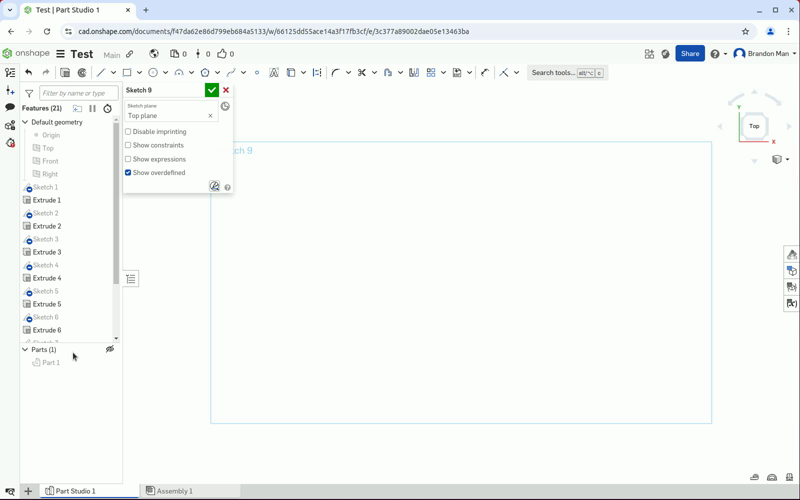
key(l)
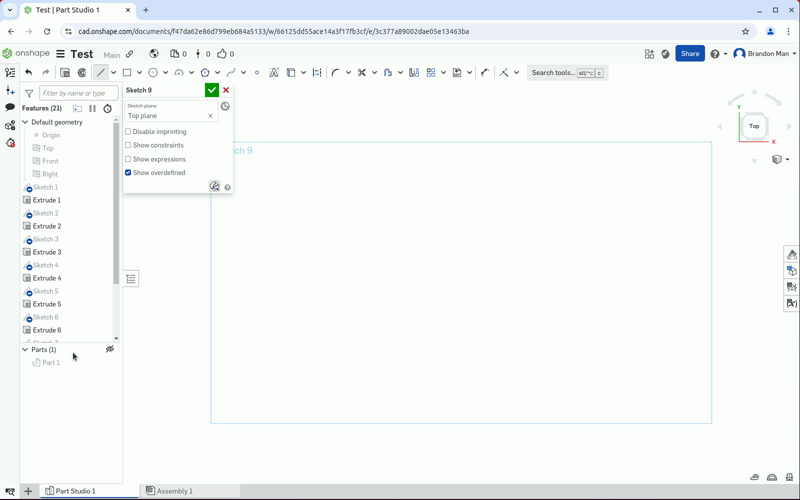
key_down(shift)
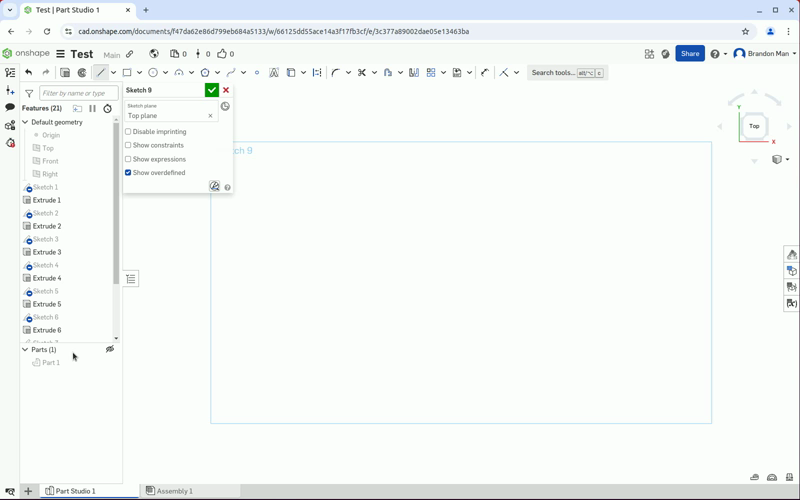
mouse_move(382, 303)
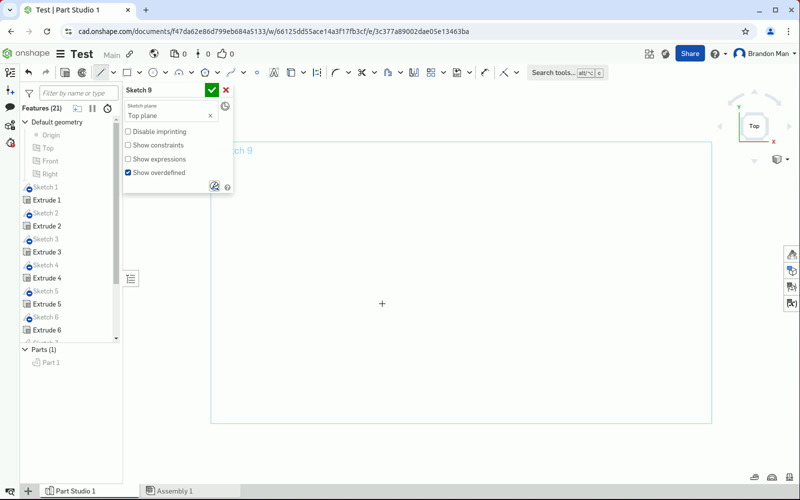
click(382, 303)
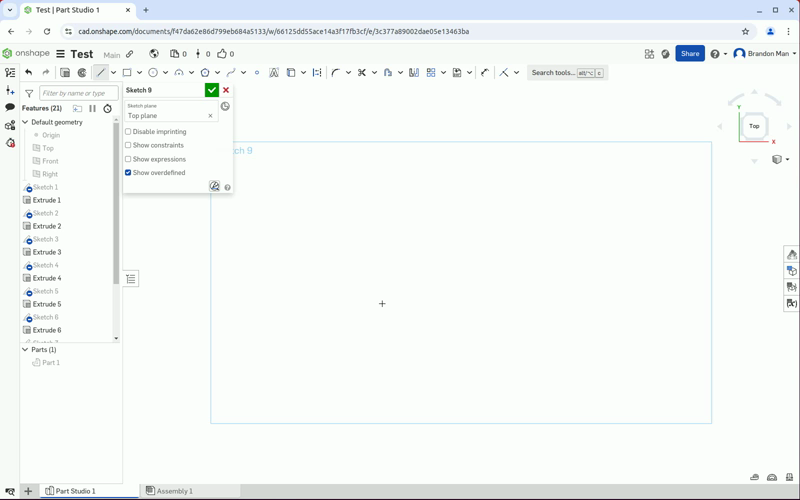
key_up(shift)
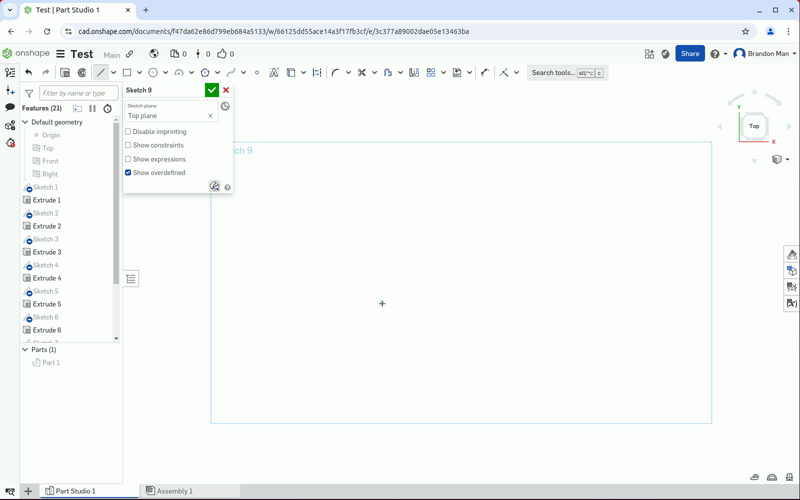
key_down(shift)
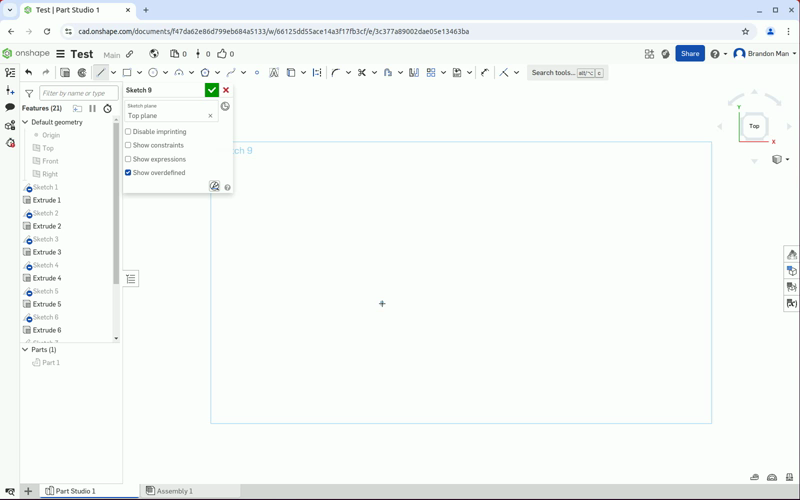
mouse_move(412, 303)
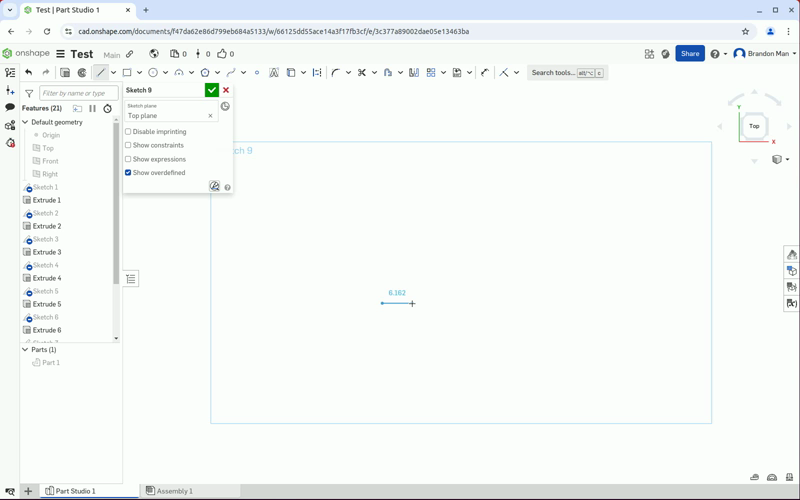
mouse_move(385, 257)
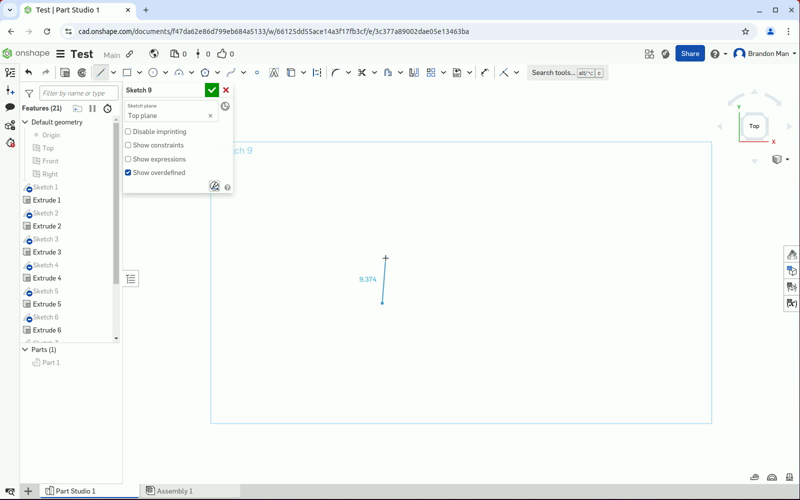
click(385, 257)
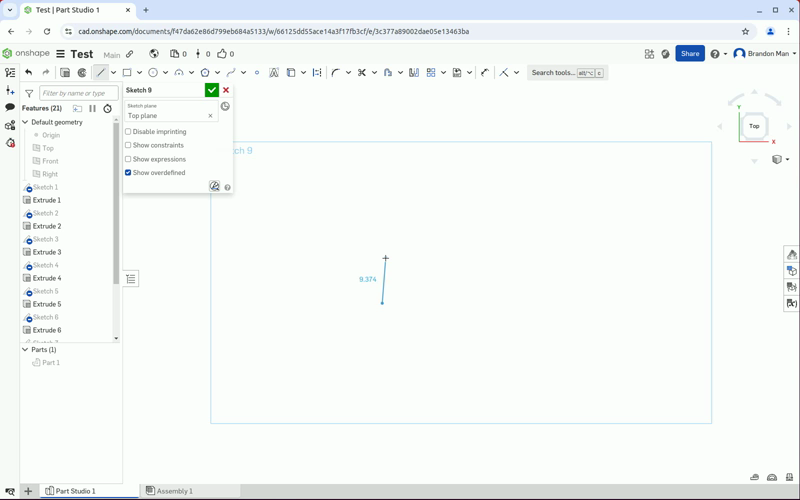
key_up(shift)
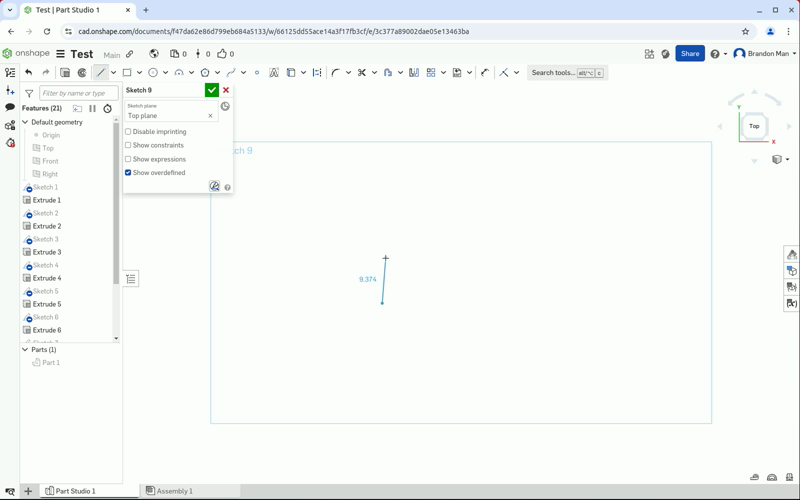
key(esc)
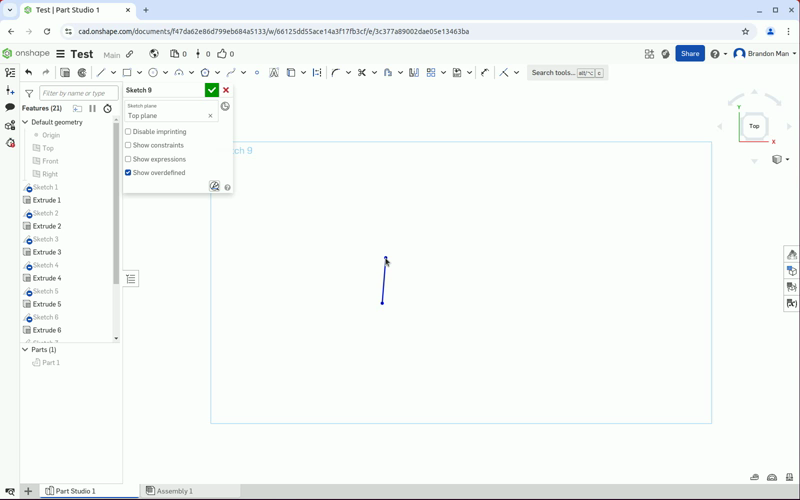
key(a)
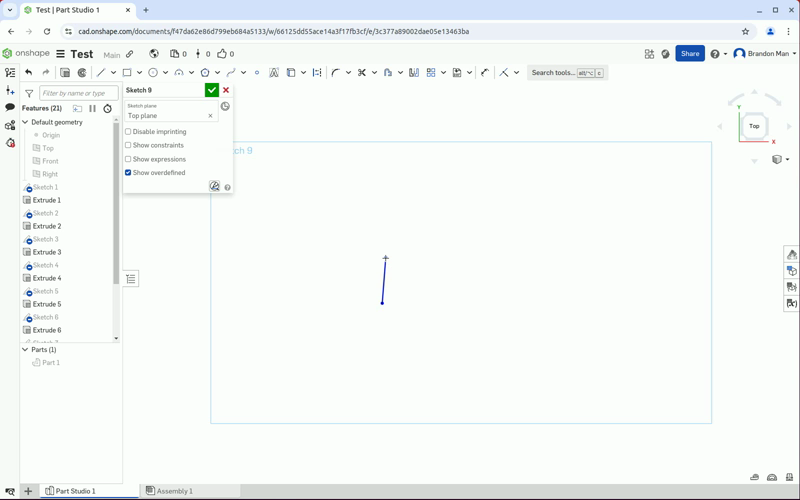
mouse_move(385, 257)
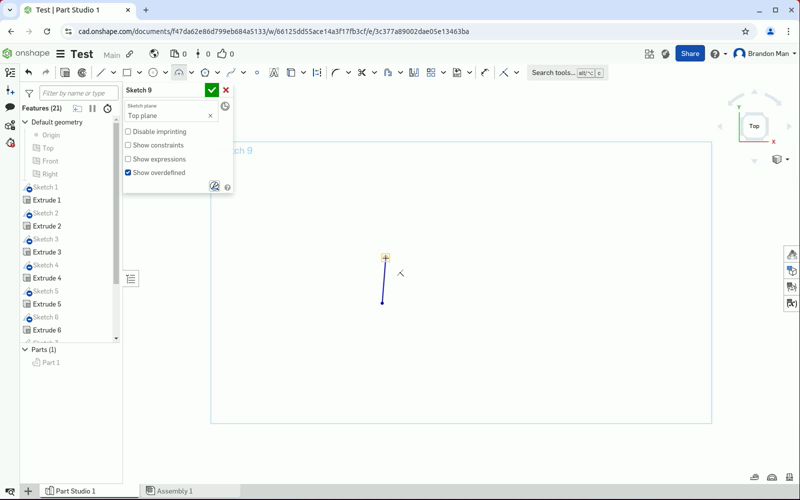
click(385, 257)
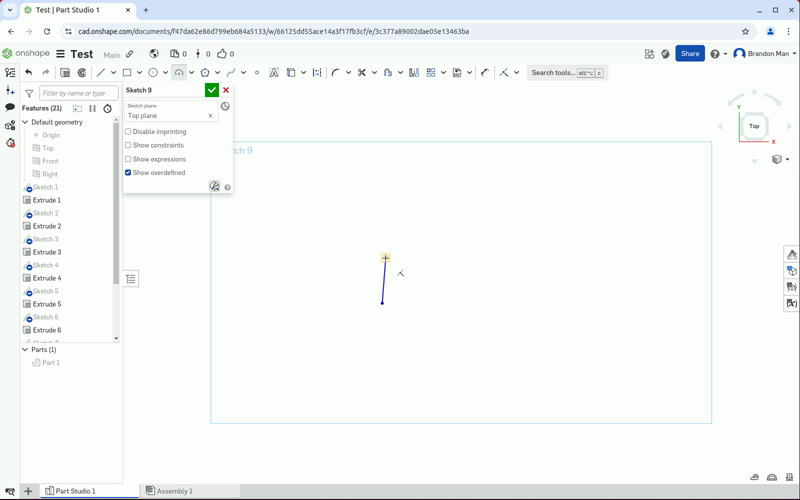
mouse_move(382, 303)
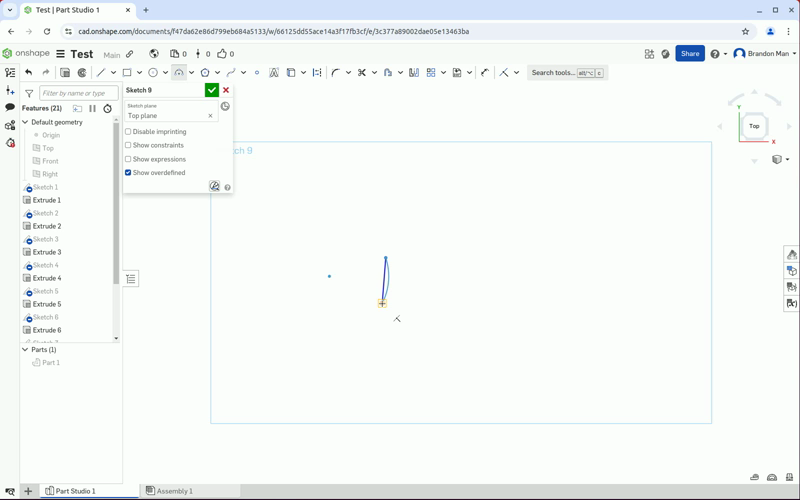
click(382, 303)
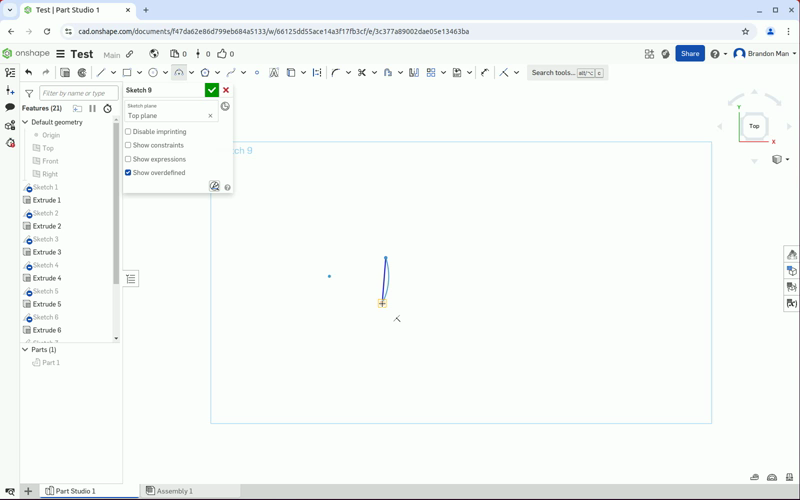
key_down(shift)
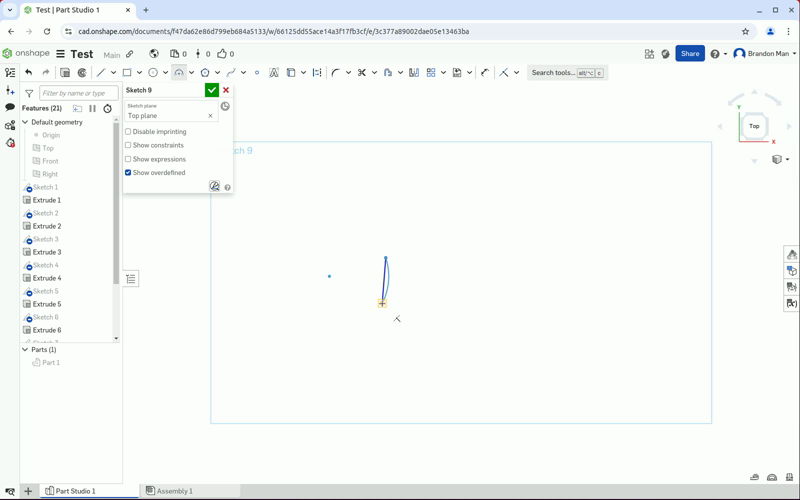
mouse_move(371, 279)
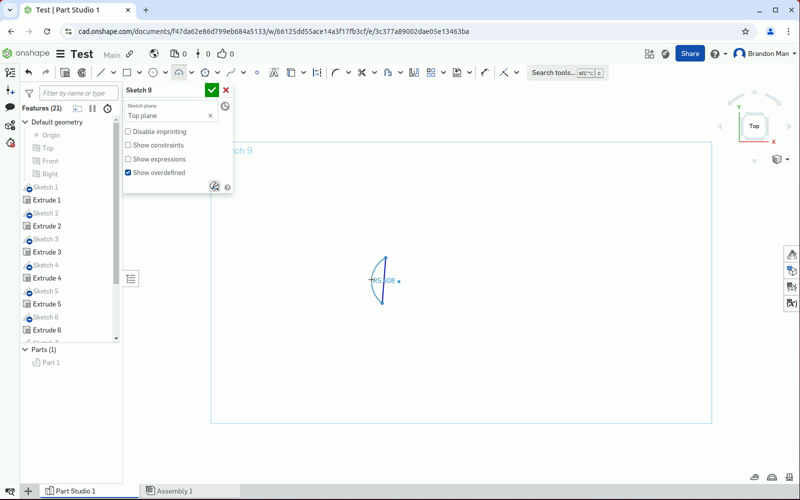
click(371, 279)
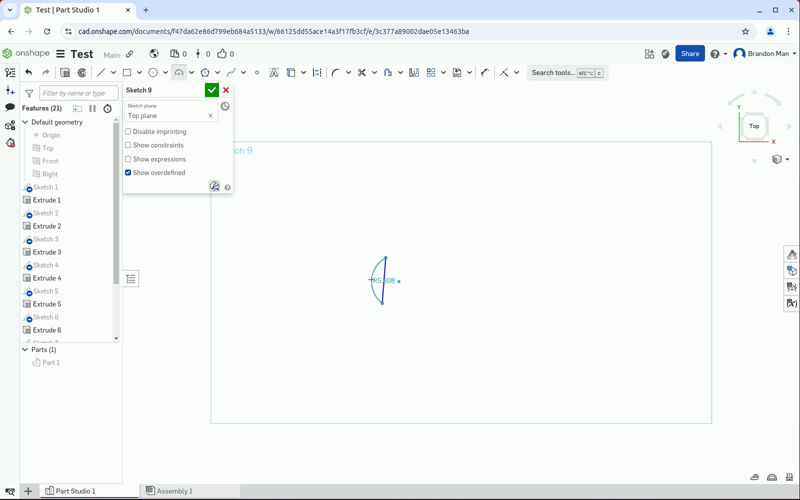
key_up(shift)
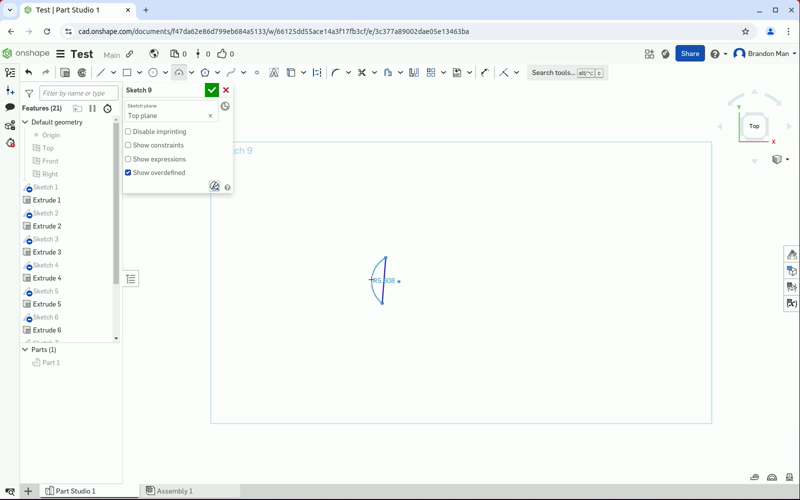
key(esc)
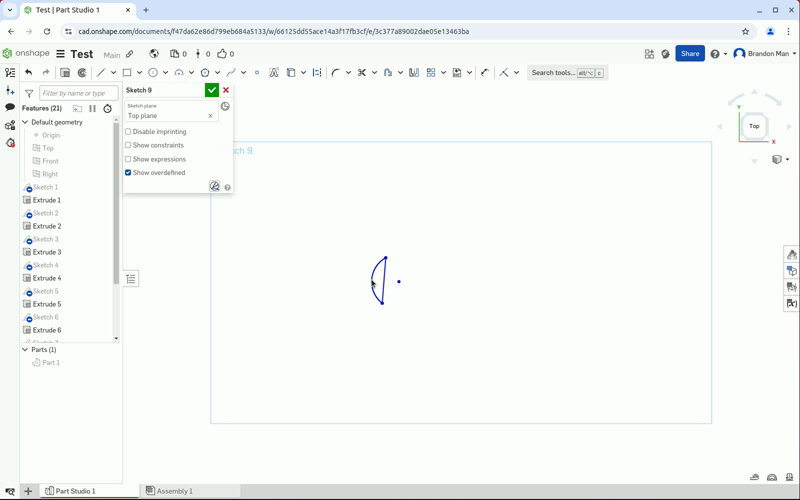
mouse_move(375, 278)
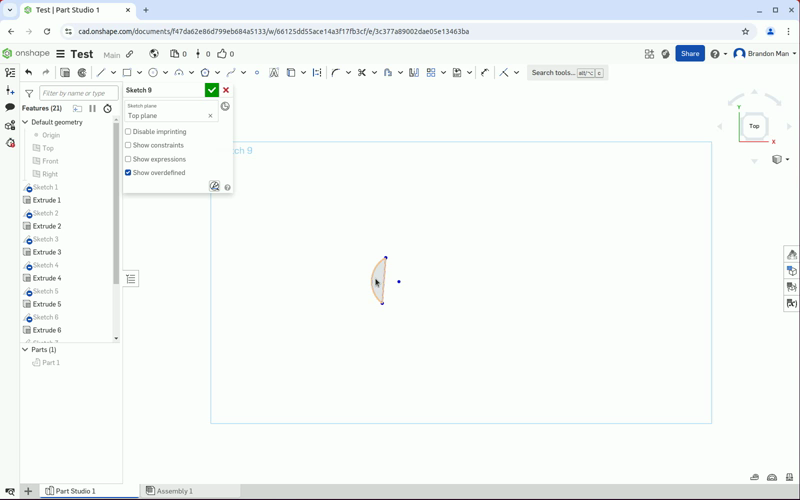
scroll(6)
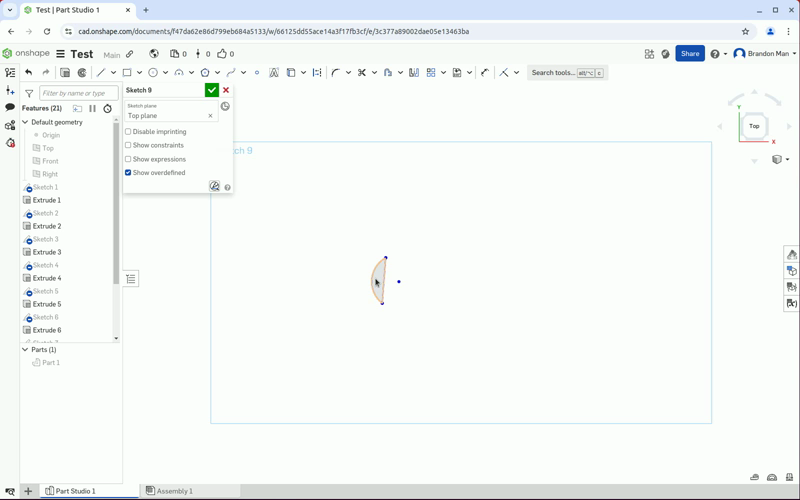
scroll(6)
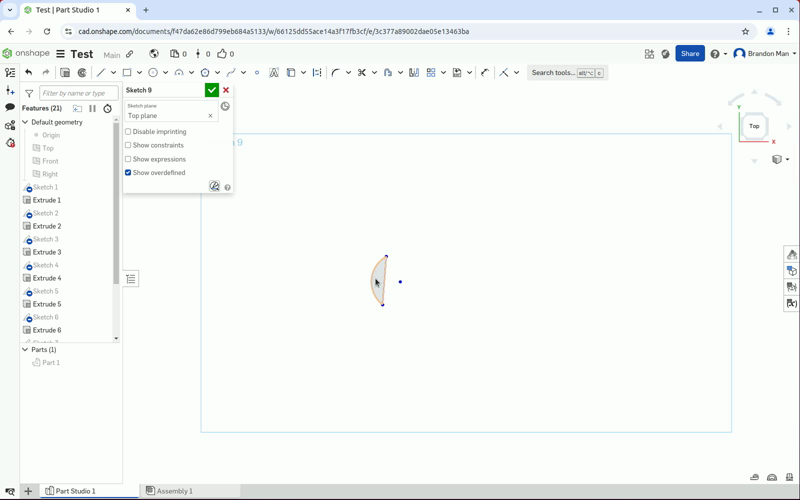
scroll(6)
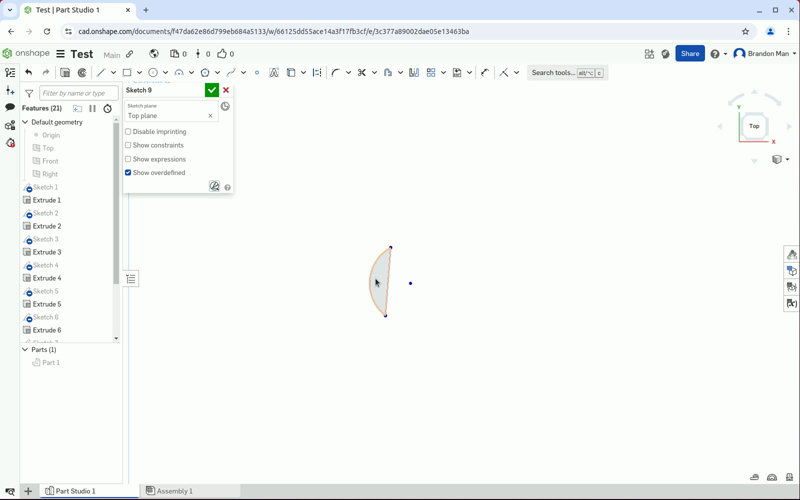
scroll(6)
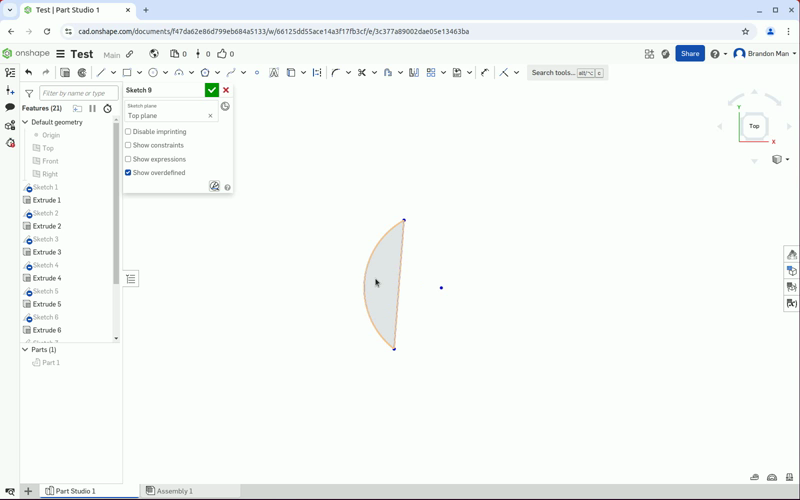
scroll(6)
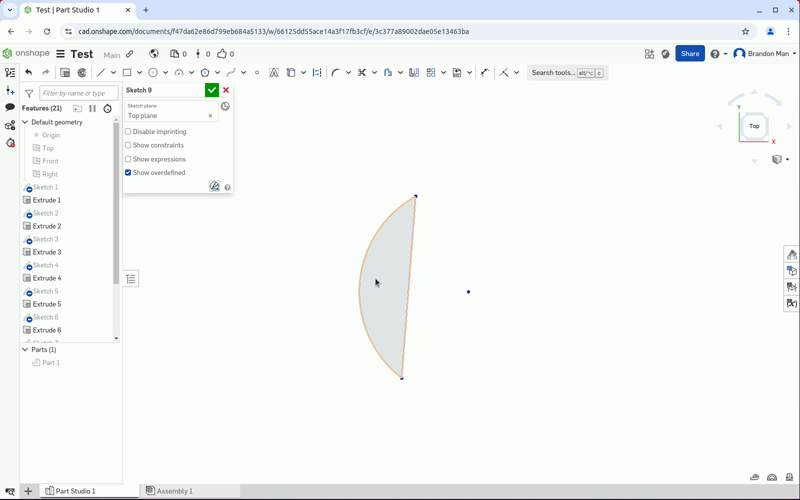
scroll(6)
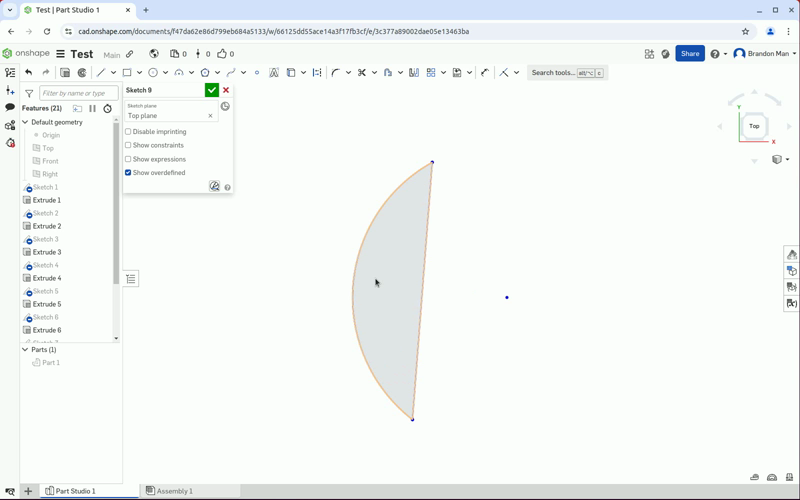
scroll(6)
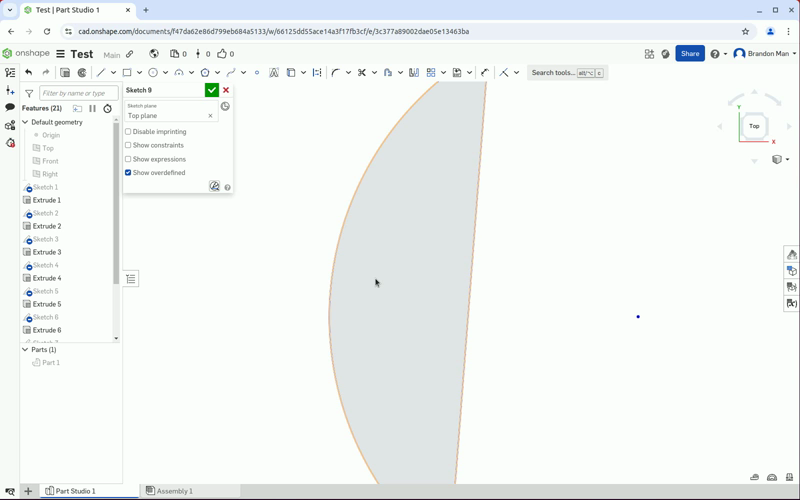
click(375, 278)
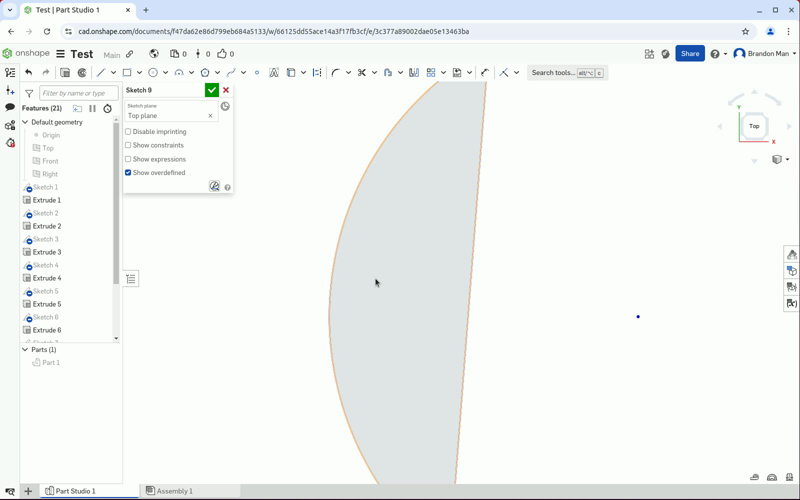
scroll(-6)
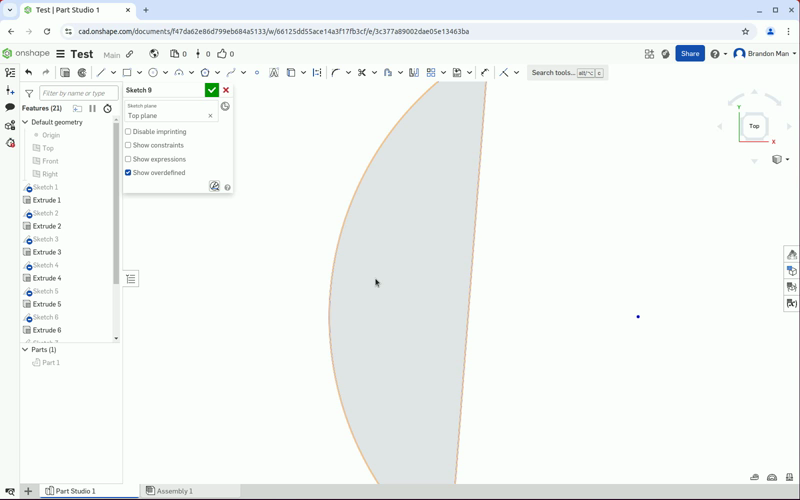
scroll(-6)
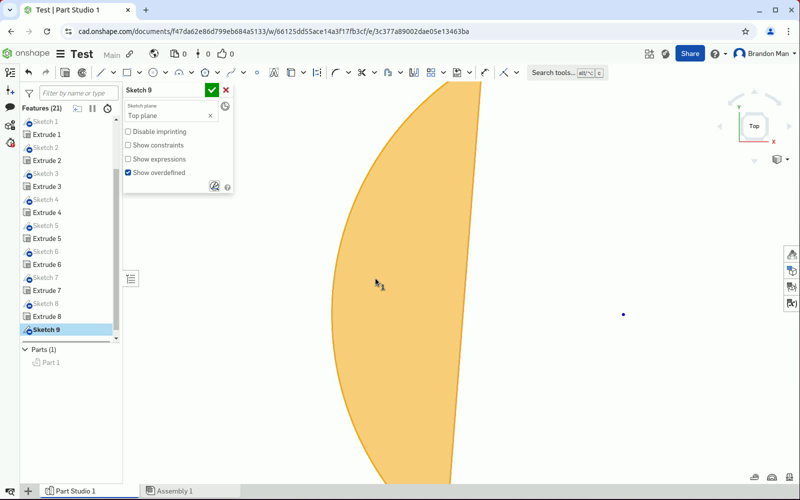
scroll(-6)
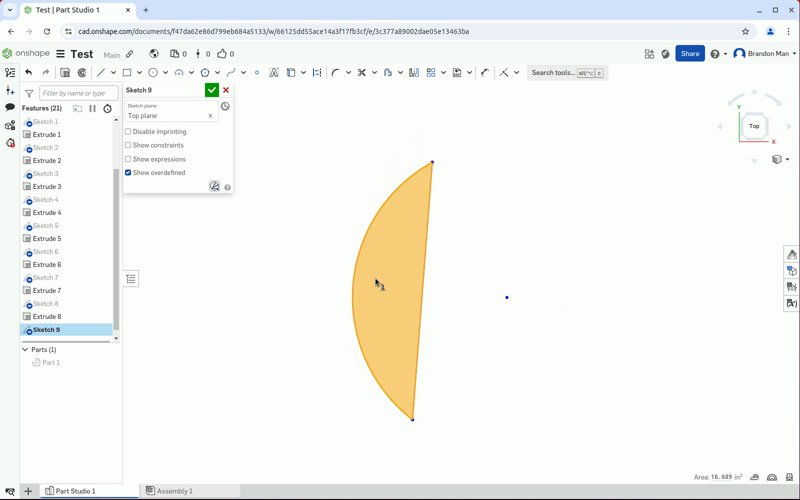
scroll(-6)
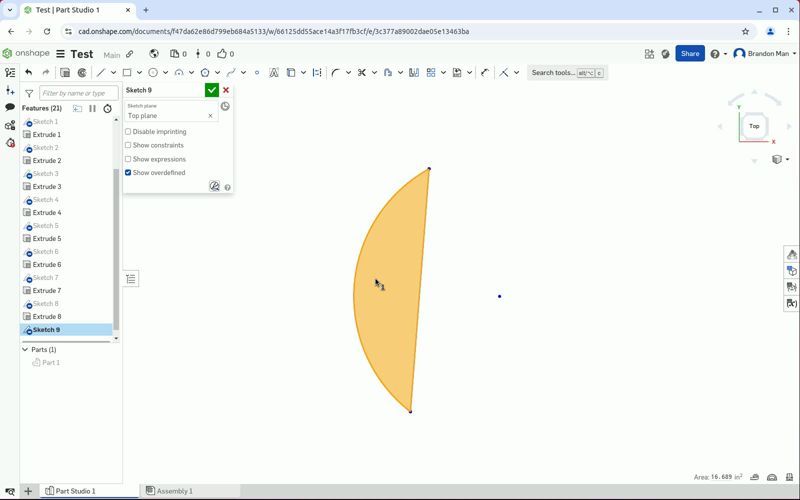
scroll(-6)
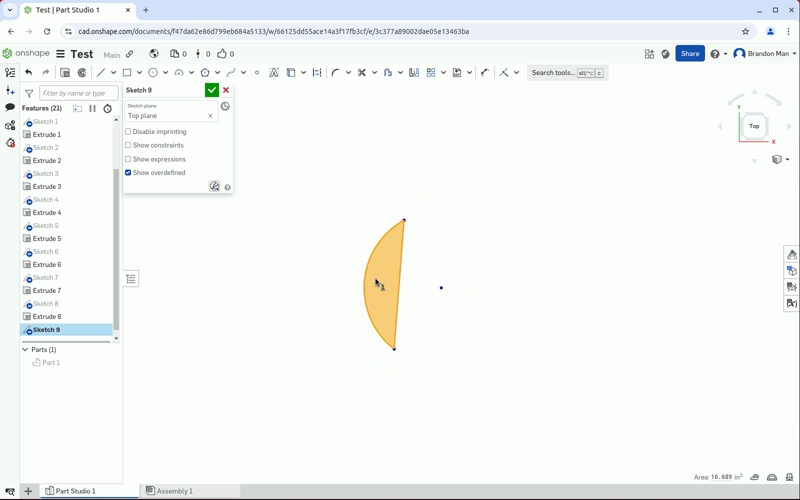
scroll(-6)
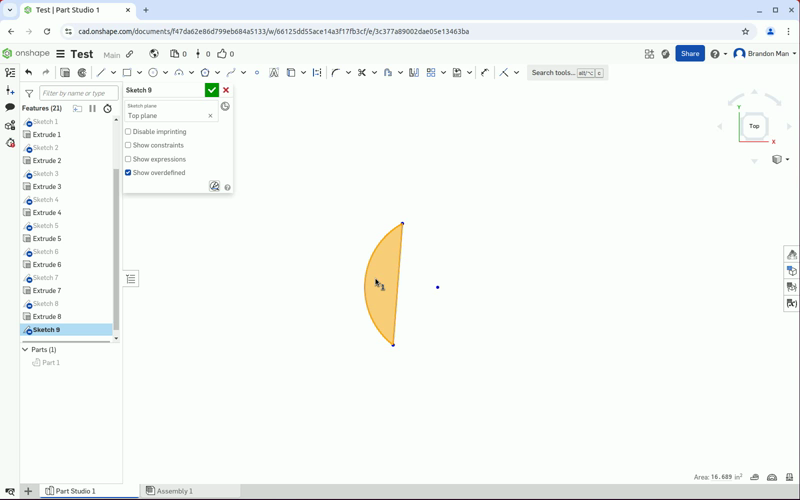
scroll(-6)
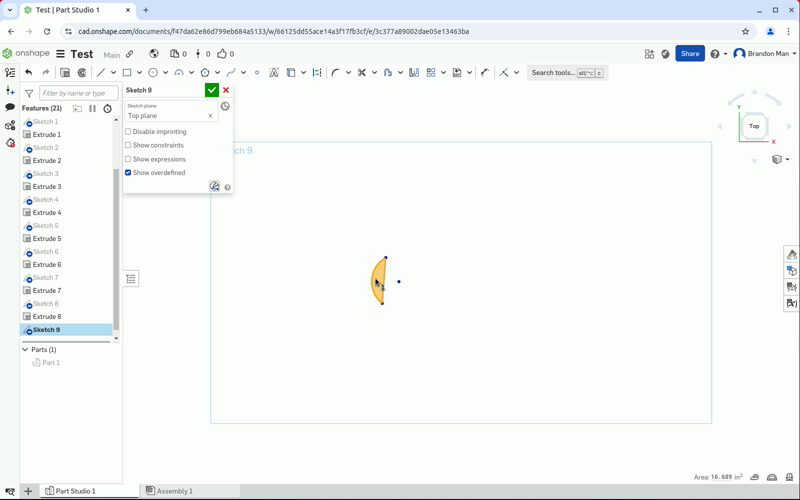
mouse_move(73, 352)
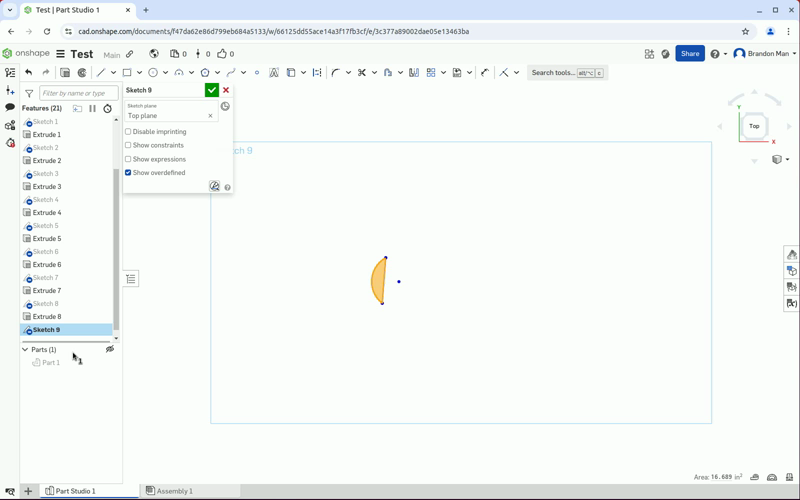
key(shift+y)
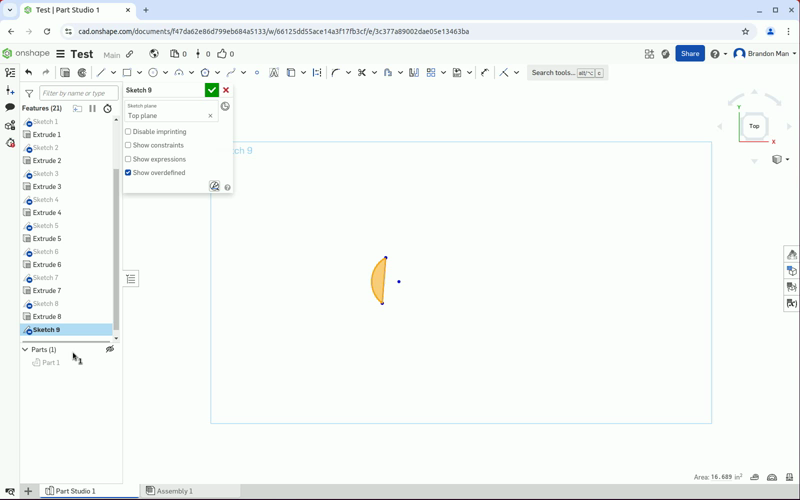
key(shift+e)
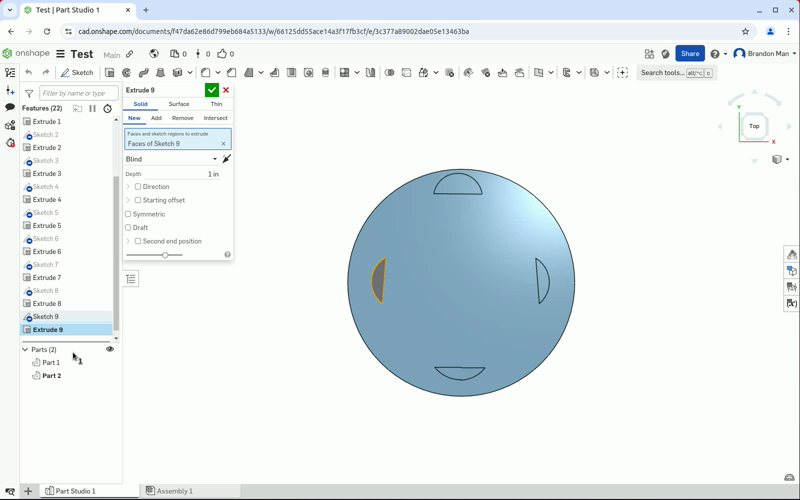
mouse_move(143, 106)
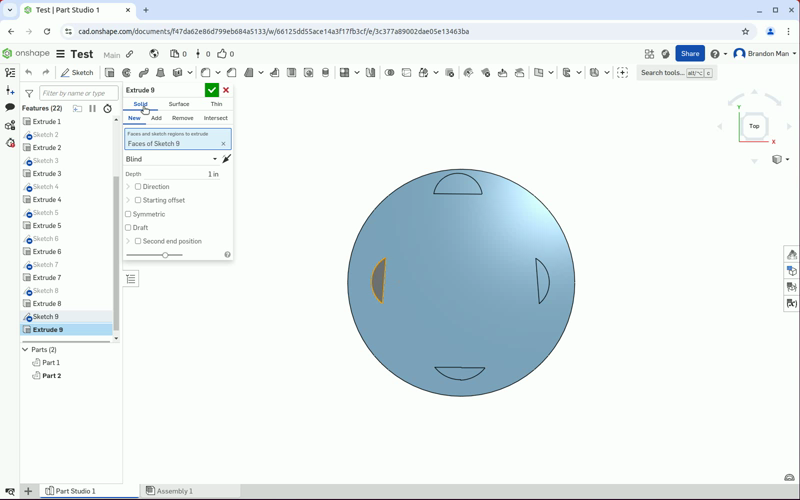
click(143, 106)
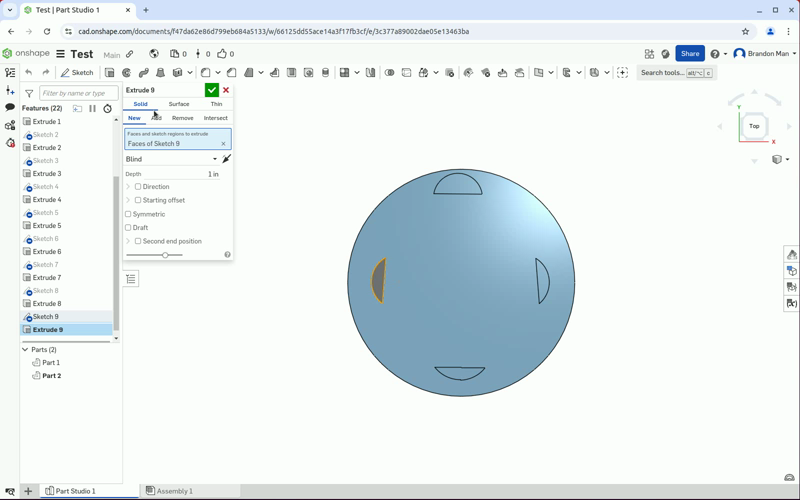
mouse_move(186, 120)
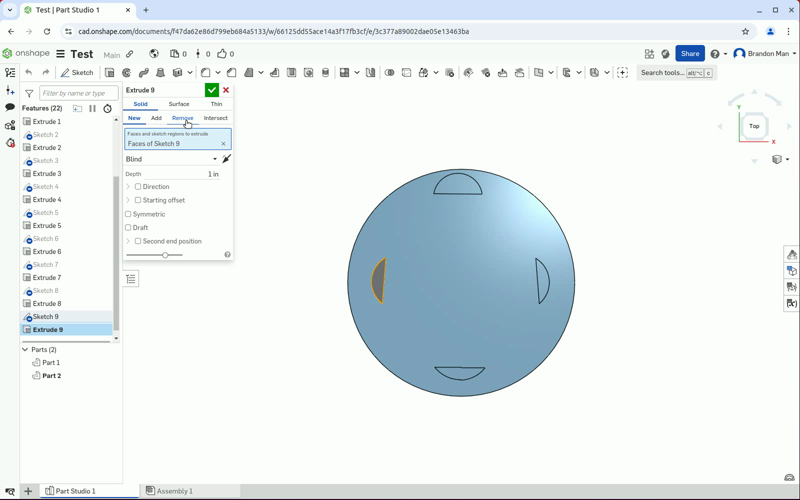
click(186, 120)
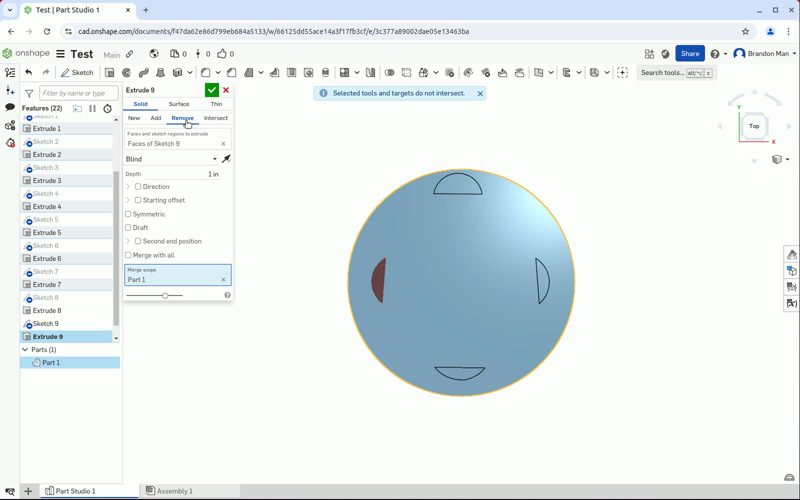
key(tab, 4)
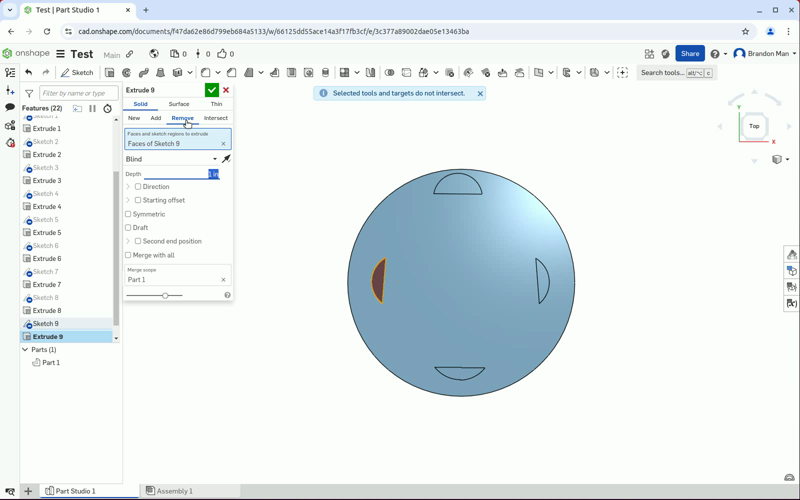
text(6.018)
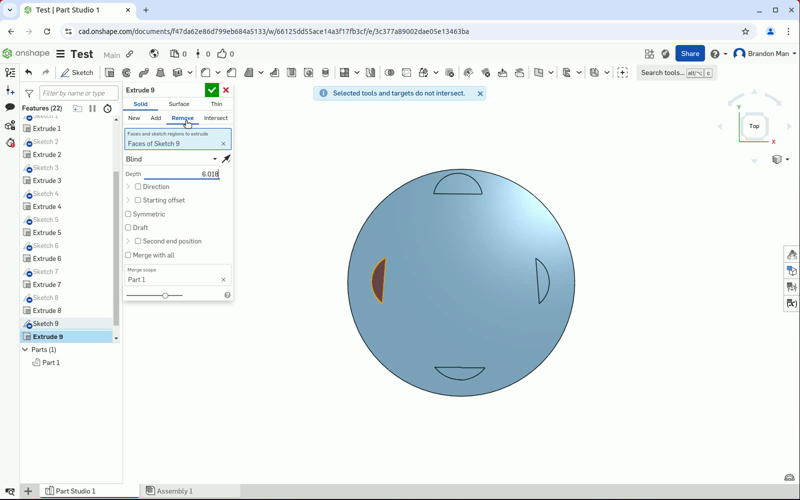
key(tab, 6)
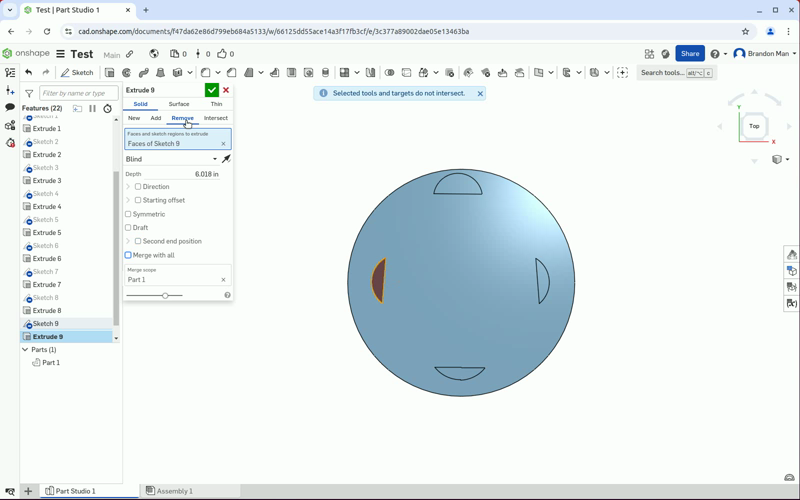
key(space)
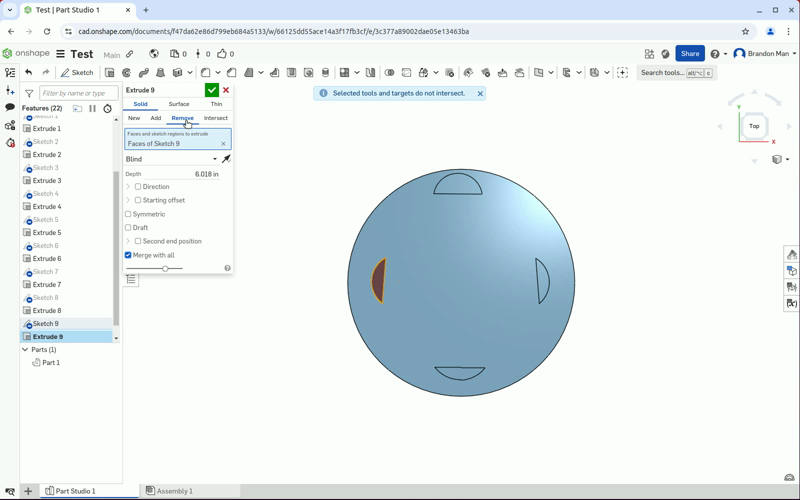
key(enter)
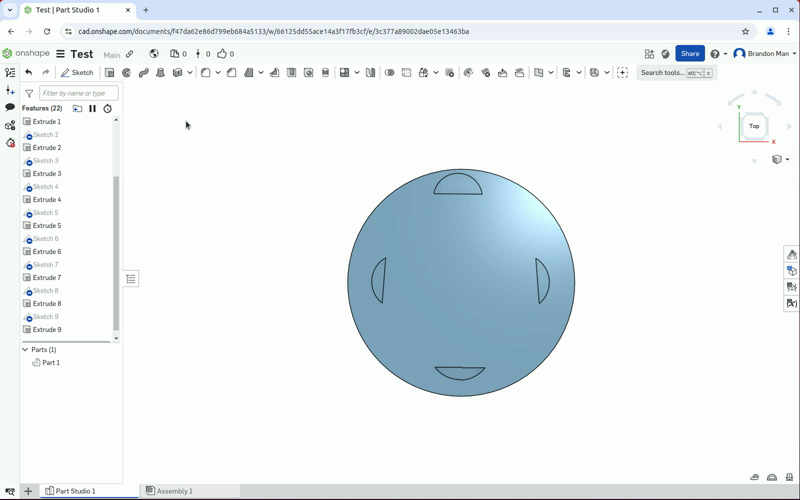
key(shift+h)
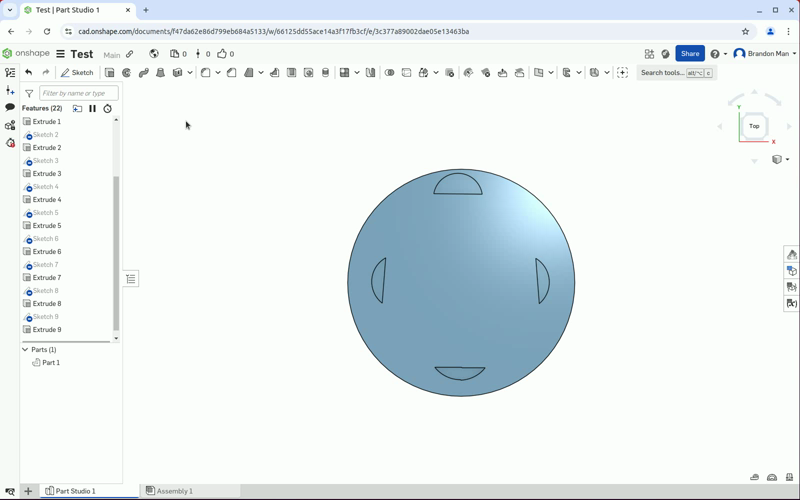
key(shift+h)
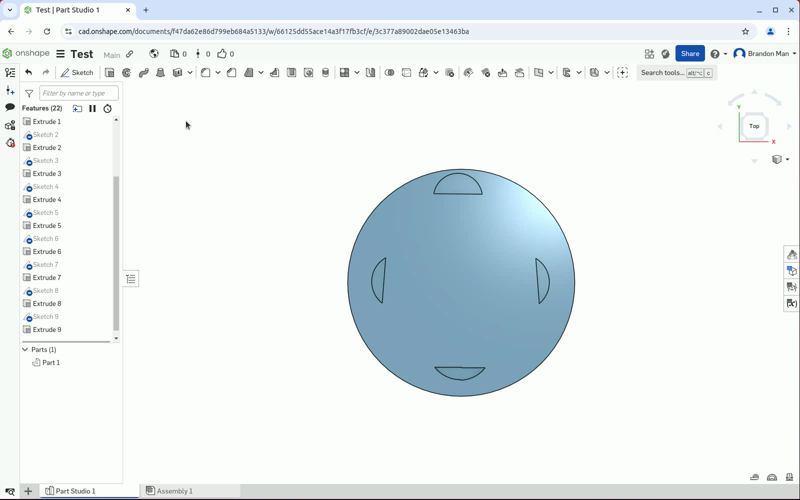
key(shift+7)
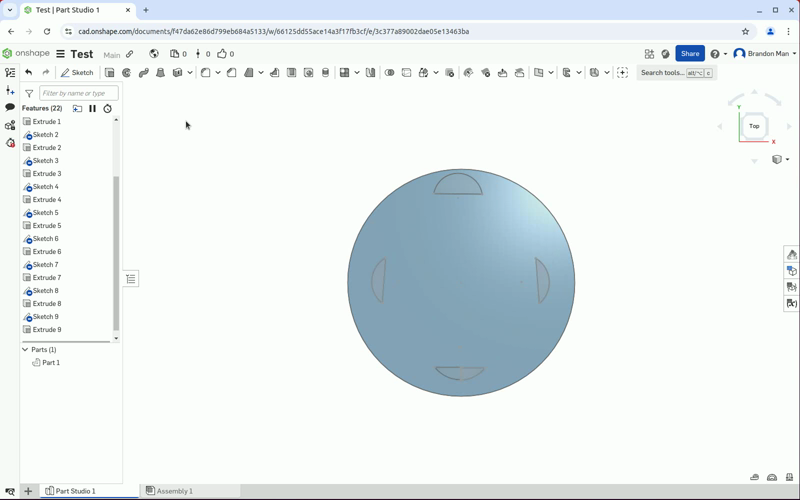
key(up, 3)
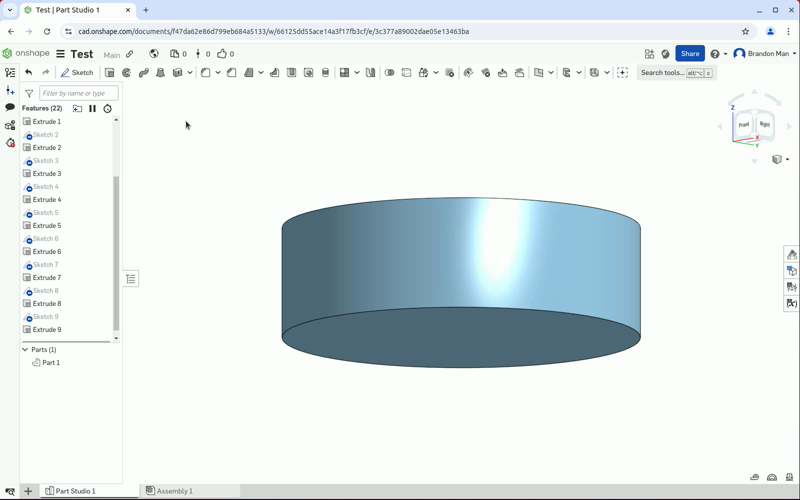
key(left, 3)
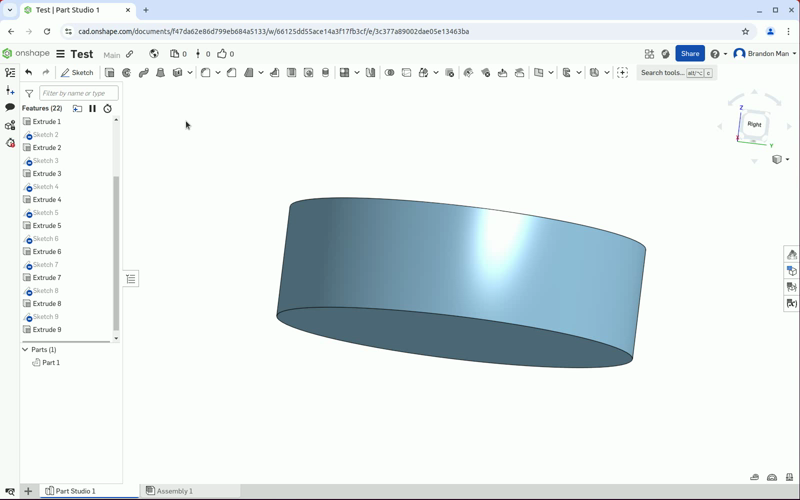
key(right, 3)
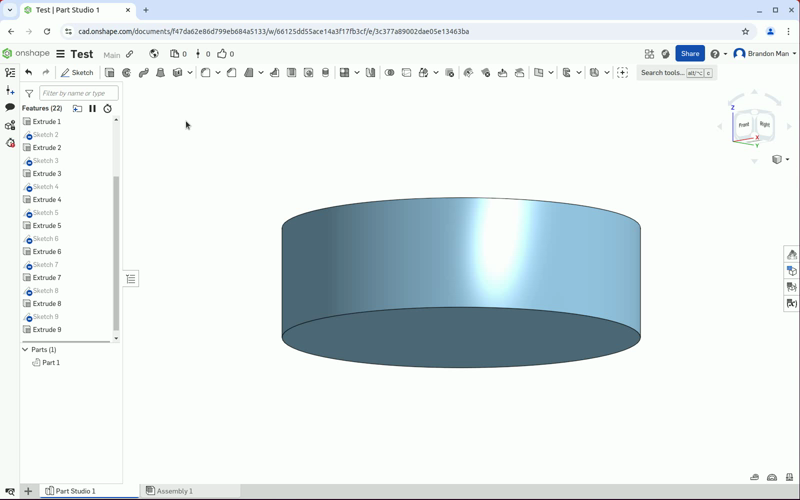
key(down, 3)
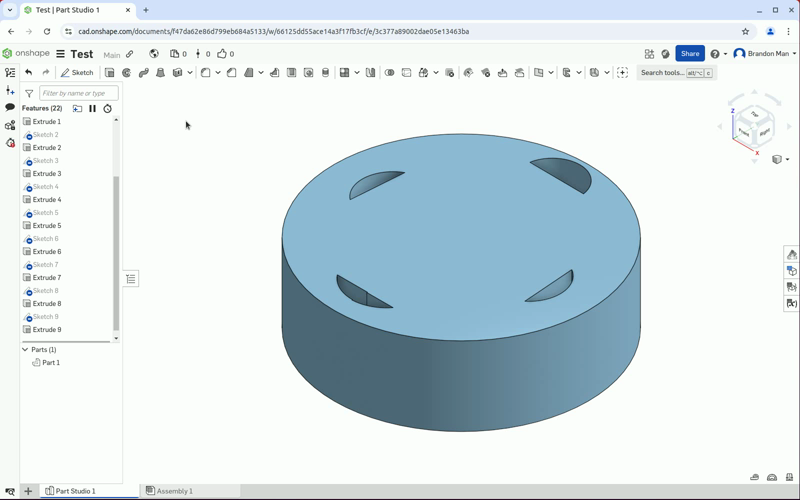
mouse_move(69, 111)
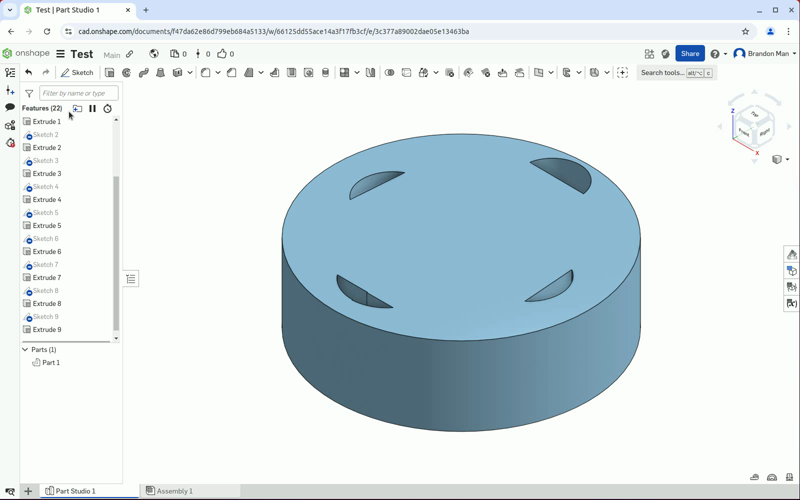
click(69, 111)